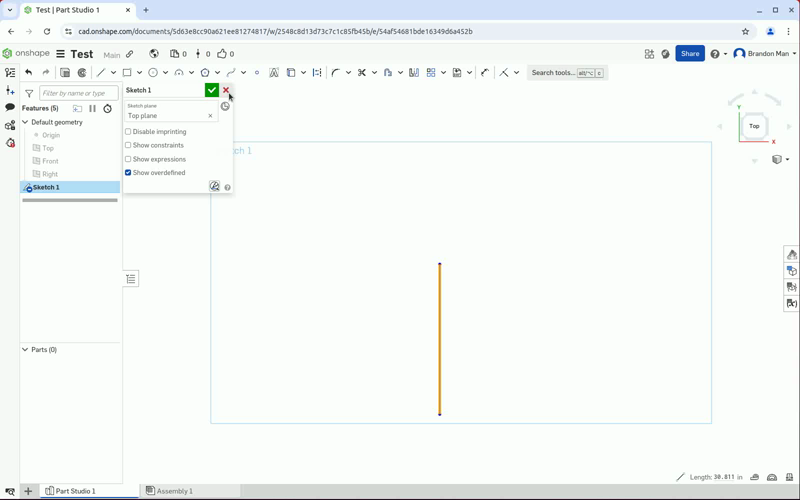
key(shift+h)
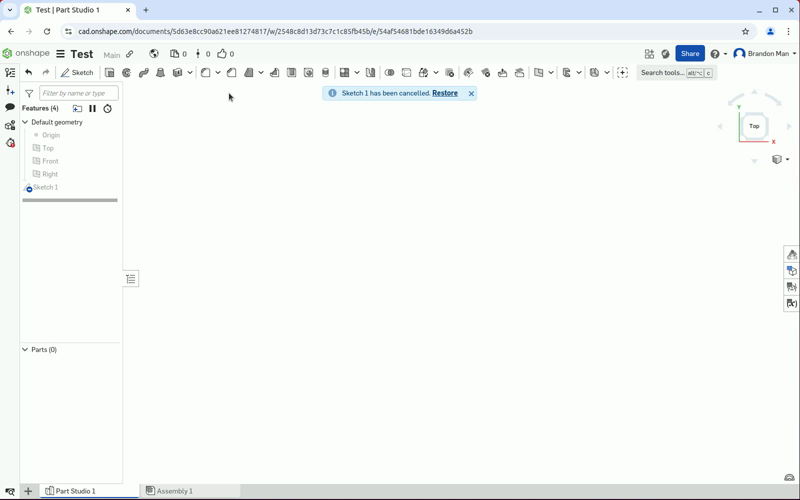
mouse_move(73, 352)
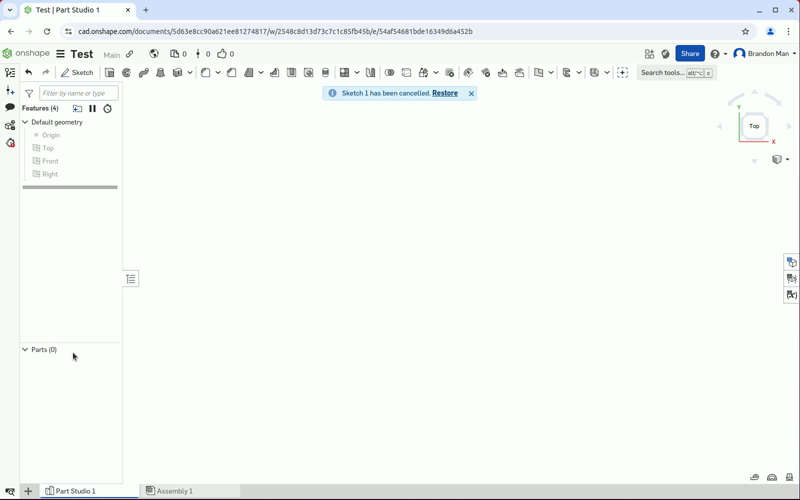
key(y)
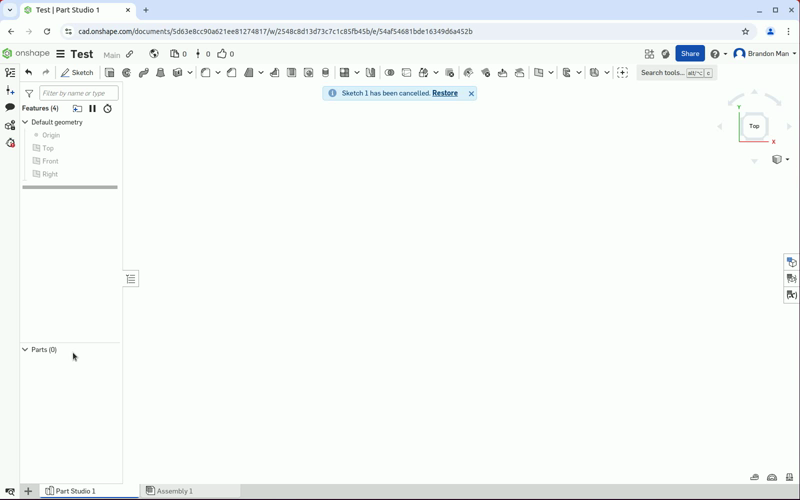
key(shift+p)
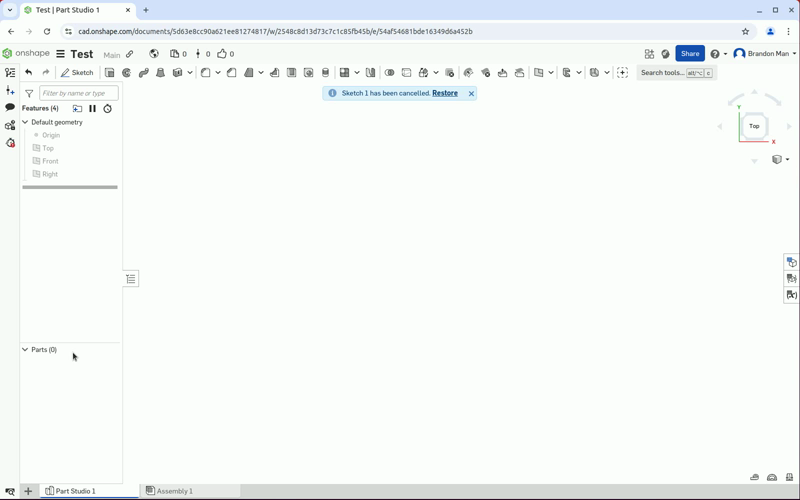
key(space)
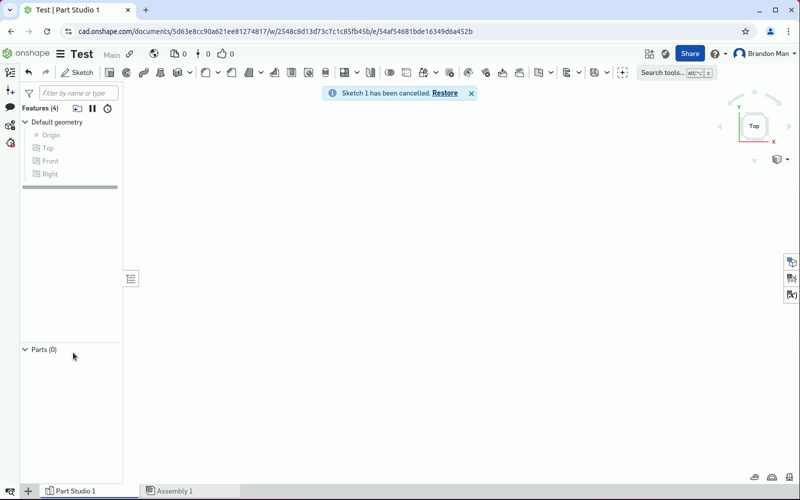
key_down(shift)
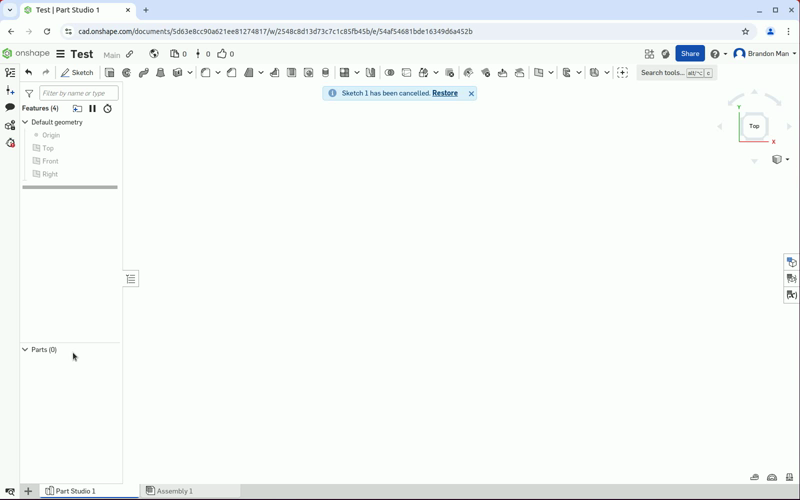
key(up)
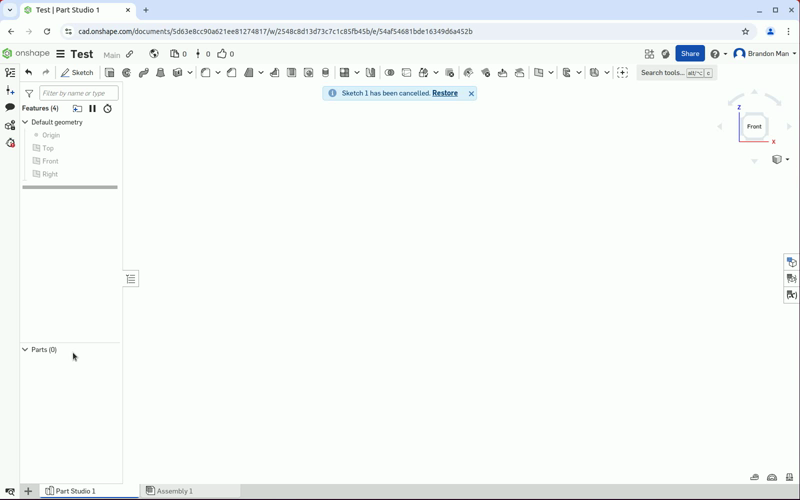
key_up(shift)
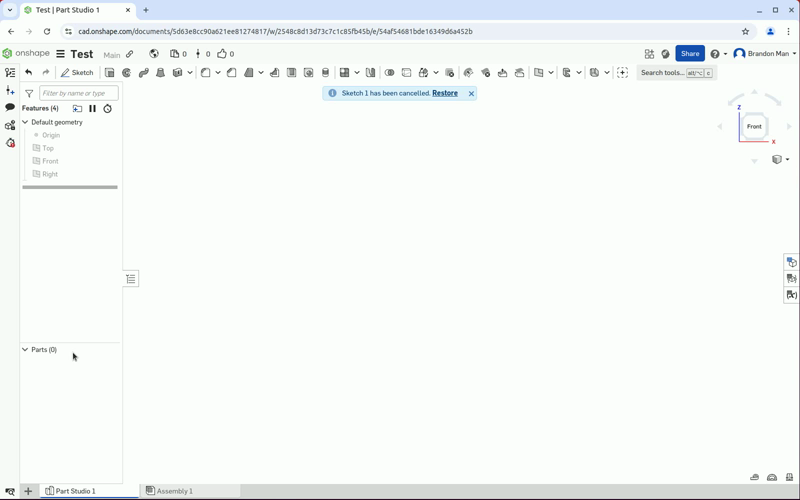
mouse_move(73, 352)
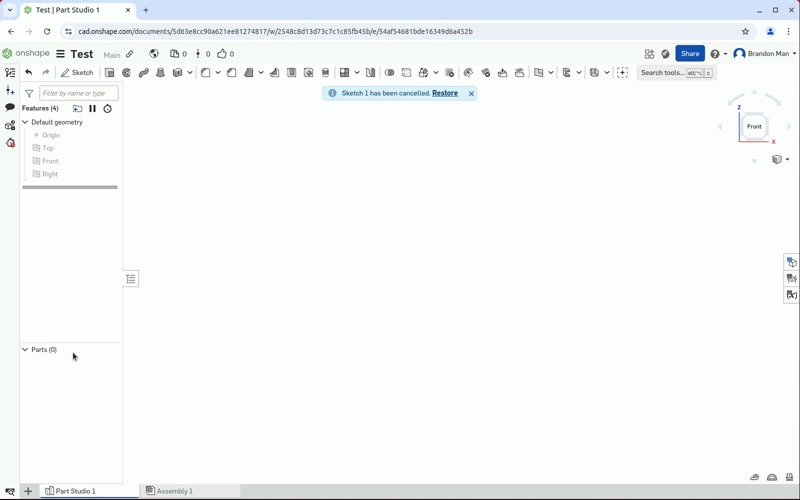
key(shift+y)
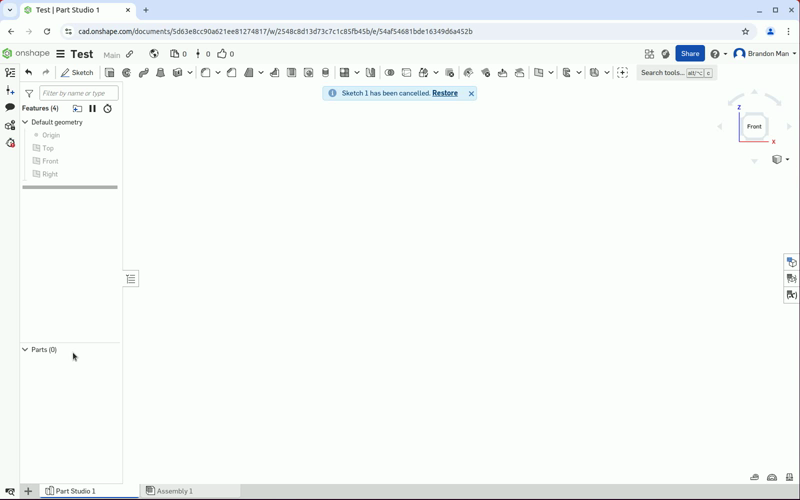
key(shift+s)
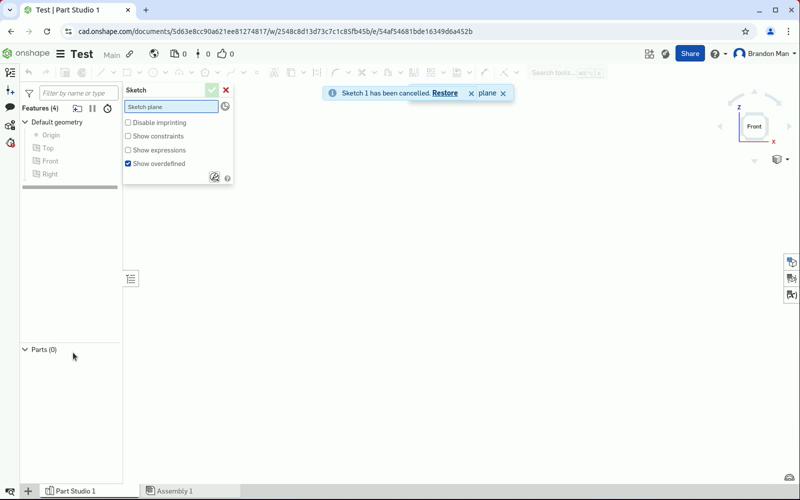
mouse_move(73, 163)
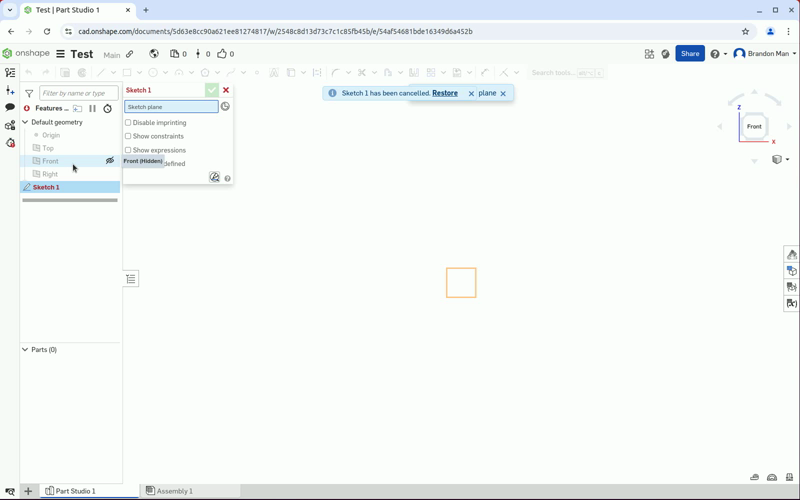
click(73, 163)
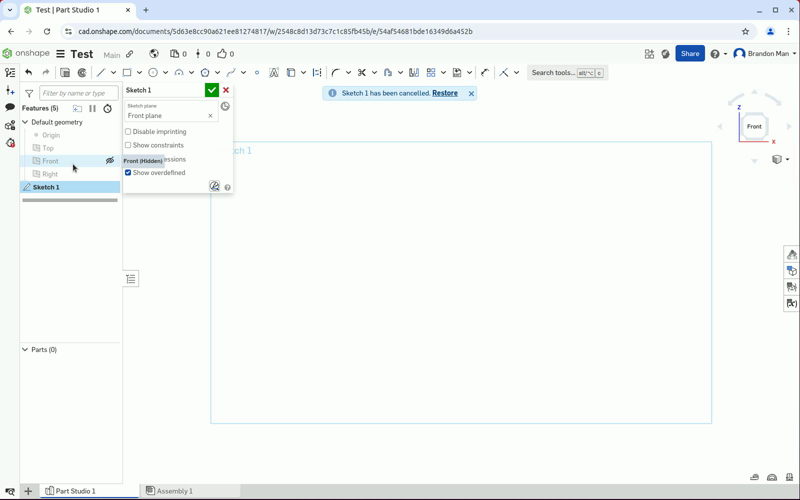
mouse_move(73, 352)
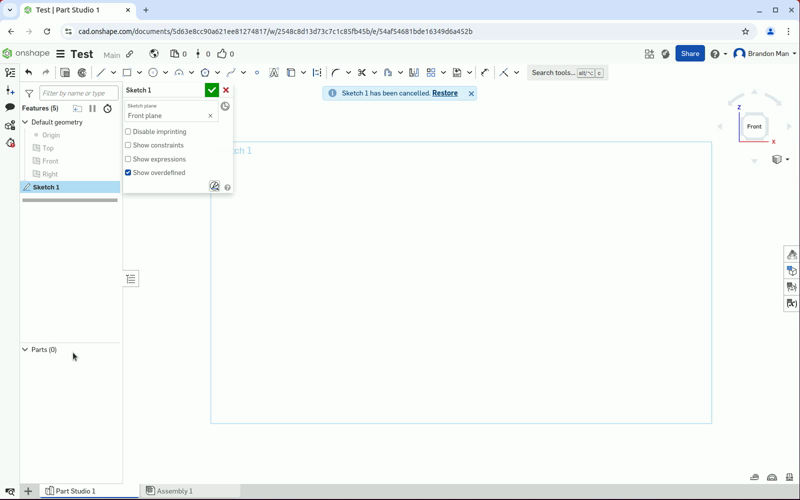
key(y)
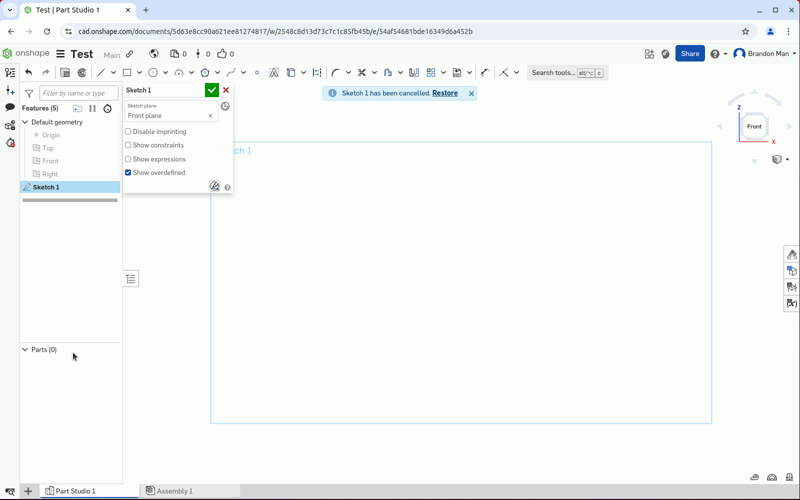
key(c)
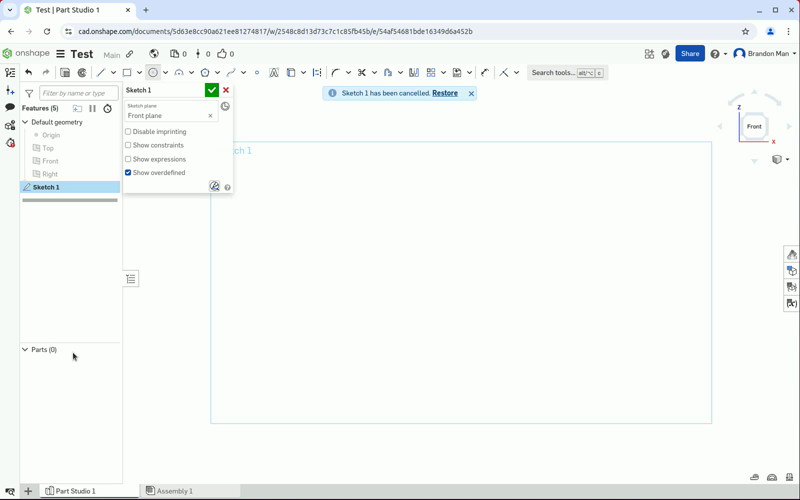
key_down(shift)
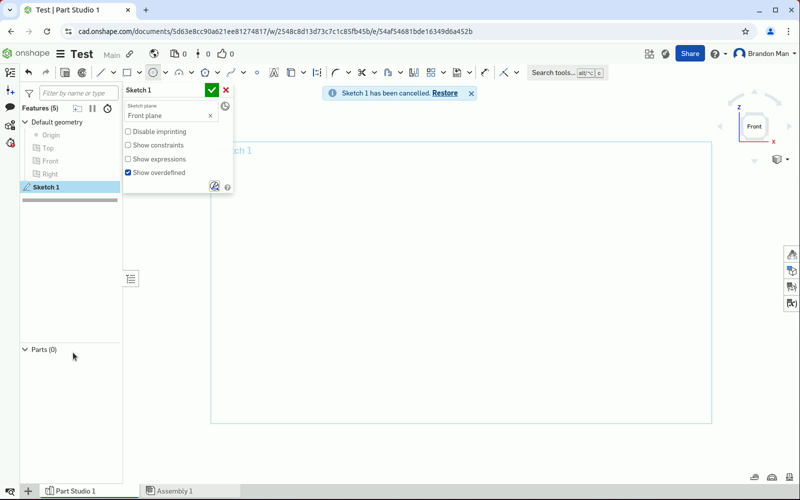
mouse_move(461, 178)
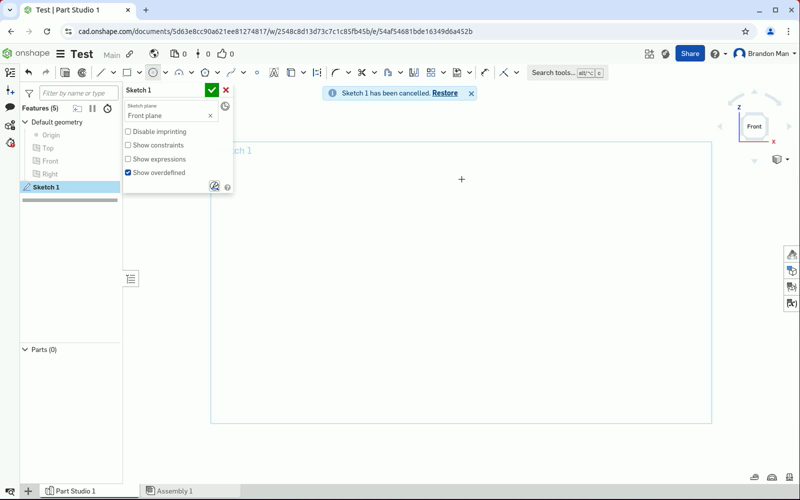
click(461, 178)
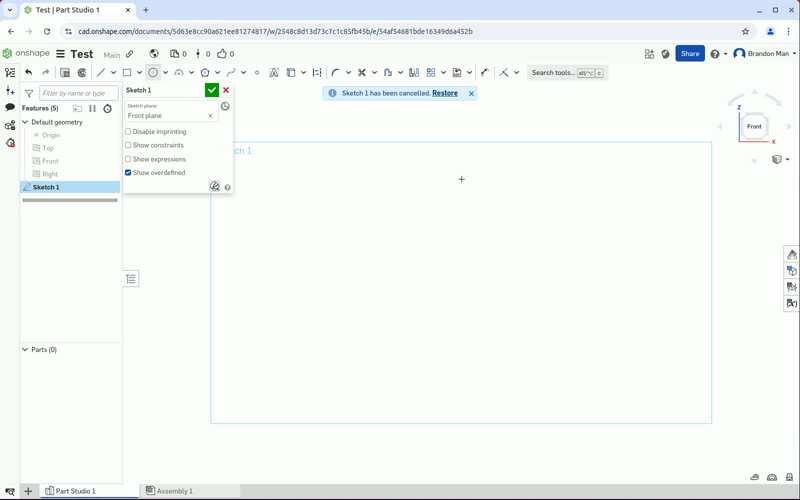
key_up(shift)
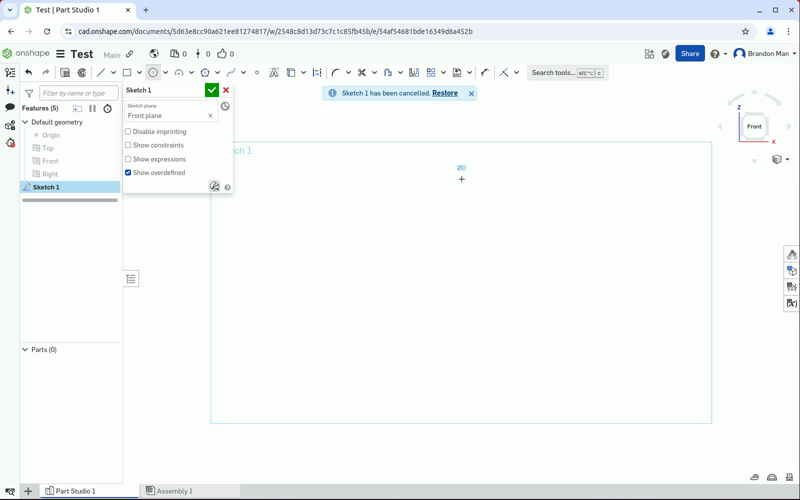
mouse_move(471, 178)
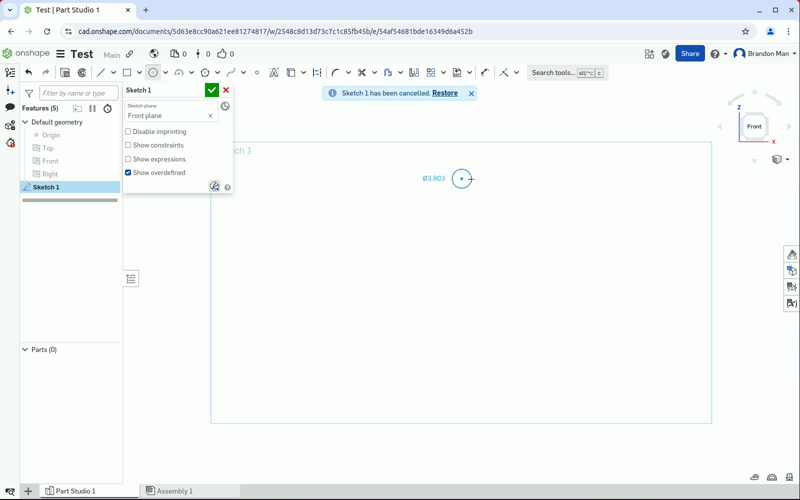
click(471, 178)
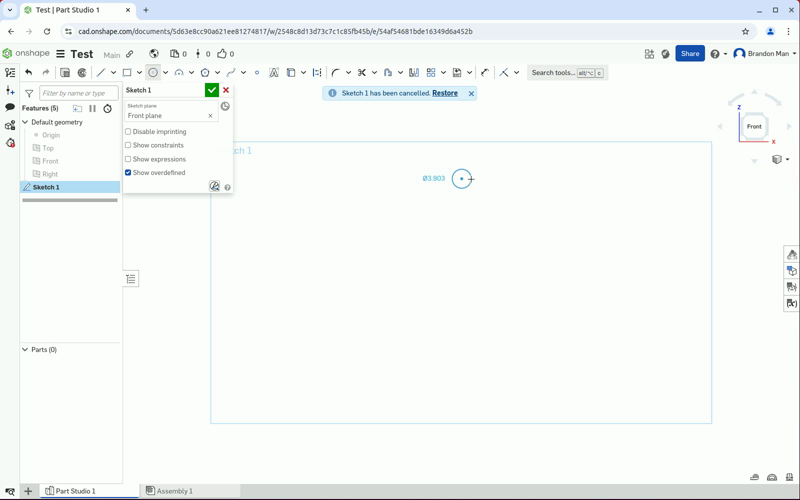
key(esc)
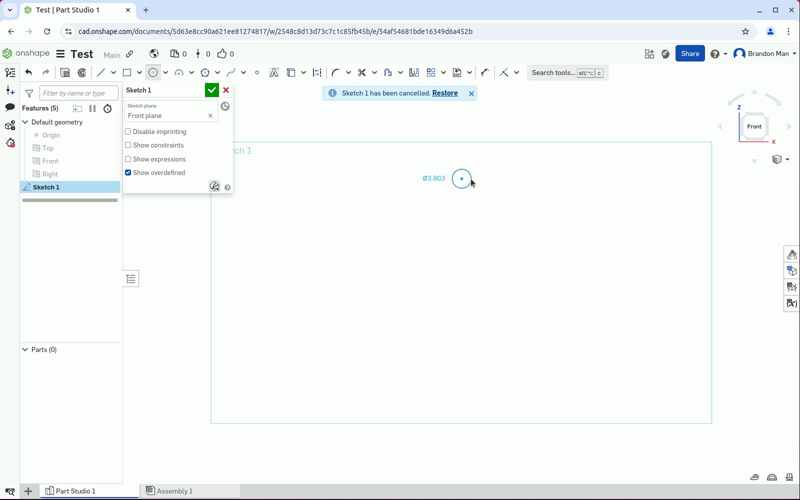
key(c)
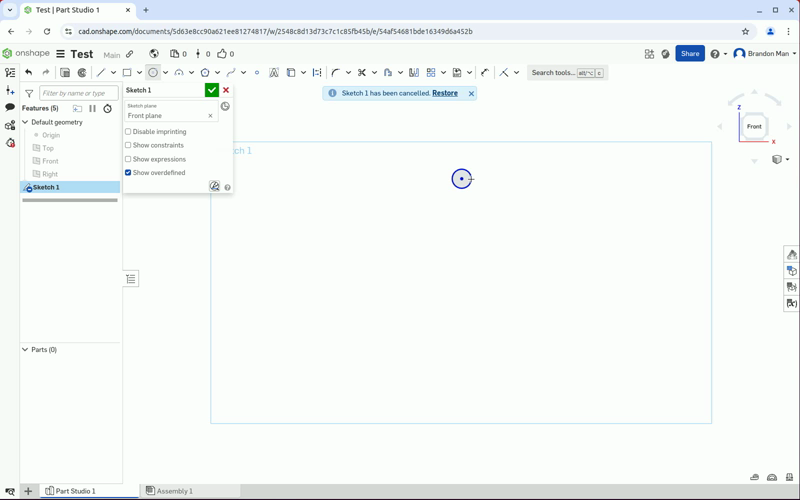
key_down(shift)
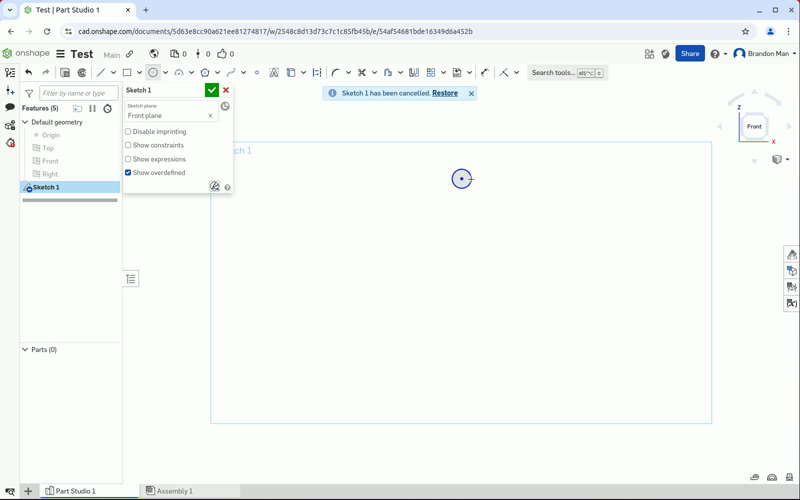
mouse_move(461, 178)
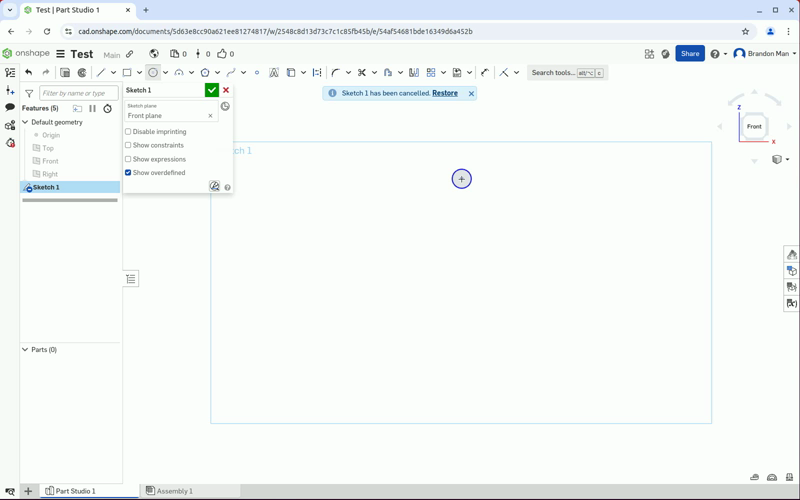
click(461, 178)
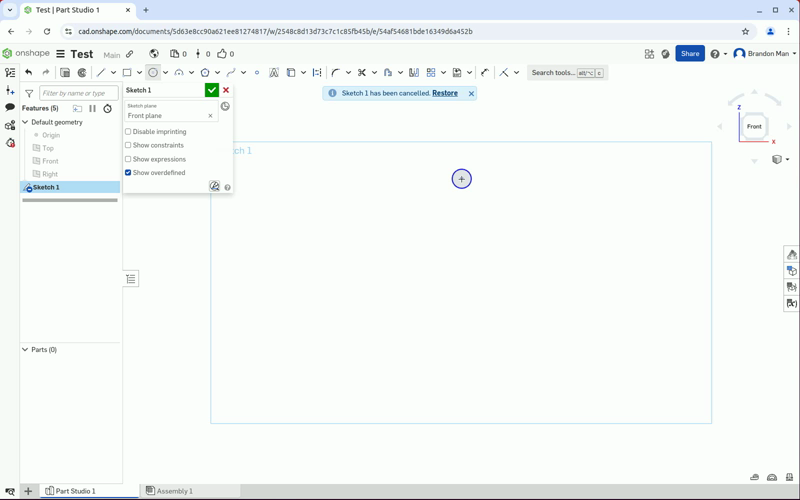
key_up(shift)
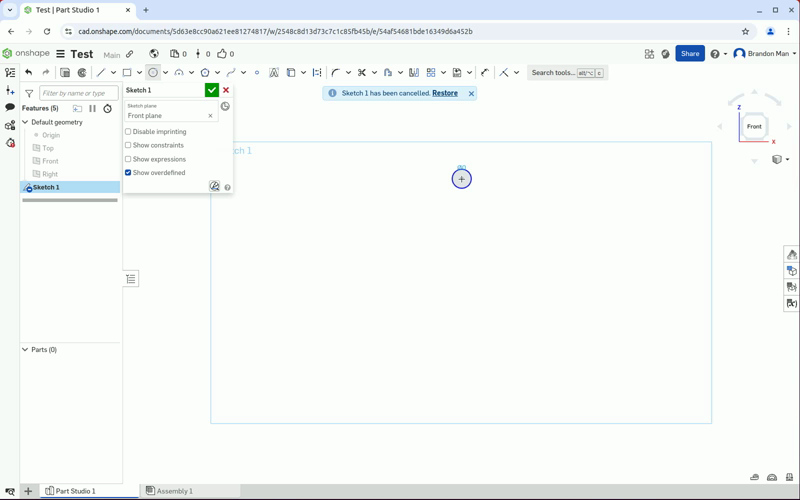
mouse_move(464, 178)
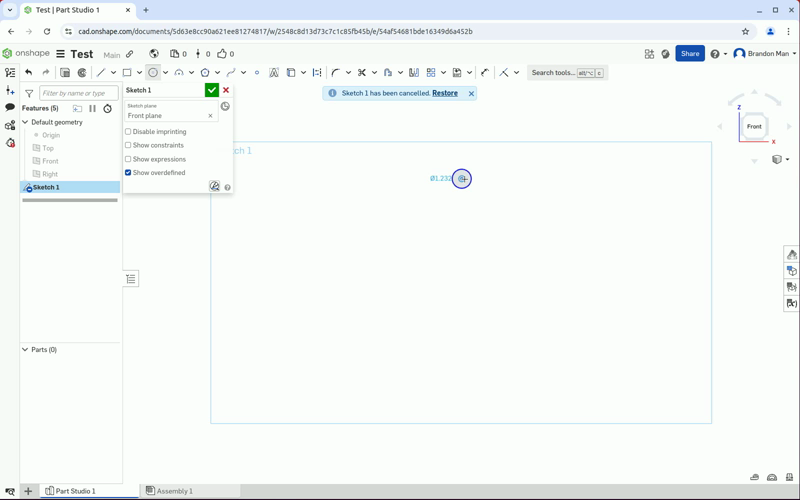
scroll(6)
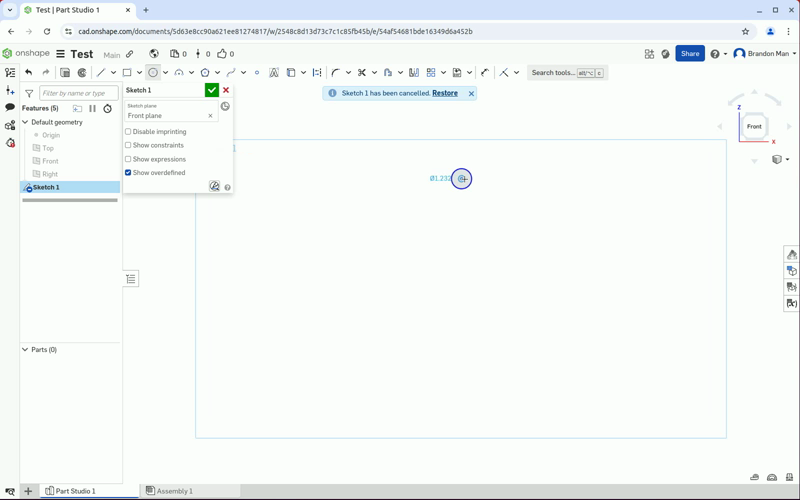
scroll(6)
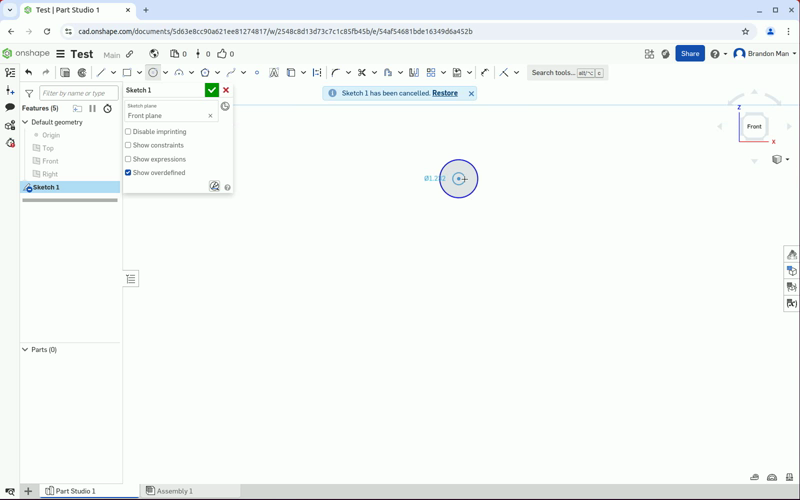
scroll(6)
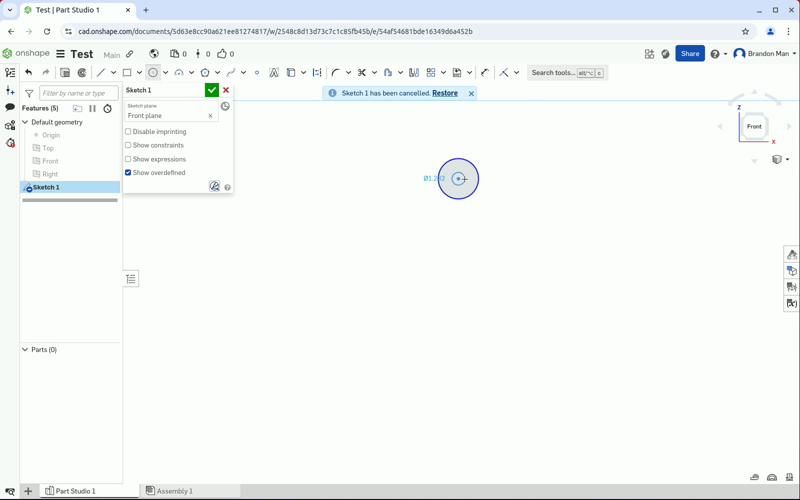
scroll(6)
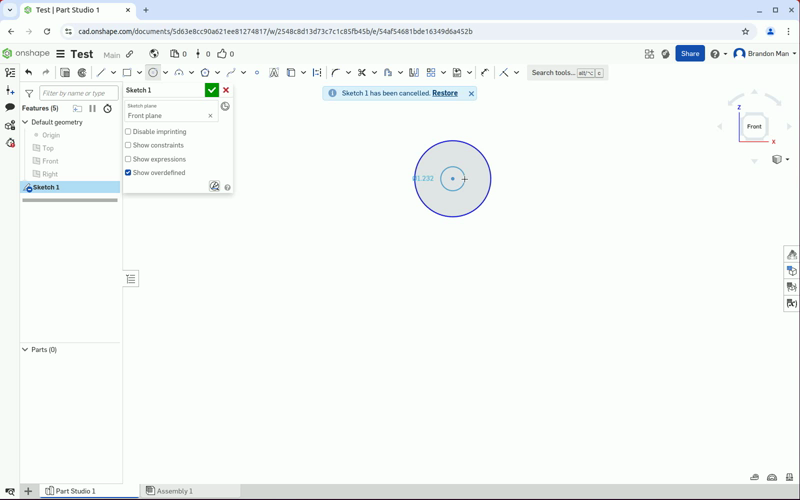
scroll(6)
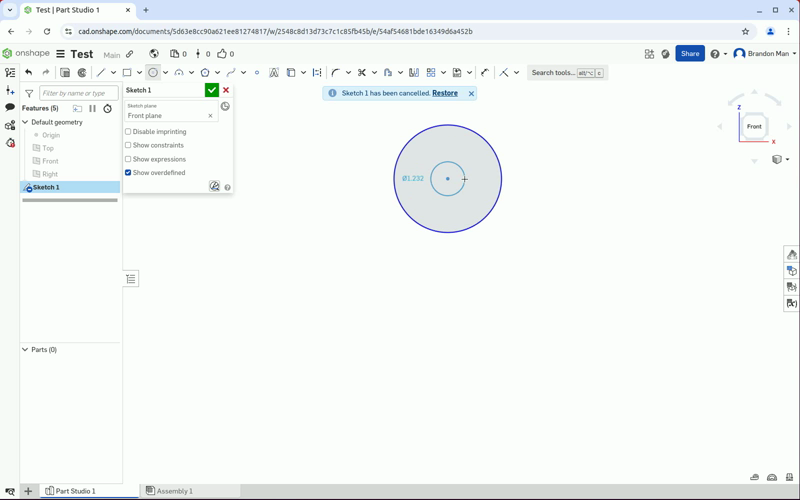
scroll(6)
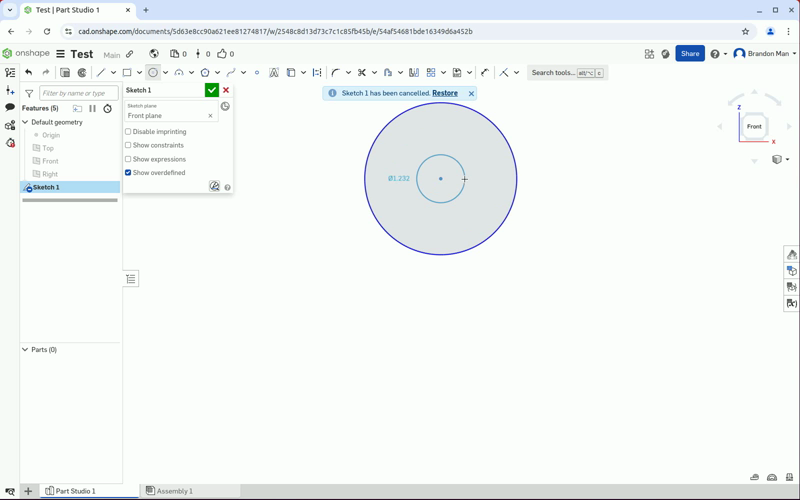
scroll(6)
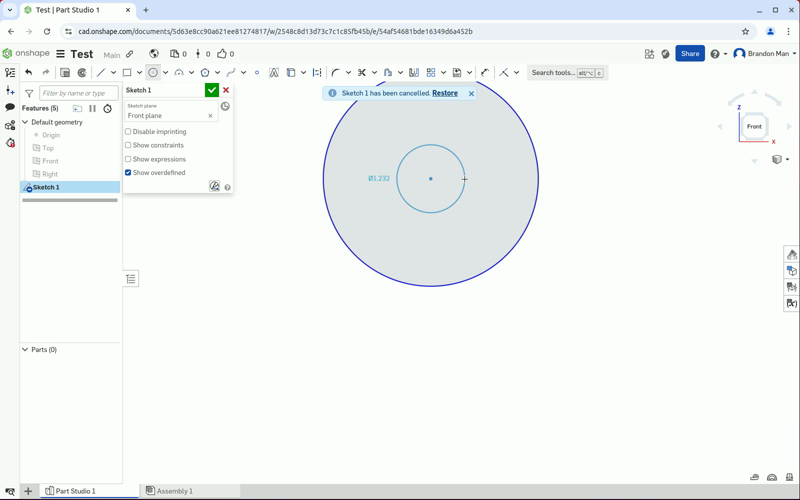
click(464, 178)
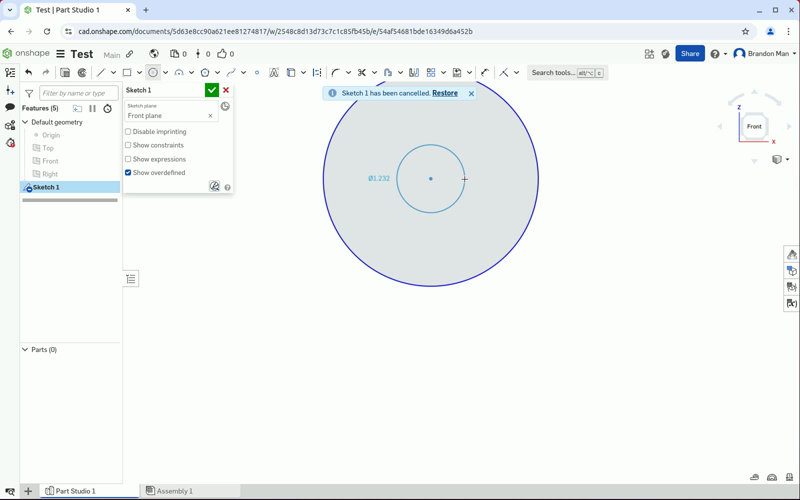
scroll(-6)
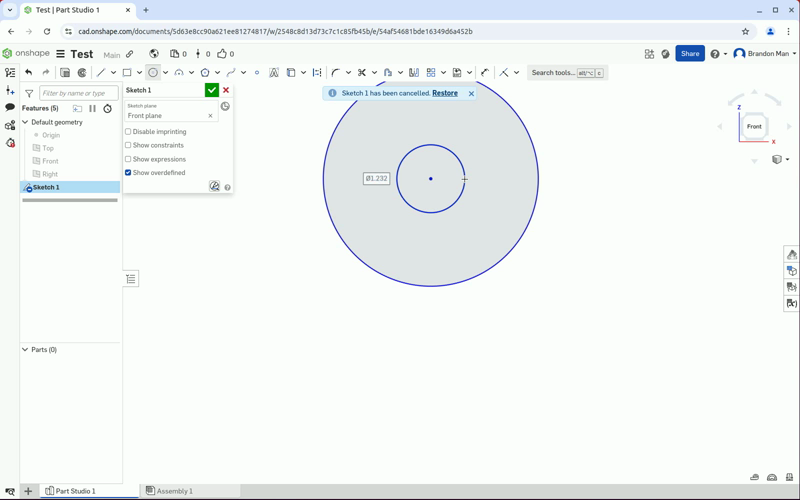
scroll(-6)
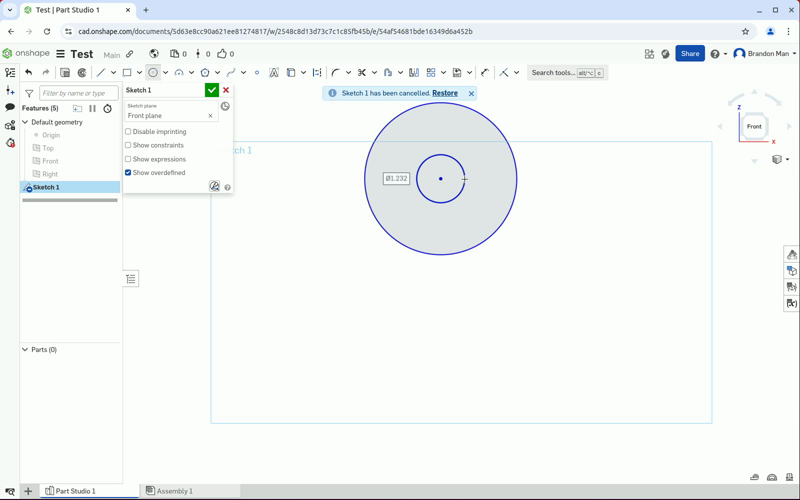
scroll(-6)
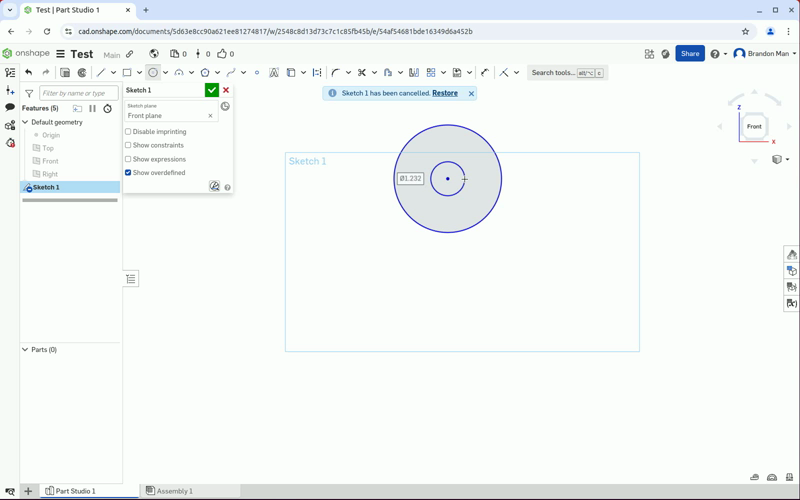
scroll(-6)
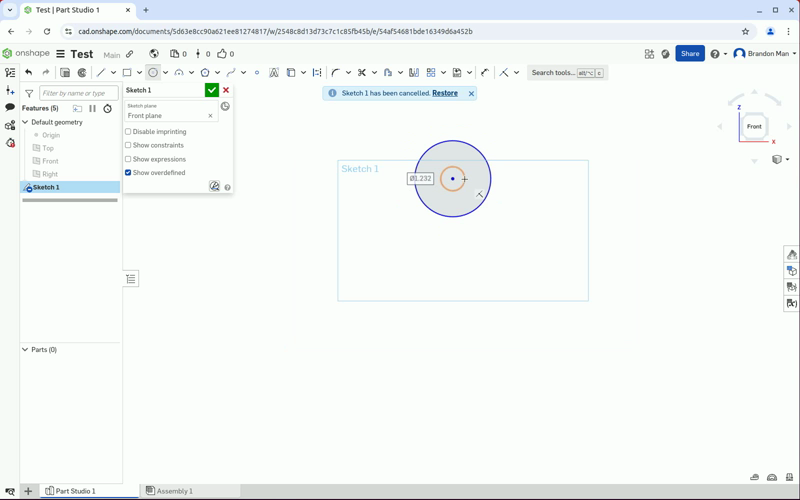
scroll(-6)
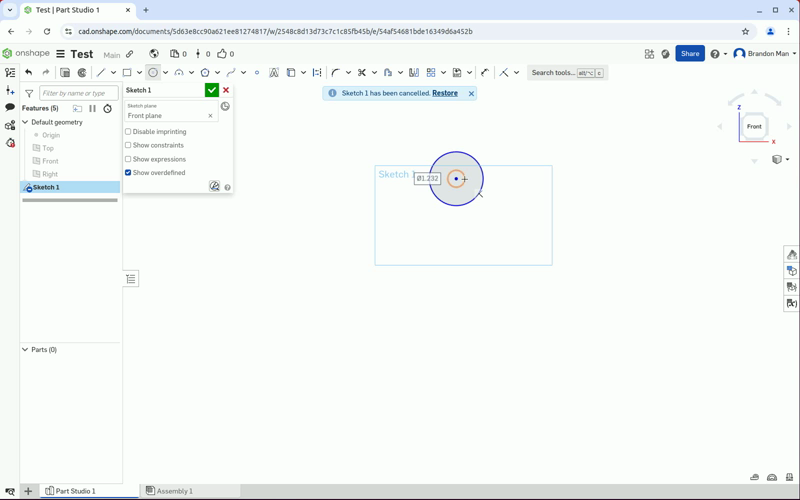
scroll(-6)
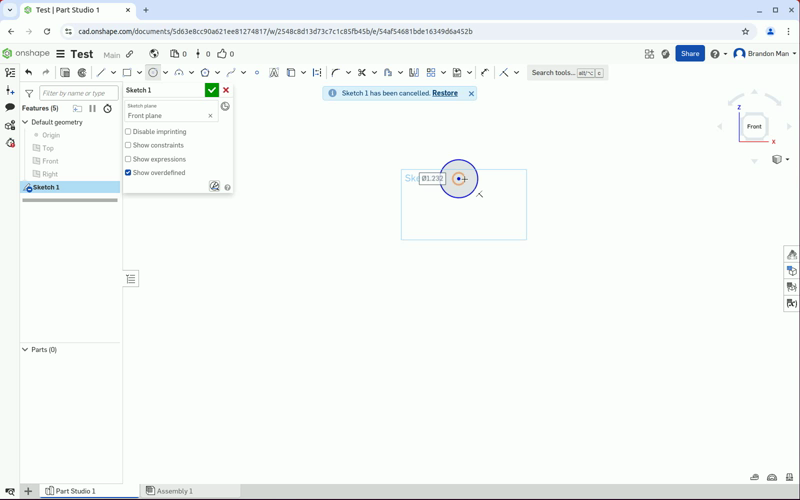
scroll(-6)
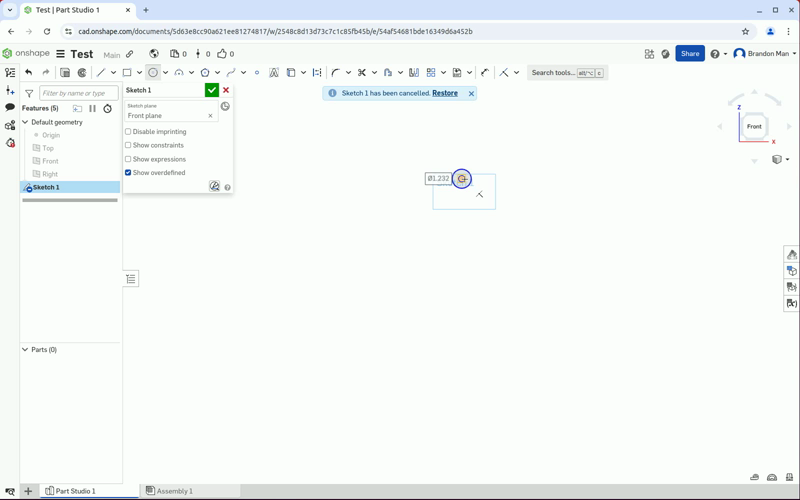
key(esc)
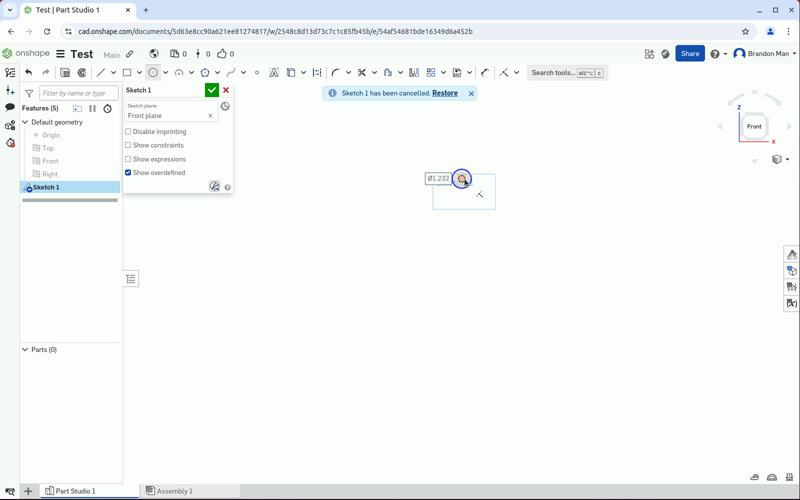
mouse_move(470, 183)
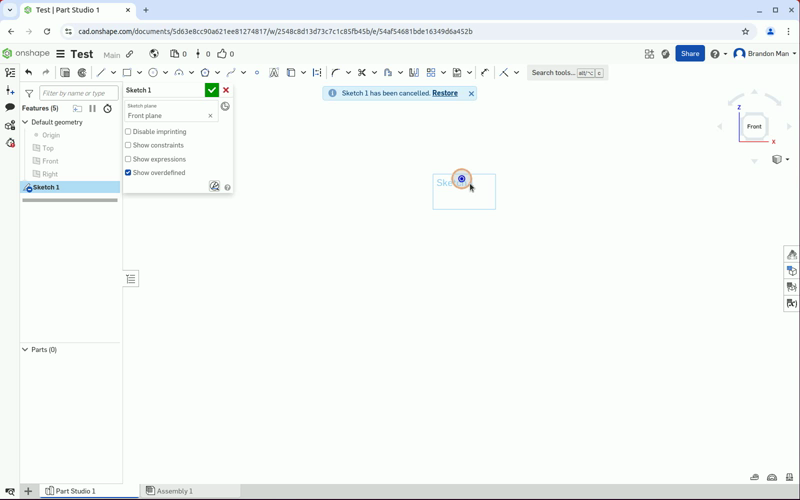
scroll(6)
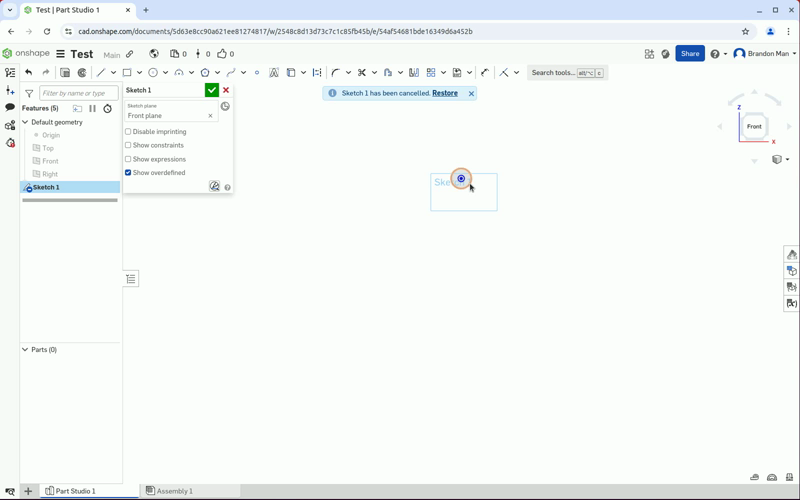
scroll(6)
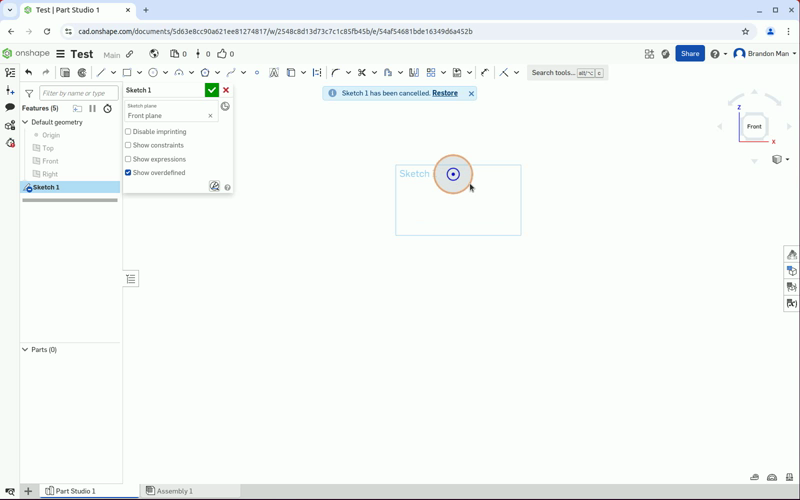
scroll(6)
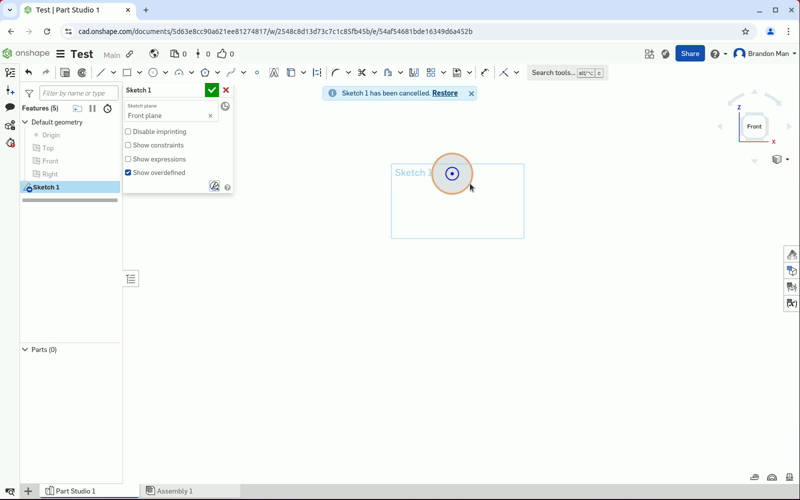
scroll(6)
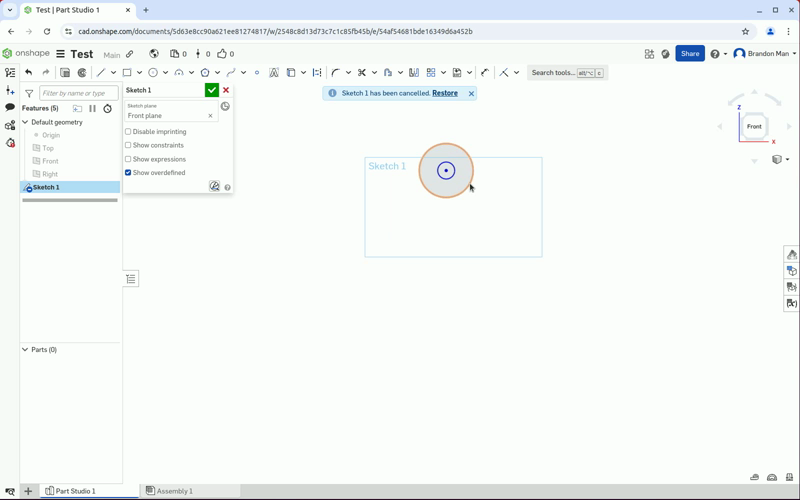
scroll(6)
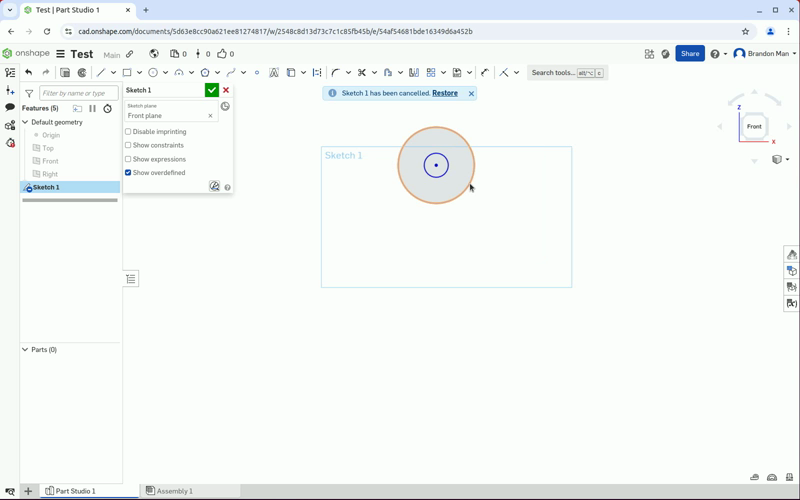
scroll(6)
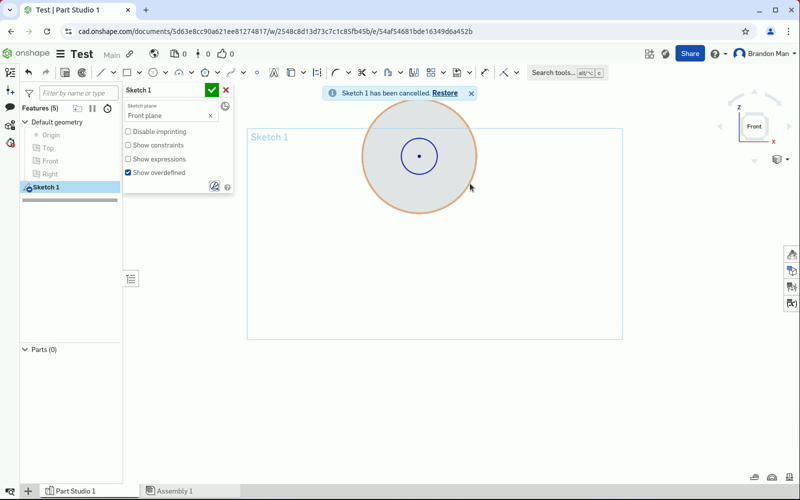
scroll(6)
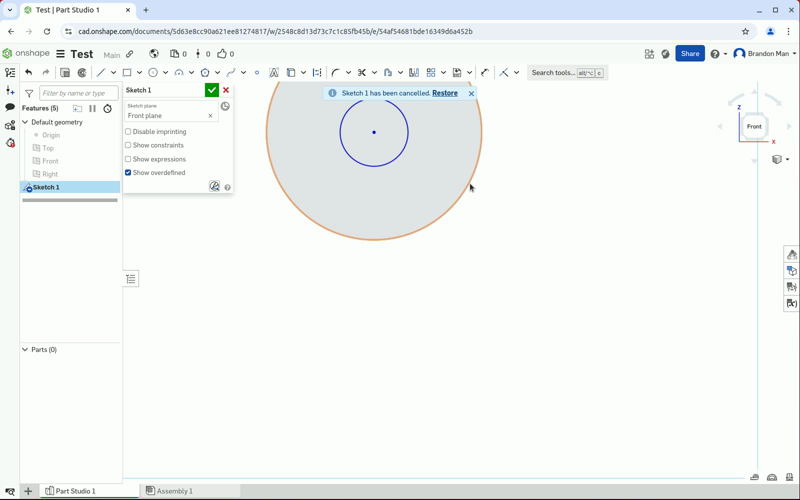
click(470, 183)
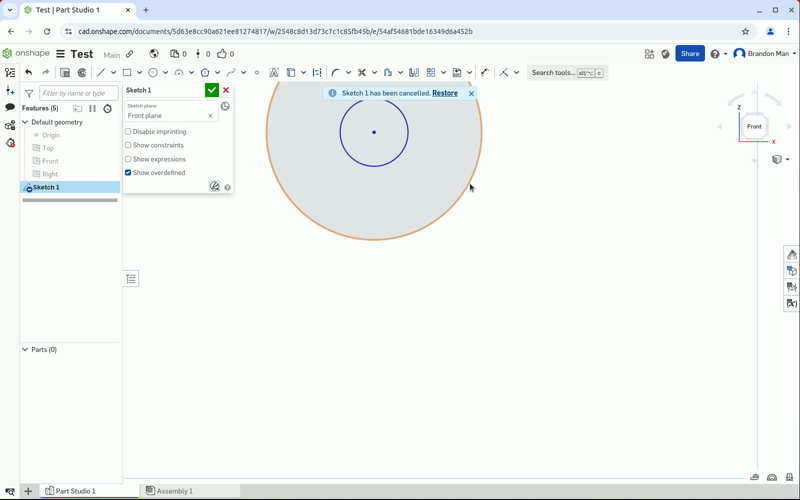
scroll(-6)
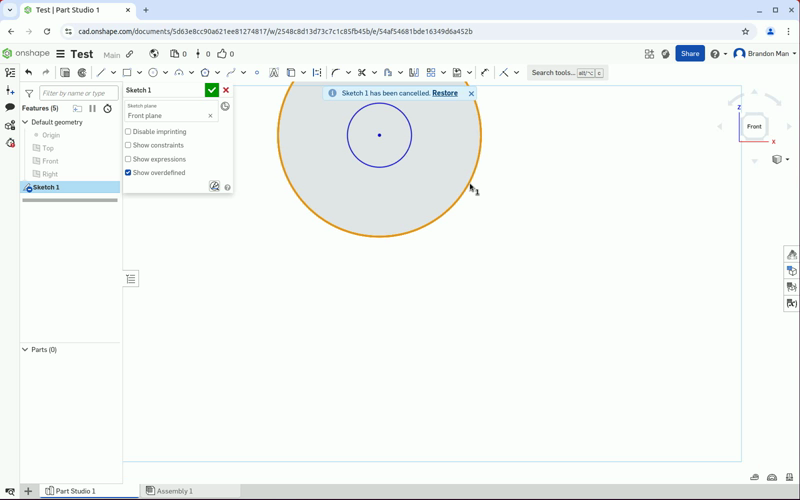
scroll(-6)
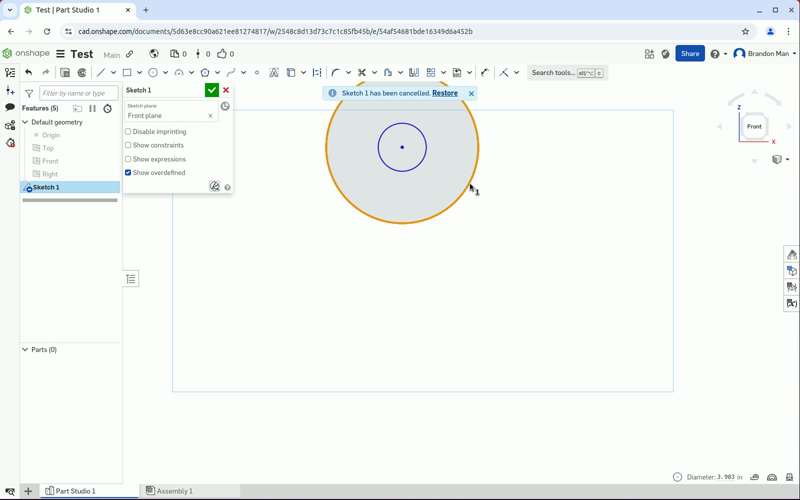
scroll(-6)
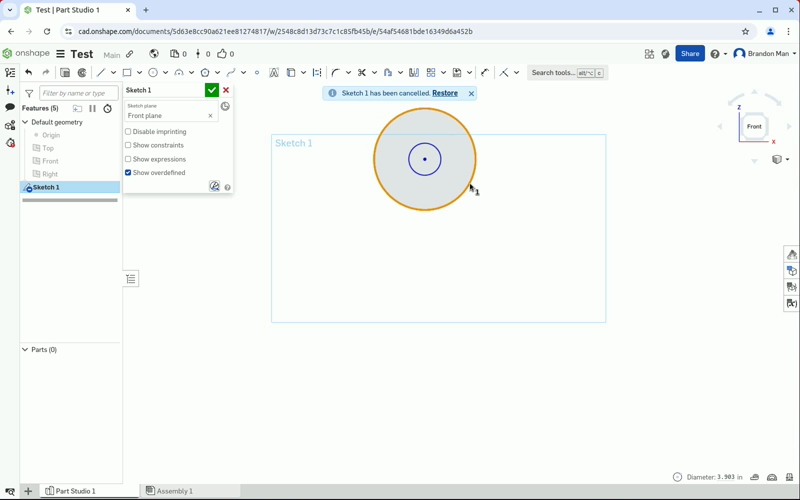
scroll(-6)
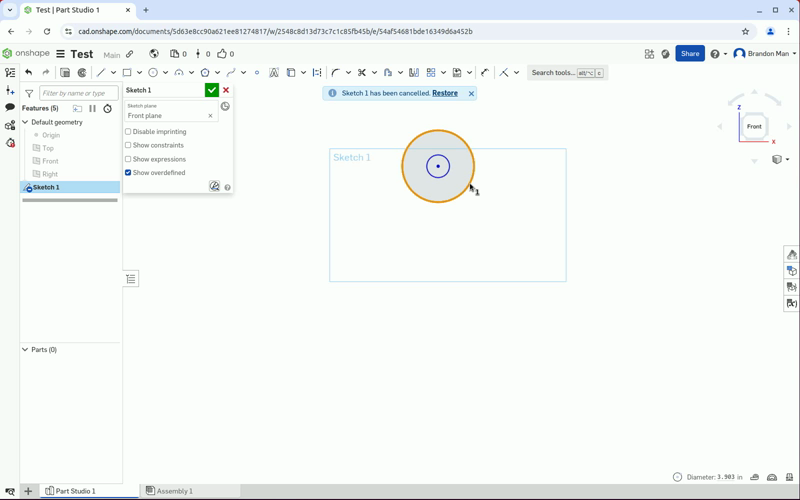
scroll(-6)
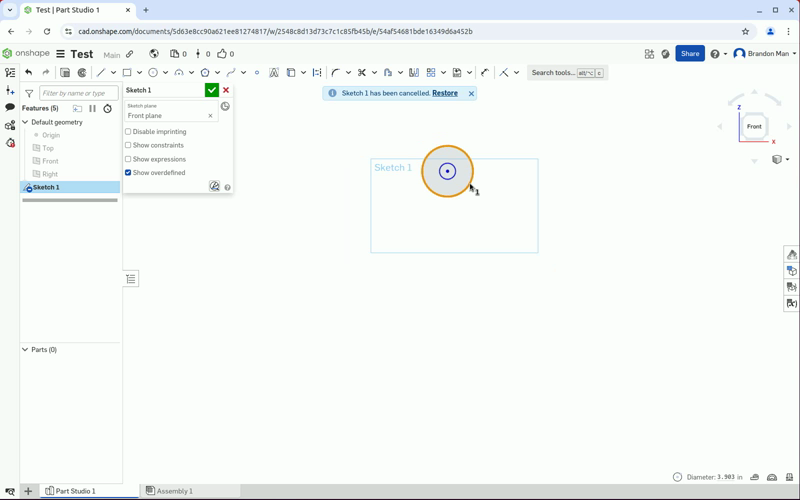
scroll(-6)
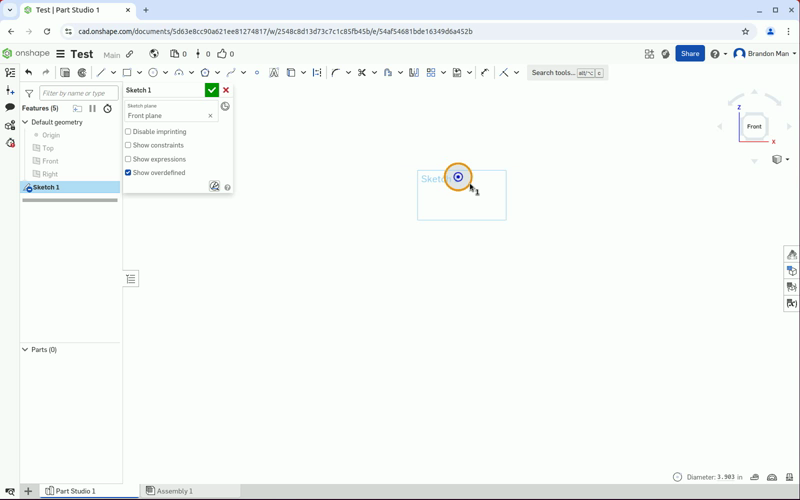
scroll(-6)
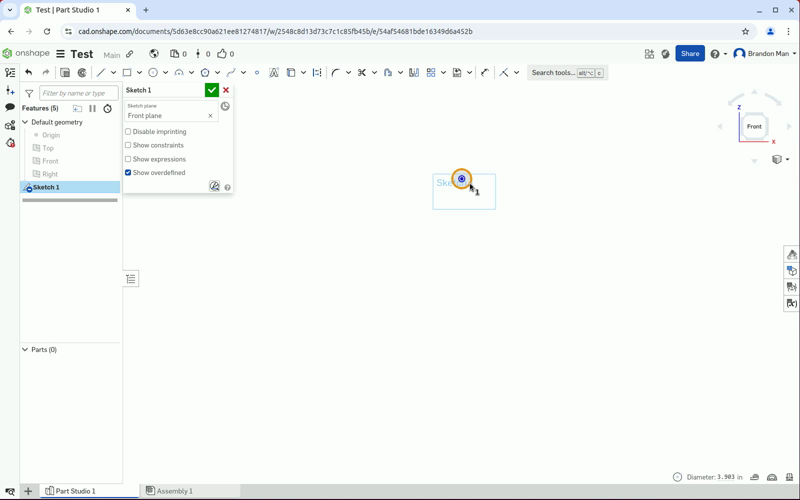
mouse_move(73, 352)
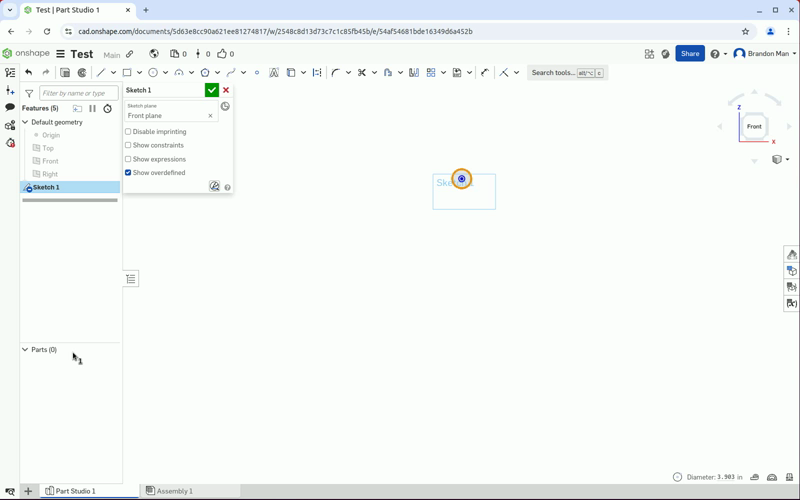
key(shift+y)
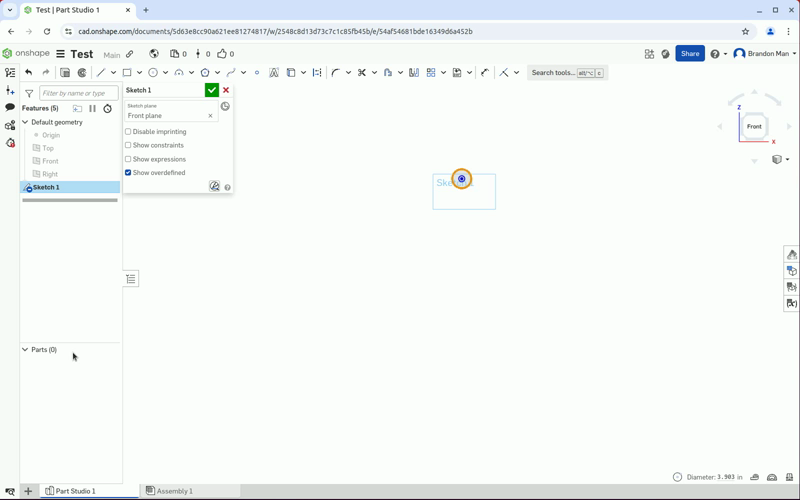
key(shift+e)
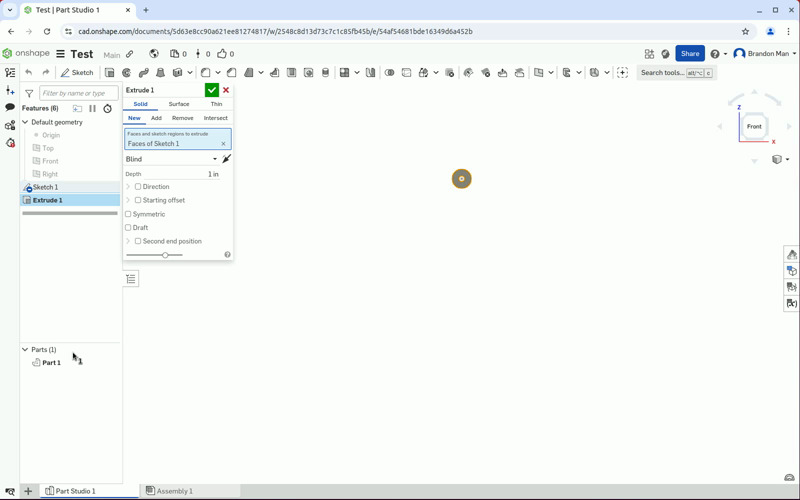
mouse_move(143, 106)
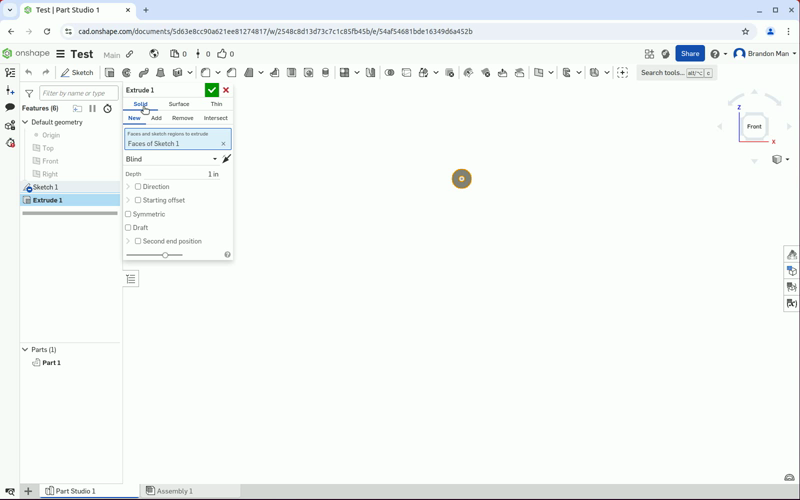
click(143, 106)
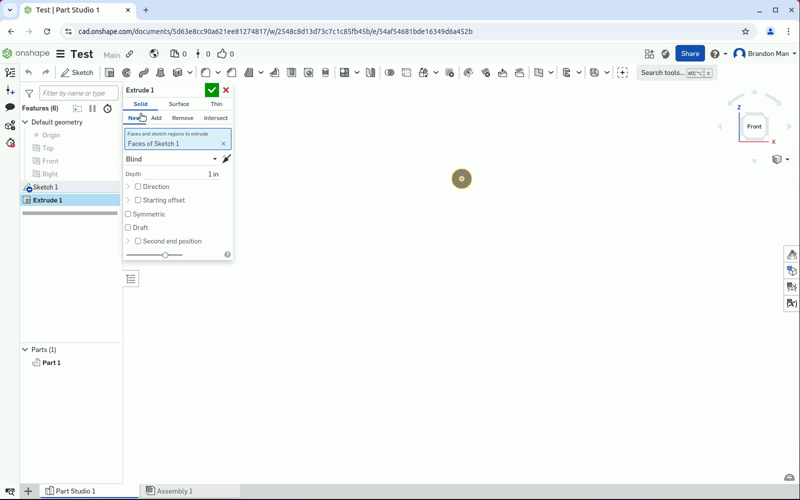
mouse_move(137, 120)
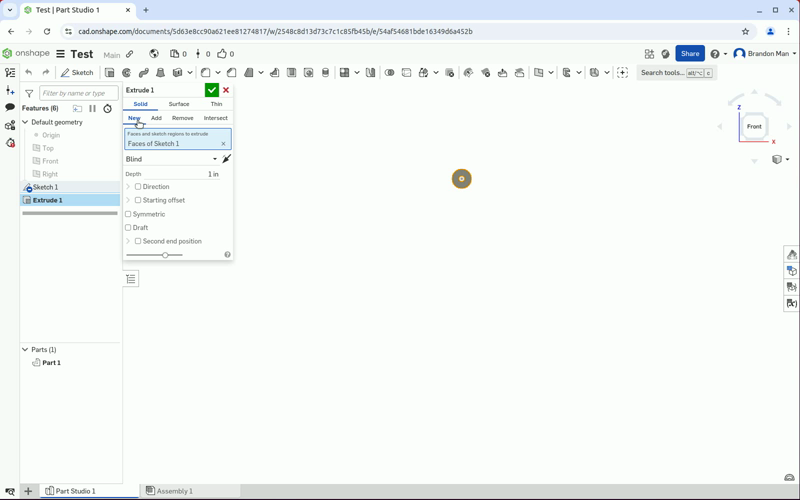
click(137, 120)
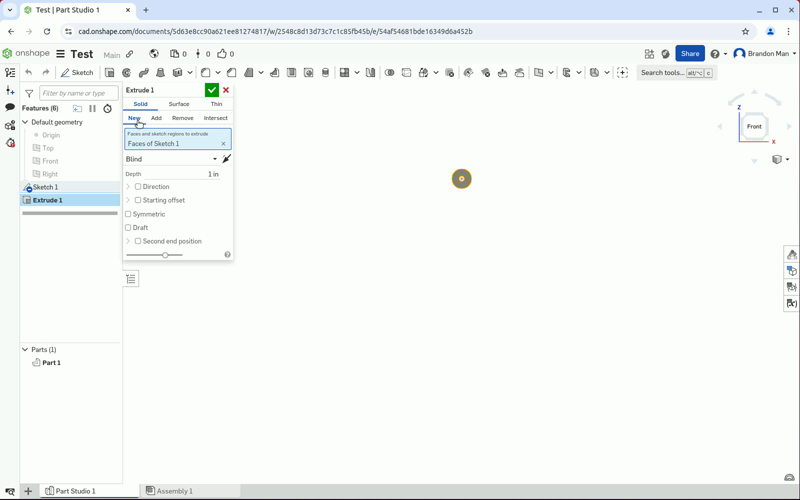
key(tab, 4)
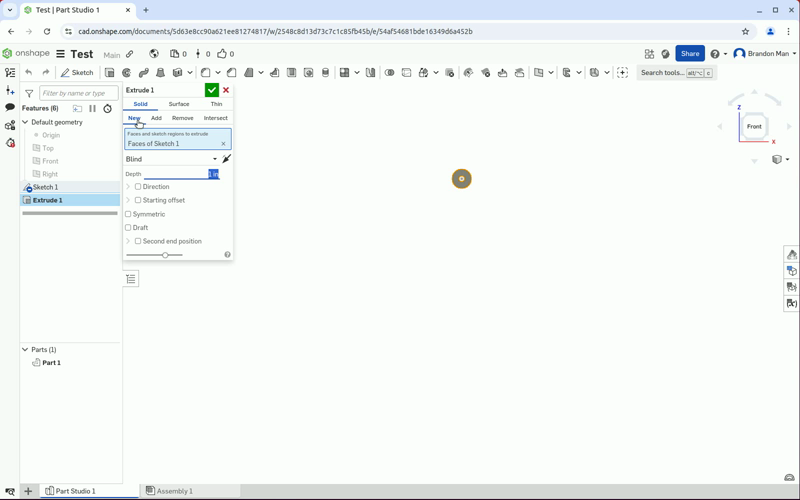
text(0.481)
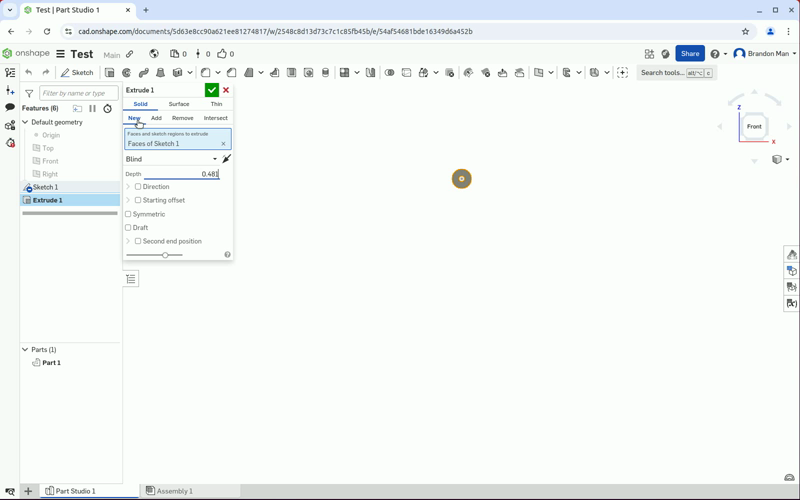
key(enter)
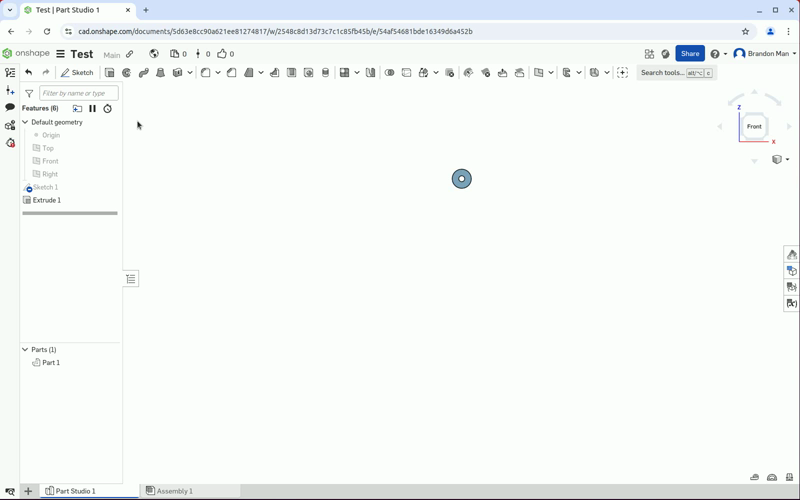
key(shift+h)
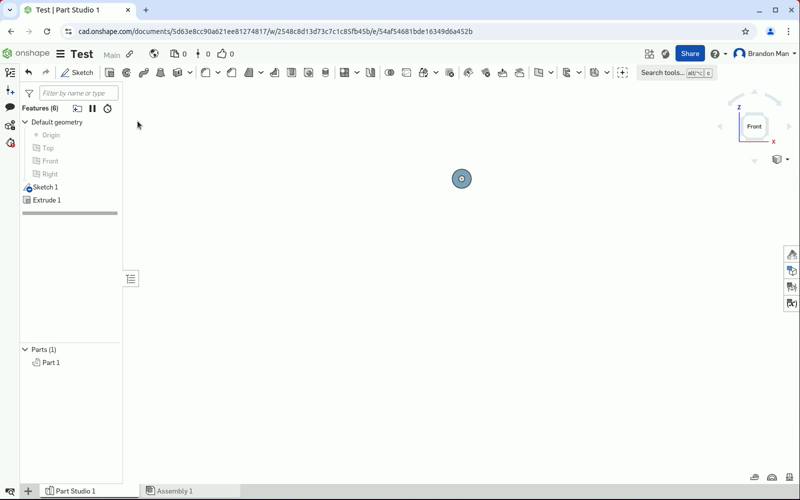
key(shift+h)
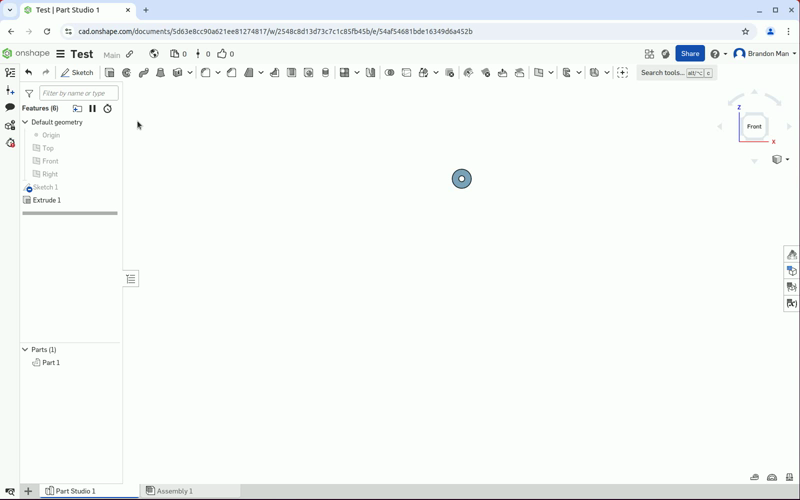
mouse_move(73, 189)
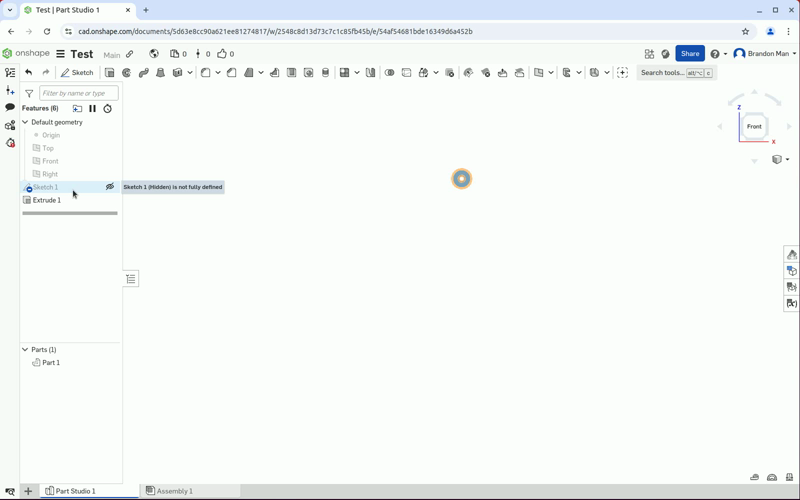
click(73, 189)
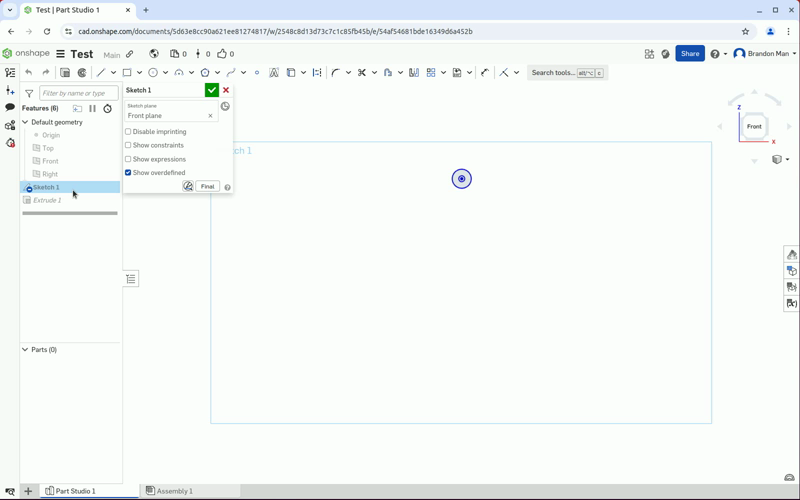
mouse_move(229, 92)
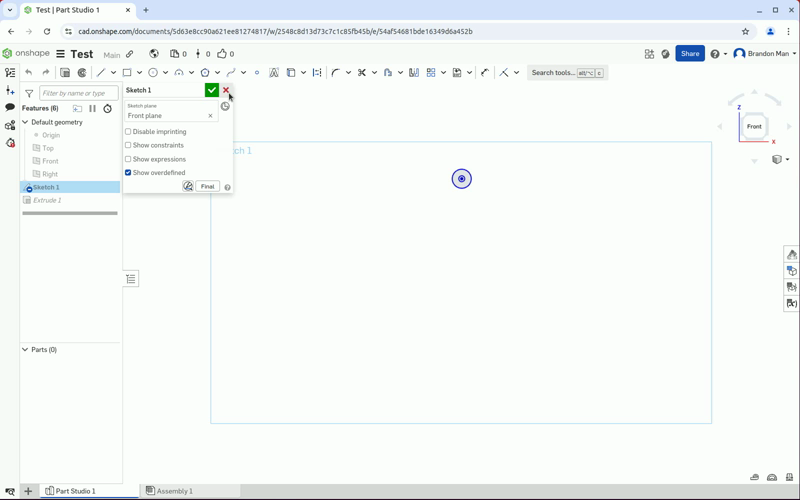
click(229, 92)
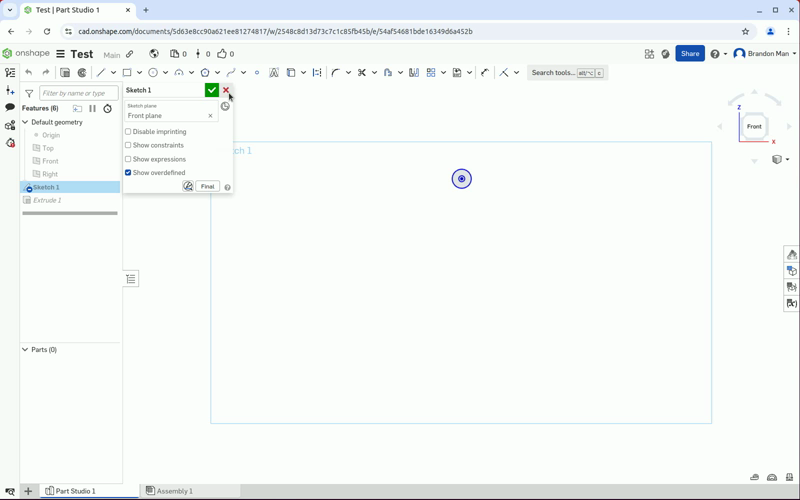
key(shift+s)
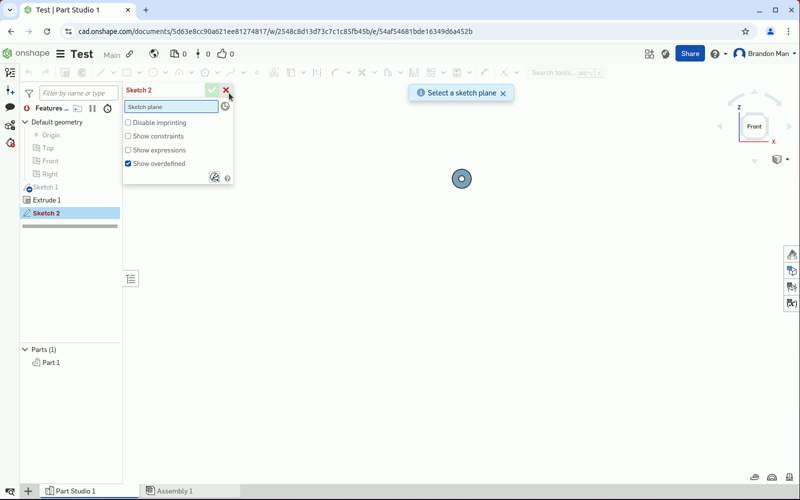
mouse_move(73, 163)
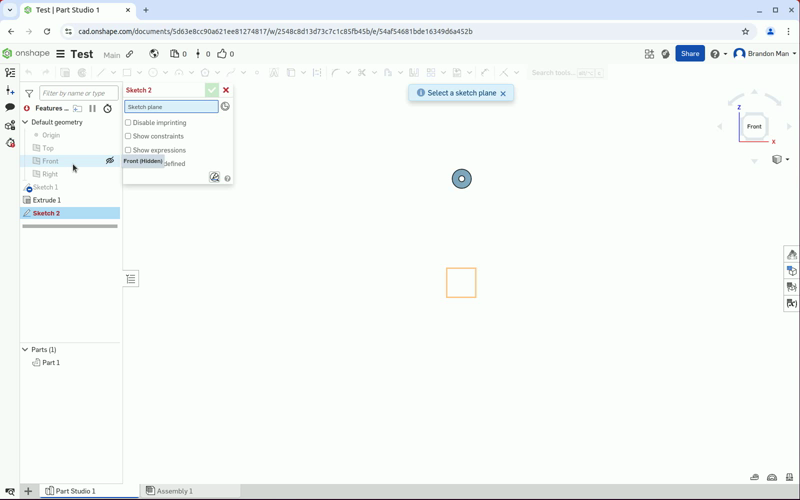
click(73, 163)
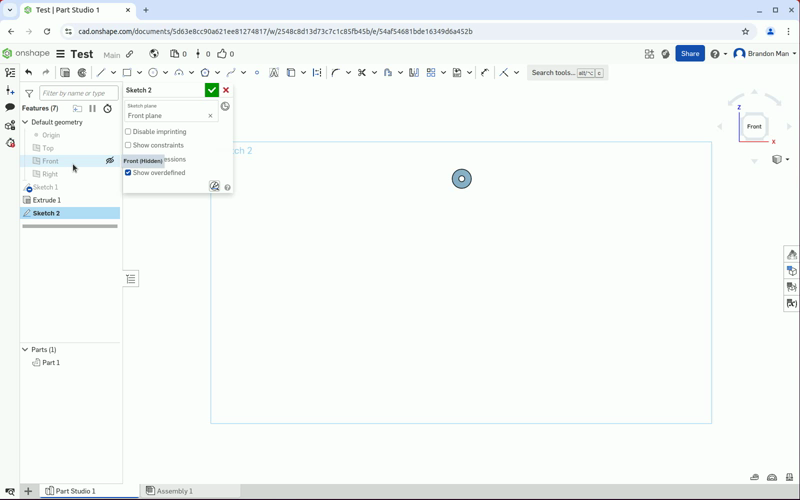
mouse_move(73, 352)
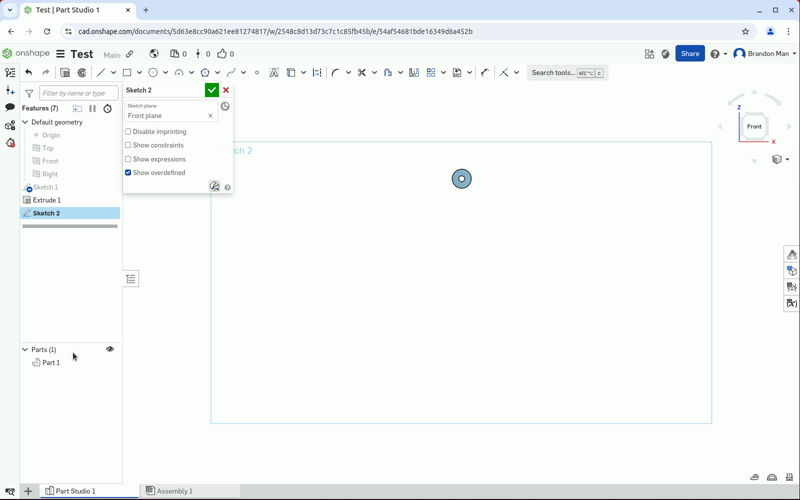
key(y)
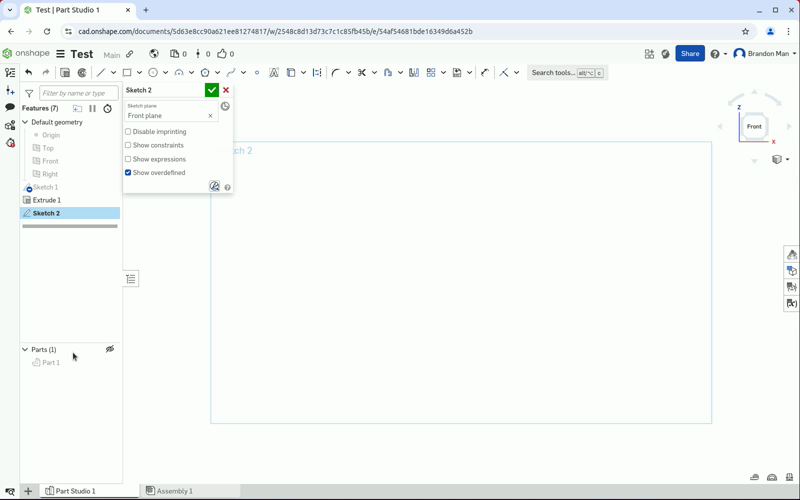
key(c)
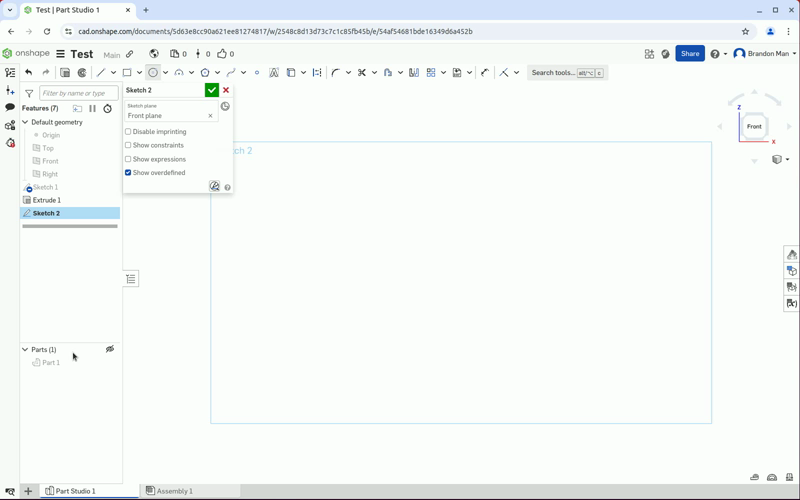
key_down(shift)
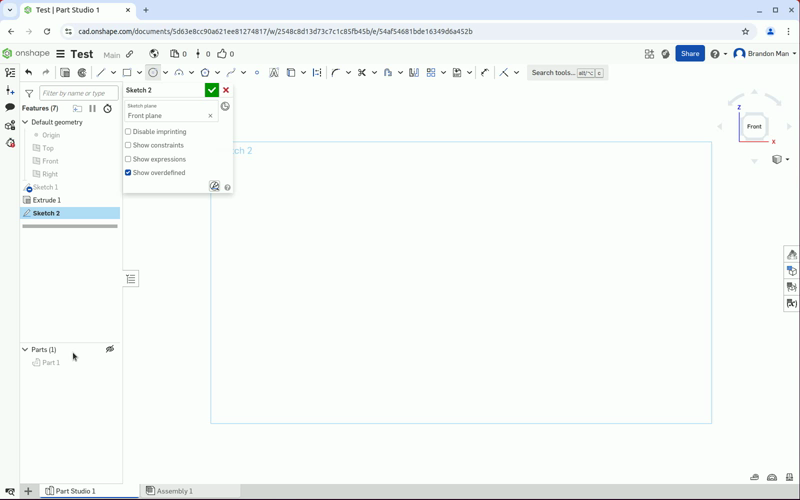
mouse_move(461, 282)
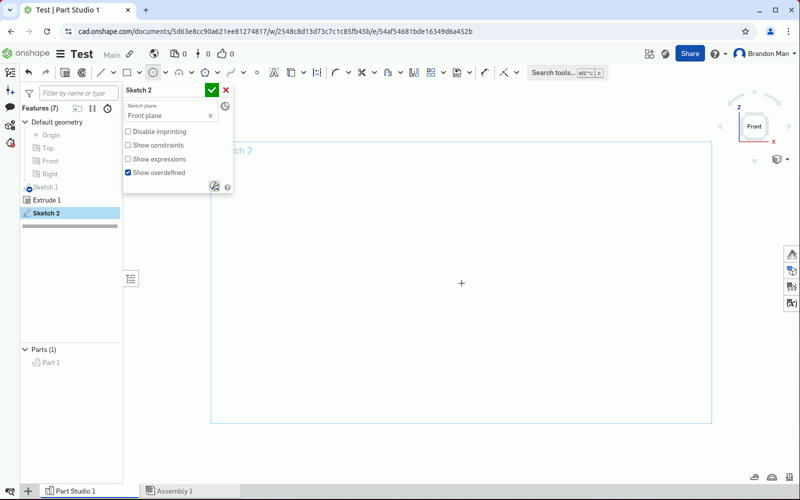
click(461, 282)
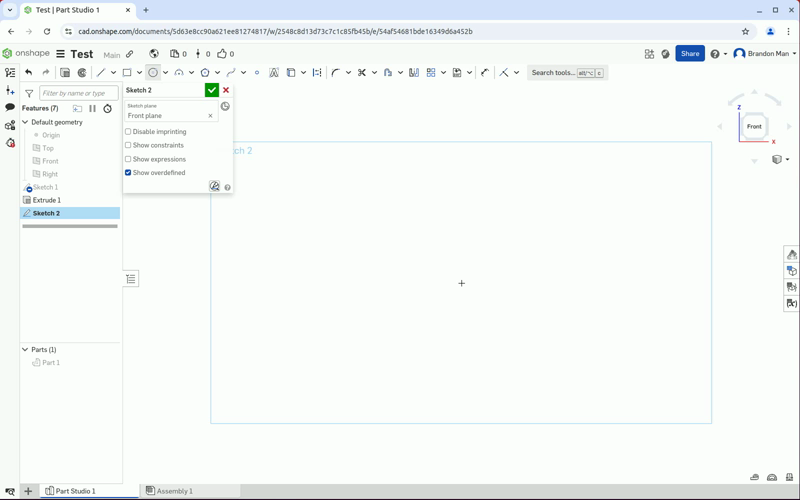
key_up(shift)
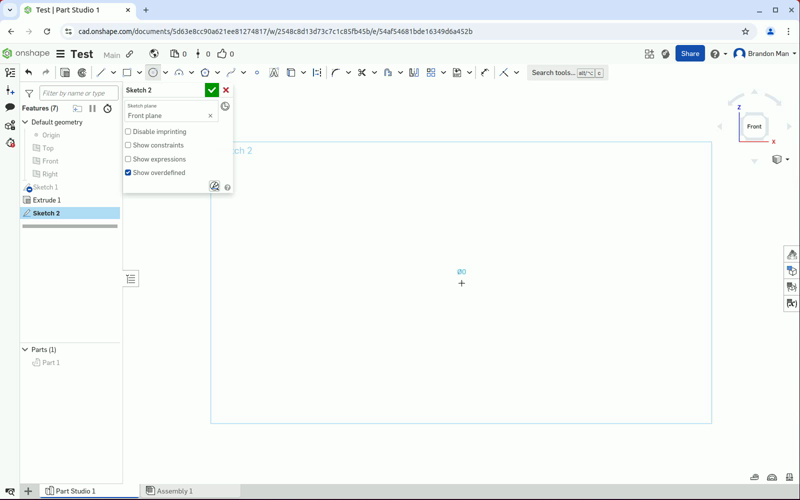
mouse_move(471, 282)
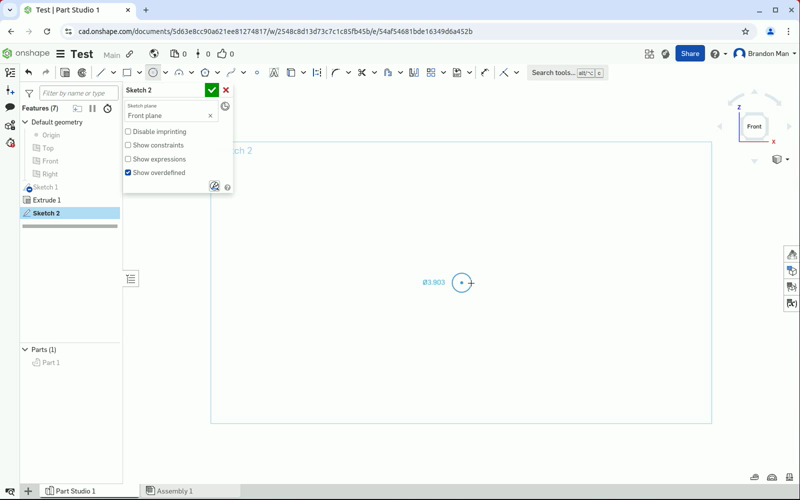
click(471, 282)
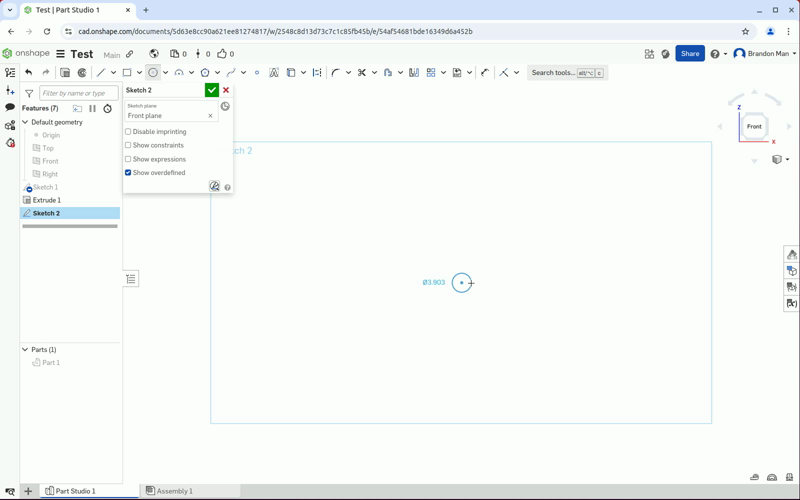
key(esc)
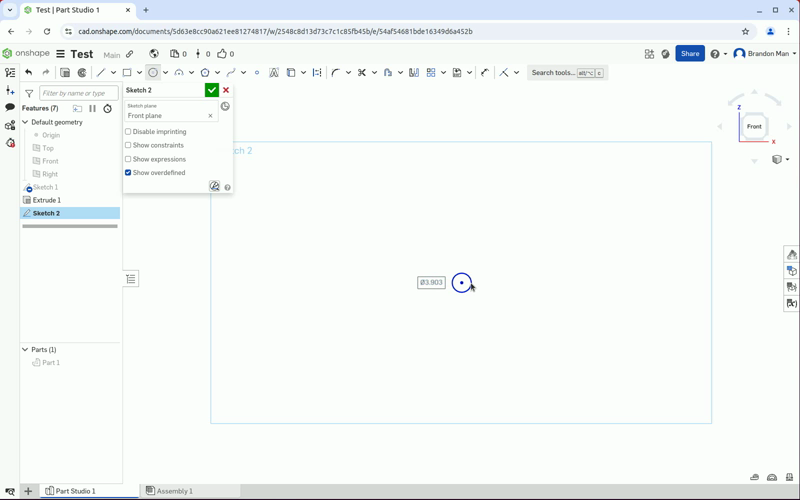
key(c)
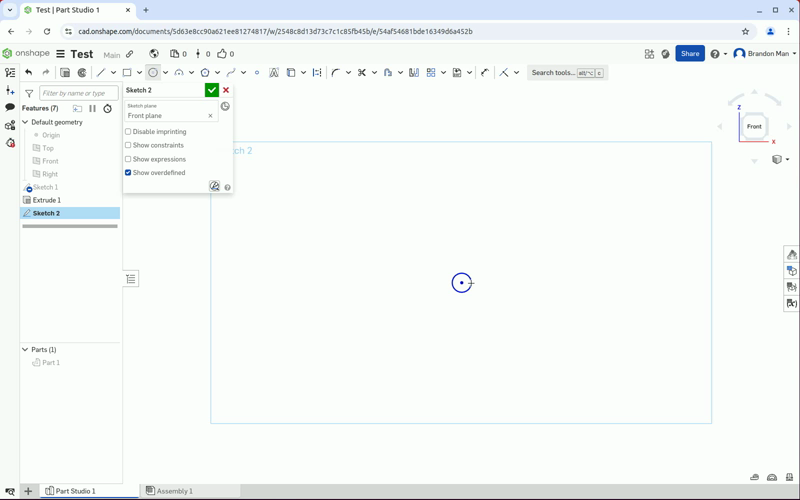
key_down(shift)
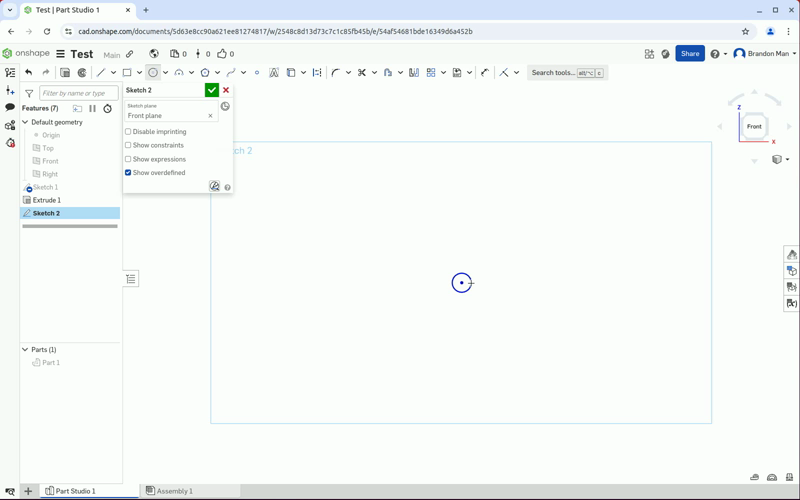
mouse_move(461, 282)
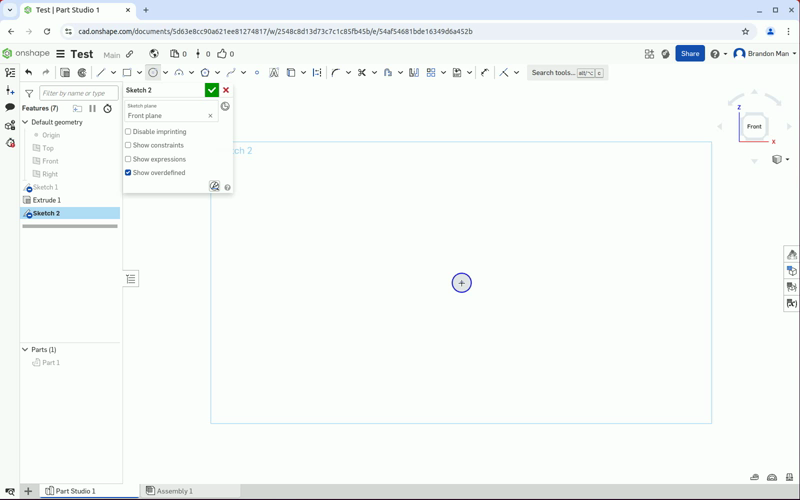
click(461, 282)
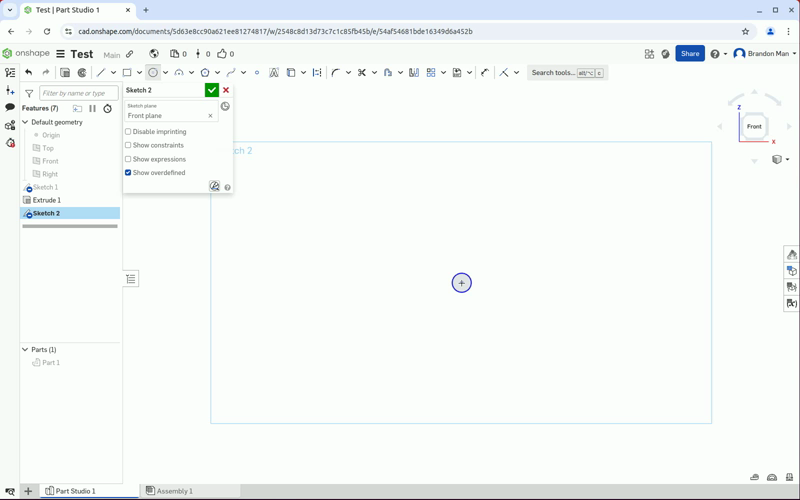
key_up(shift)
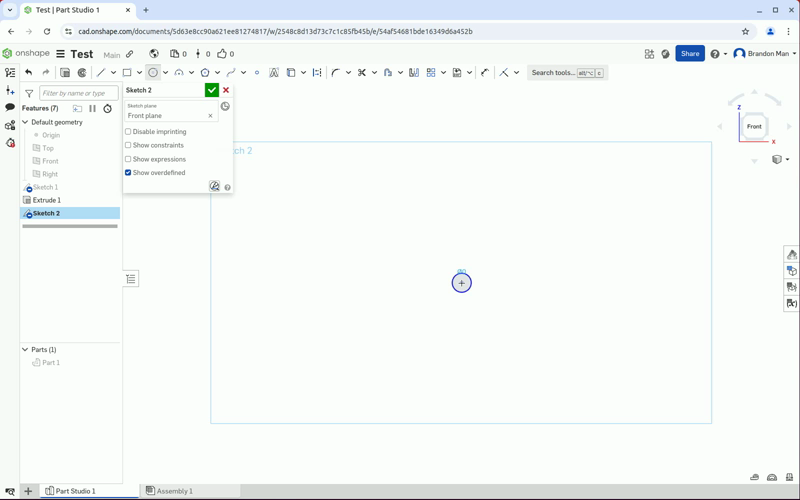
mouse_move(464, 282)
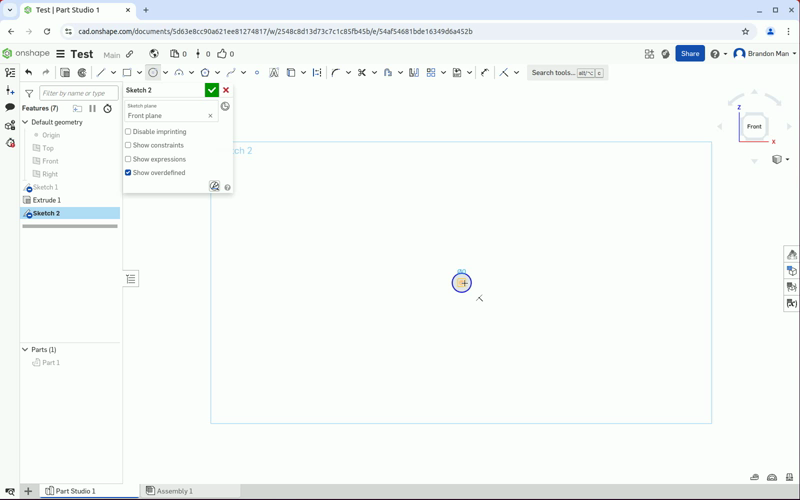
scroll(6)
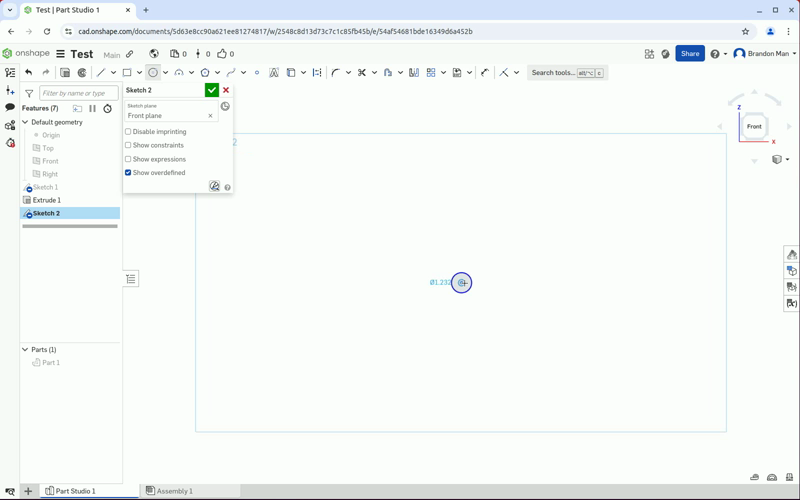
scroll(6)
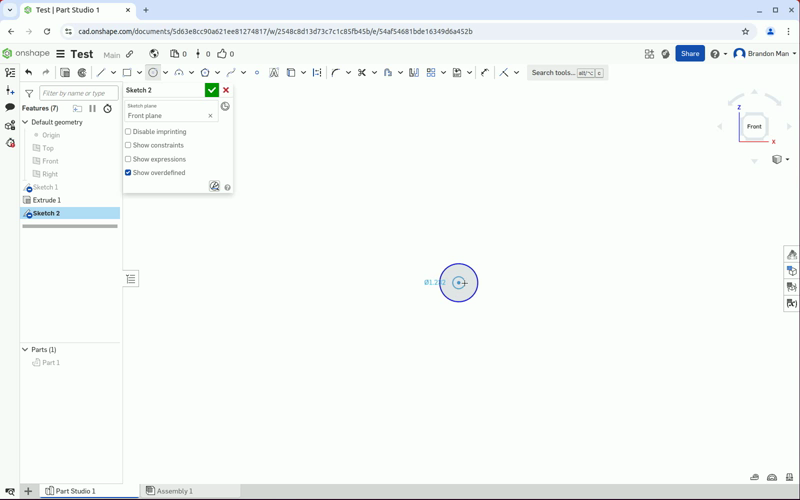
scroll(6)
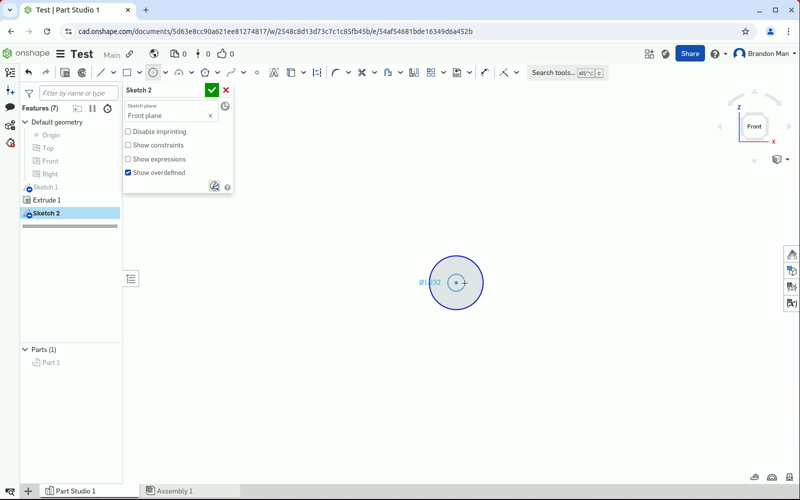
scroll(6)
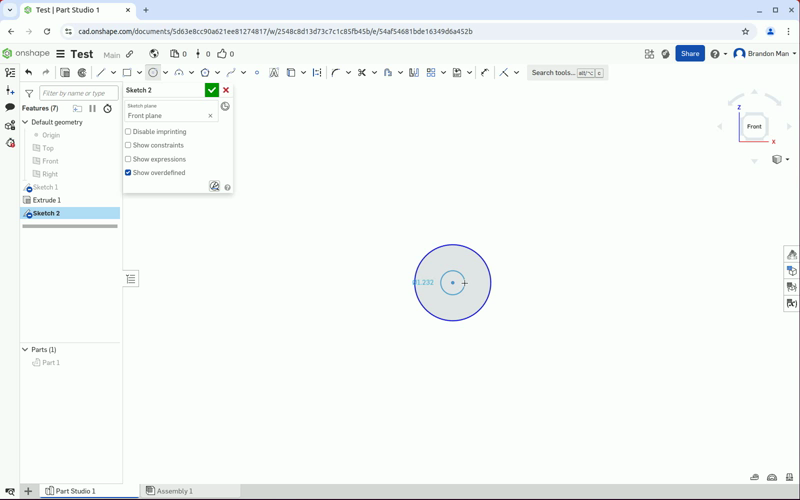
scroll(6)
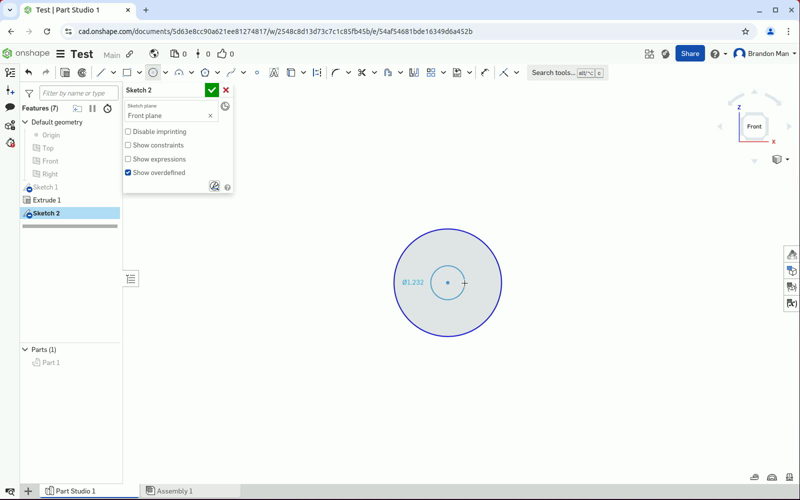
scroll(6)
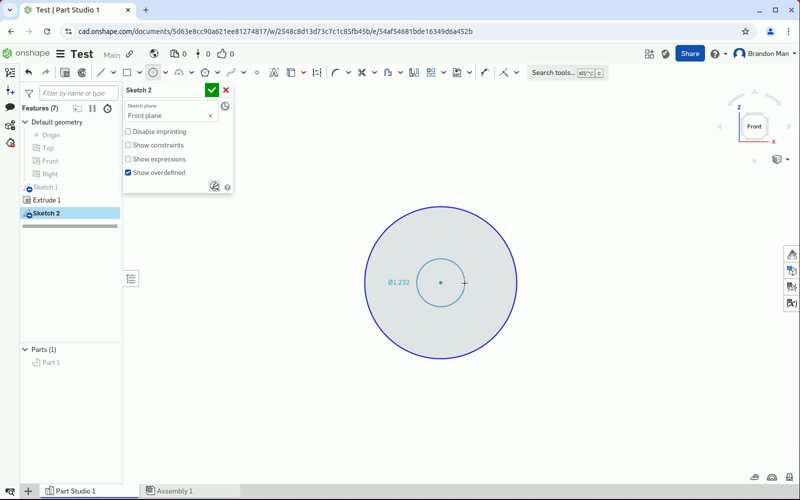
scroll(6)
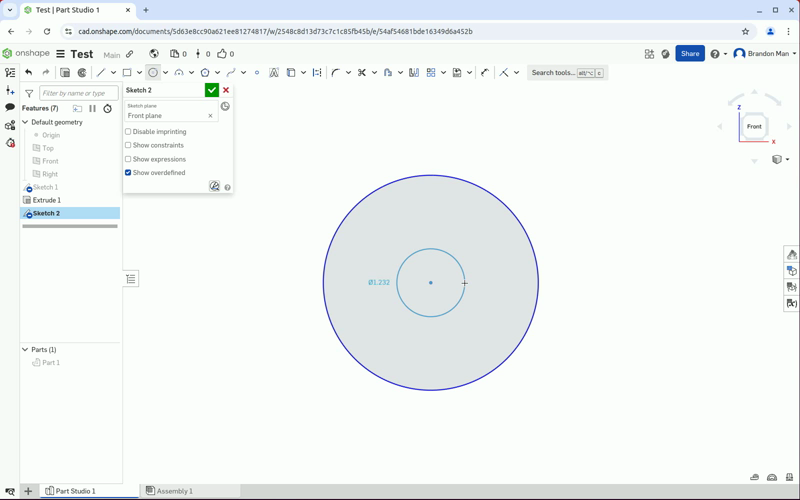
click(464, 282)
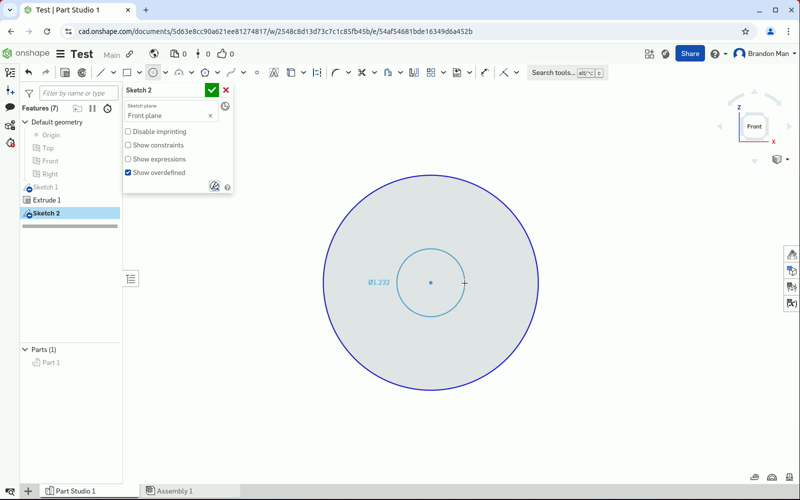
scroll(-6)
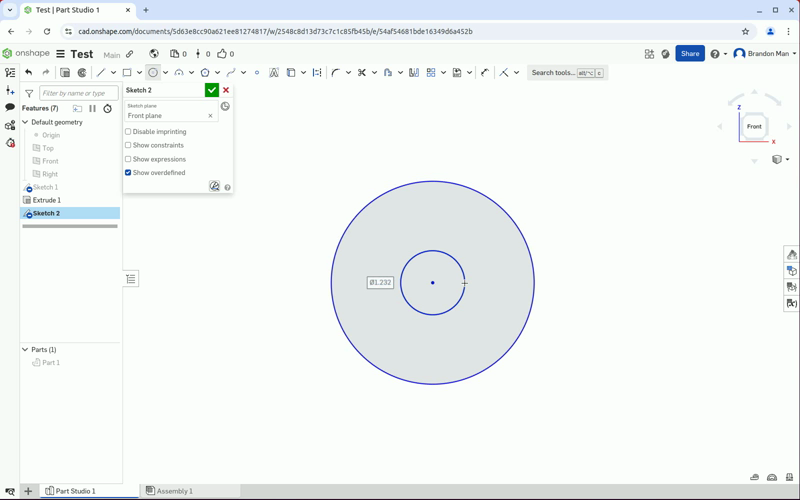
scroll(-6)
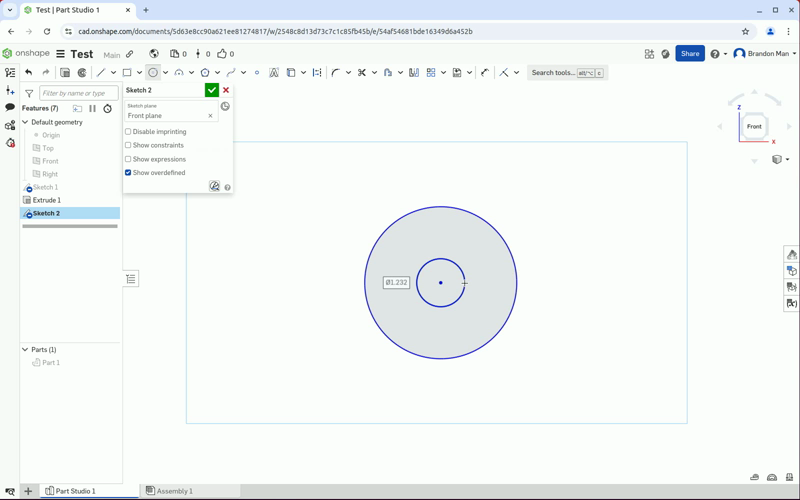
scroll(-6)
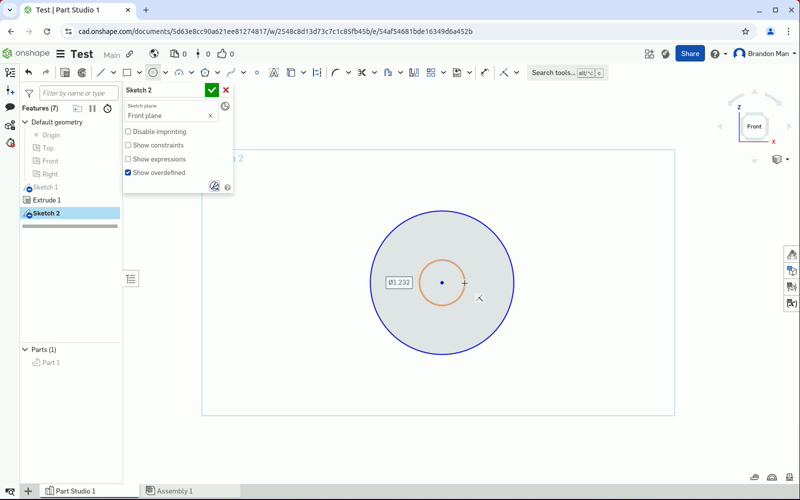
scroll(-6)
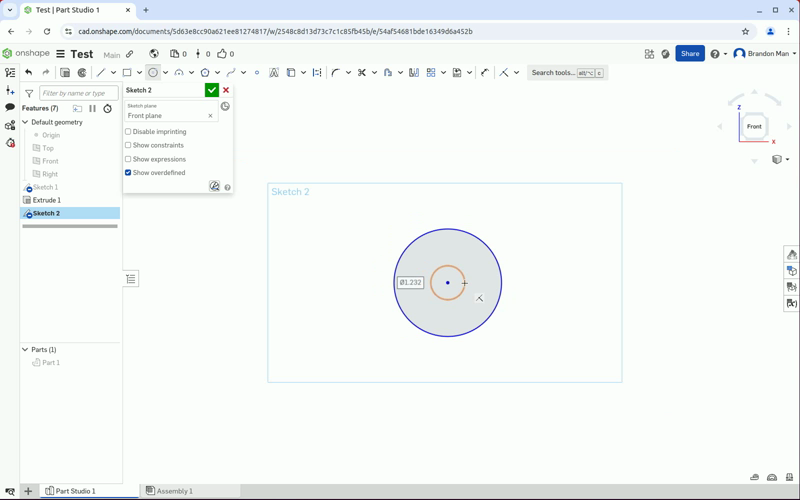
scroll(-6)
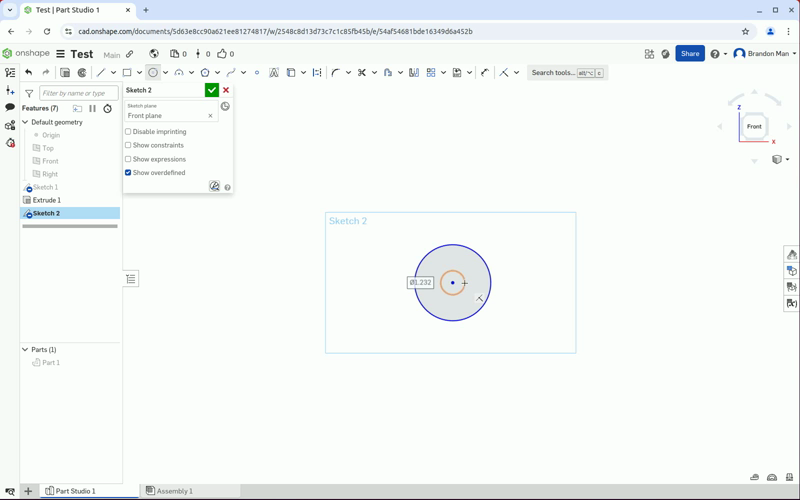
scroll(-6)
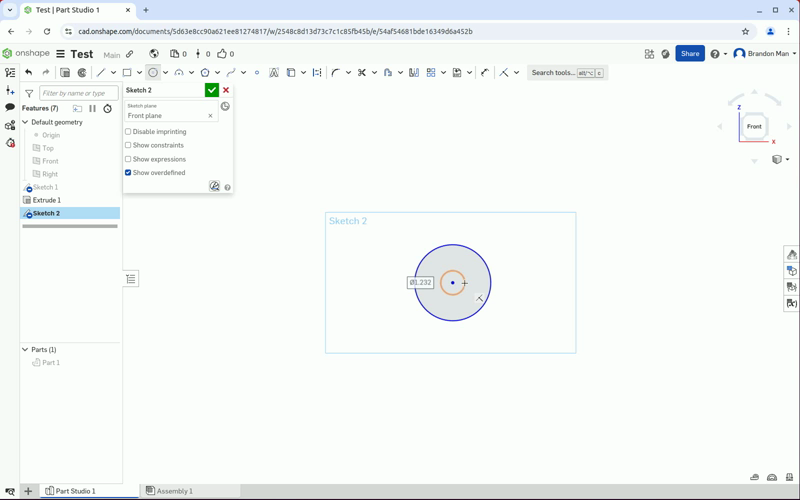
scroll(-6)
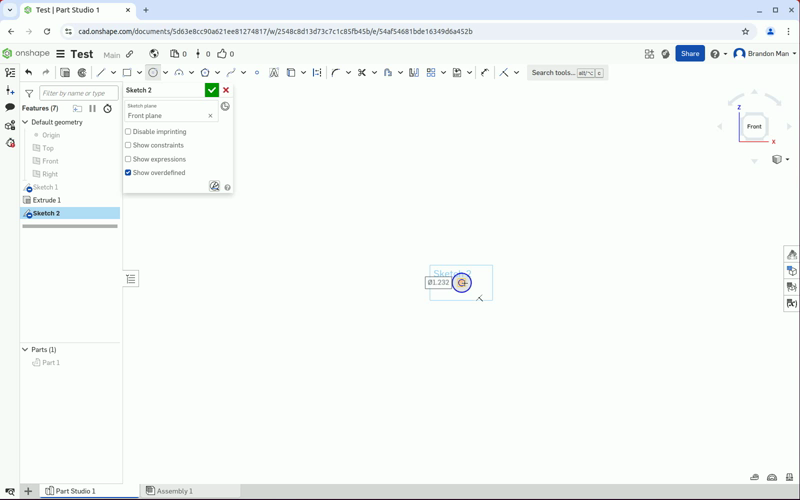
key(esc)
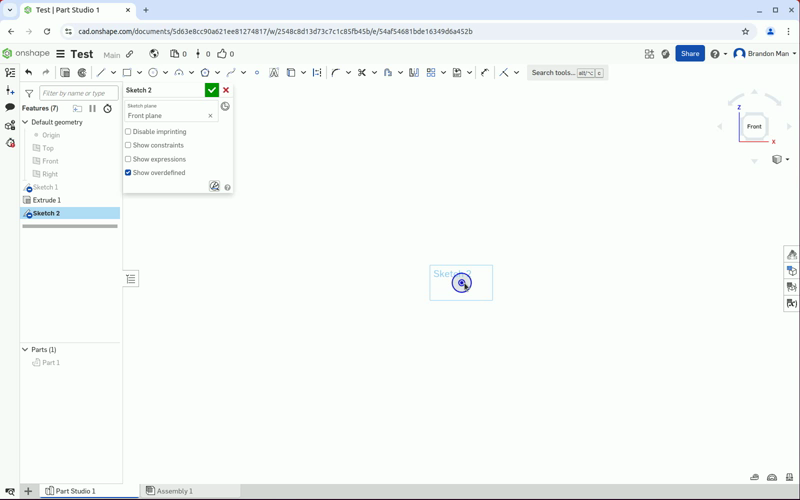
mouse_move(462, 274)
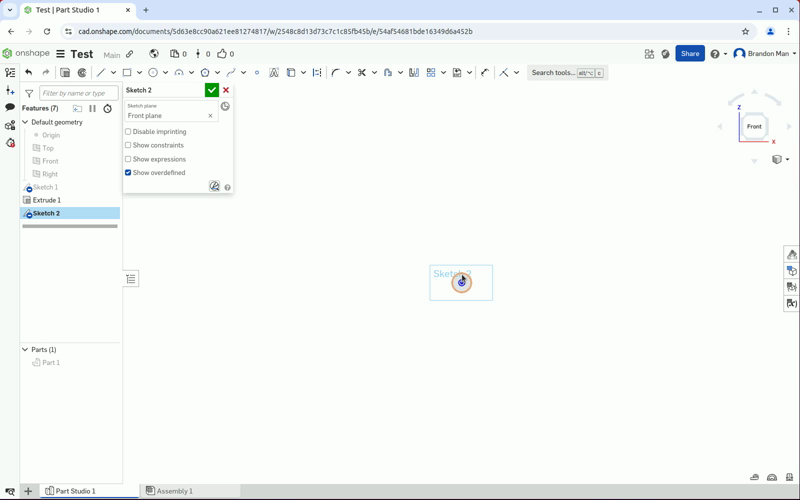
scroll(6)
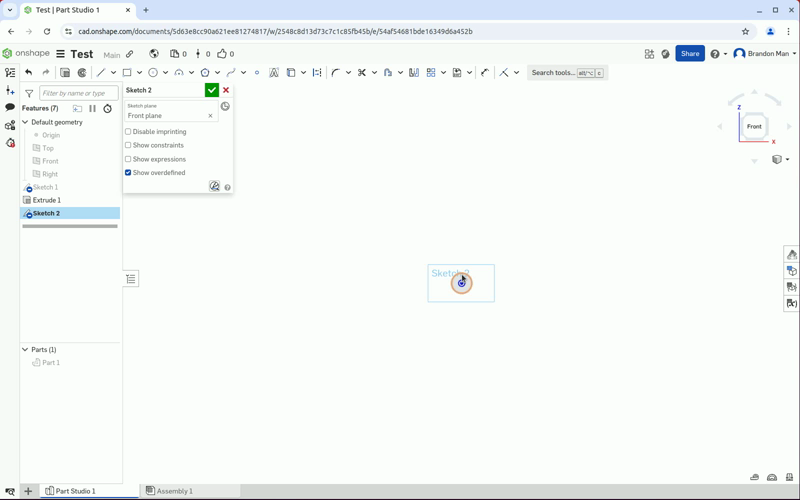
scroll(6)
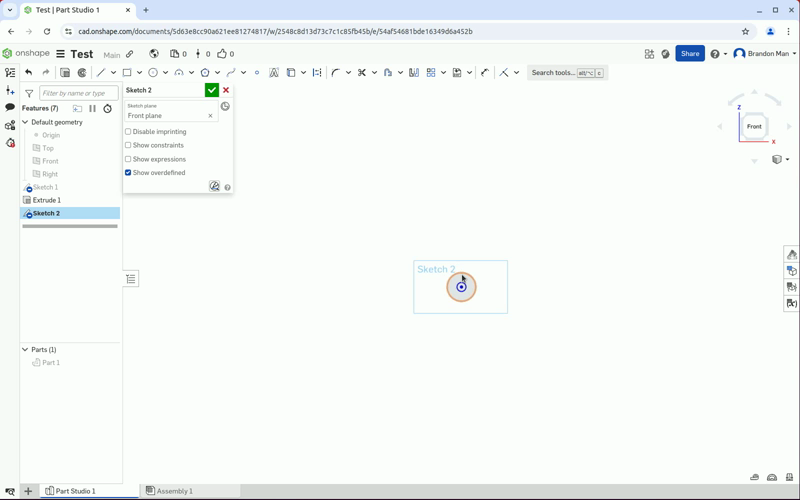
scroll(6)
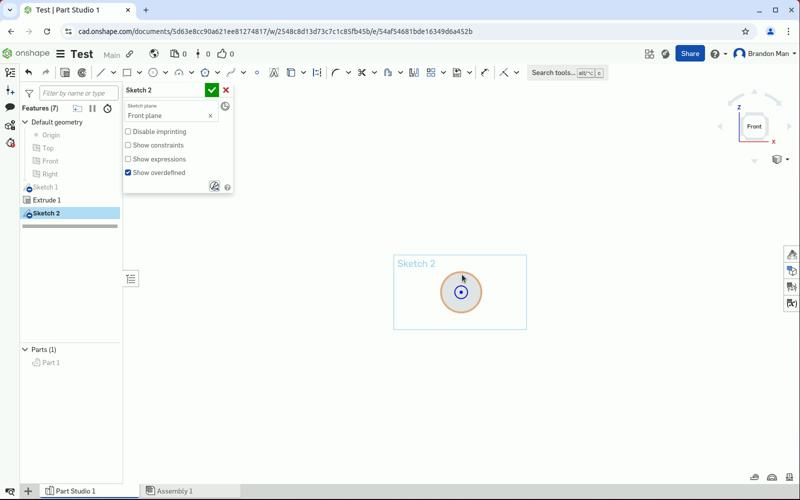
scroll(6)
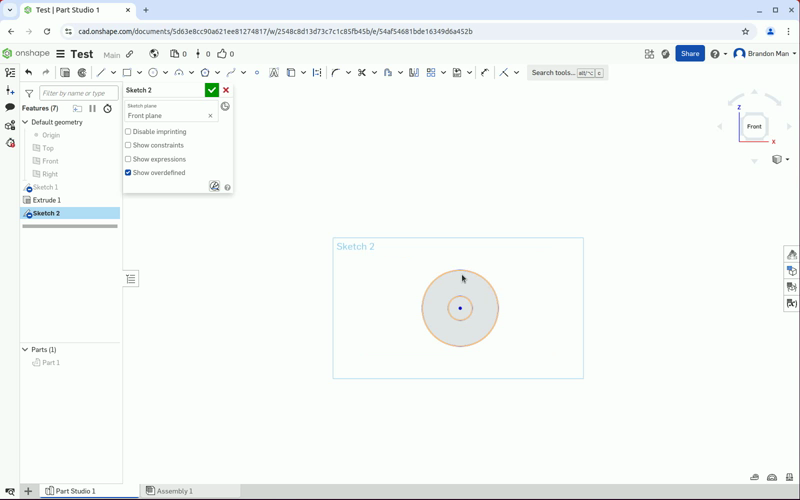
scroll(6)
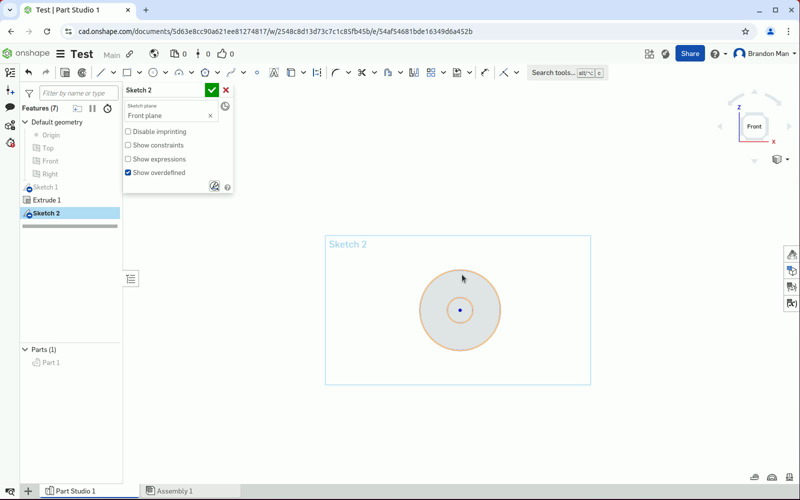
scroll(6)
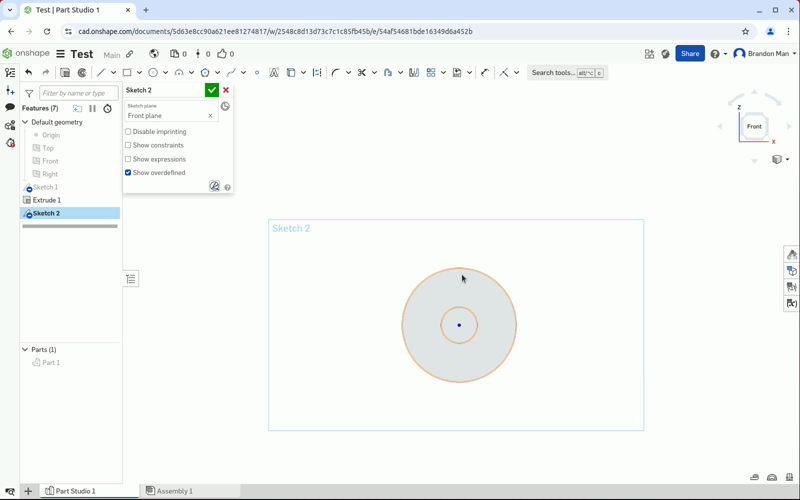
scroll(6)
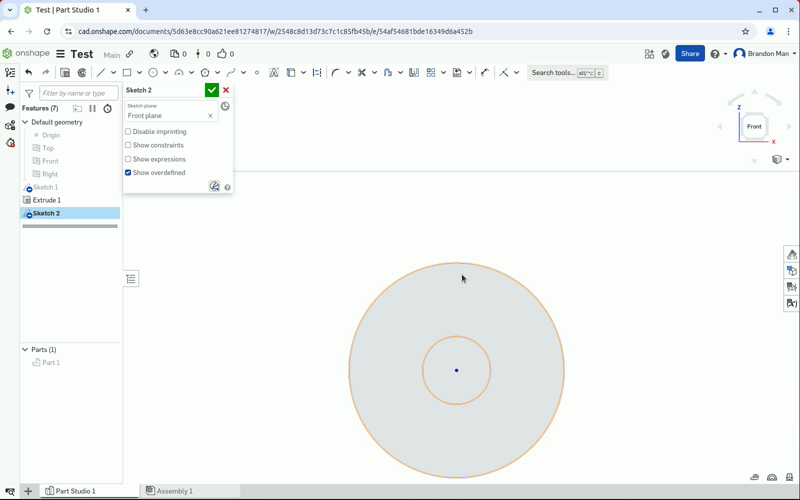
click(462, 274)
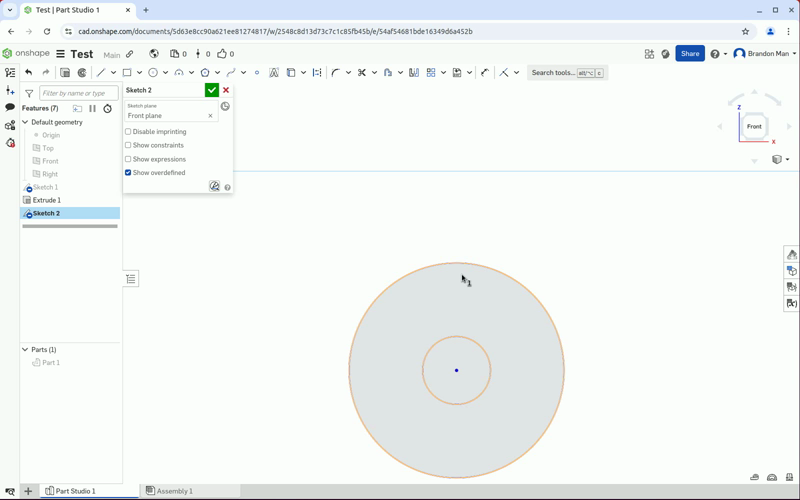
scroll(-6)
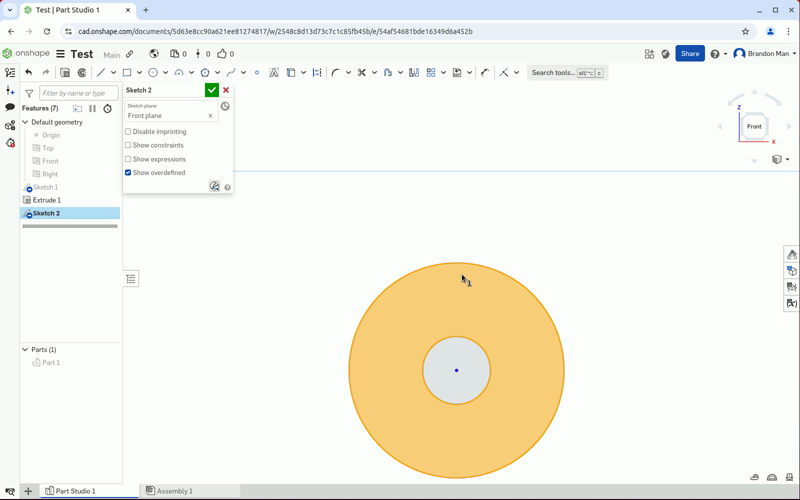
scroll(-6)
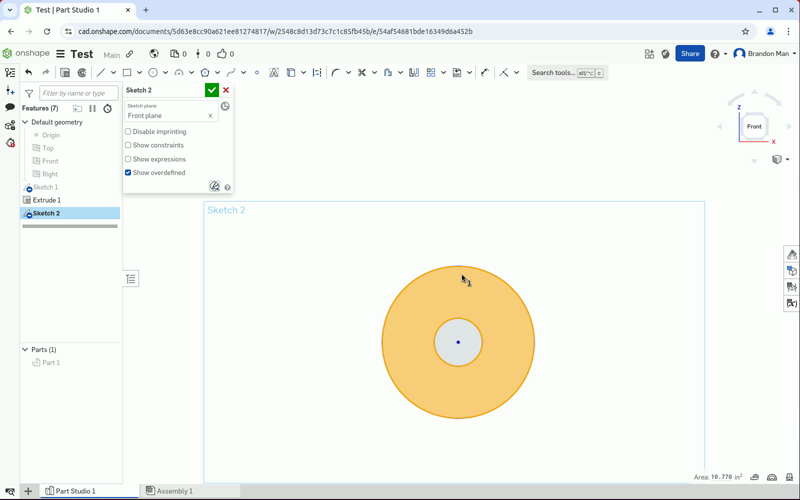
scroll(-6)
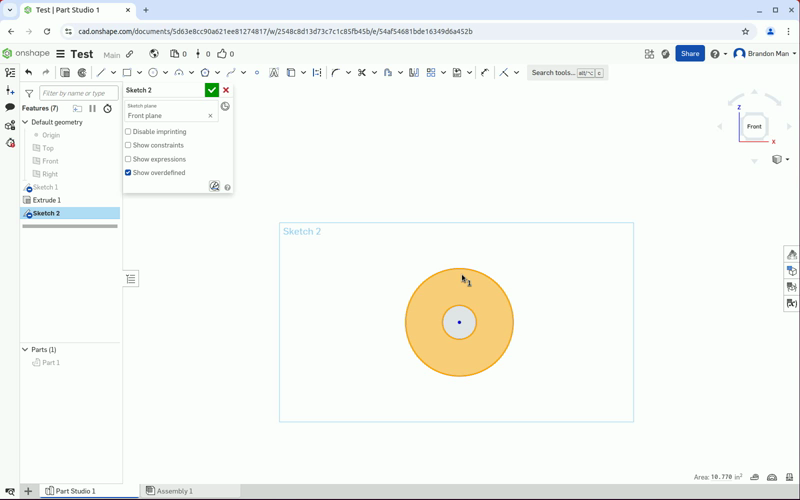
scroll(-6)
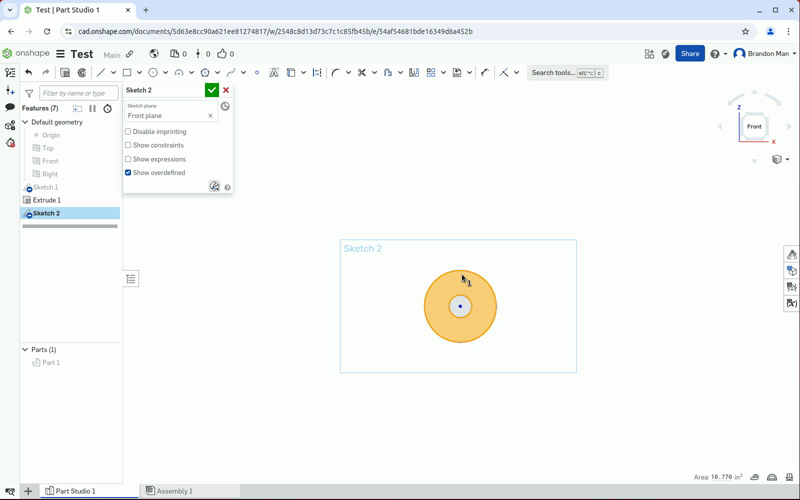
scroll(-6)
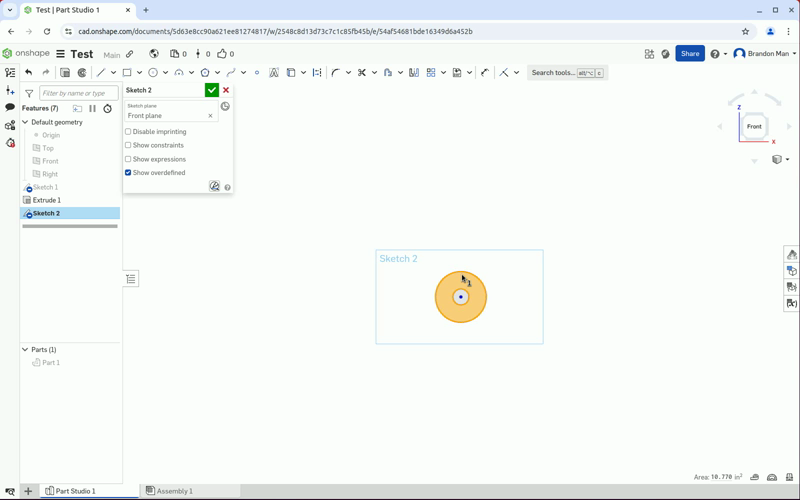
scroll(-6)
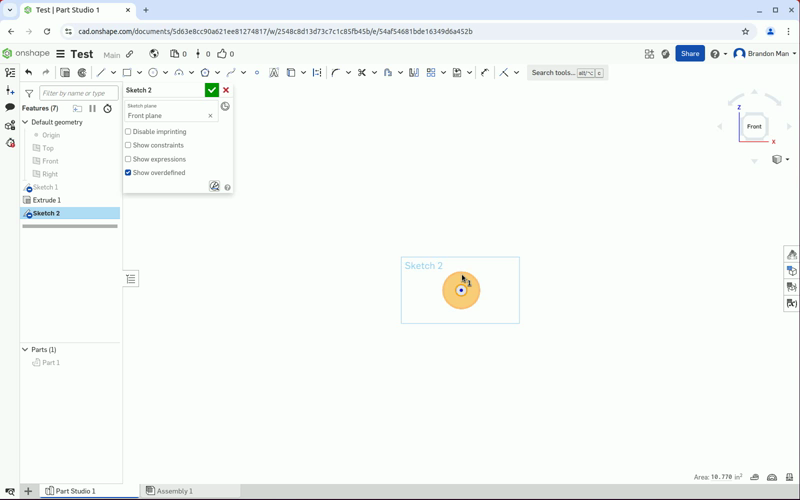
scroll(-6)
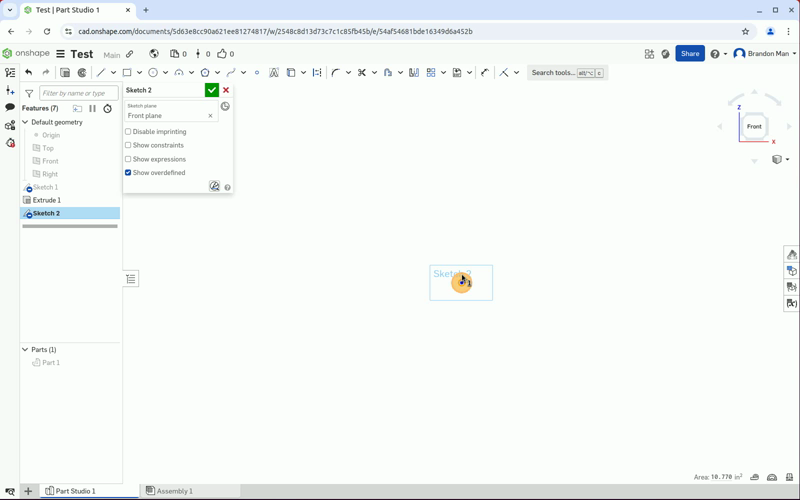
mouse_move(73, 352)
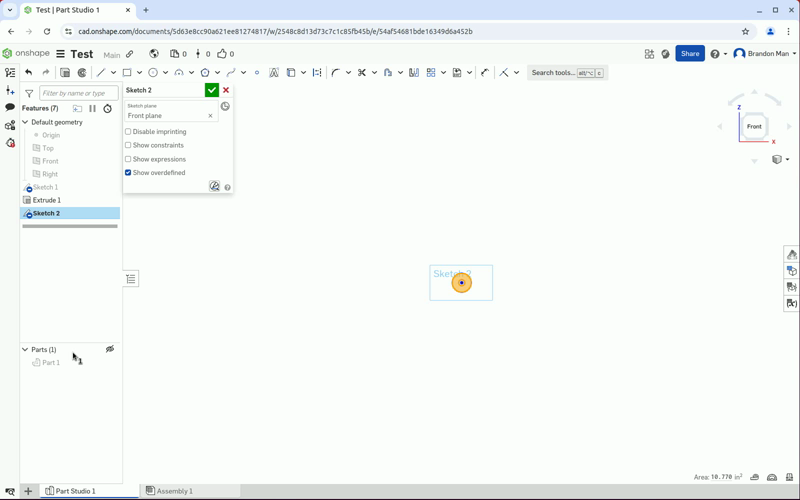
key(shift+y)
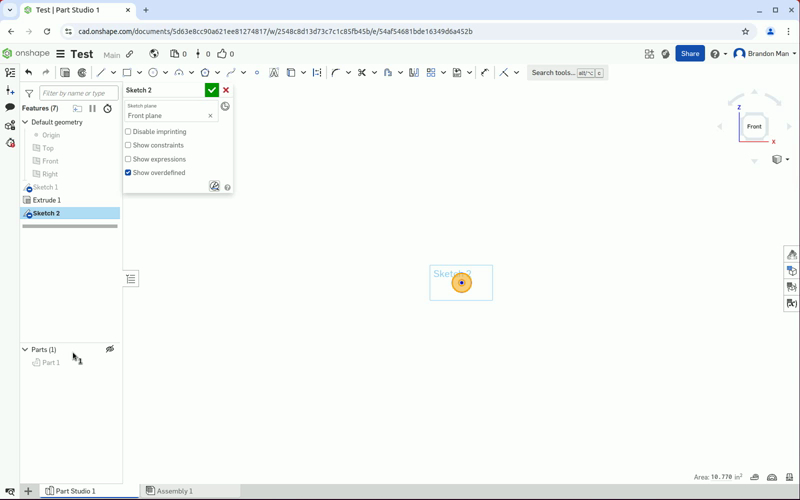
key(shift+e)
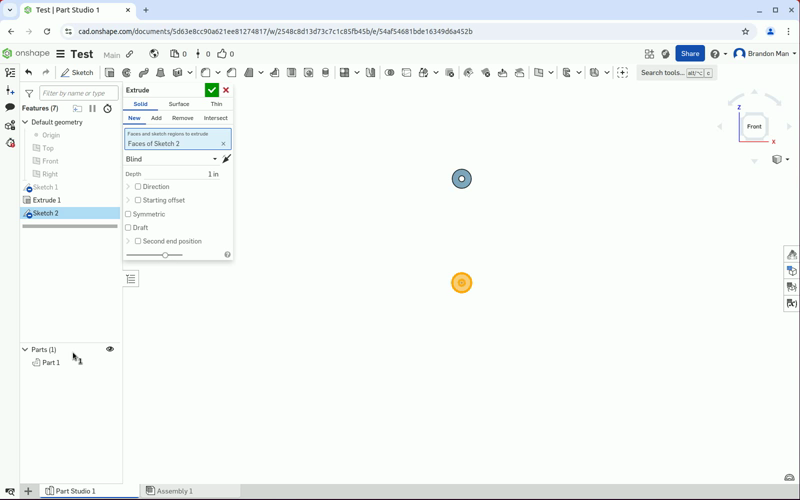
mouse_move(143, 106)
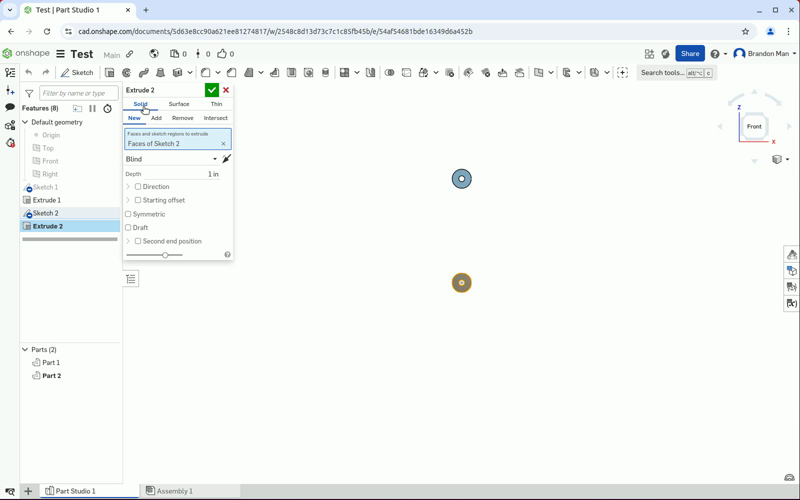
click(143, 106)
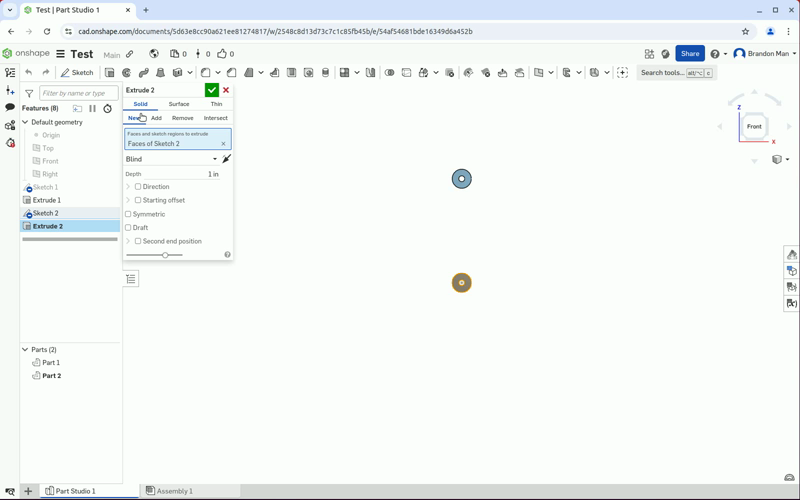
mouse_move(137, 120)
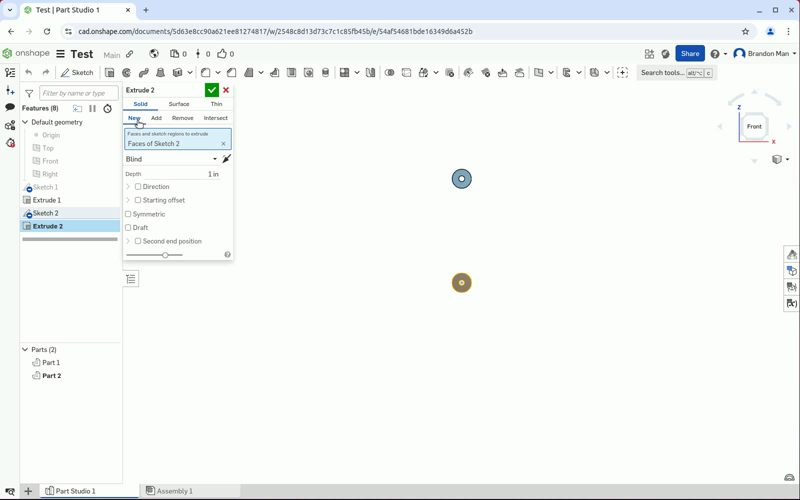
click(137, 120)
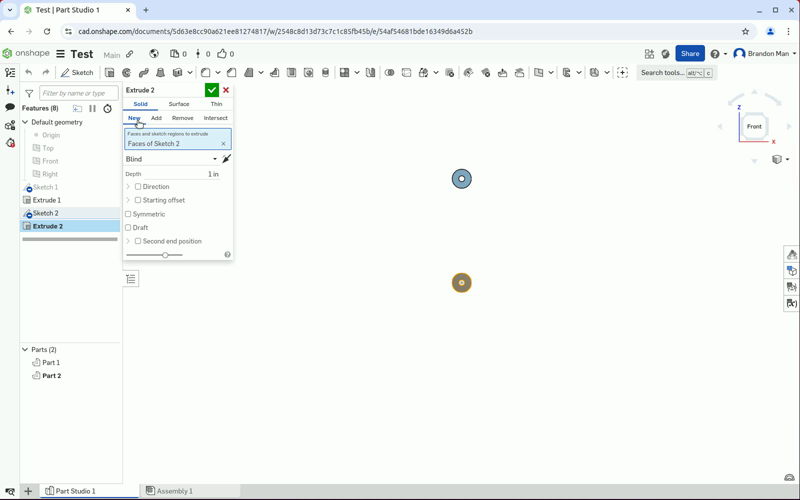
key(tab, 4)
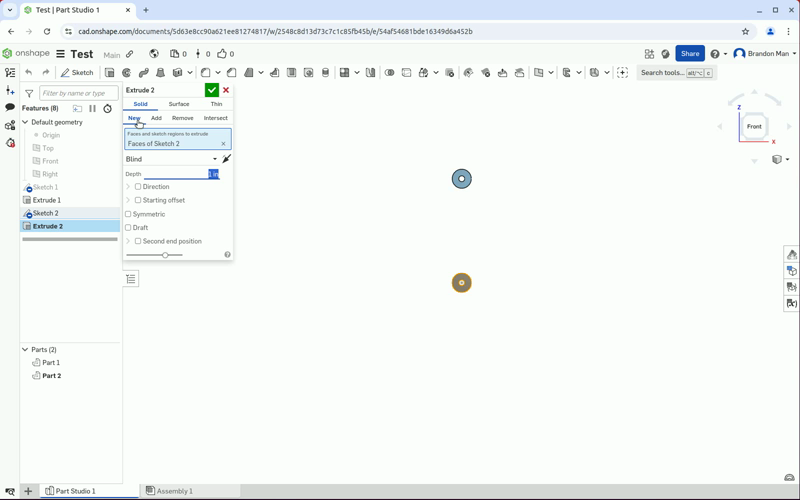
text(0.481)
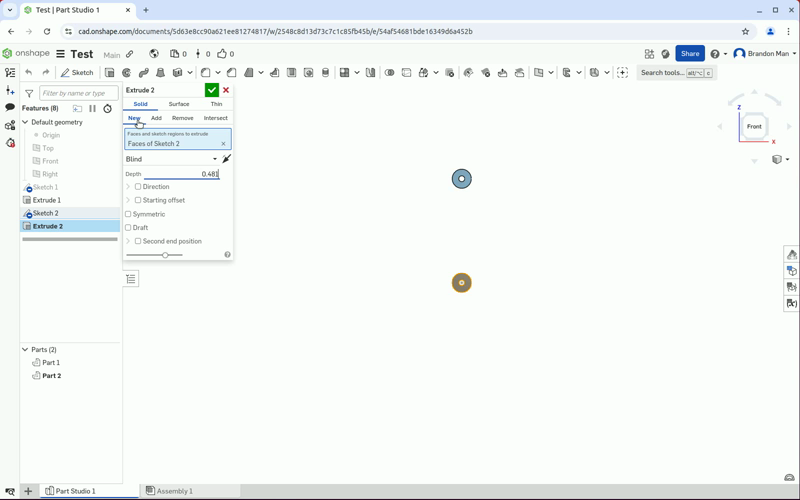
key(enter)
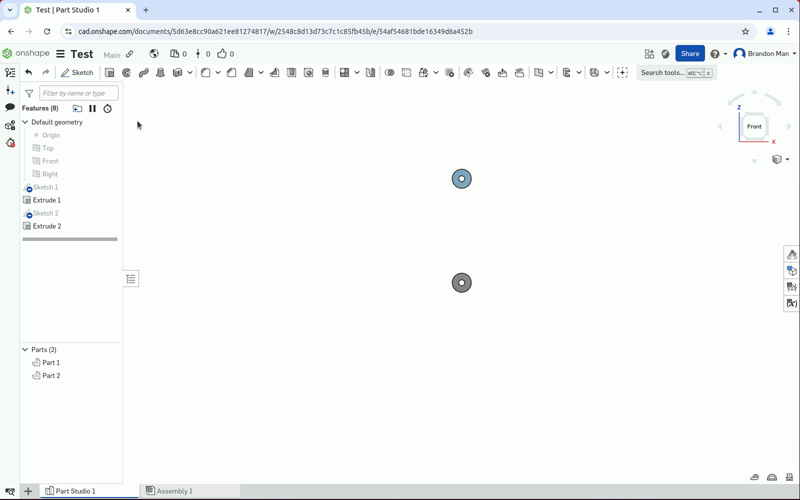
key(shift+h)
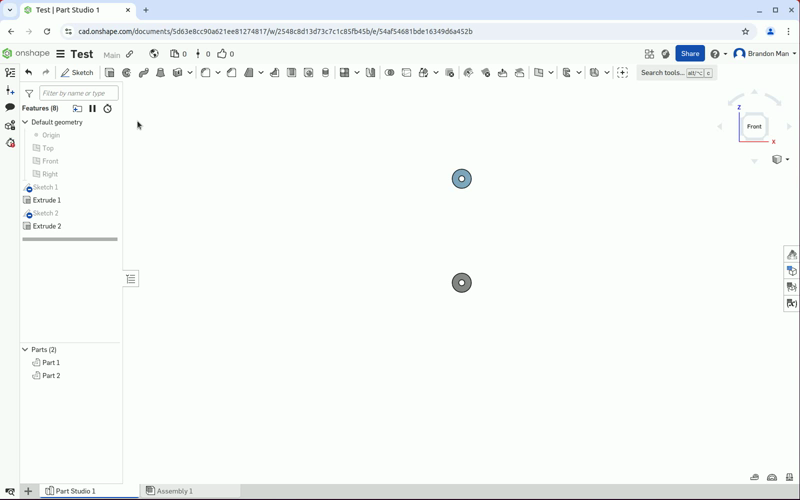
key(shift+h)
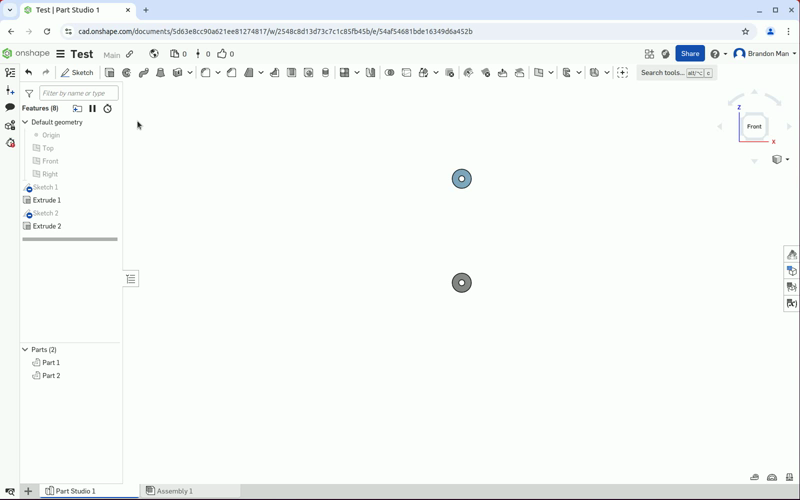
mouse_move(73, 189)
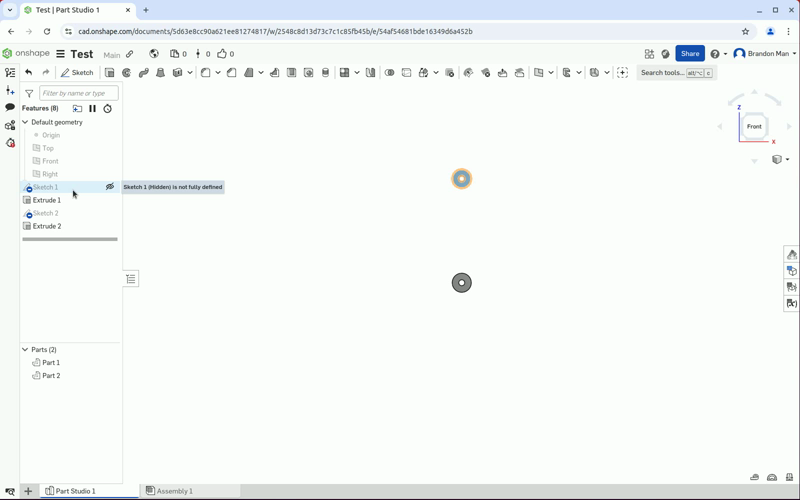
click(73, 189)
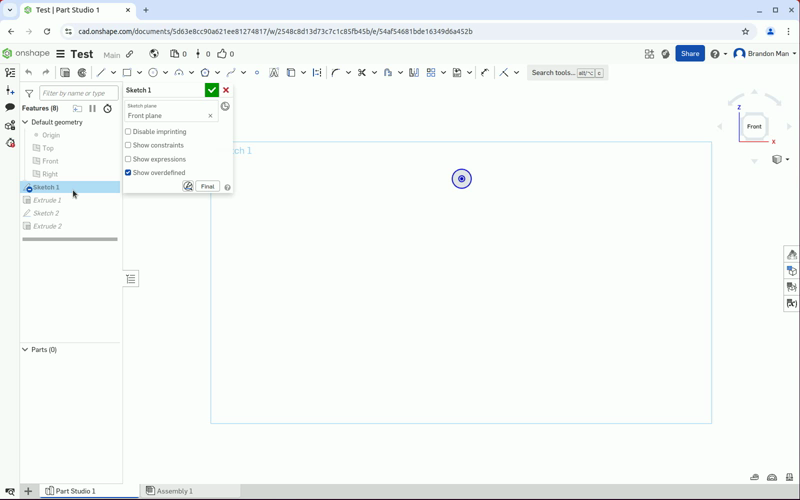
mouse_move(229, 92)
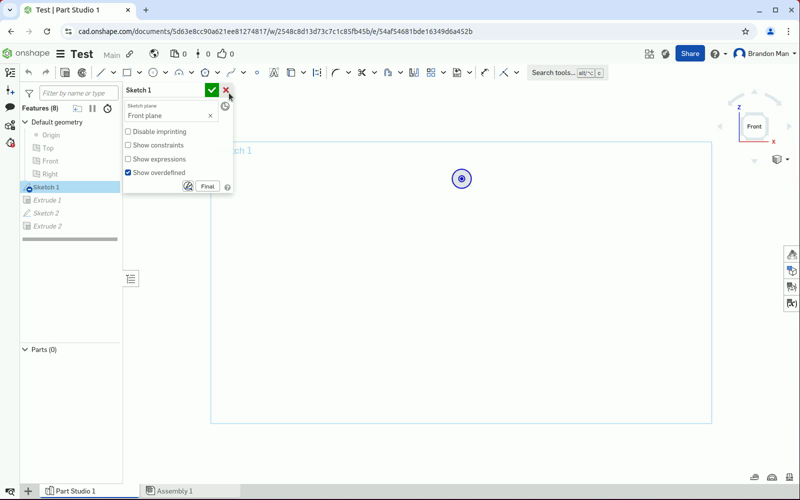
click(229, 92)
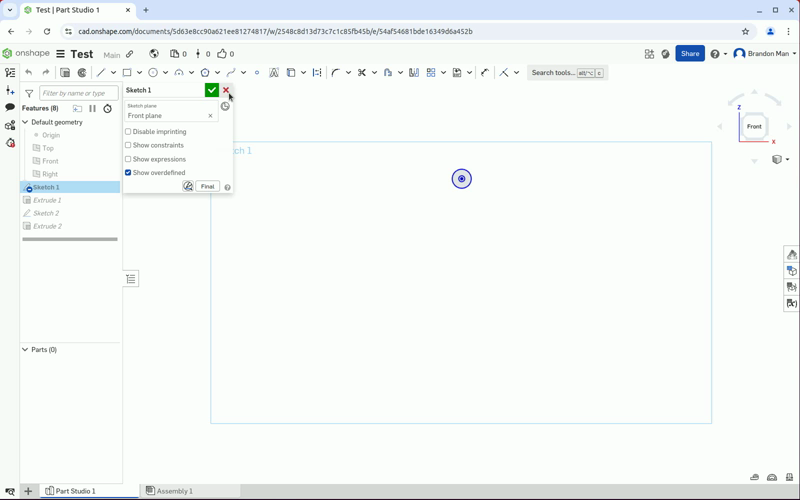
key(shift+s)
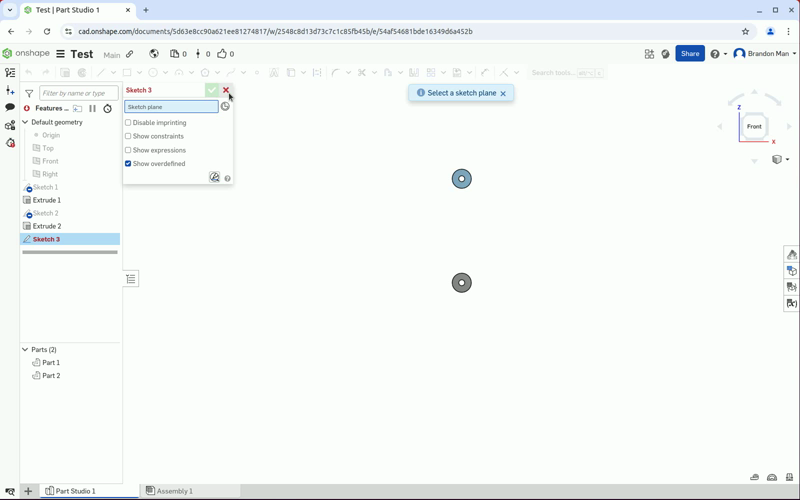
mouse_move(73, 163)
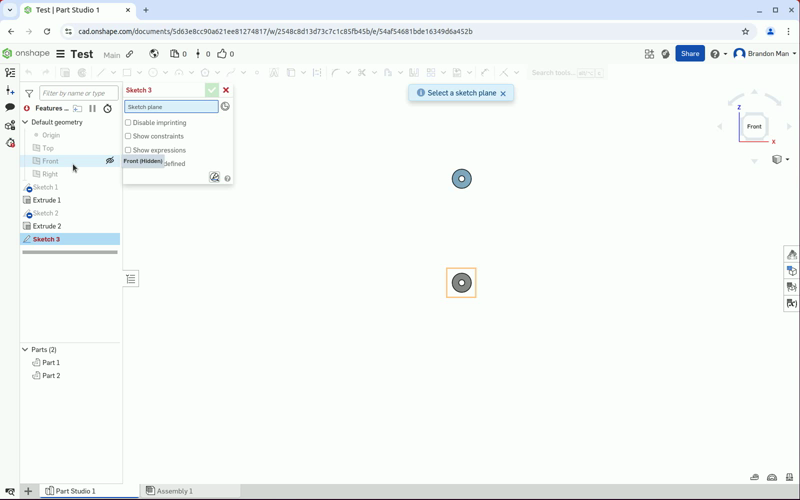
click(73, 163)
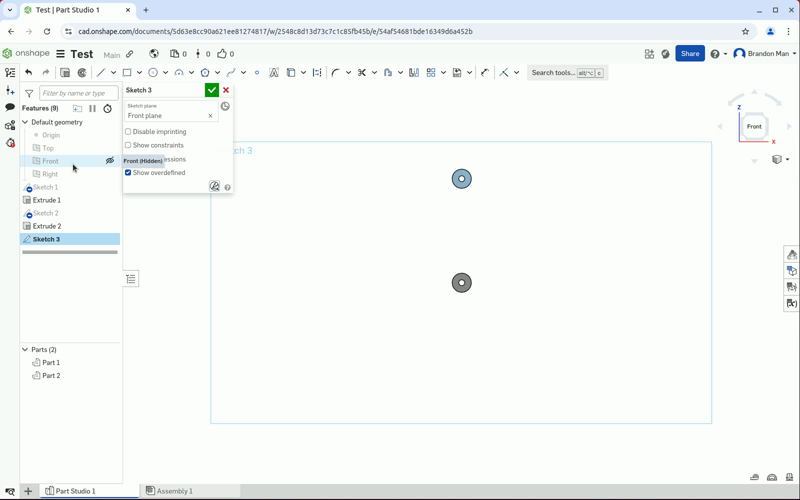
mouse_move(73, 352)
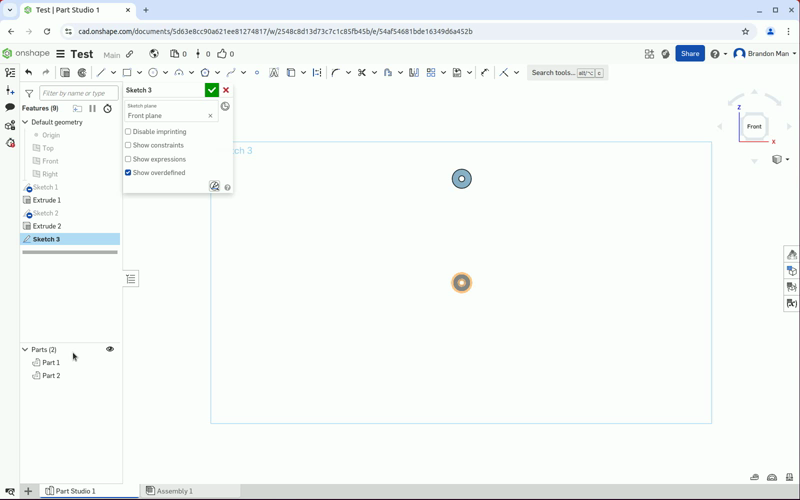
key(y)
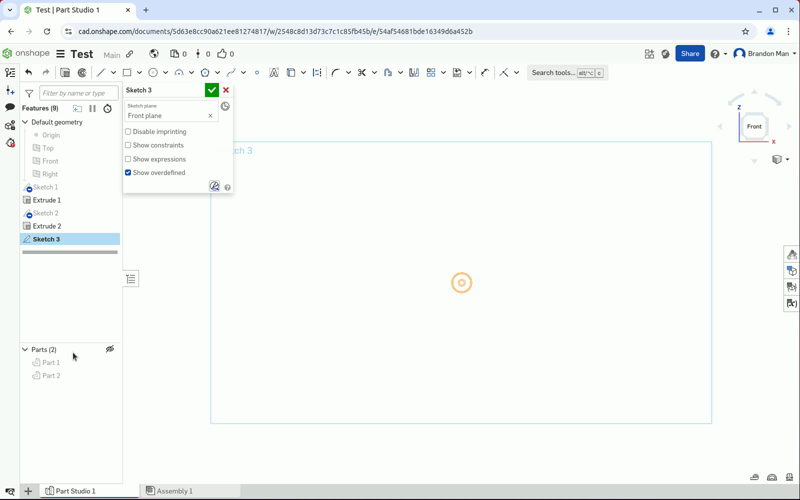
key(c)
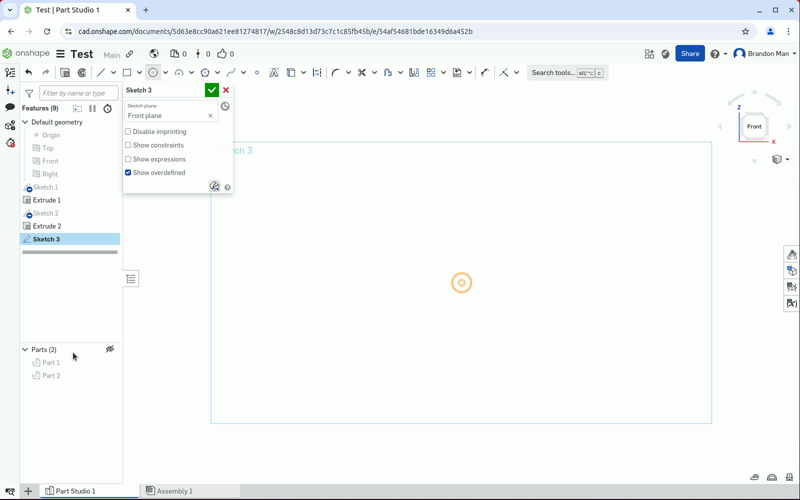
key_down(shift)
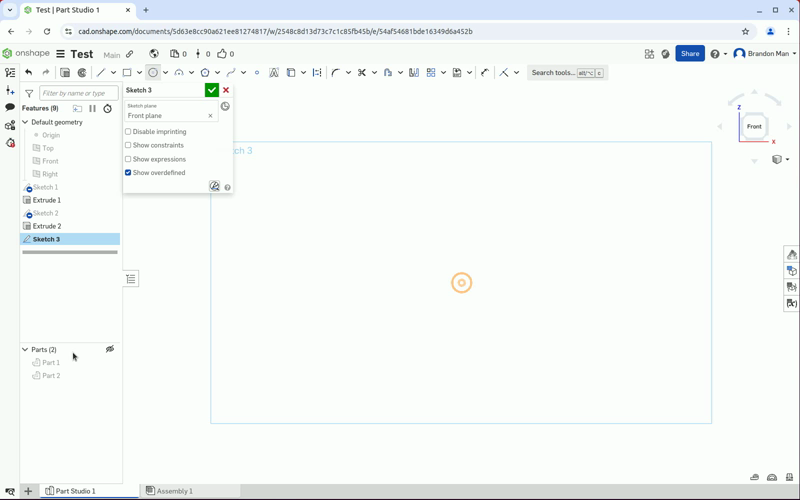
mouse_move(501, 282)
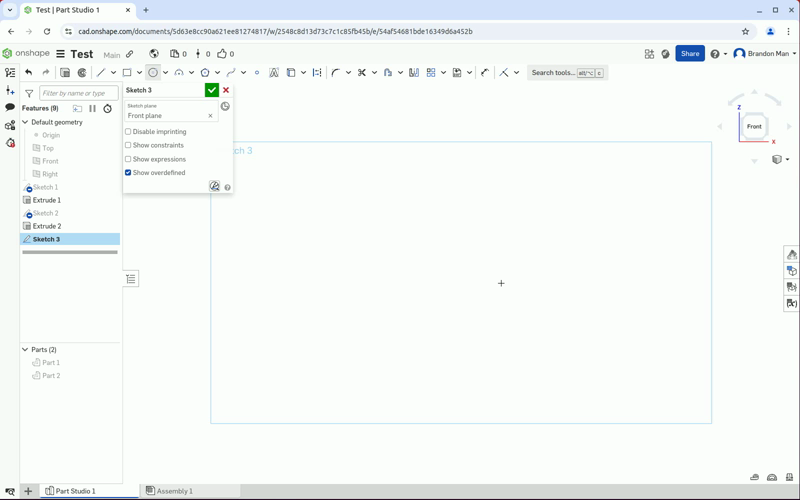
click(501, 282)
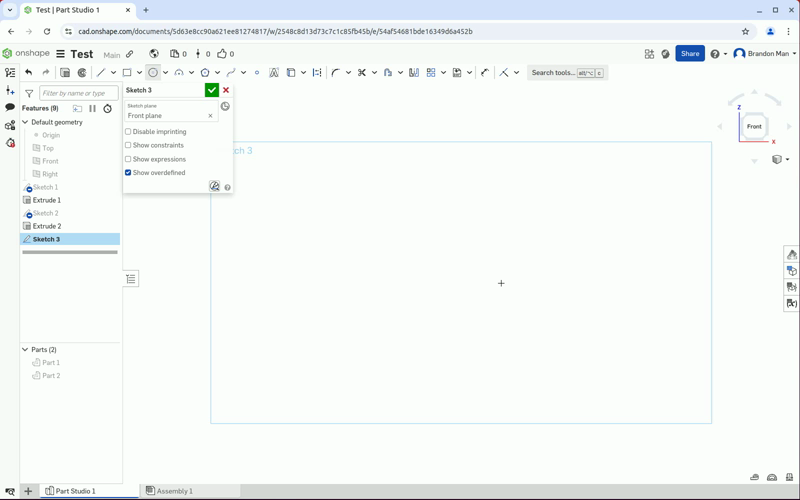
key_up(shift)
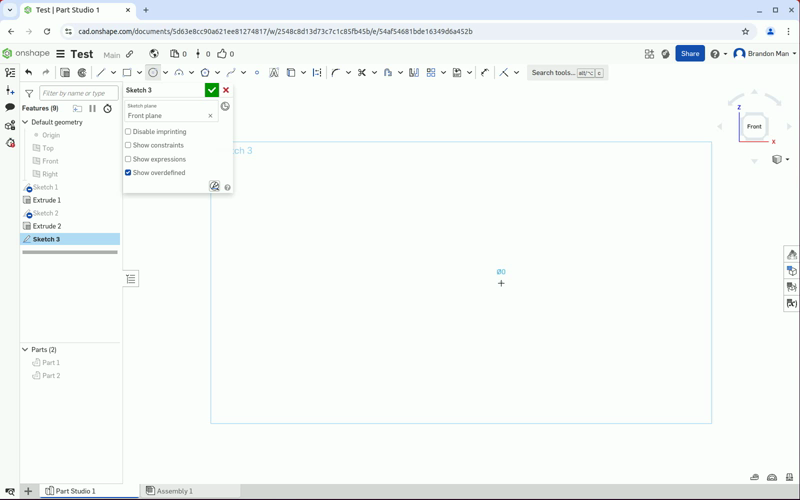
mouse_move(508, 282)
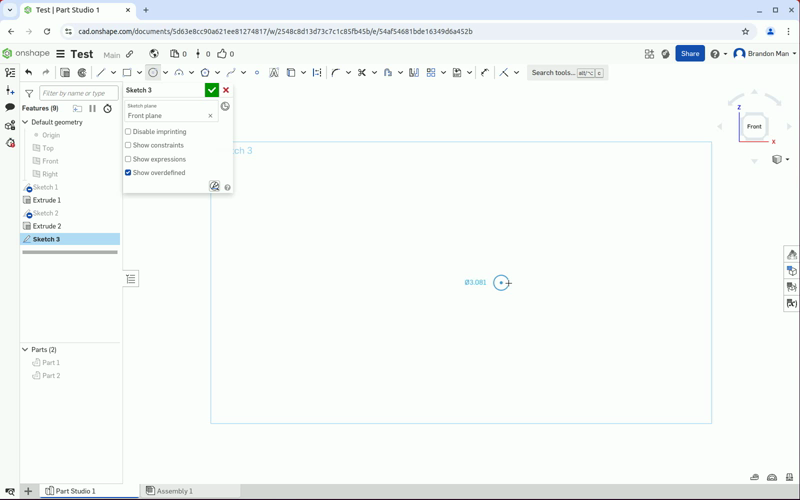
click(508, 282)
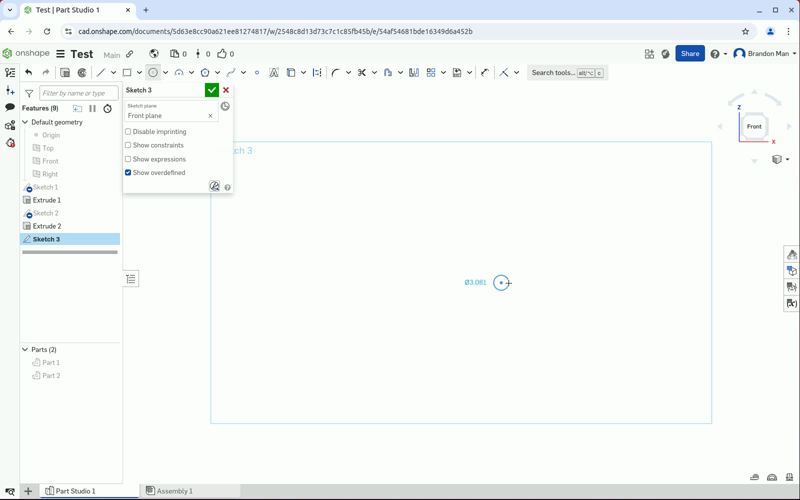
key(esc)
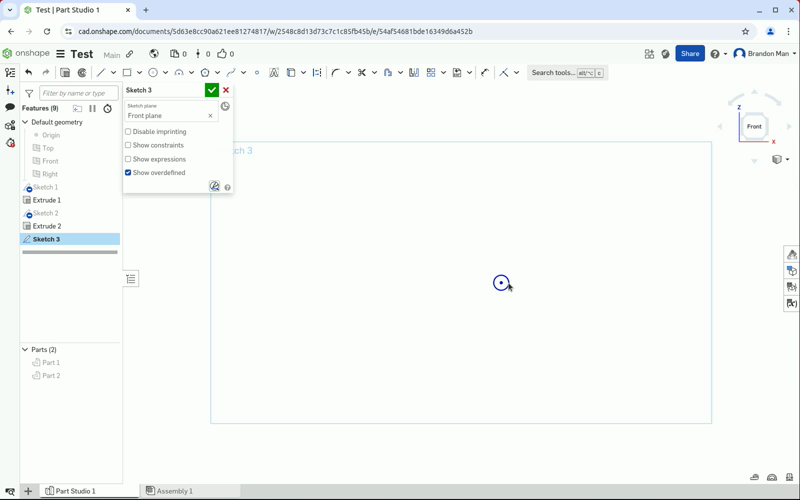
key(c)
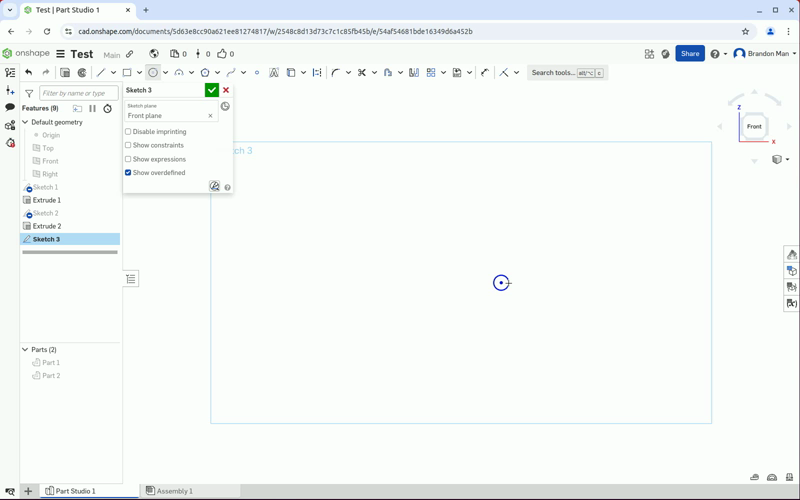
key_down(shift)
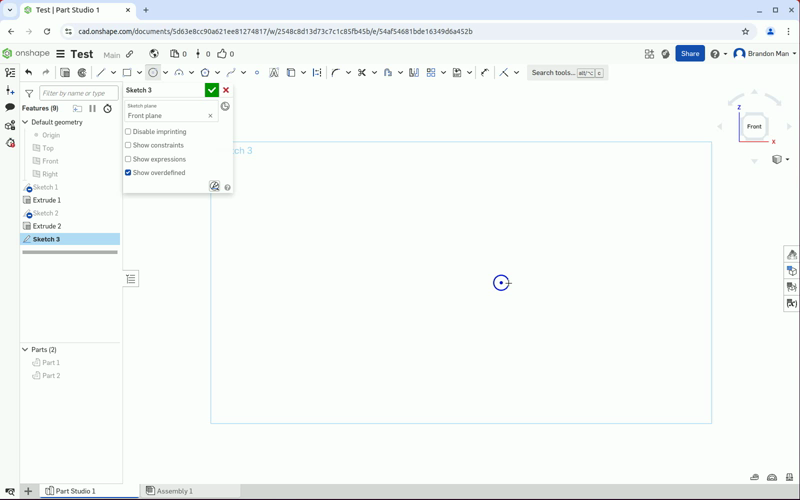
mouse_move(501, 282)
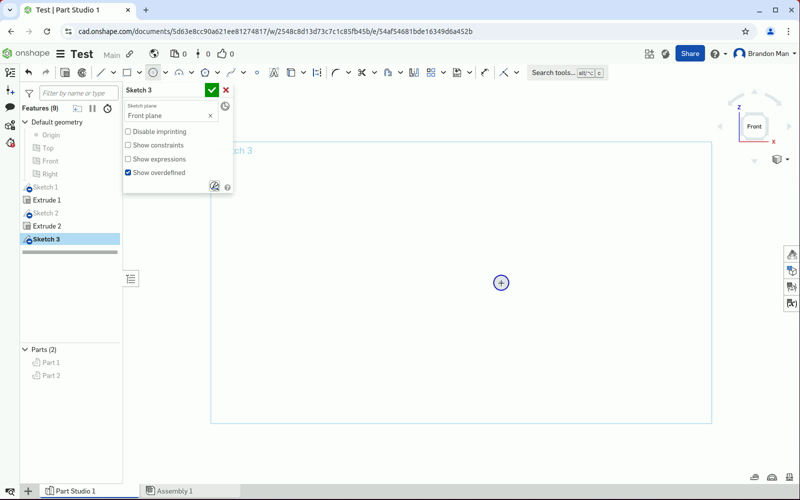
click(501, 282)
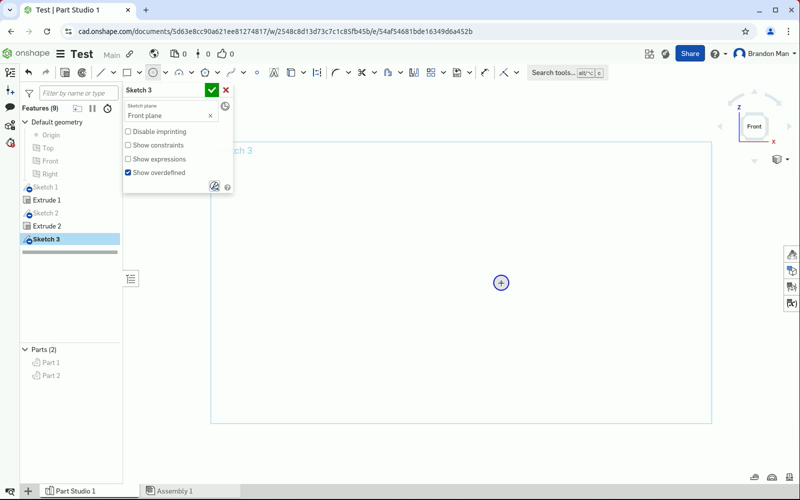
key_up(shift)
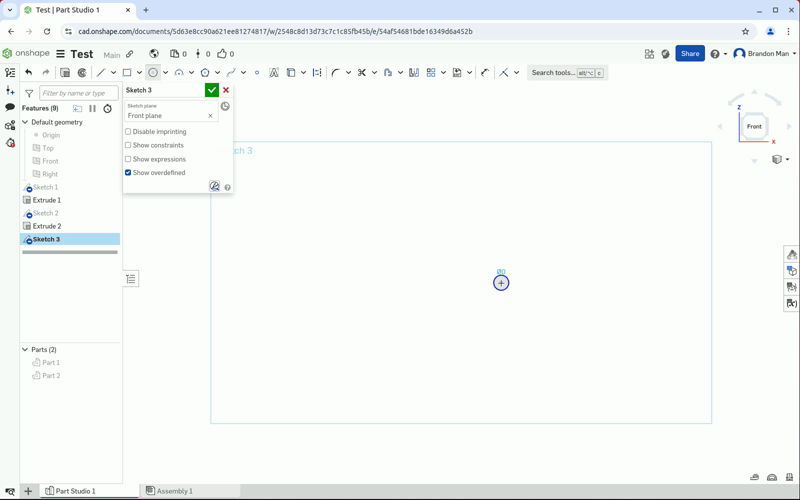
mouse_move(504, 282)
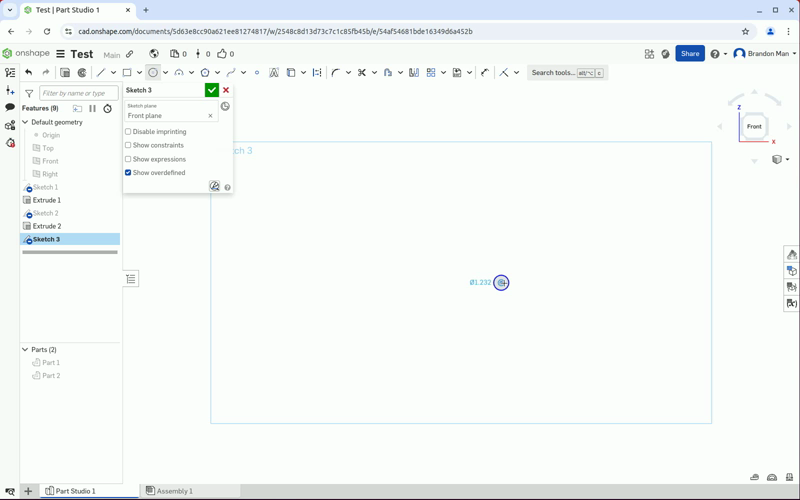
scroll(6)
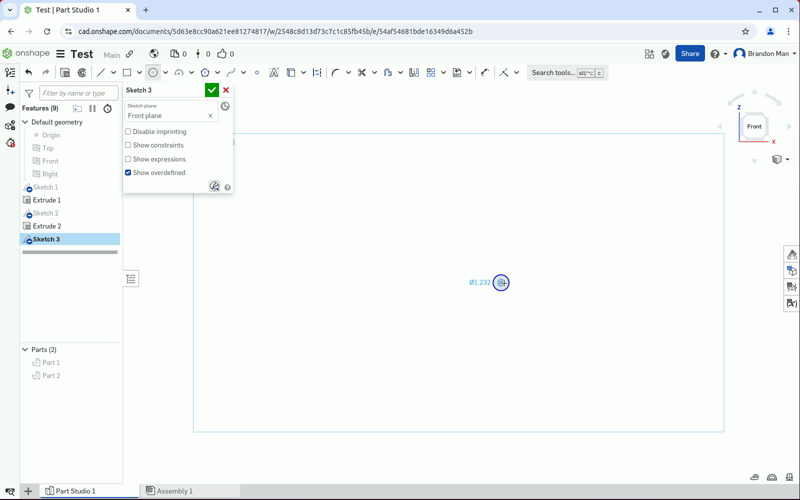
scroll(6)
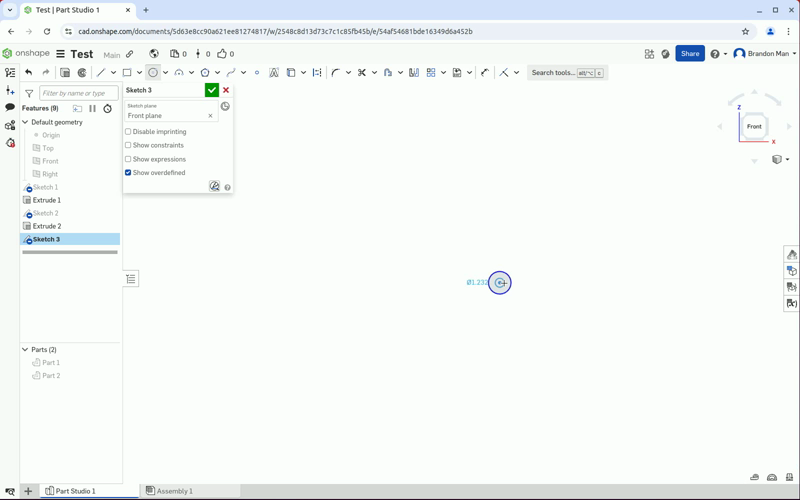
scroll(6)
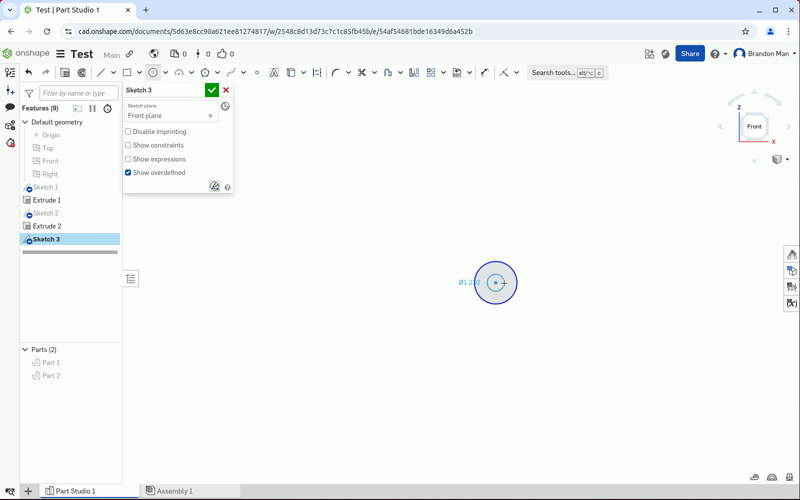
scroll(6)
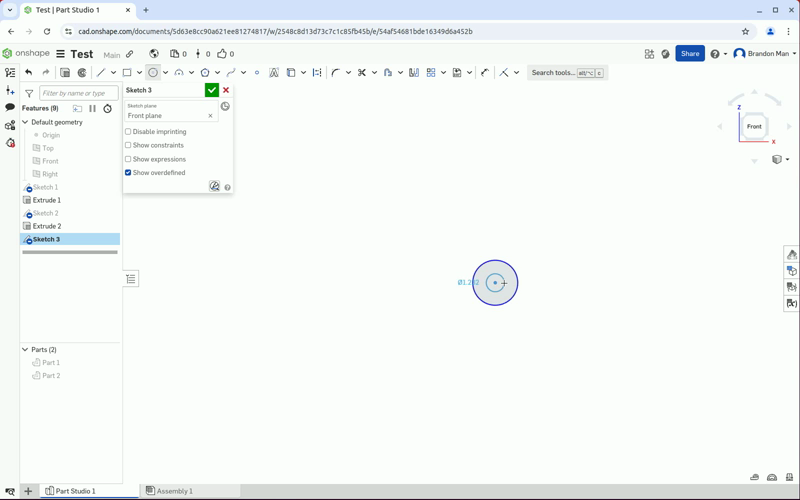
scroll(6)
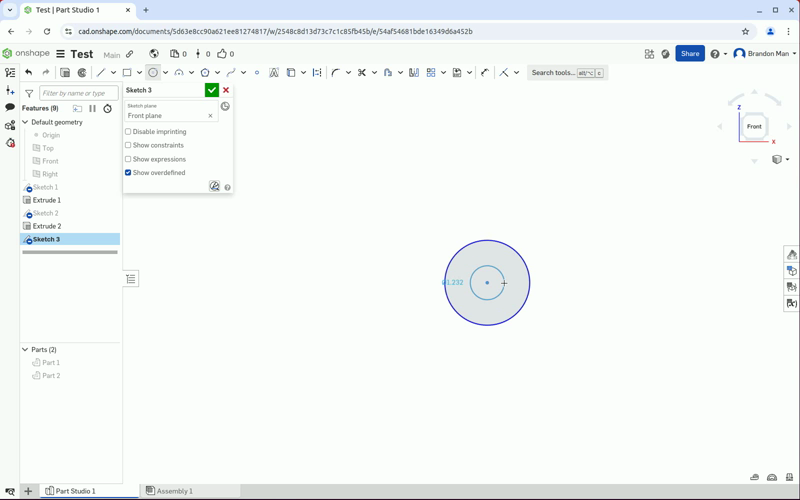
scroll(6)
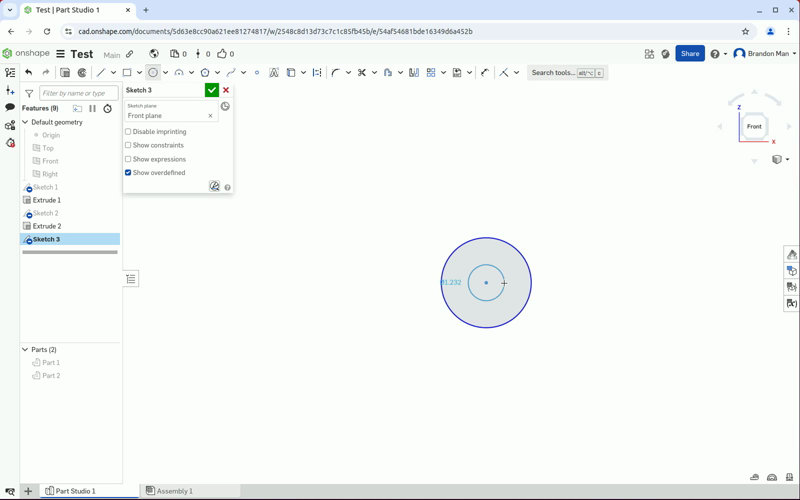
scroll(6)
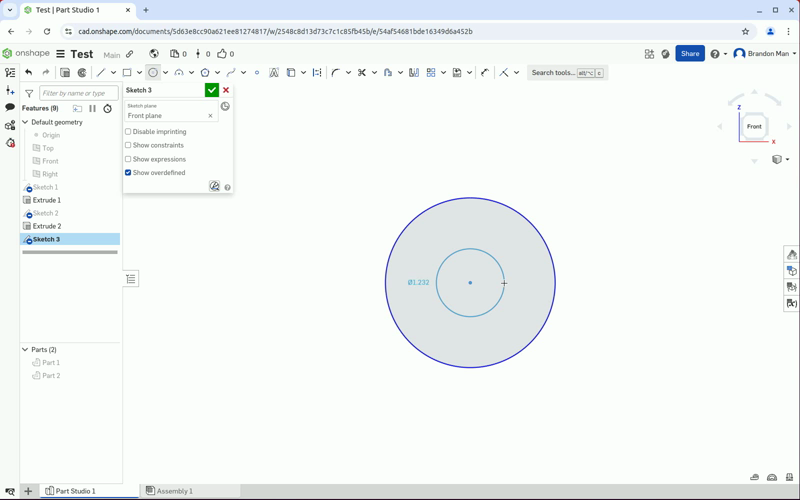
click(504, 282)
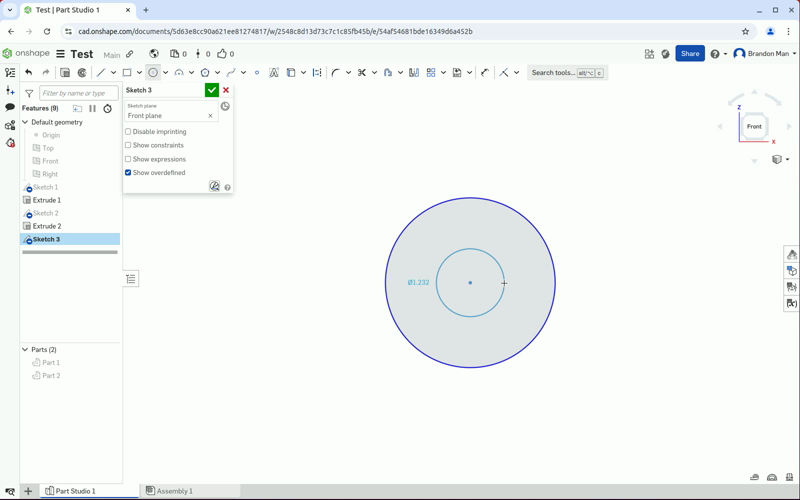
scroll(-6)
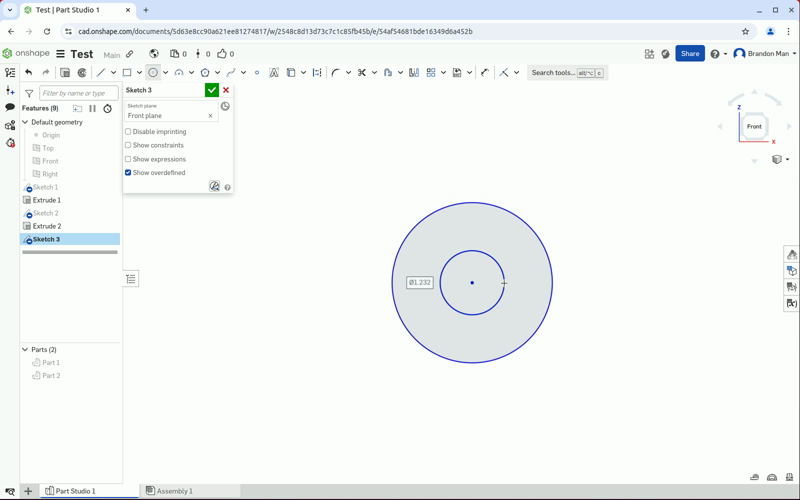
scroll(-6)
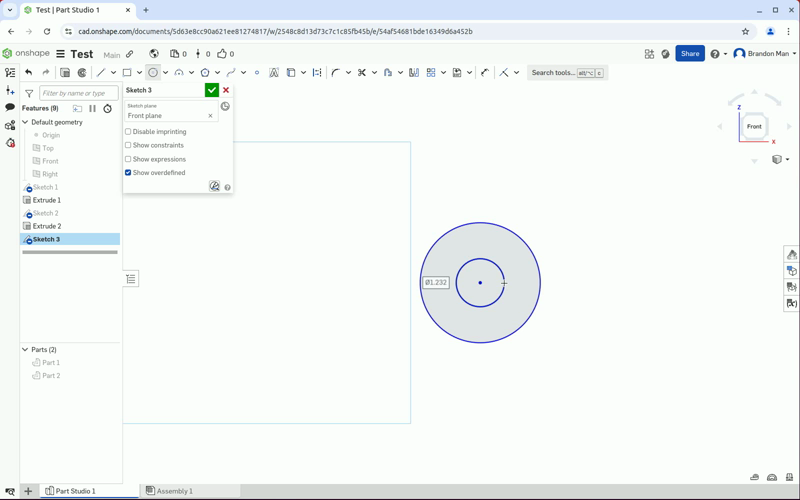
scroll(-6)
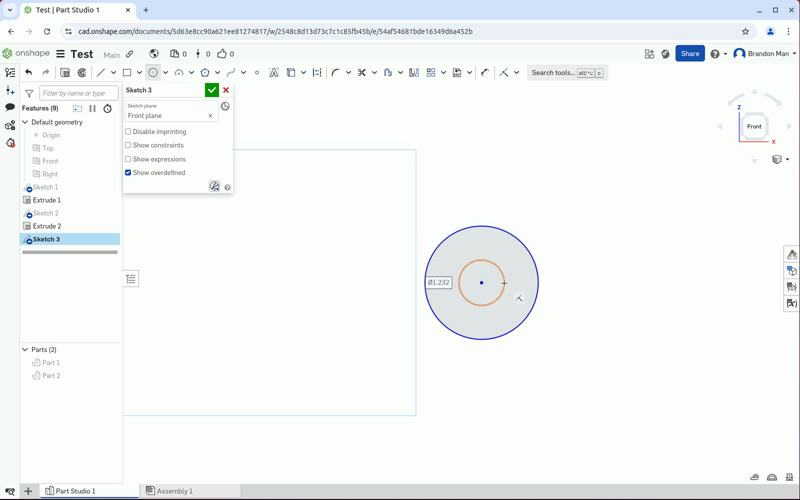
scroll(-6)
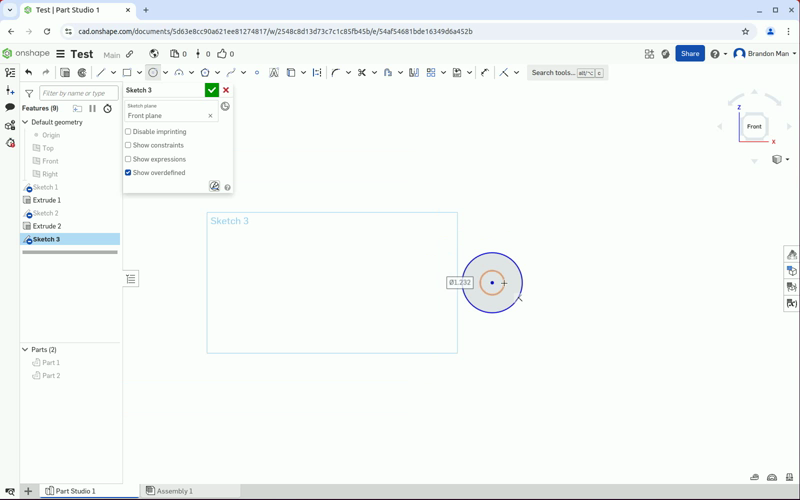
scroll(-6)
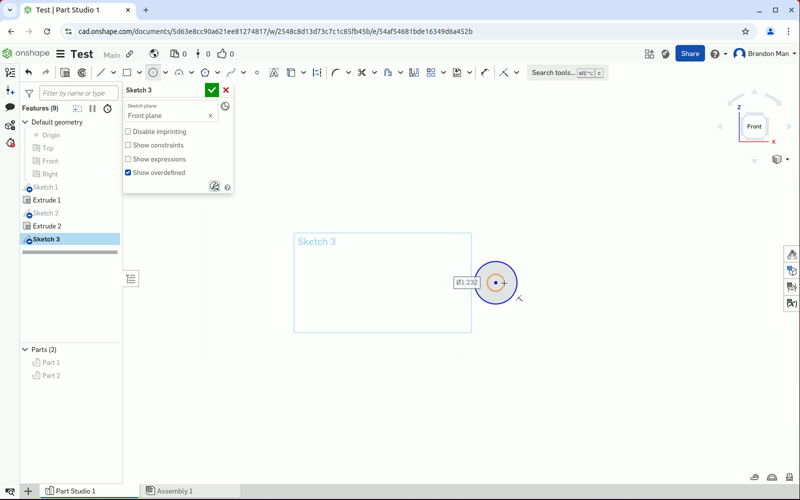
scroll(-6)
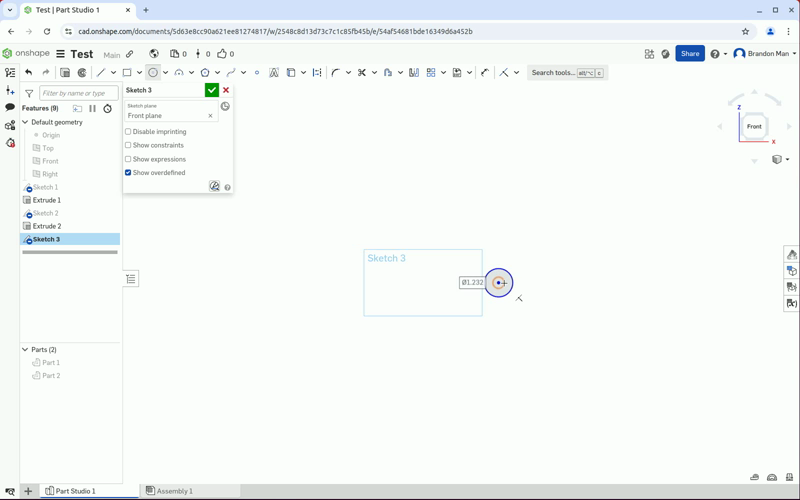
scroll(-6)
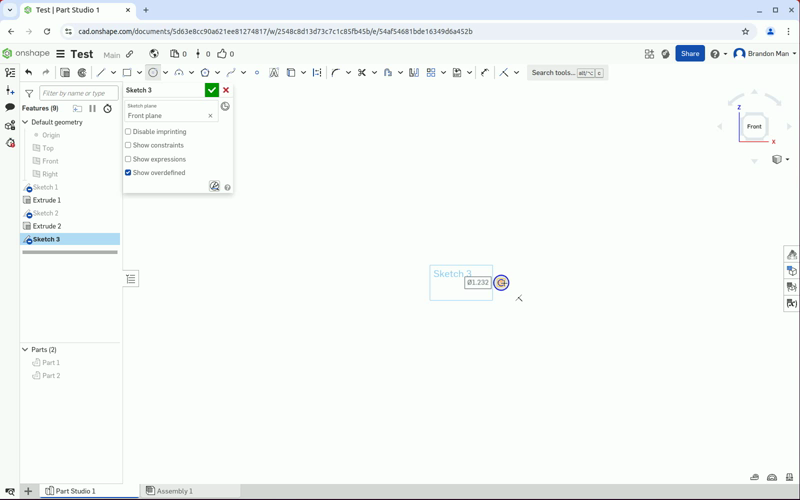
key(esc)
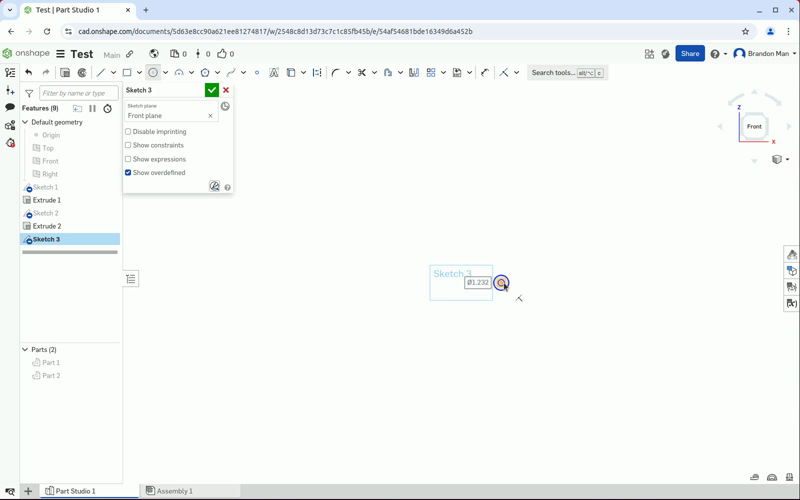
mouse_move(504, 287)
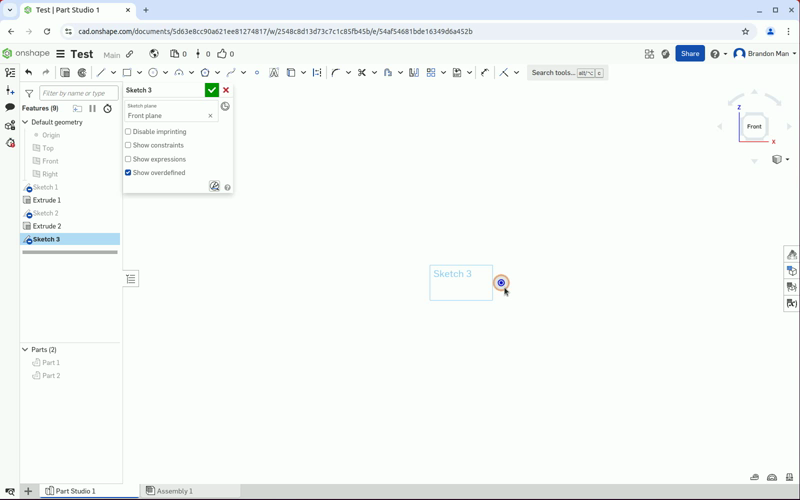
scroll(6)
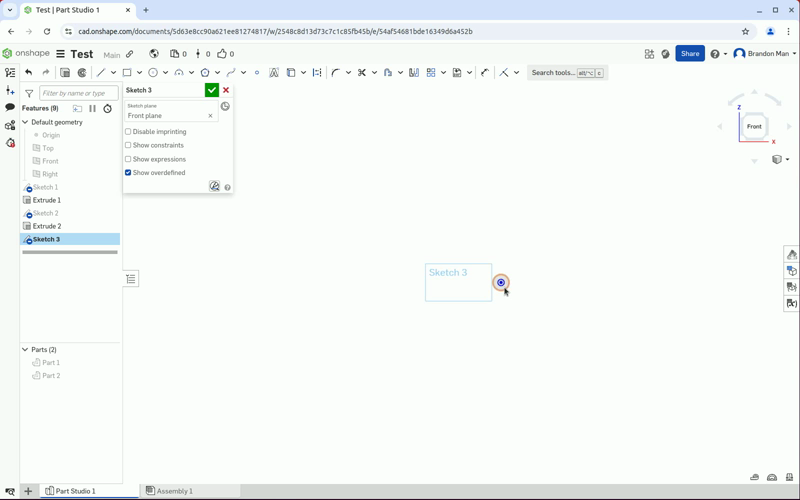
scroll(6)
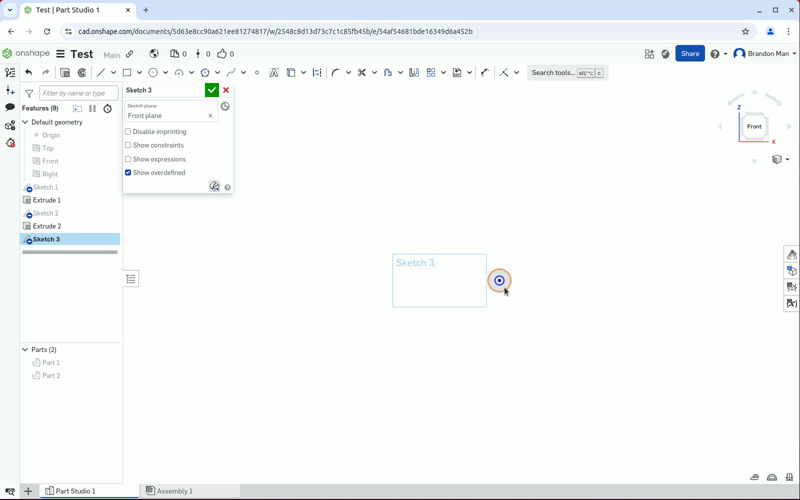
scroll(6)
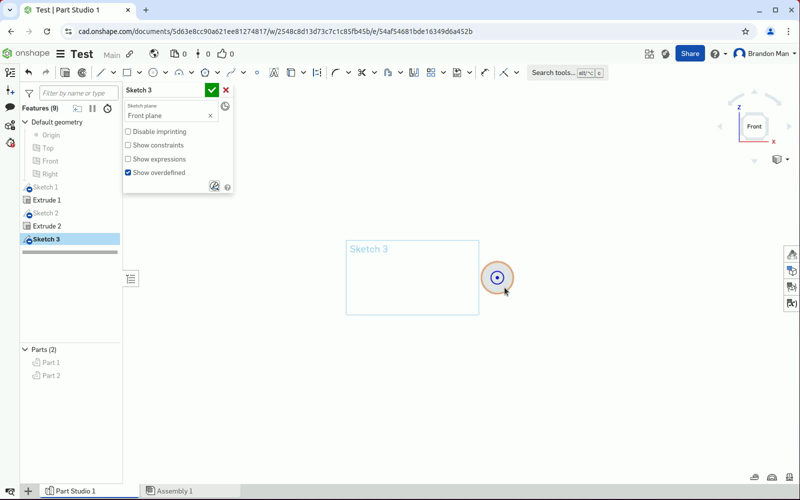
scroll(6)
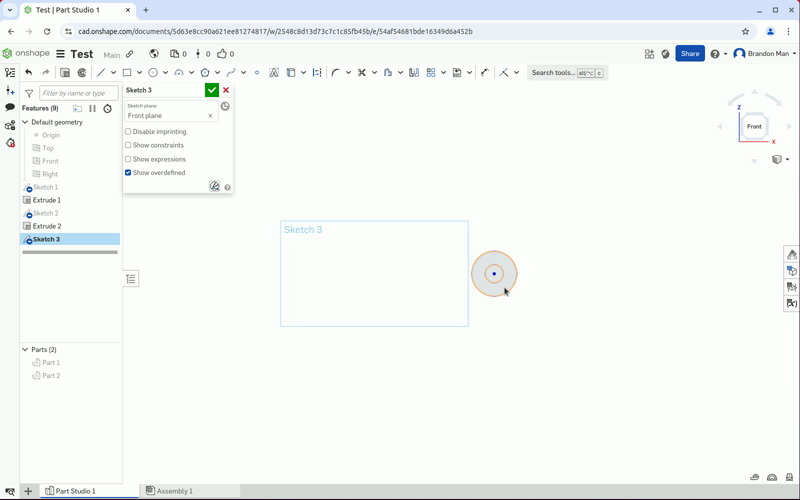
scroll(6)
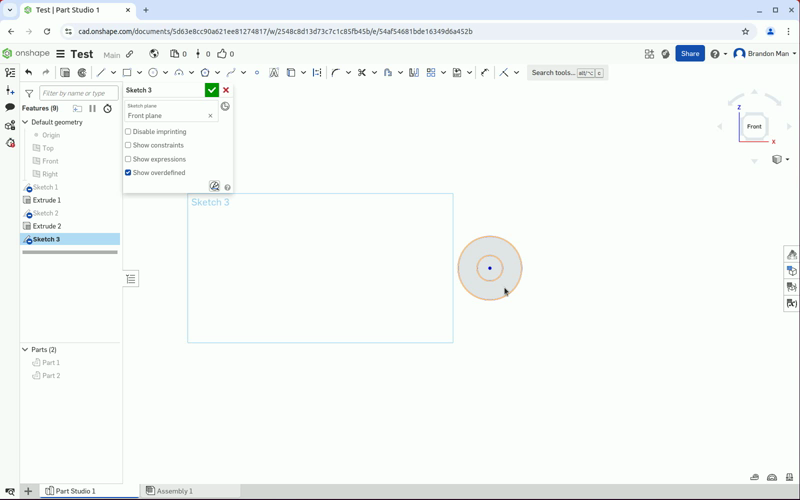
scroll(6)
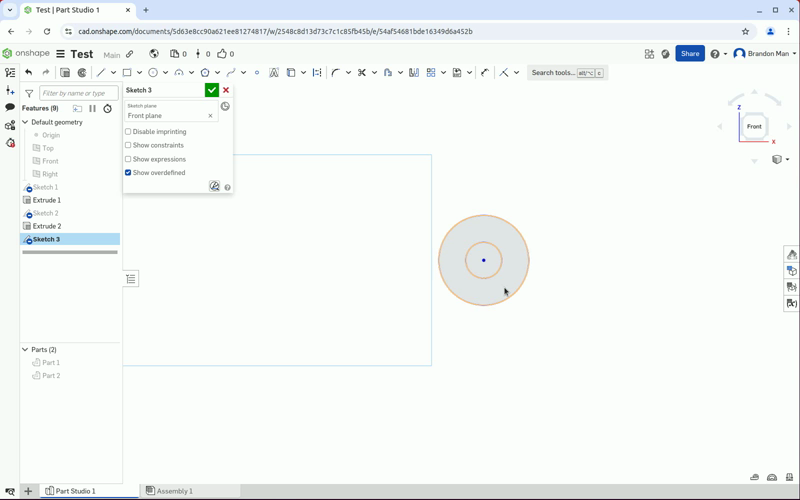
scroll(6)
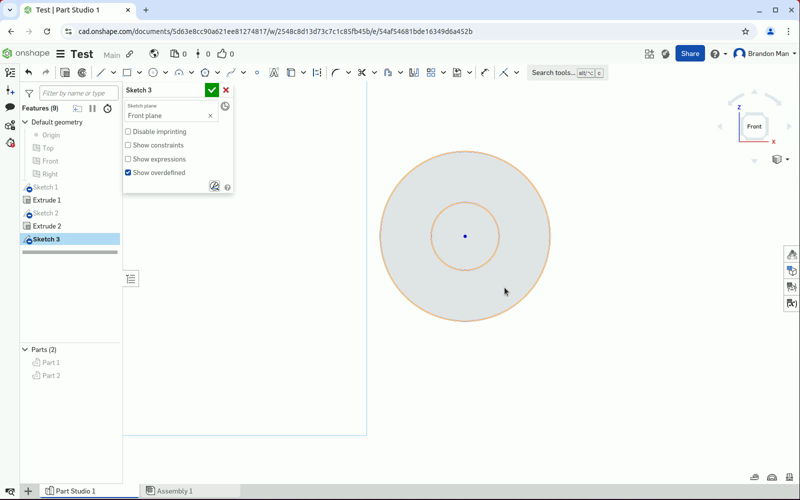
click(504, 287)
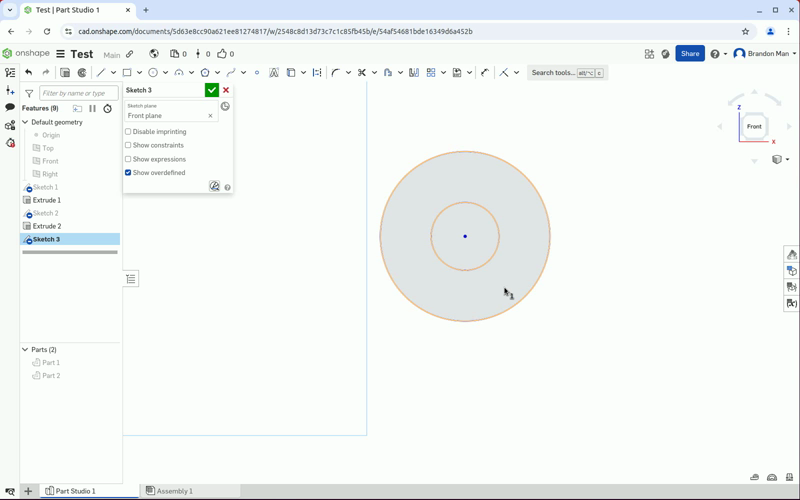
scroll(-6)
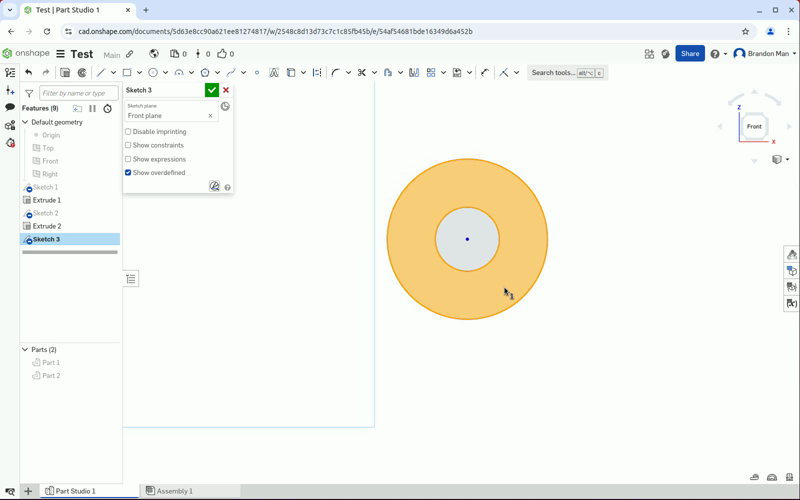
scroll(-6)
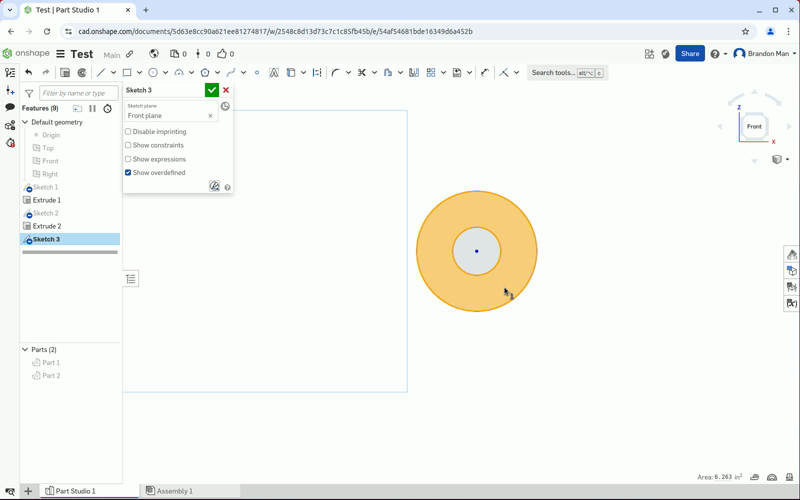
scroll(-6)
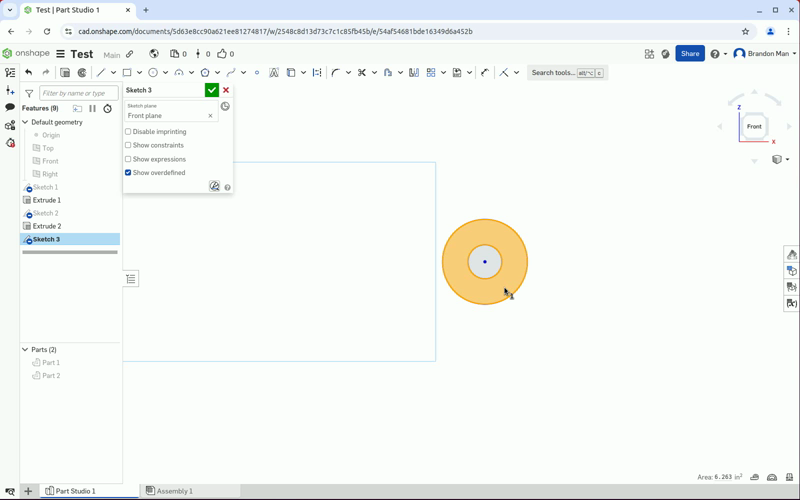
scroll(-6)
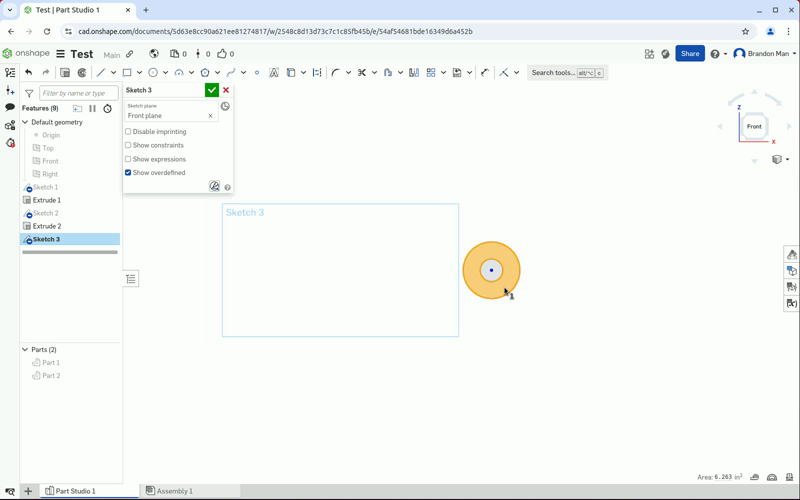
scroll(-6)
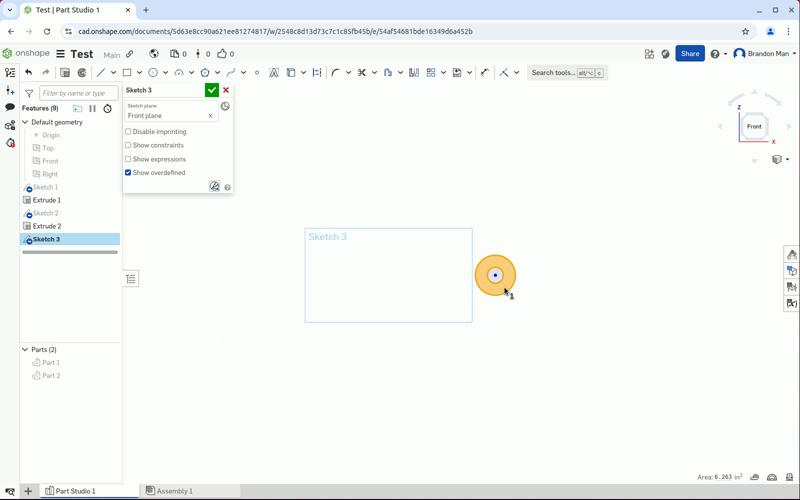
scroll(-6)
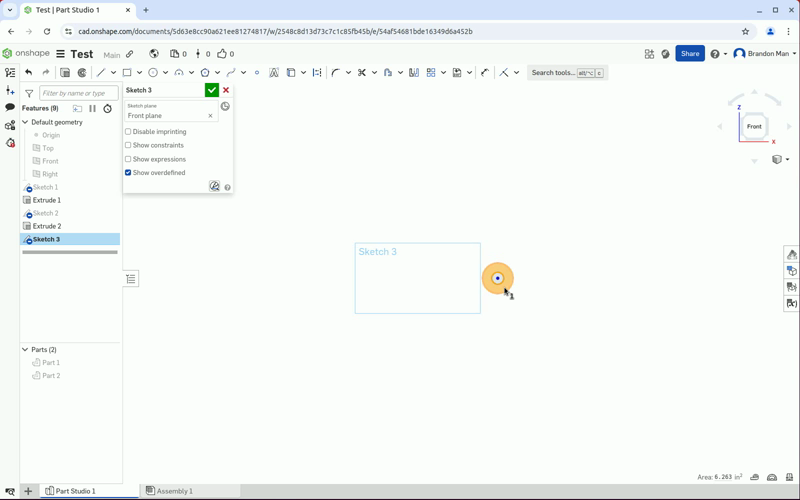
scroll(-6)
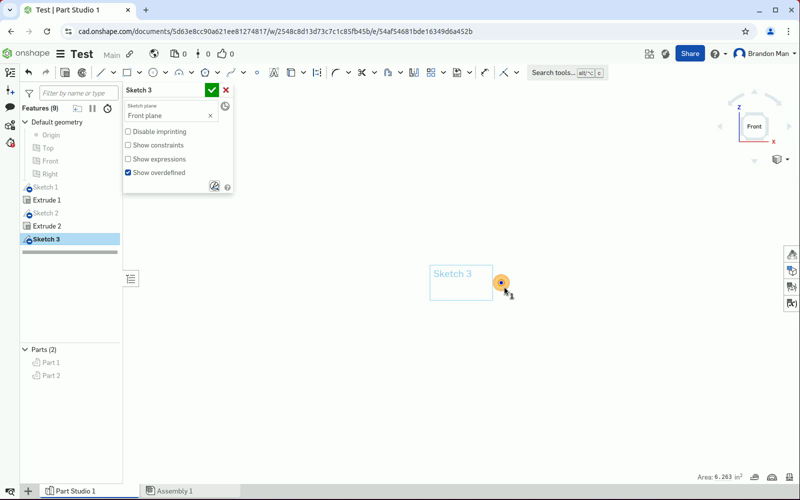
mouse_move(73, 352)
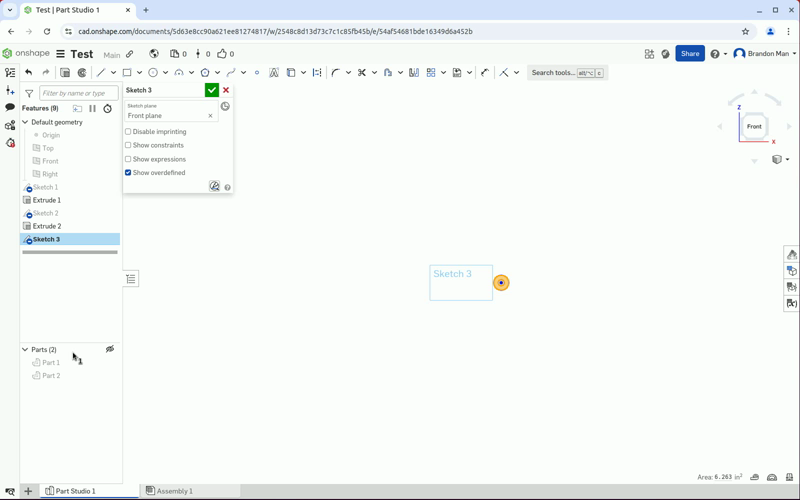
key(shift+y)
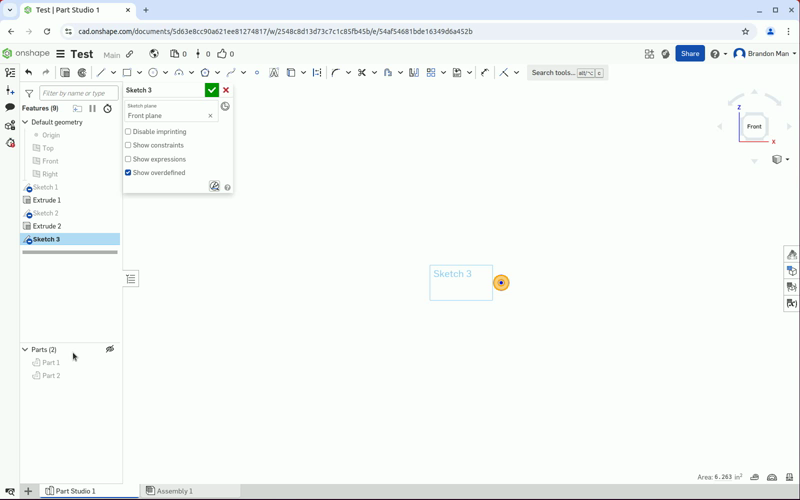
key(shift+e)
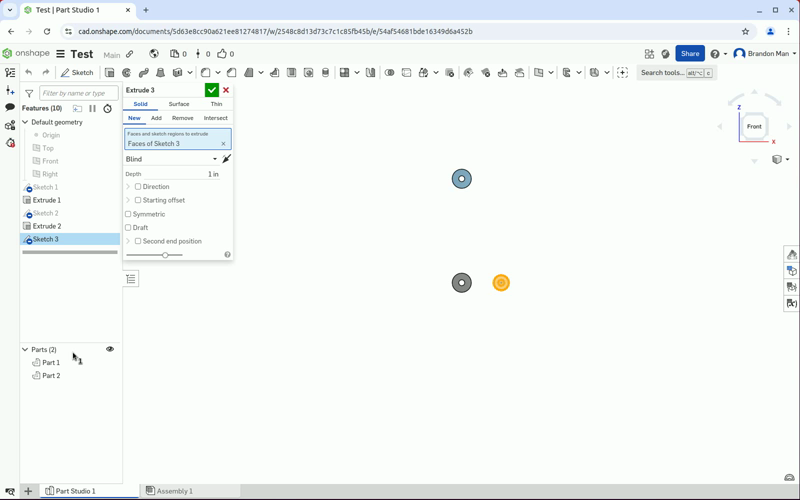
mouse_move(143, 106)
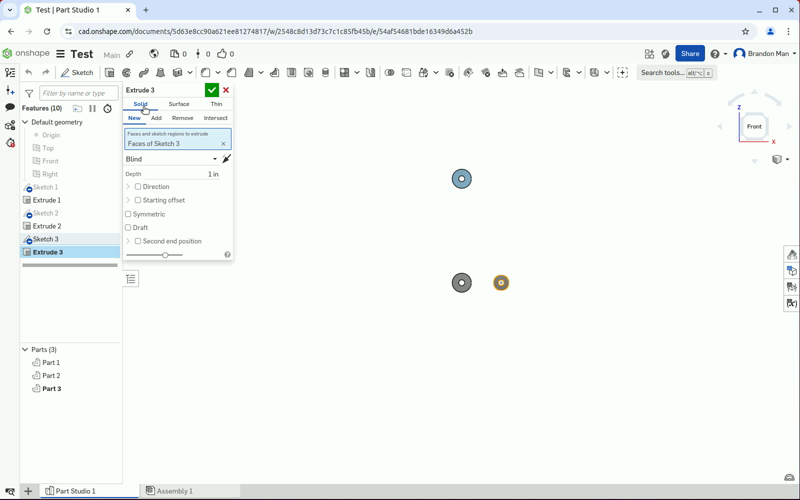
click(143, 106)
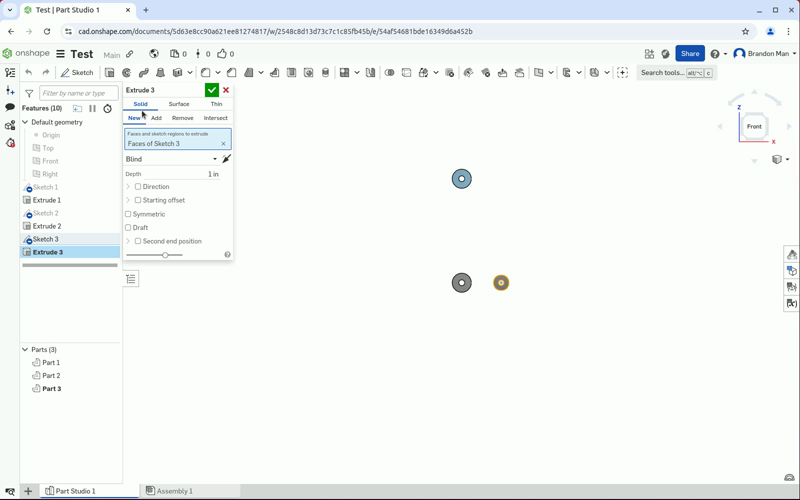
mouse_move(137, 120)
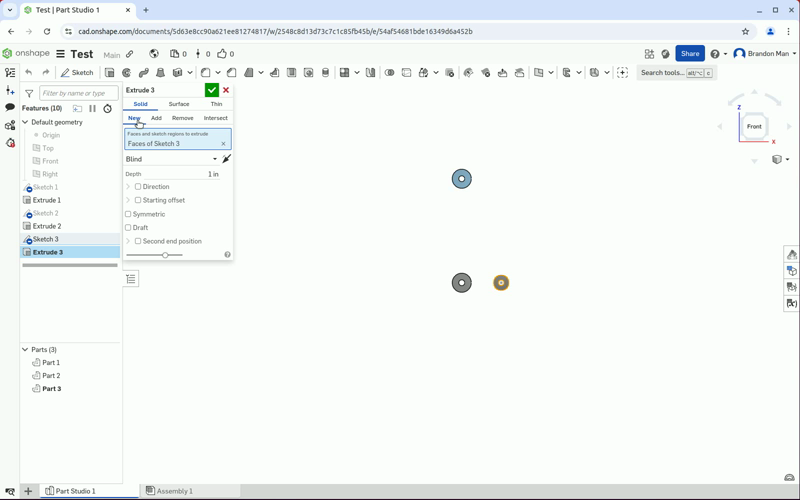
click(137, 120)
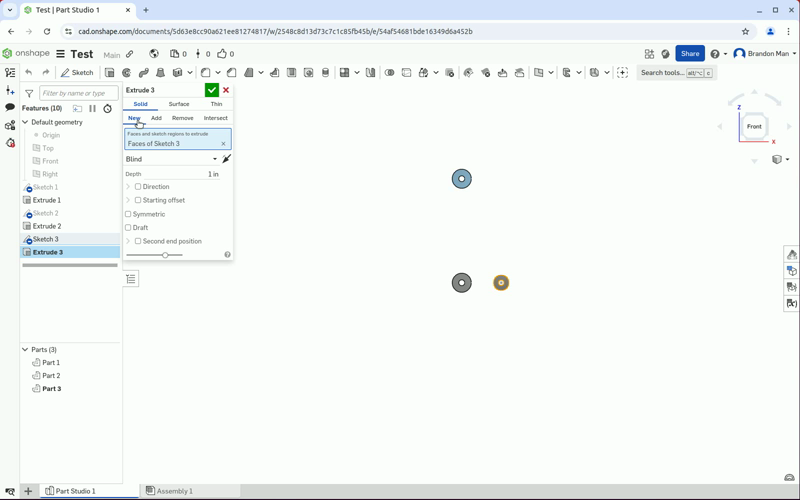
key(tab, 4)
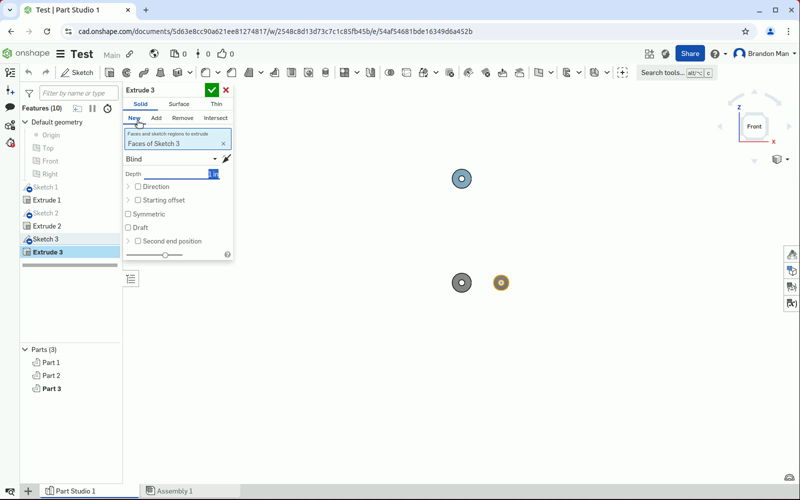
text(0.481)
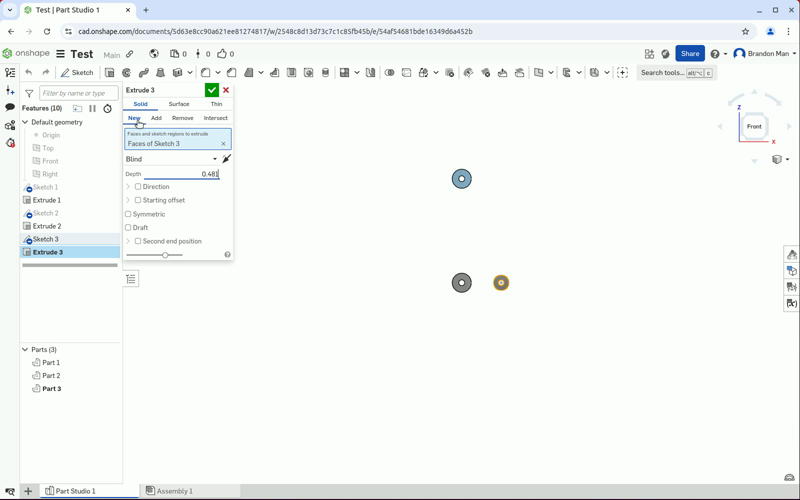
key(enter)
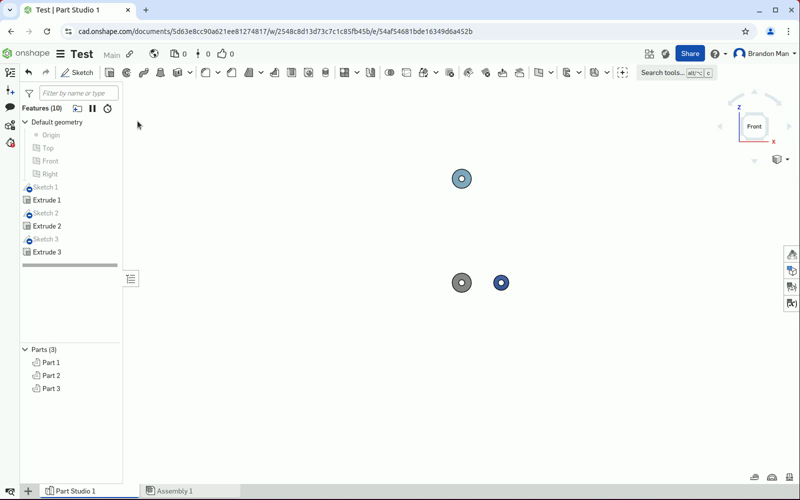
key(shift+h)
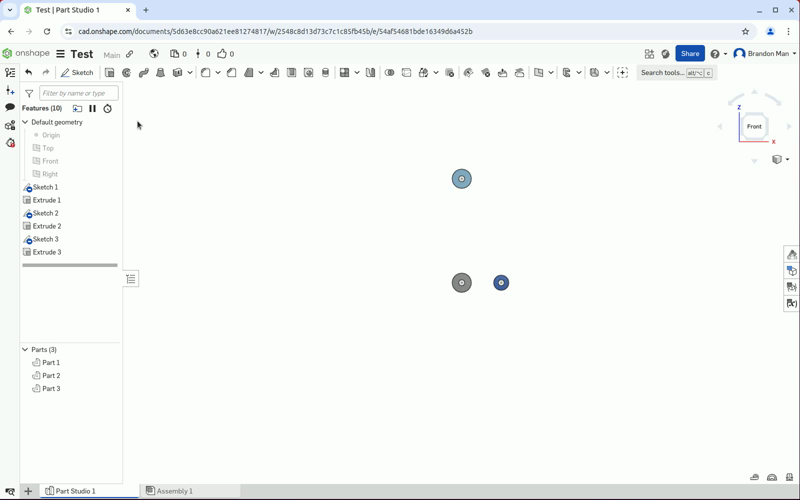
key(shift+h)
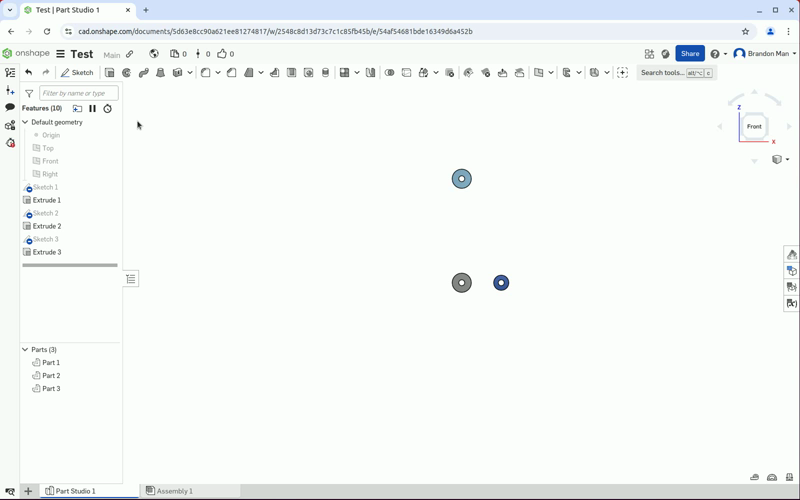
mouse_move(73, 189)
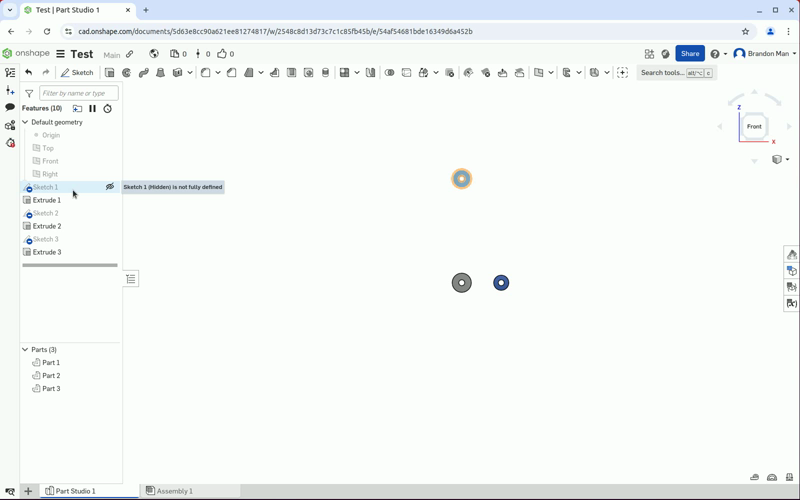
click(73, 189)
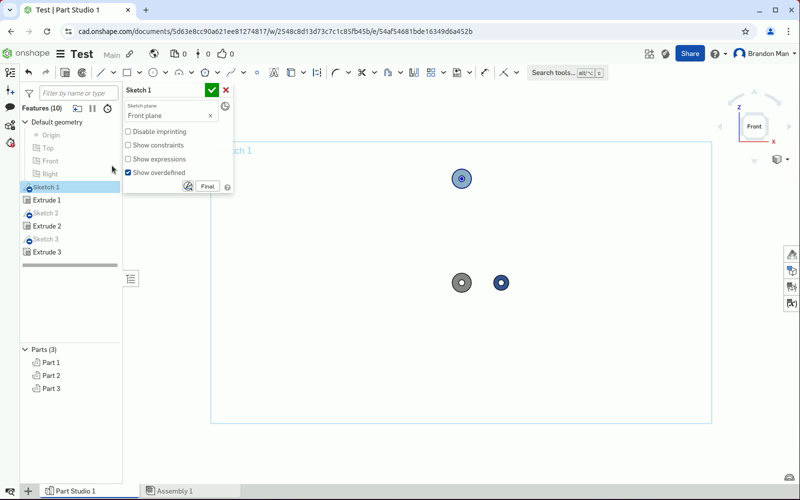
mouse_move(229, 92)
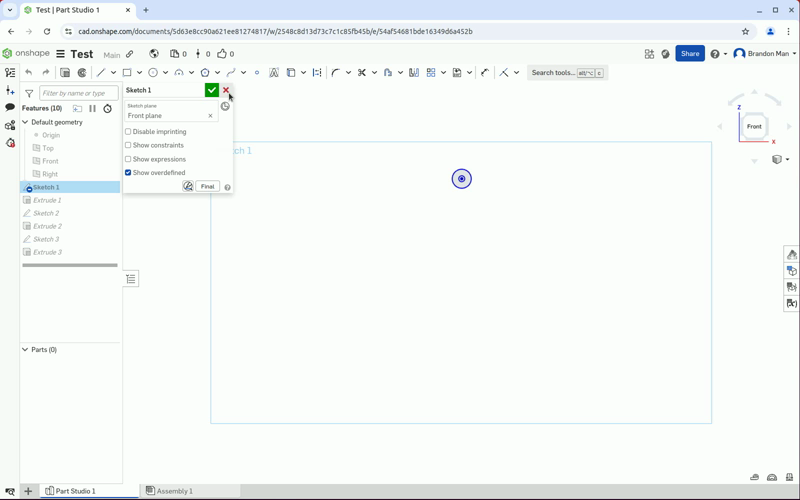
click(229, 92)
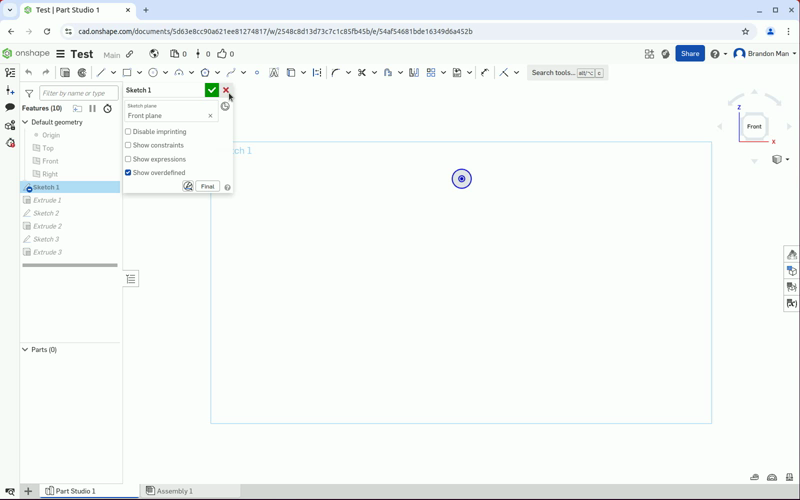
key(shift+s)
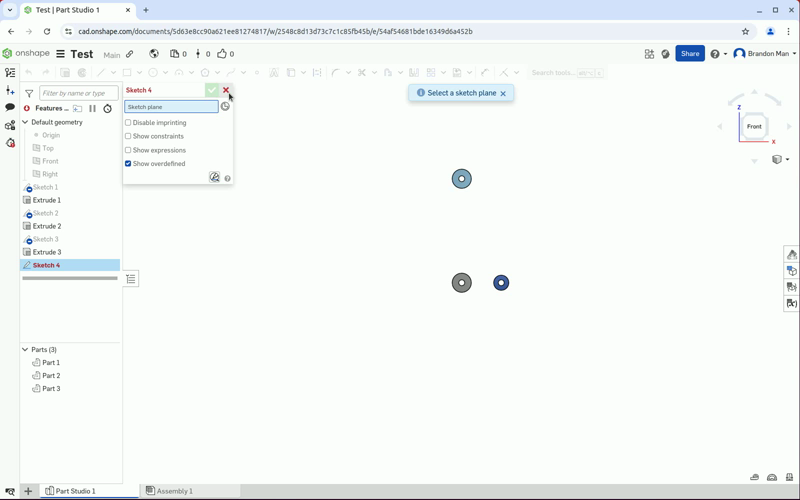
mouse_move(73, 163)
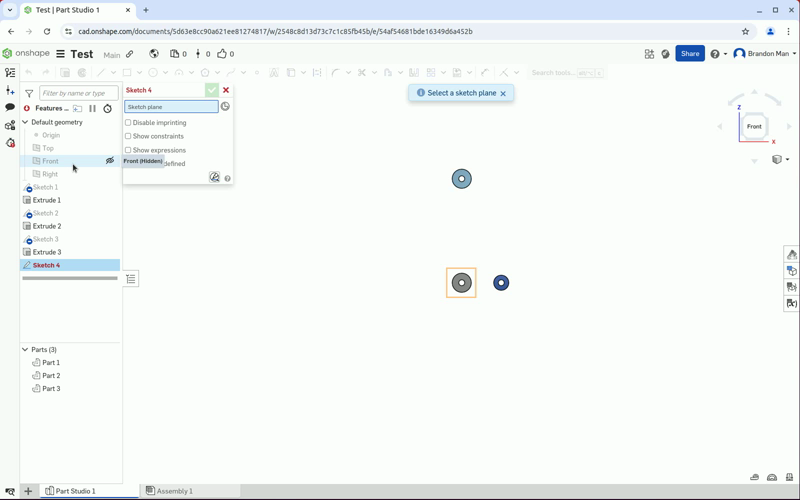
click(73, 163)
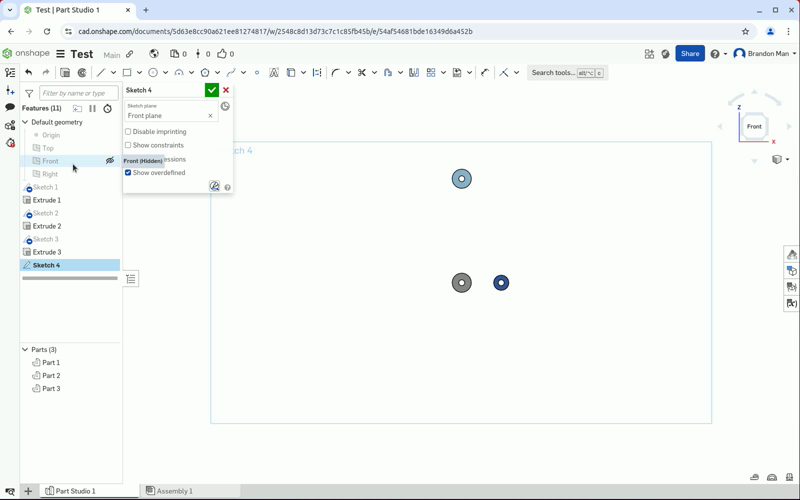
mouse_move(73, 352)
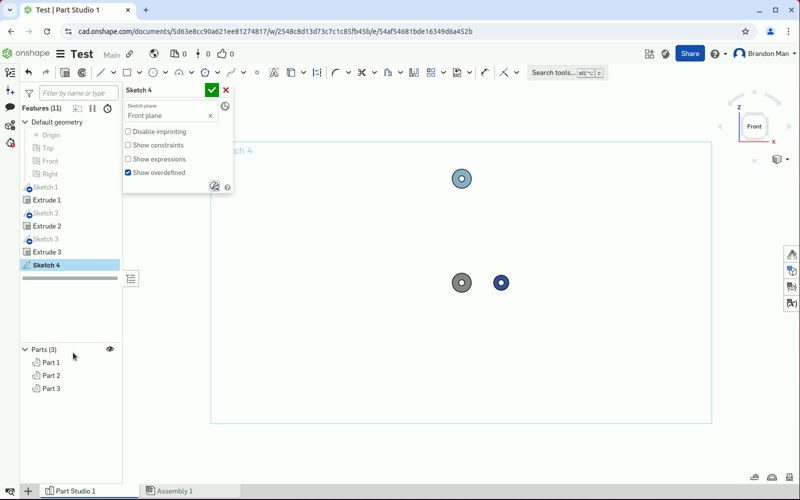
key(y)
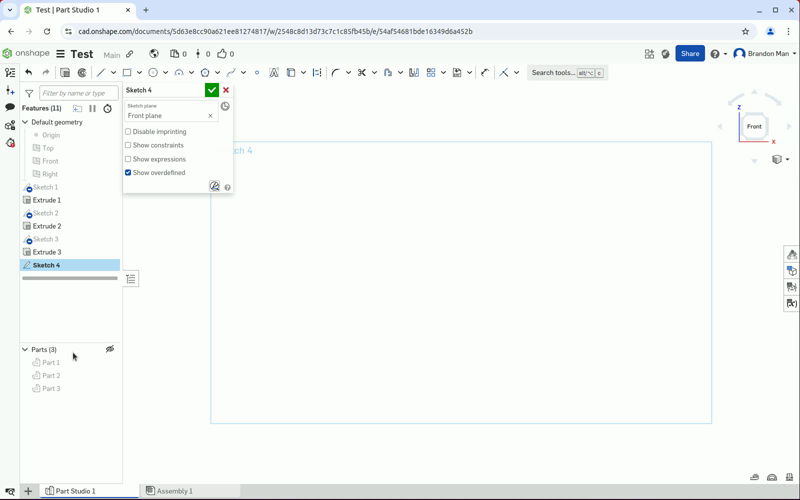
key(a)
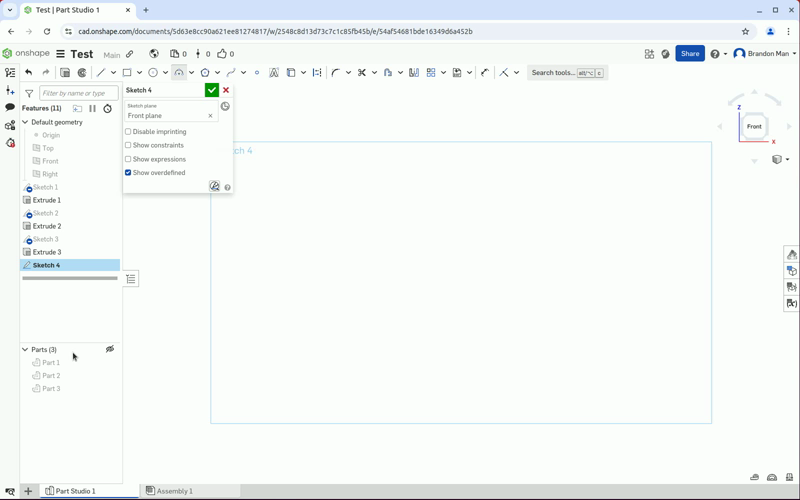
key_down(shift)
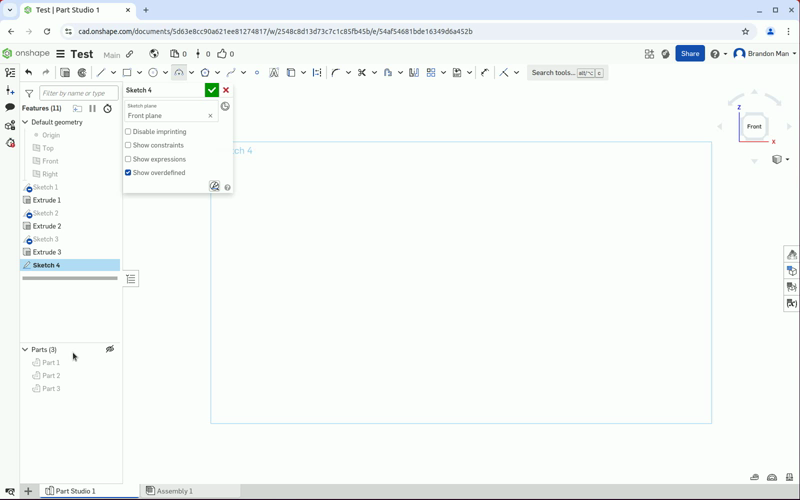
mouse_move(446, 223)
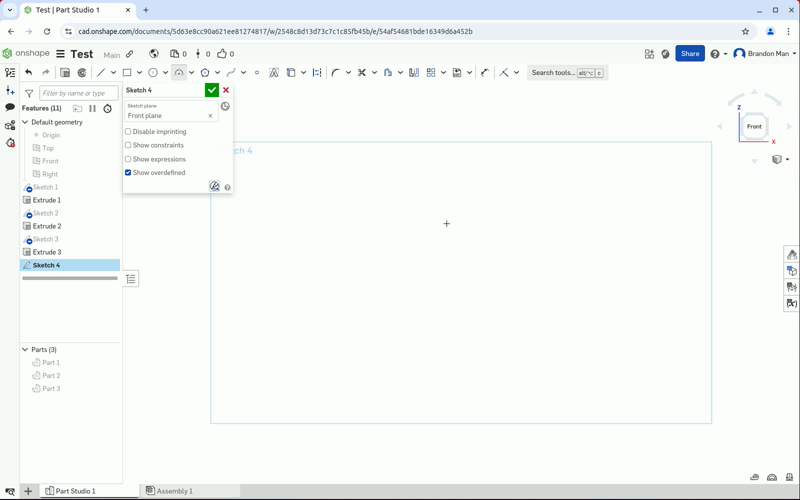
click(446, 223)
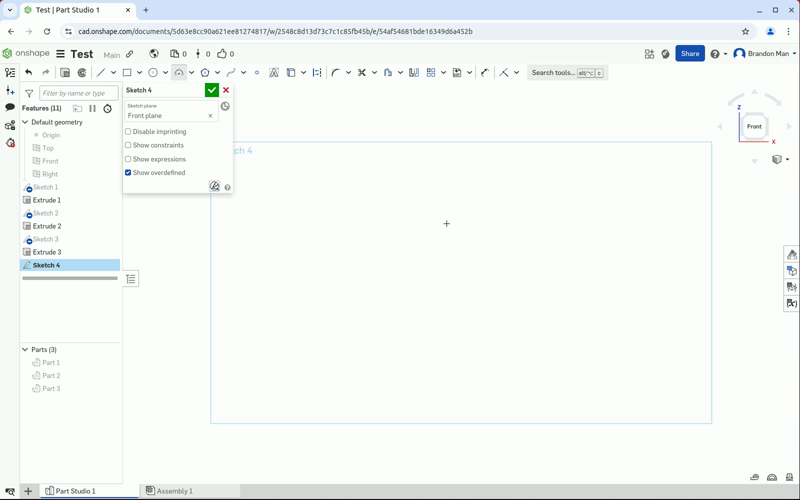
key_up(shift)
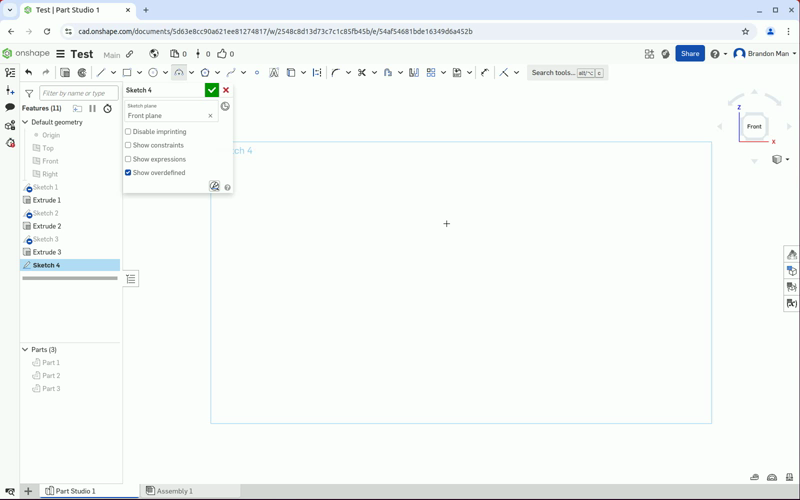
key_down(shift)
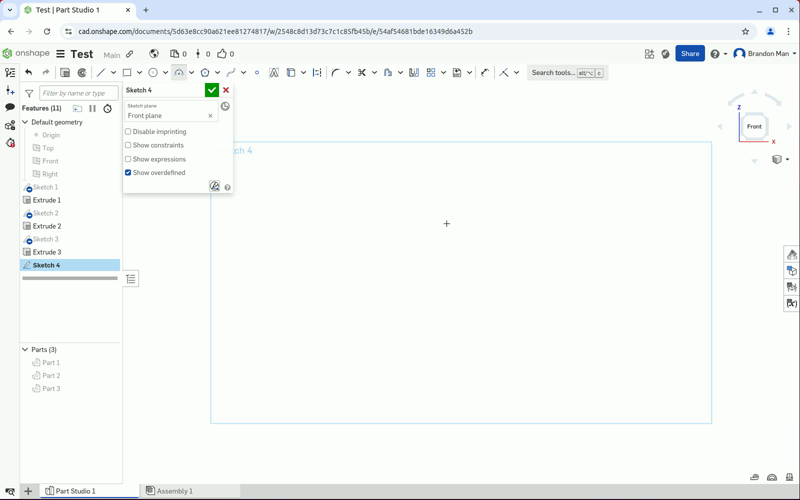
mouse_move(476, 223)
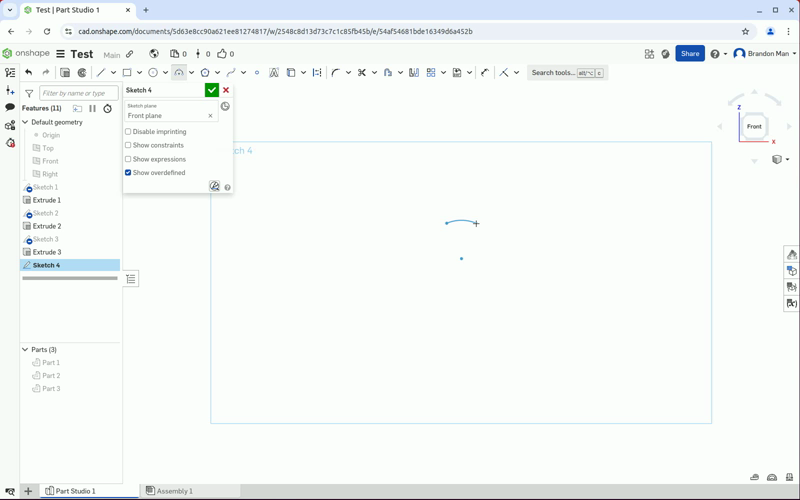
click(476, 223)
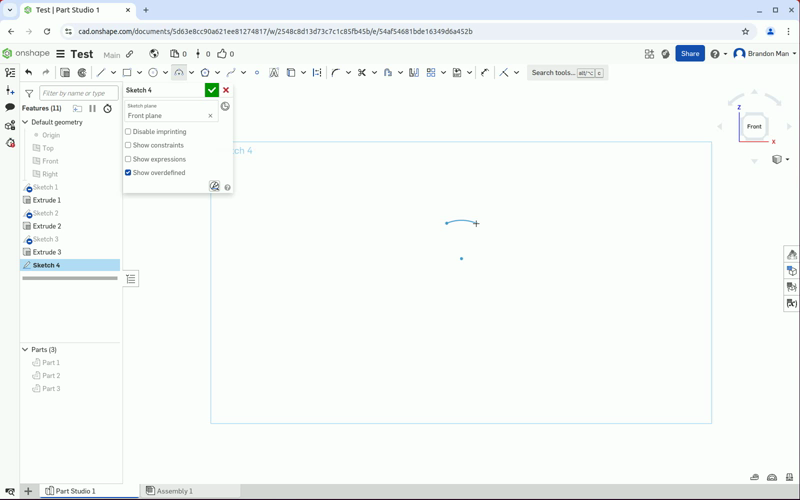
mouse_move(461, 210)
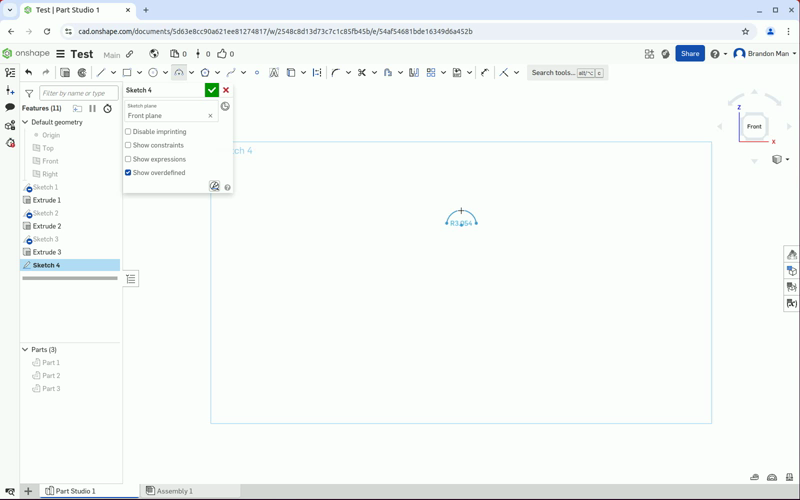
click(461, 210)
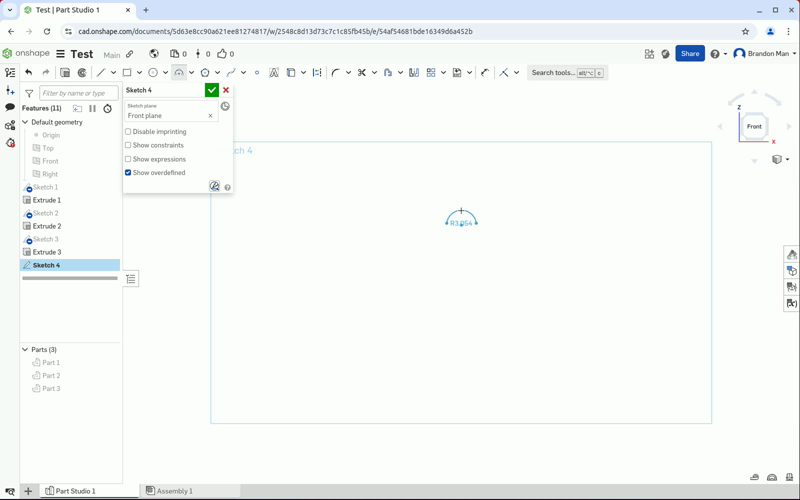
key_up(shift)
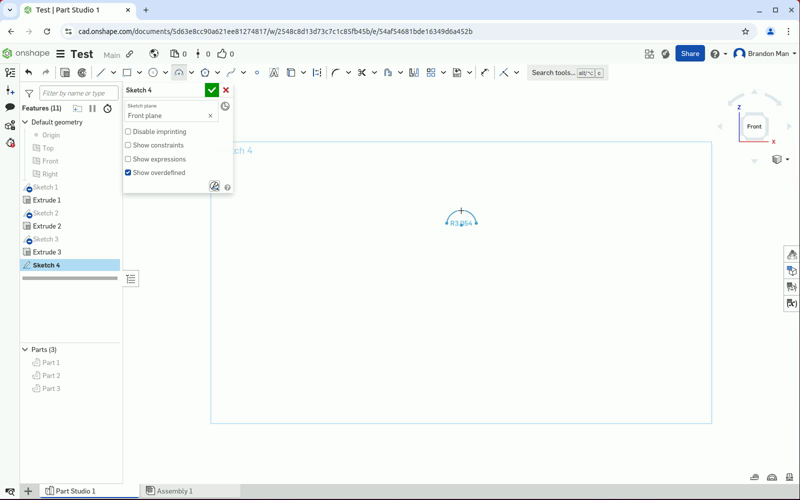
key(esc)
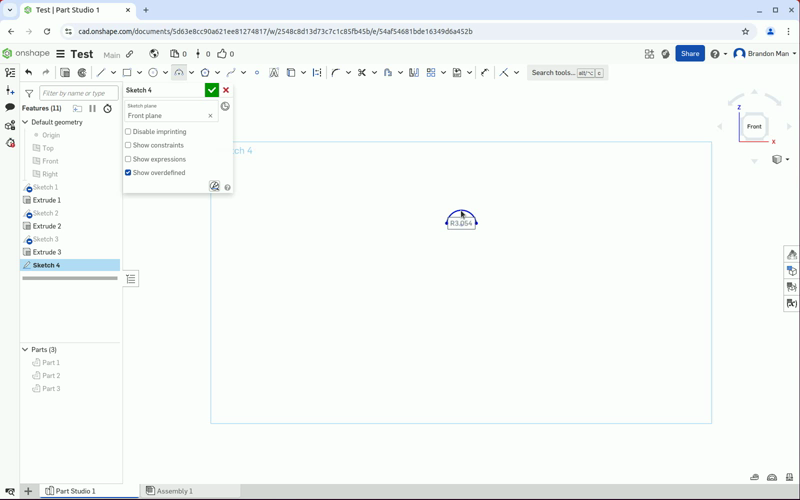
key(l)
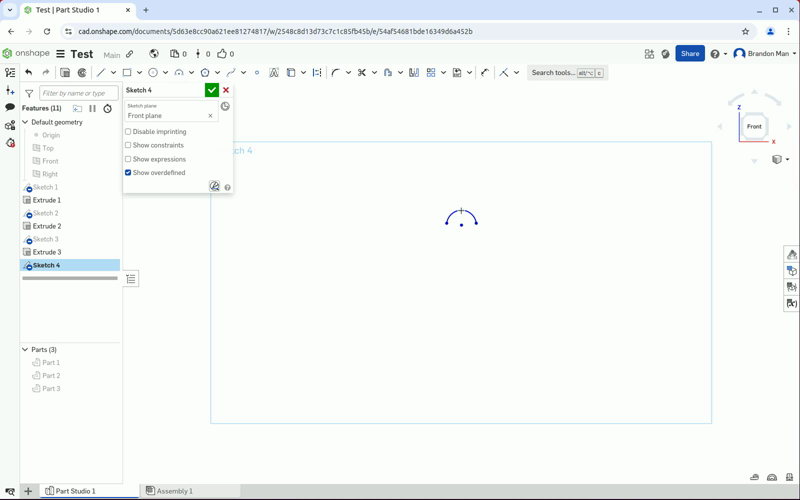
mouse_move(476, 223)
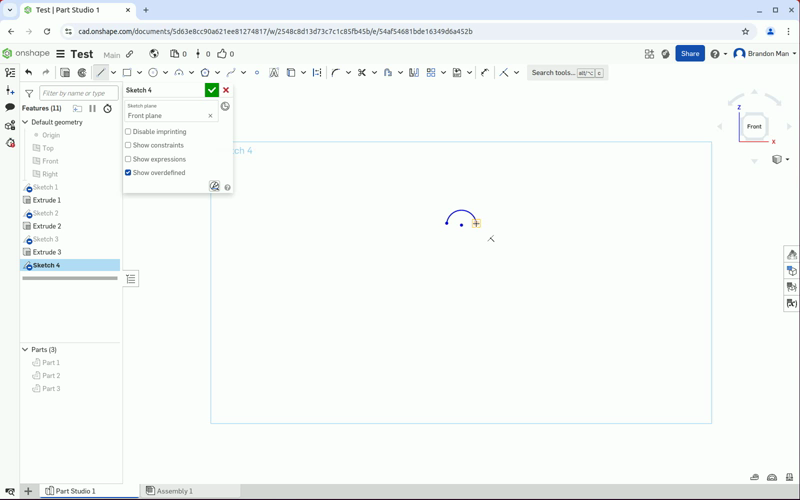
click(476, 223)
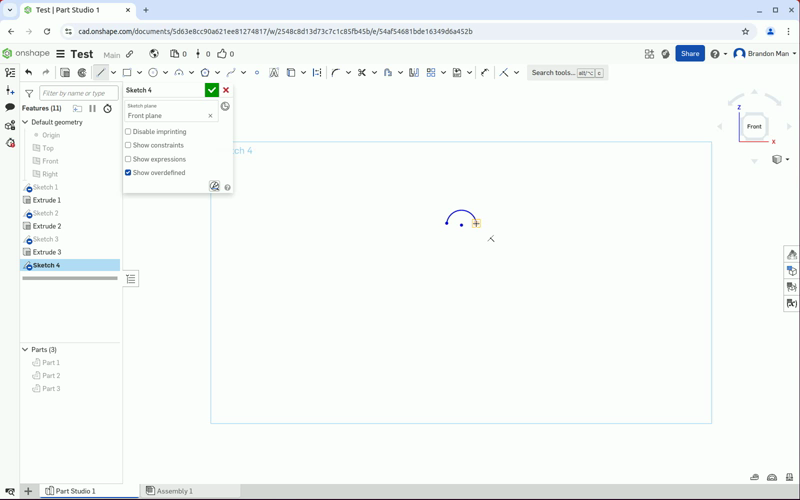
key_down(shift)
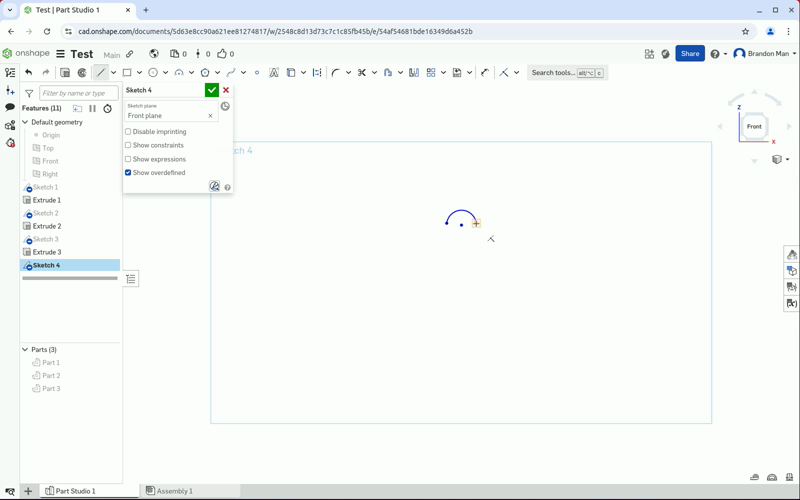
mouse_move(506, 223)
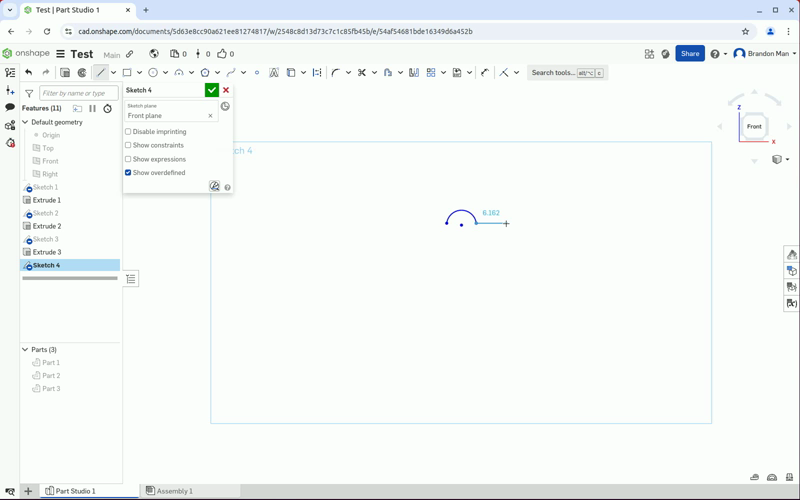
mouse_move(470, 176)
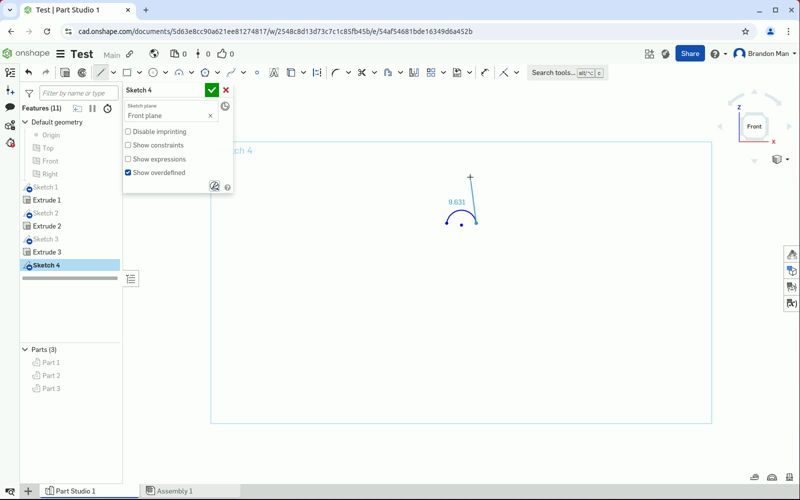
click(470, 176)
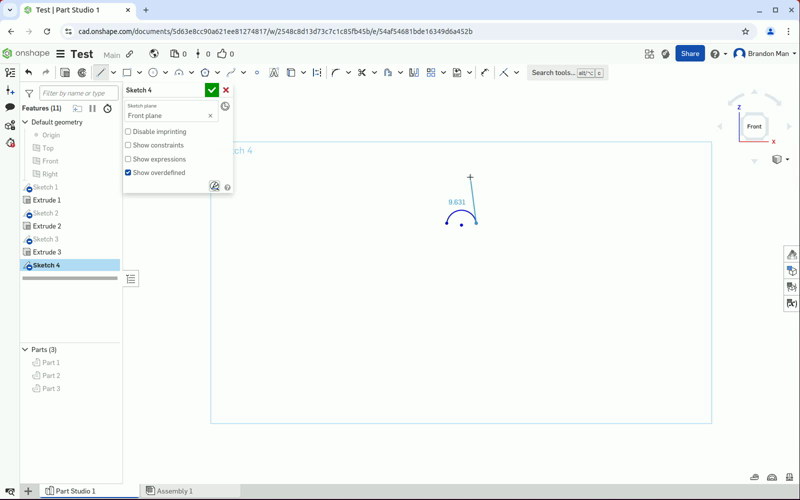
key_up(shift)
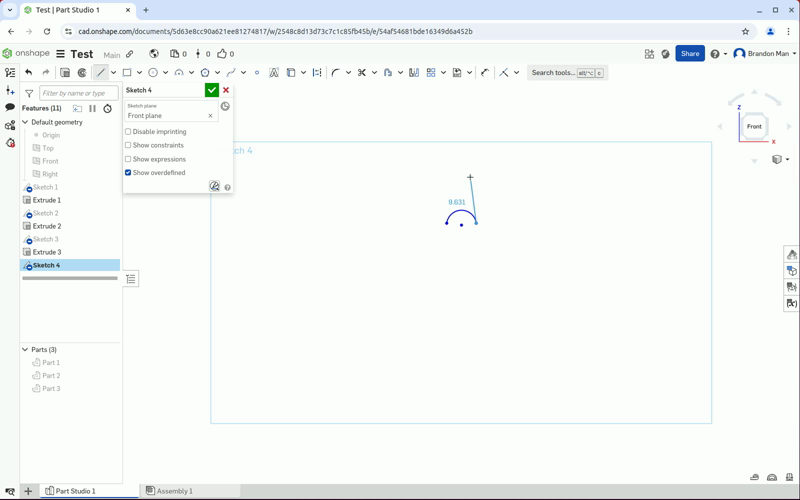
key(esc)
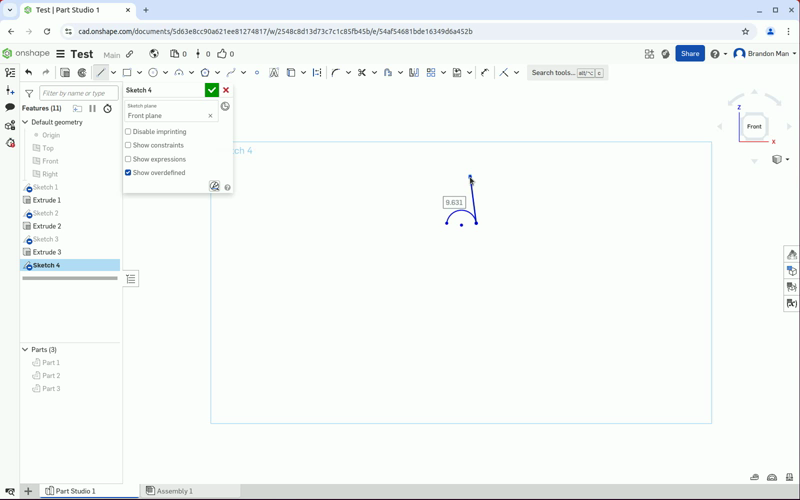
key(a)
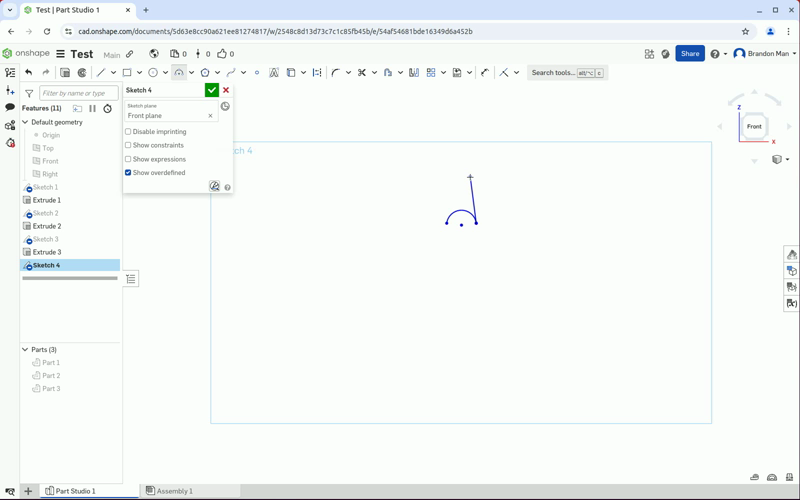
mouse_move(470, 176)
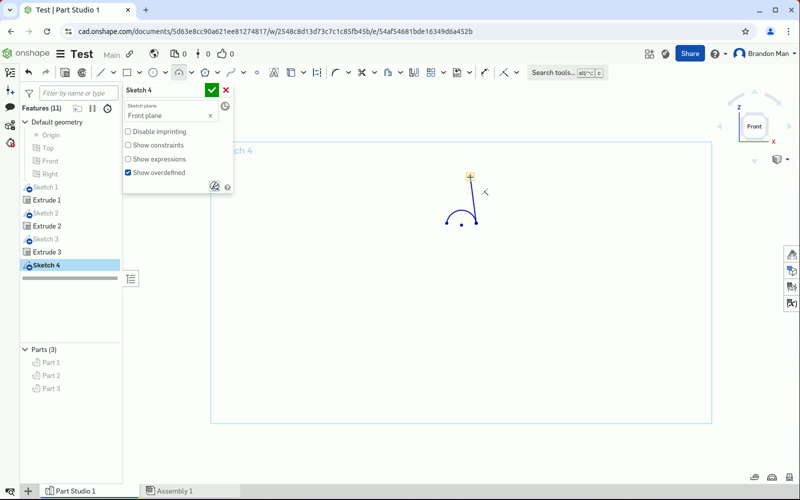
click(470, 176)
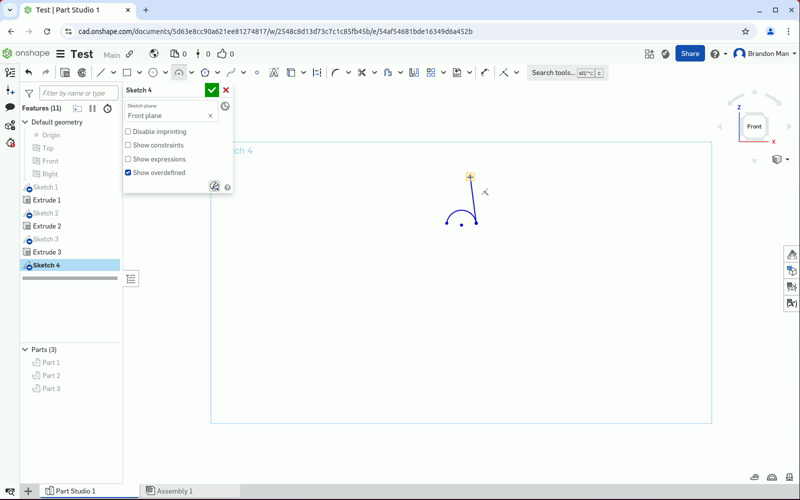
key_down(shift)
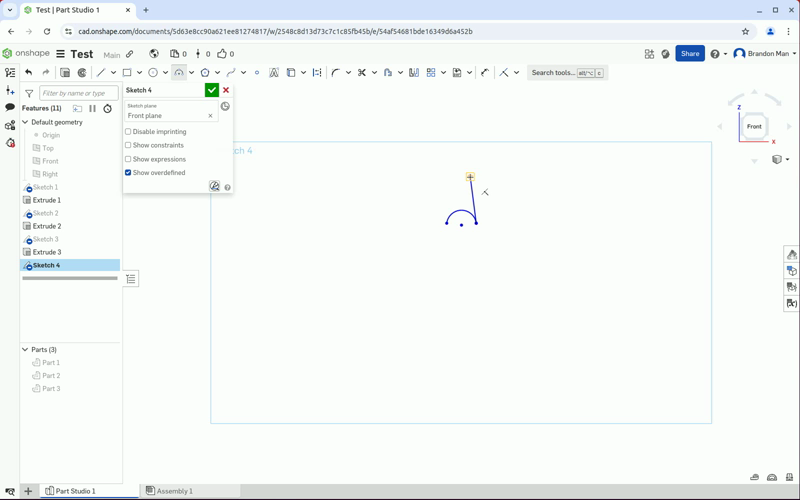
mouse_move(452, 176)
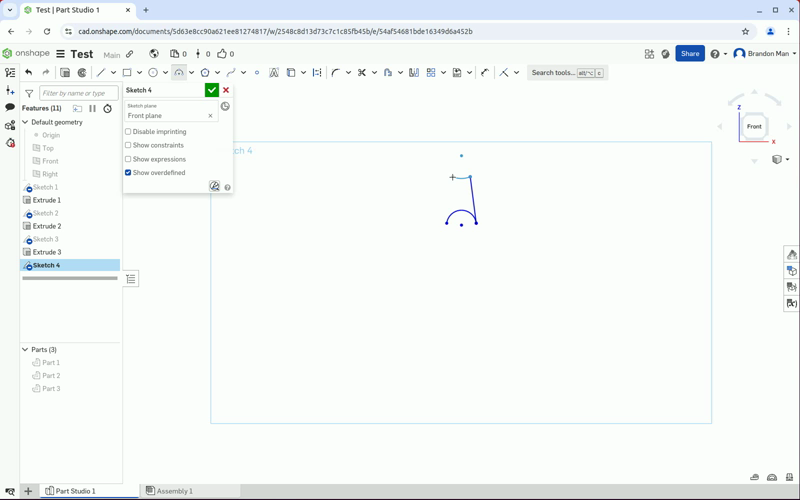
click(452, 176)
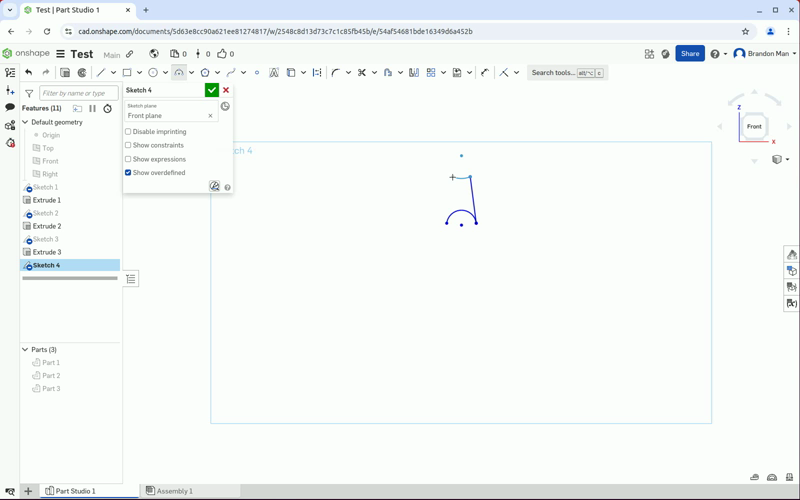
mouse_move(461, 186)
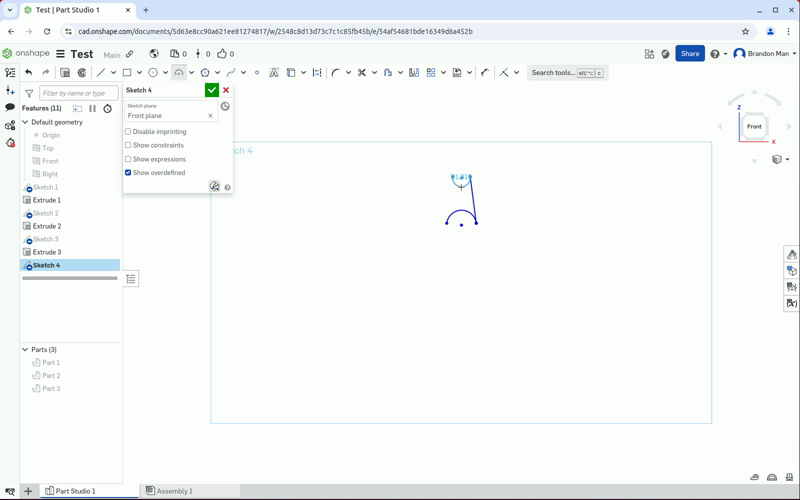
click(461, 186)
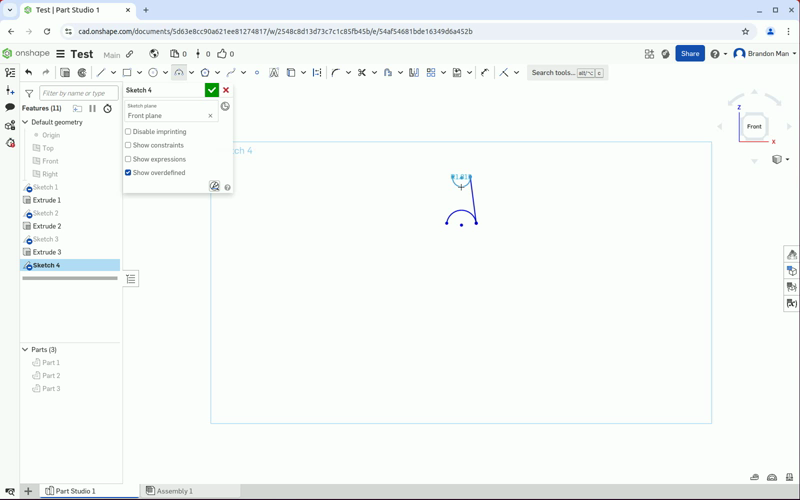
key_up(shift)
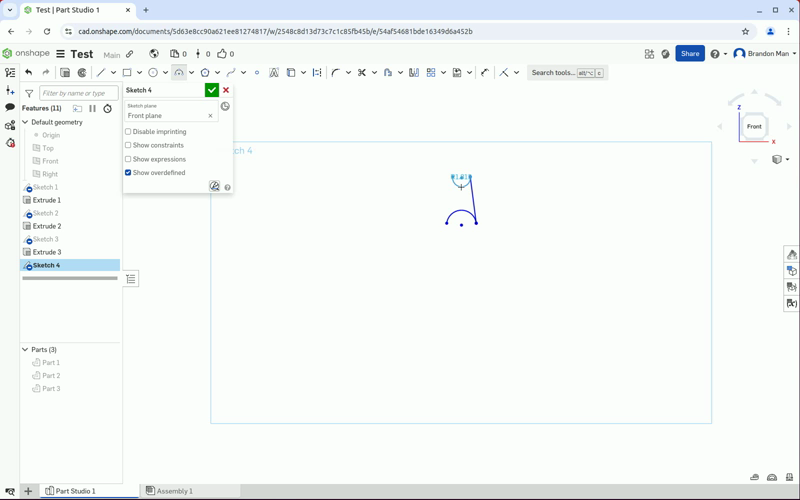
key(esc)
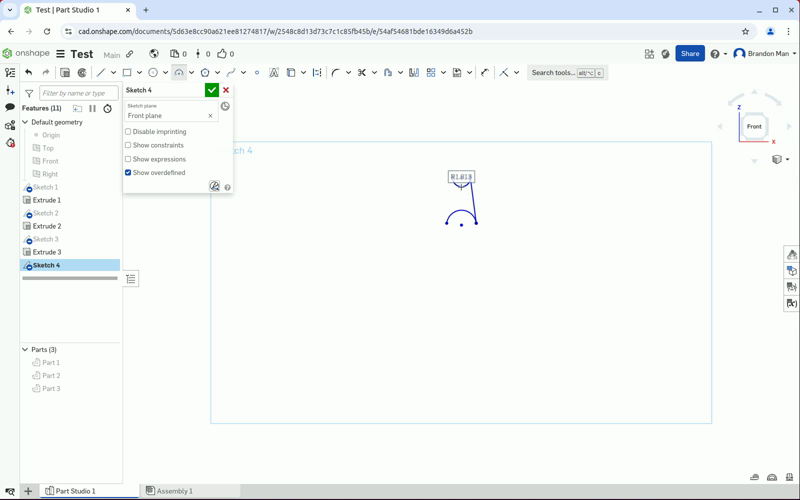
key(l)
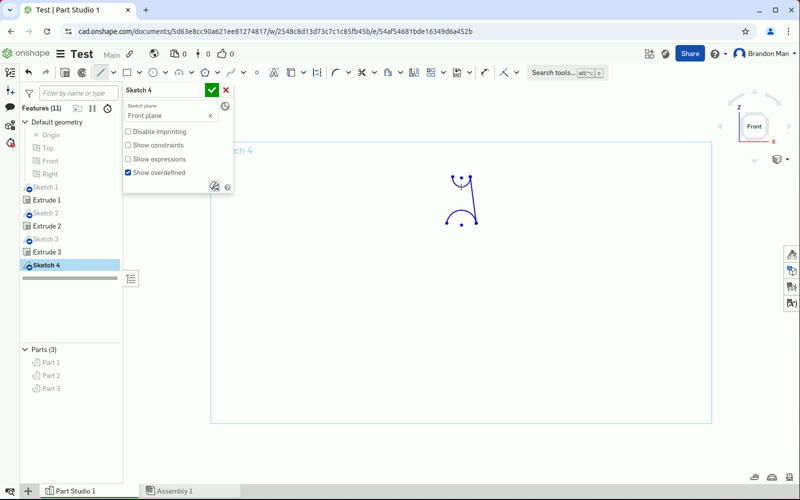
mouse_move(452, 176)
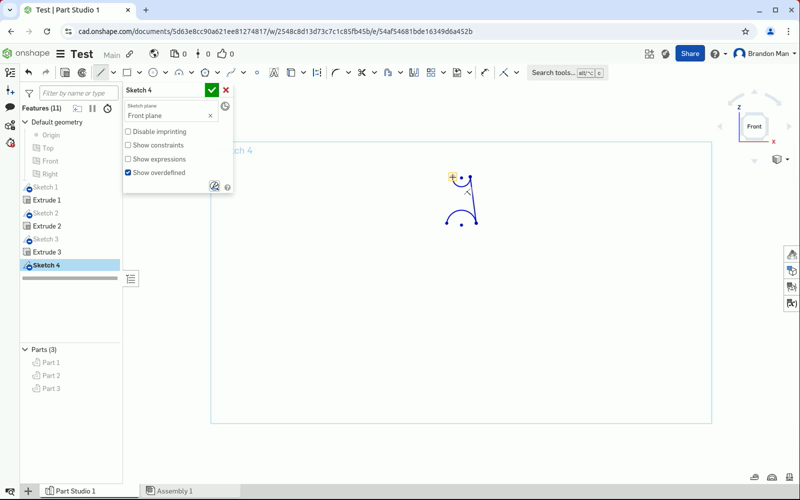
click(452, 176)
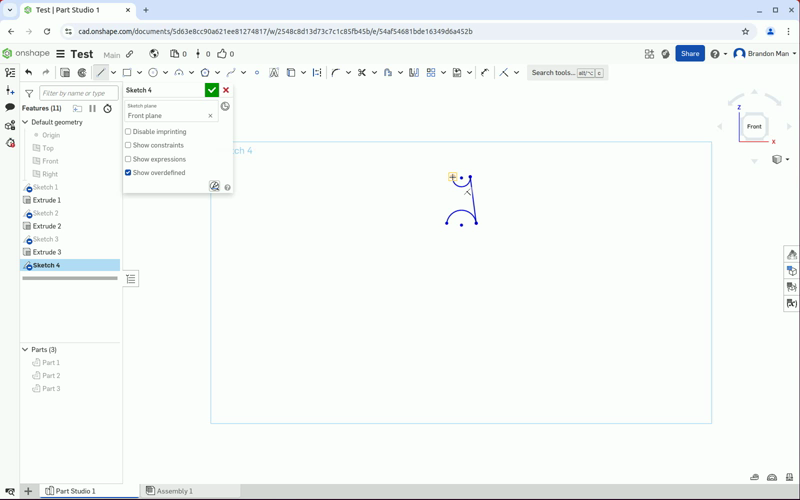
mouse_move(482, 176)
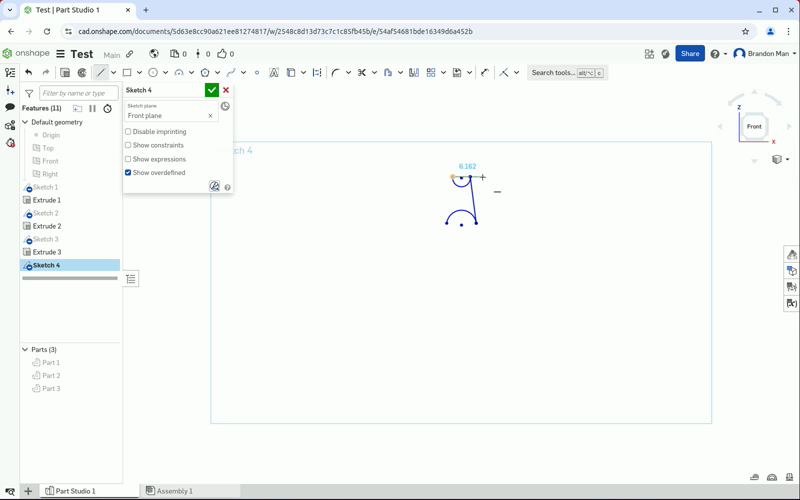
key_down(shift)
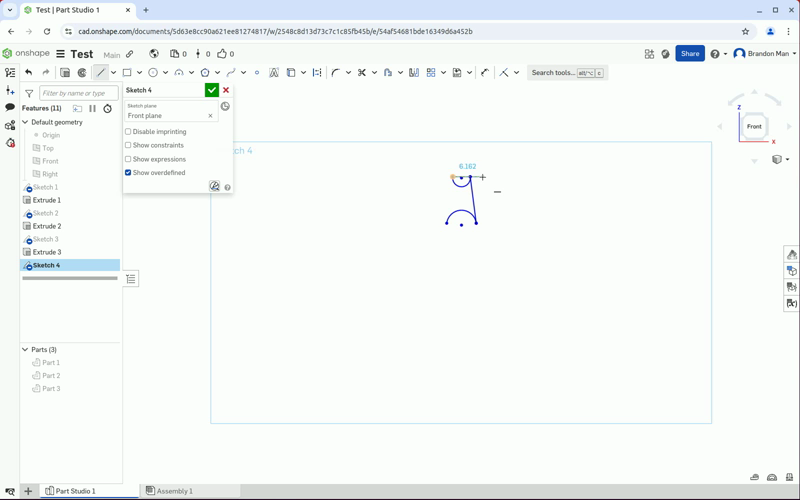
mouse_move(446, 223)
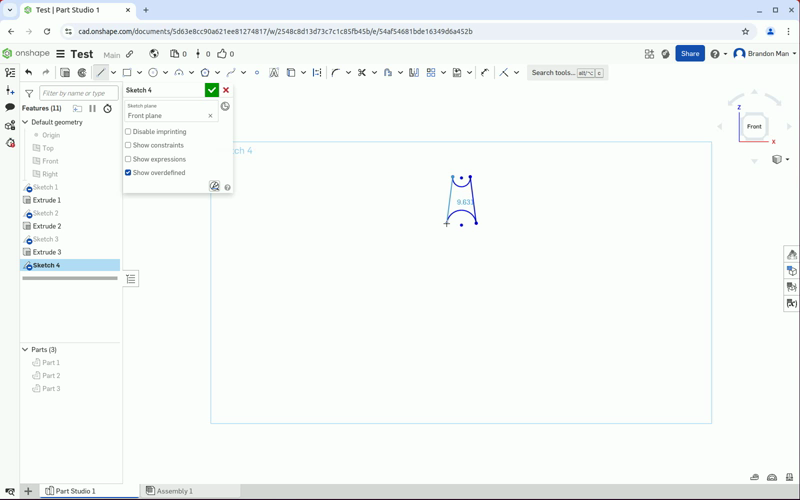
key_up(shift)
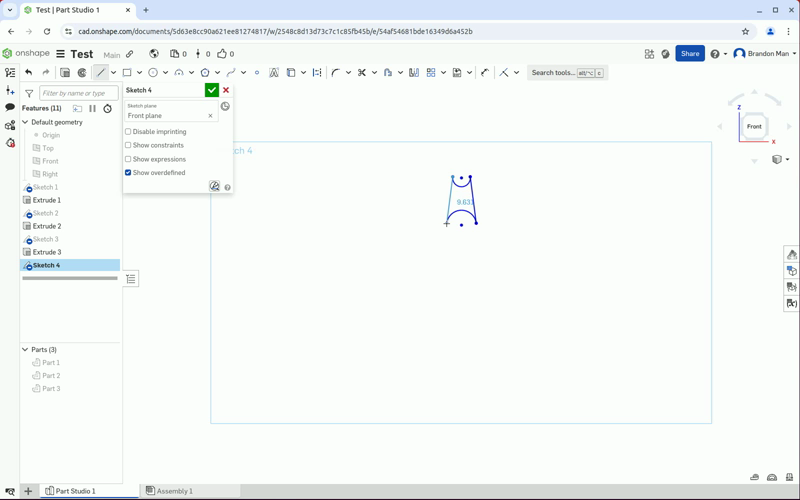
click(446, 223)
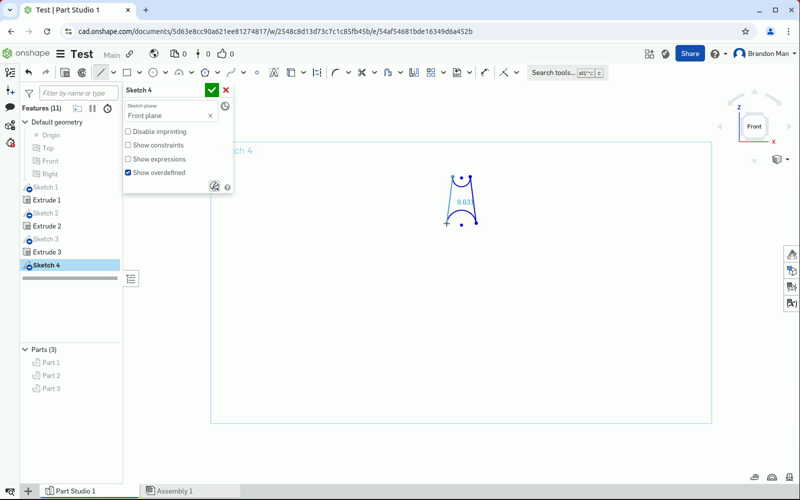
key(esc)
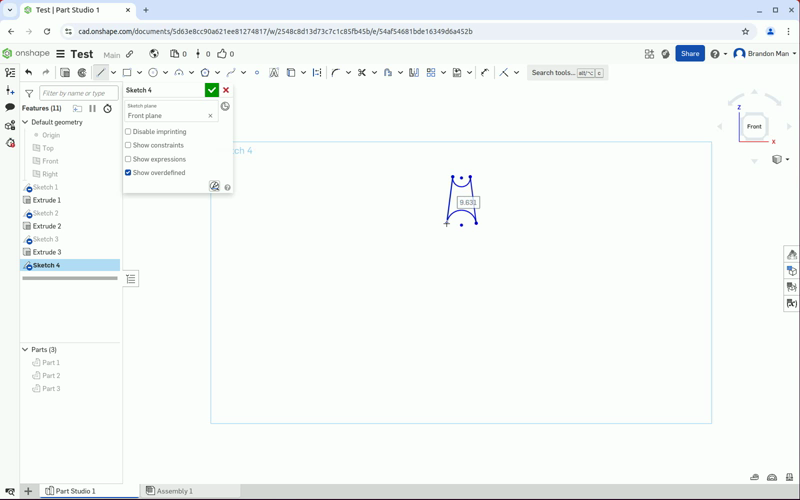
key(c)
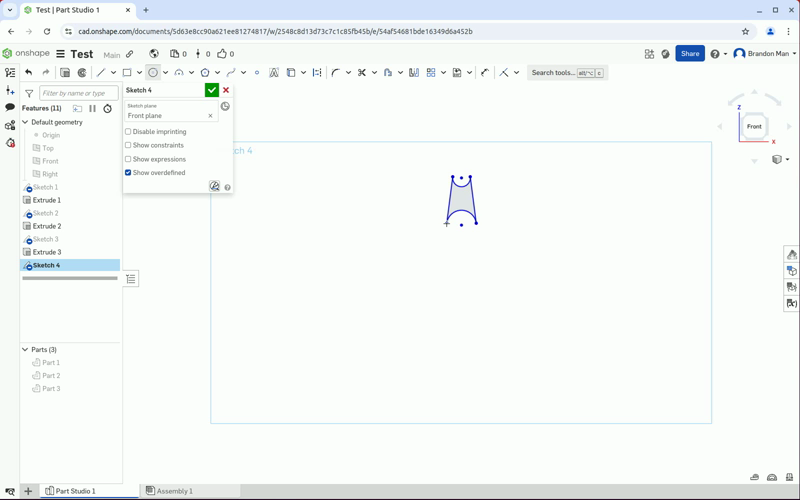
key_down(shift)
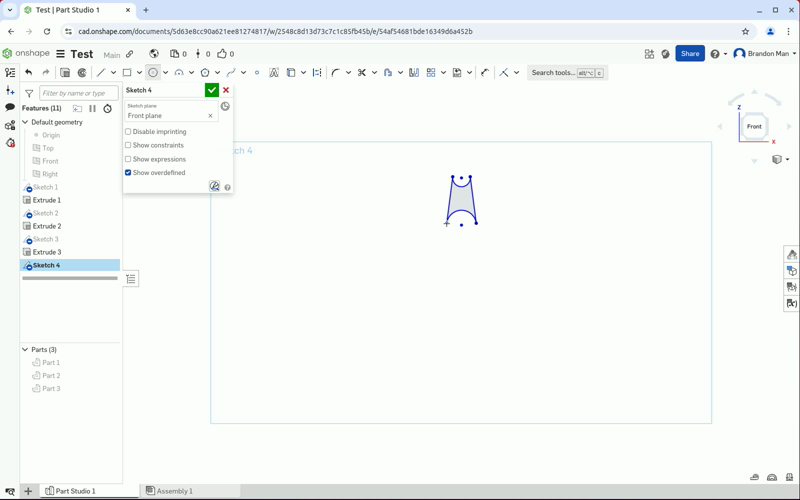
mouse_move(458, 191)
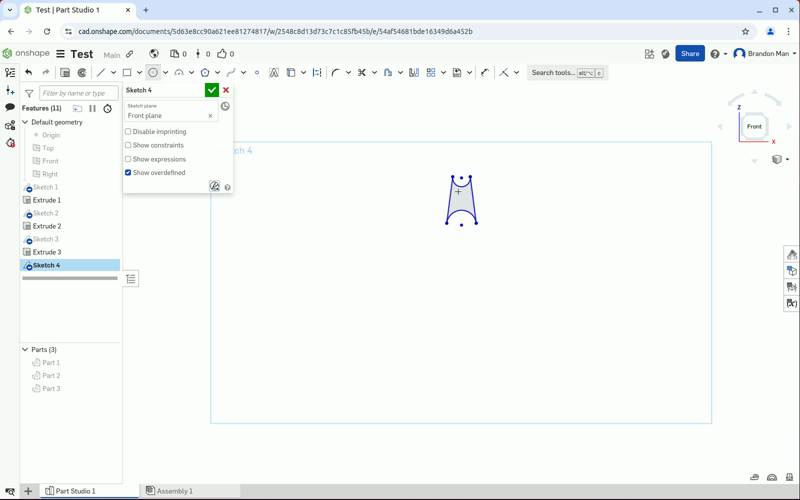
click(458, 191)
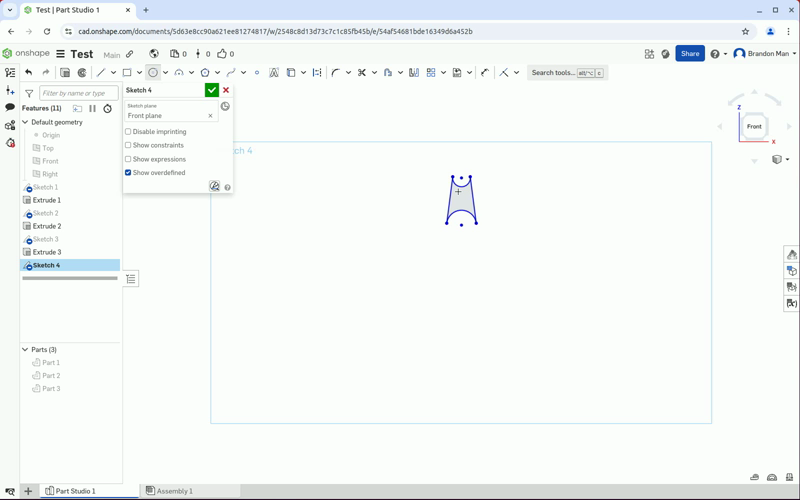
key_up(shift)
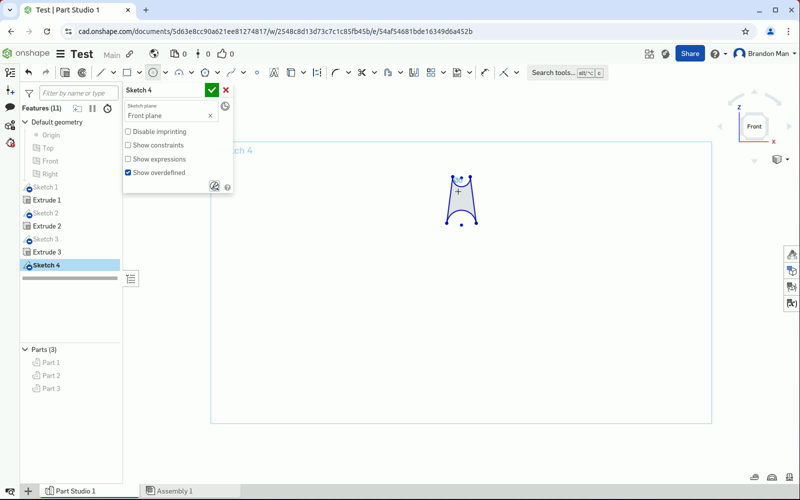
mouse_move(461, 191)
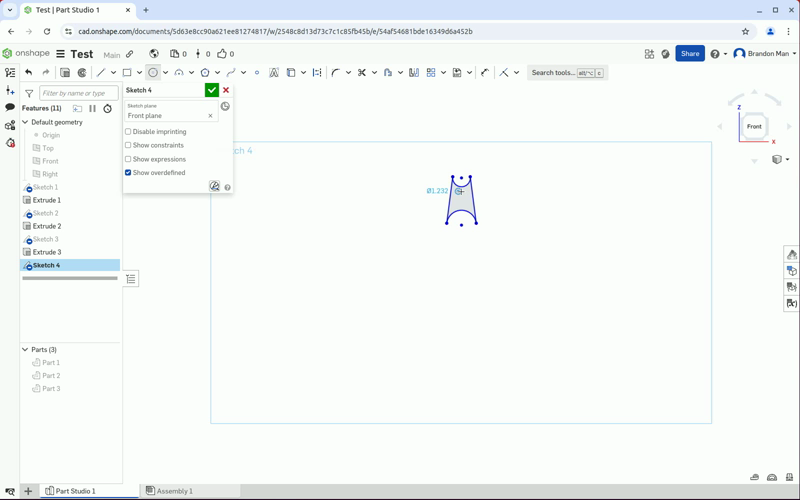
scroll(6)
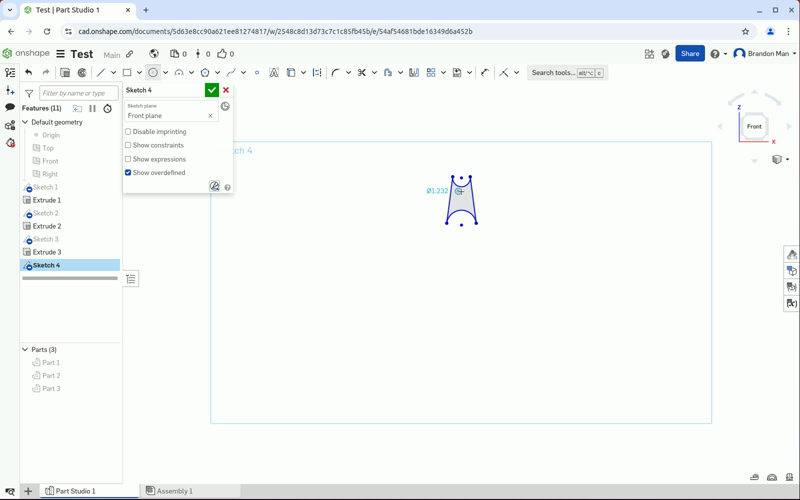
scroll(6)
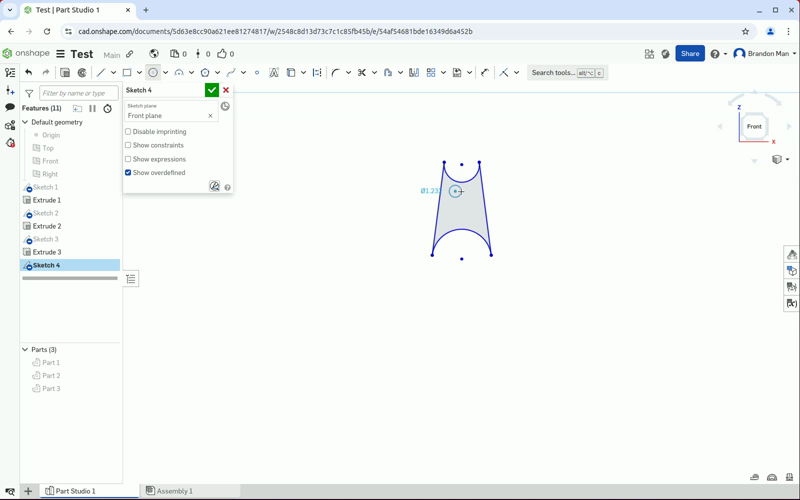
scroll(6)
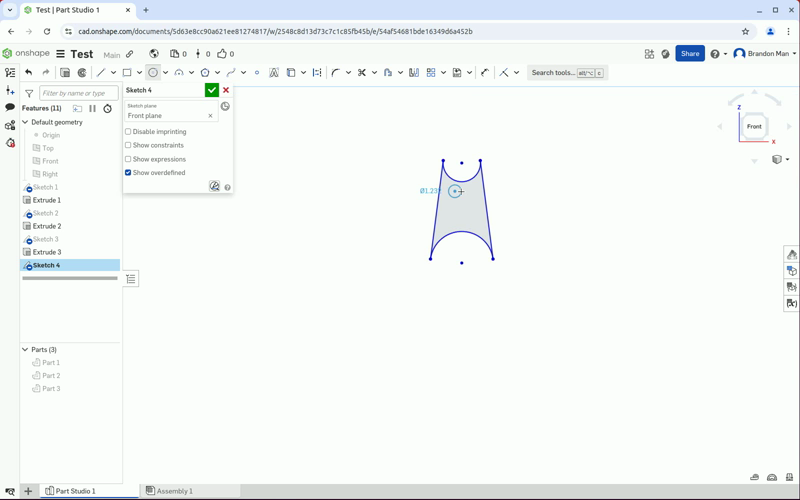
scroll(6)
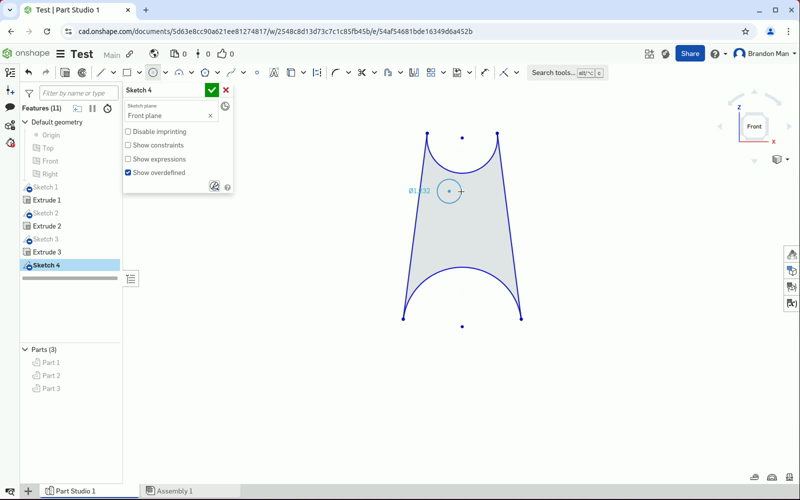
scroll(6)
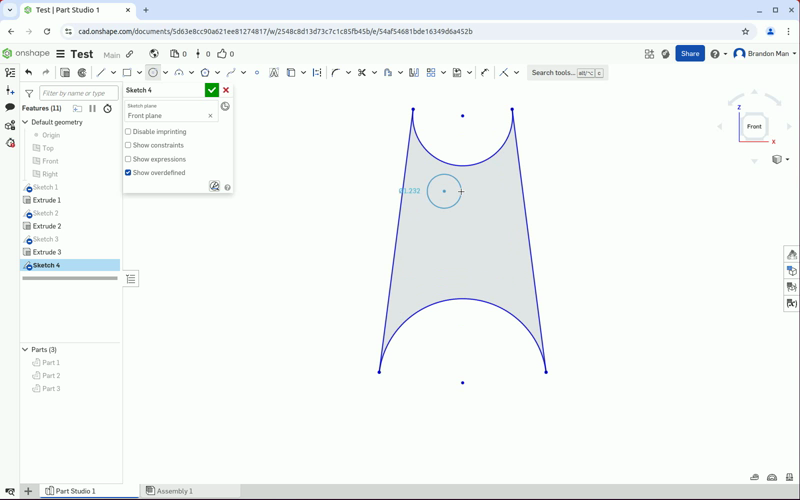
scroll(6)
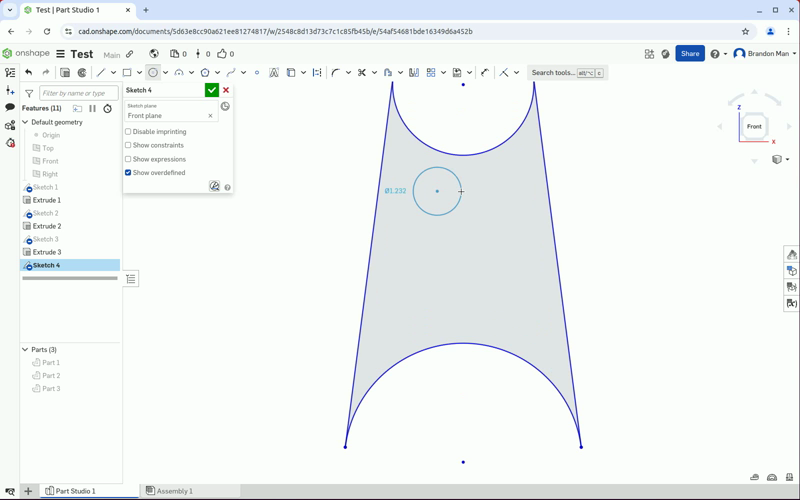
scroll(6)
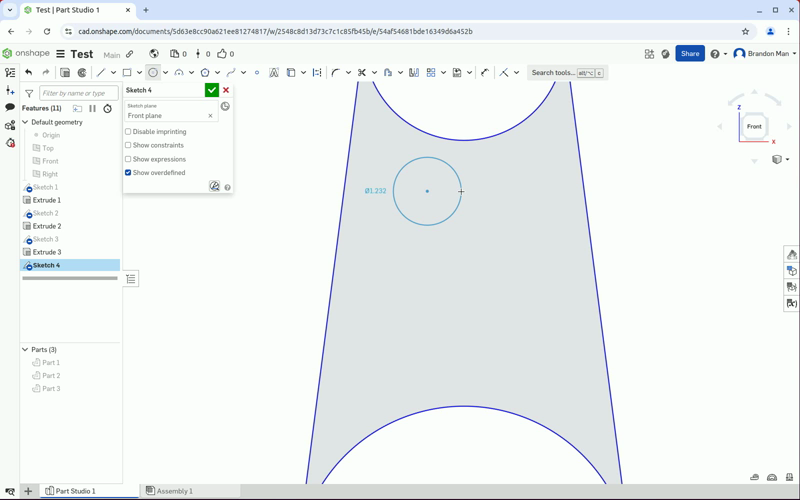
click(461, 191)
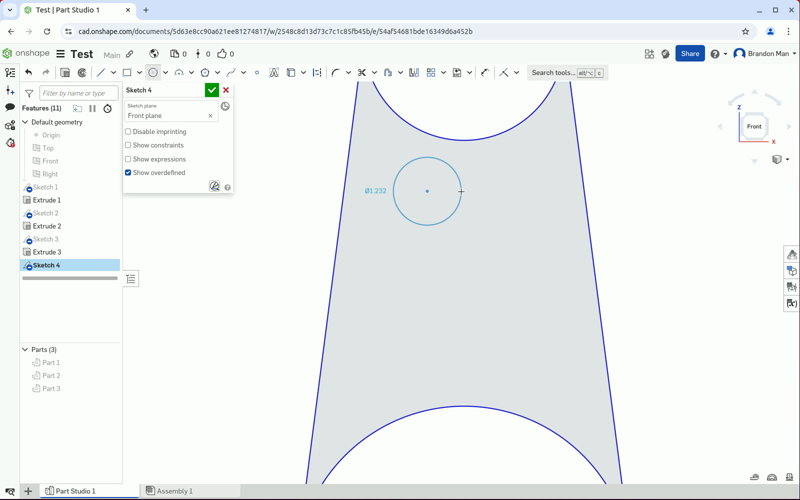
scroll(-6)
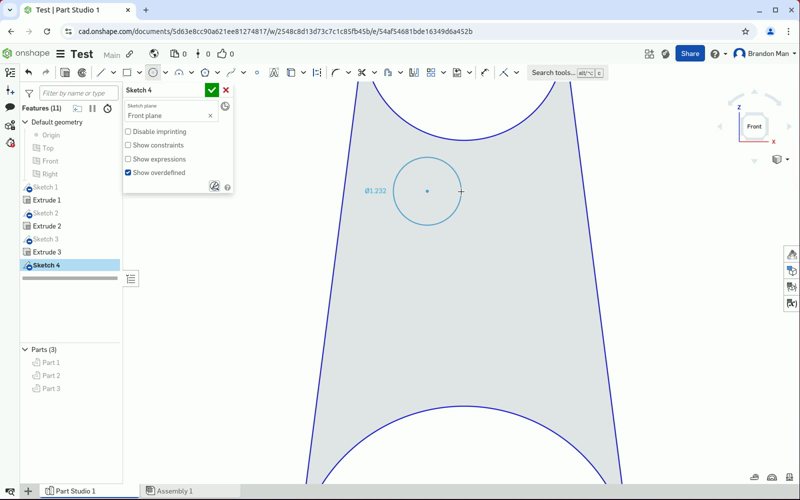
scroll(-6)
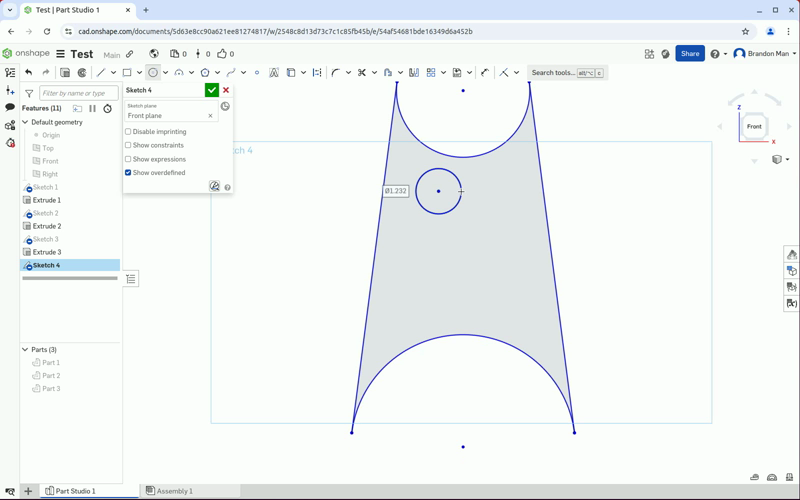
scroll(-6)
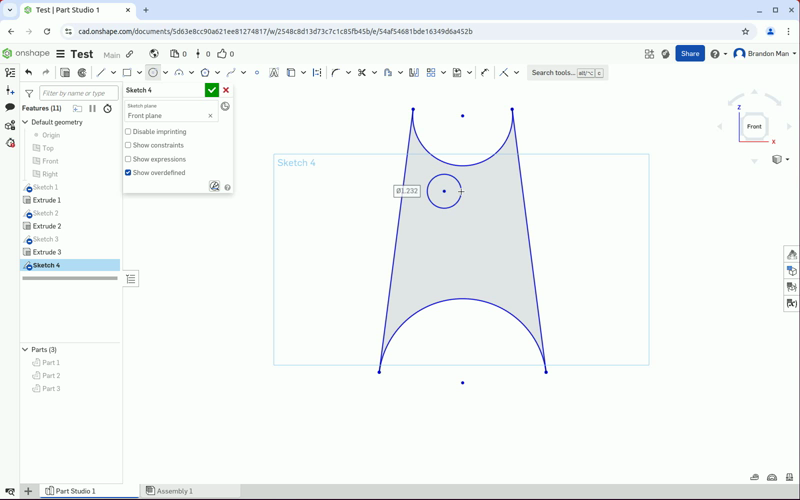
scroll(-6)
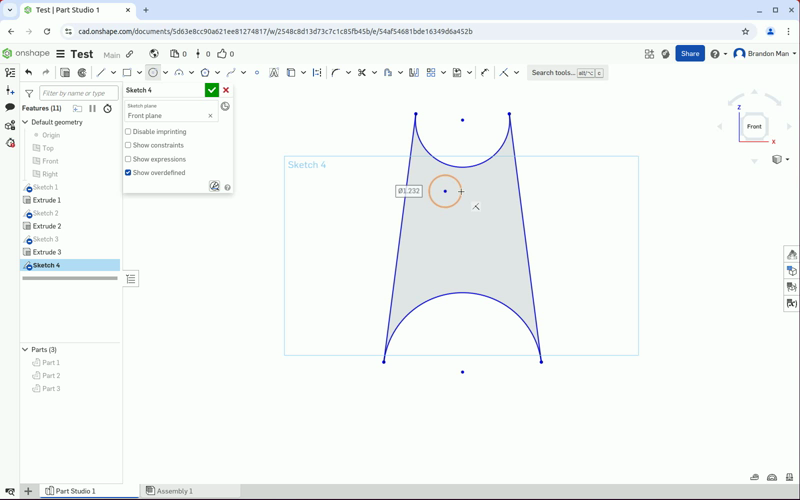
scroll(-6)
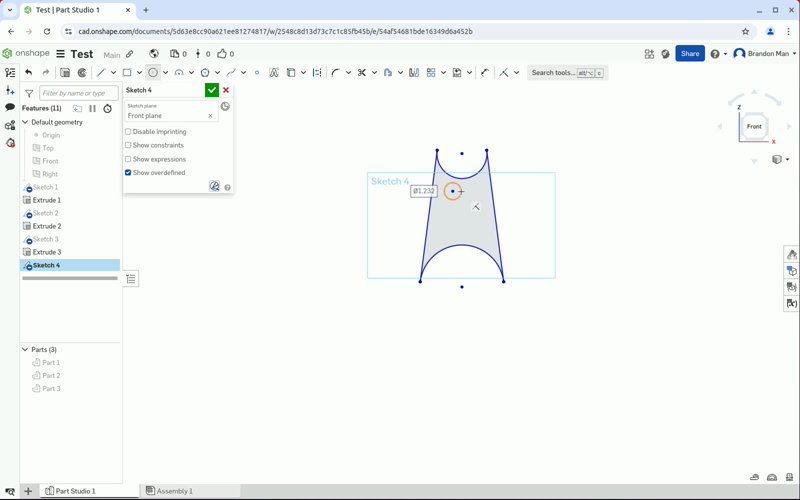
scroll(-6)
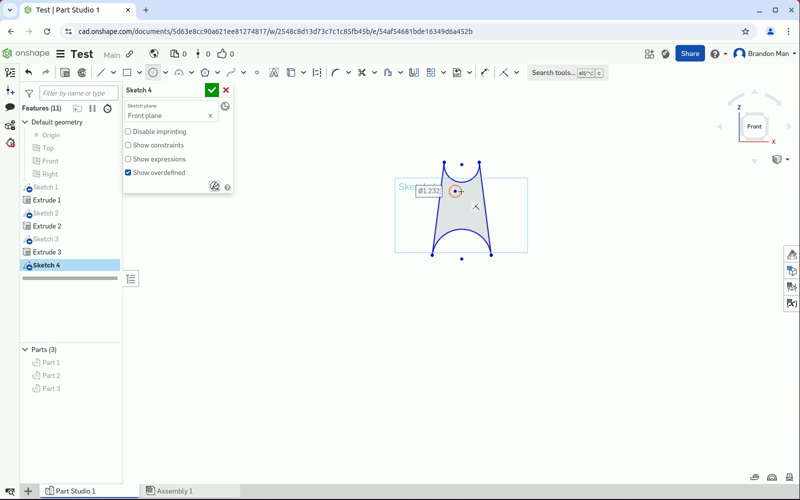
scroll(-6)
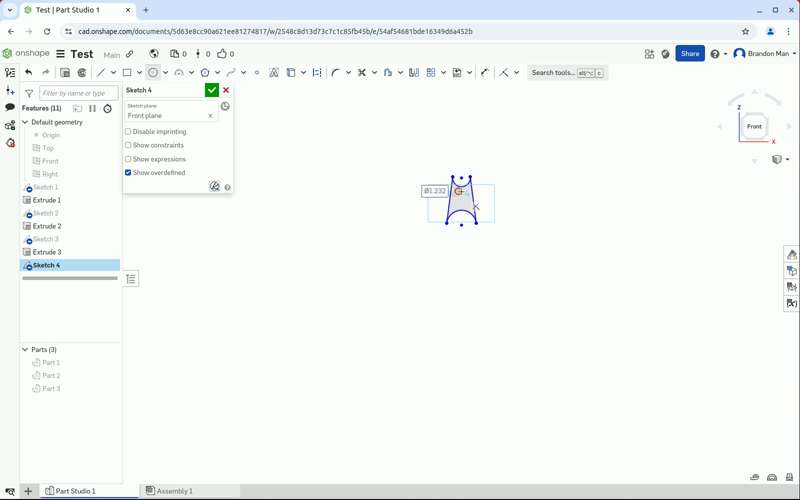
key(esc)
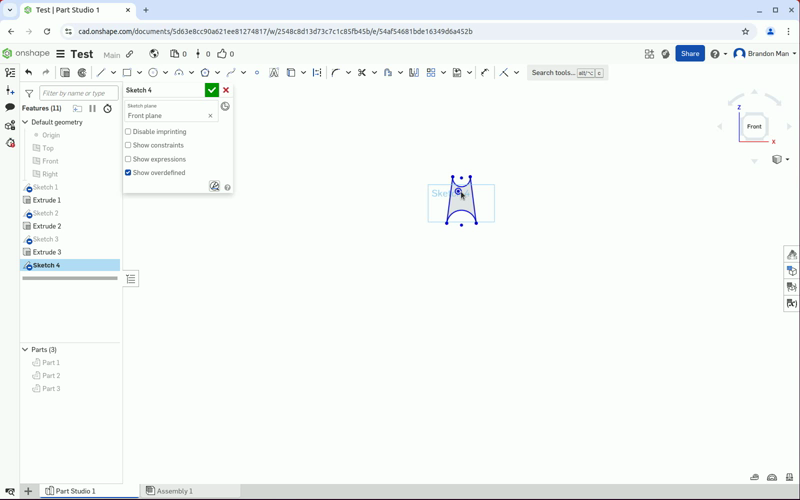
mouse_move(462, 209)
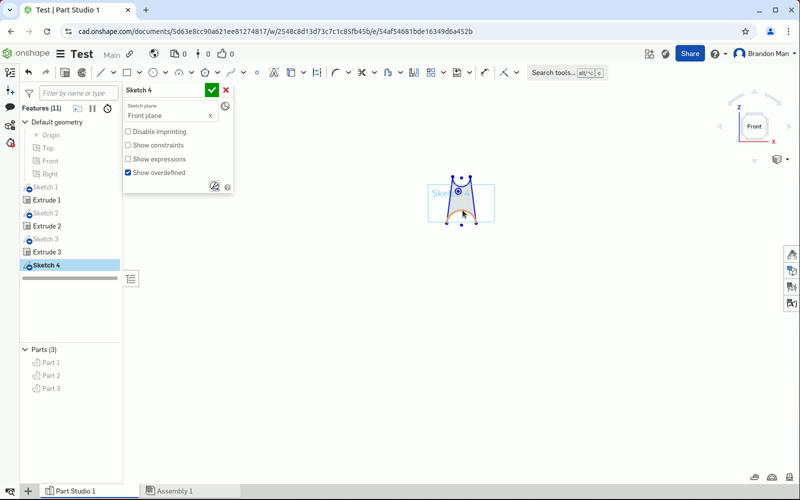
scroll(6)
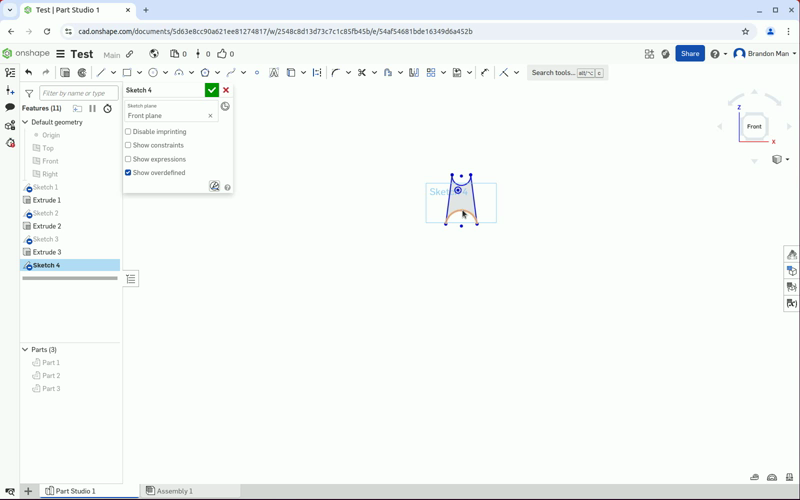
scroll(6)
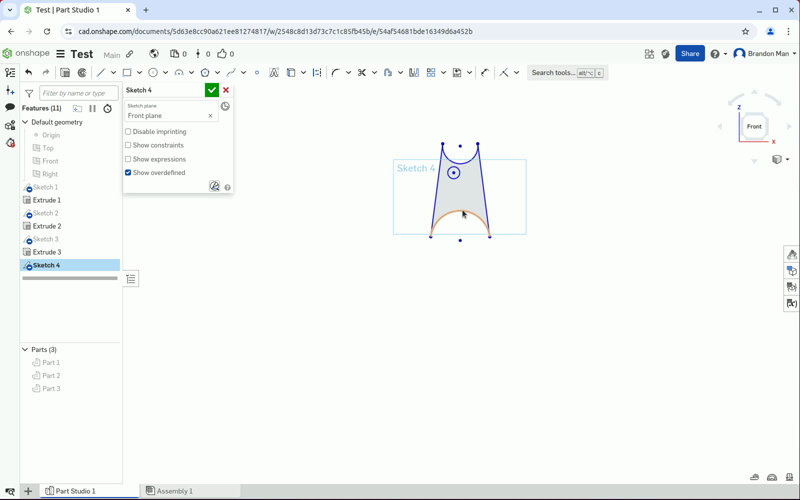
scroll(6)
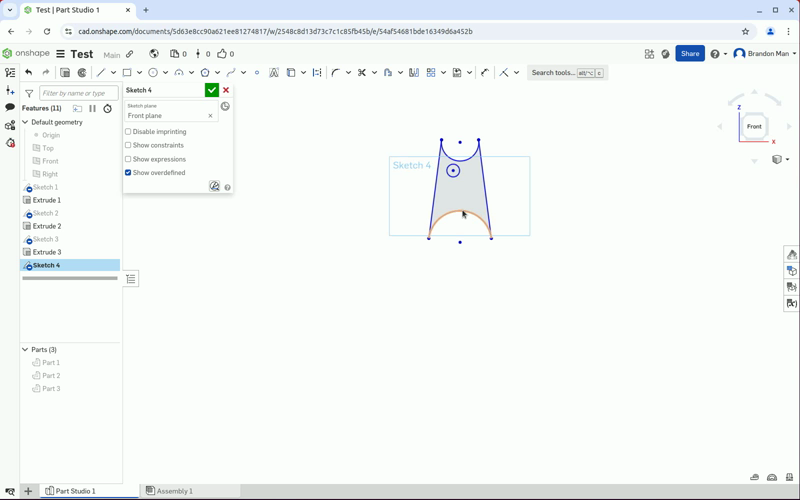
scroll(6)
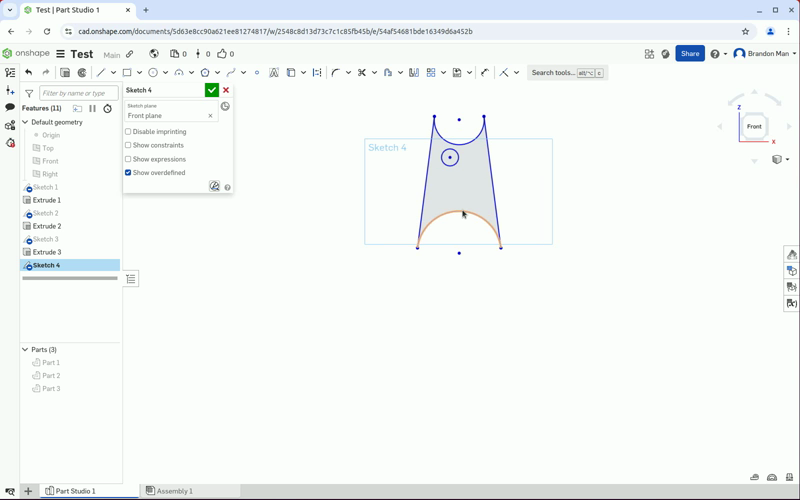
scroll(6)
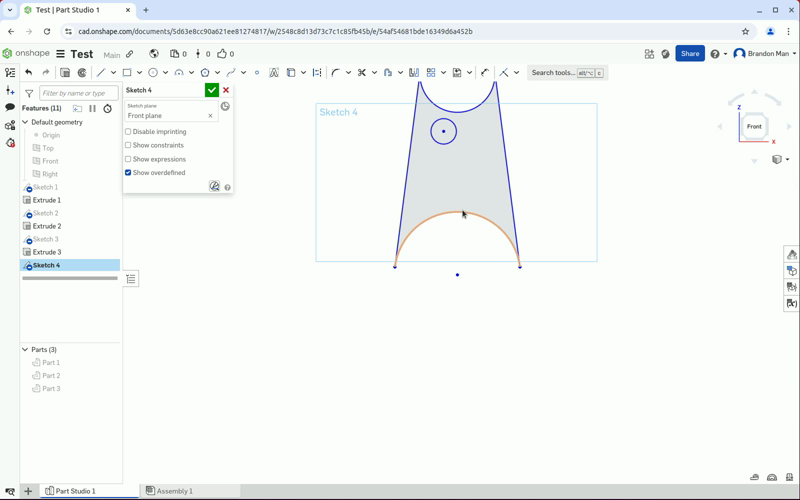
scroll(6)
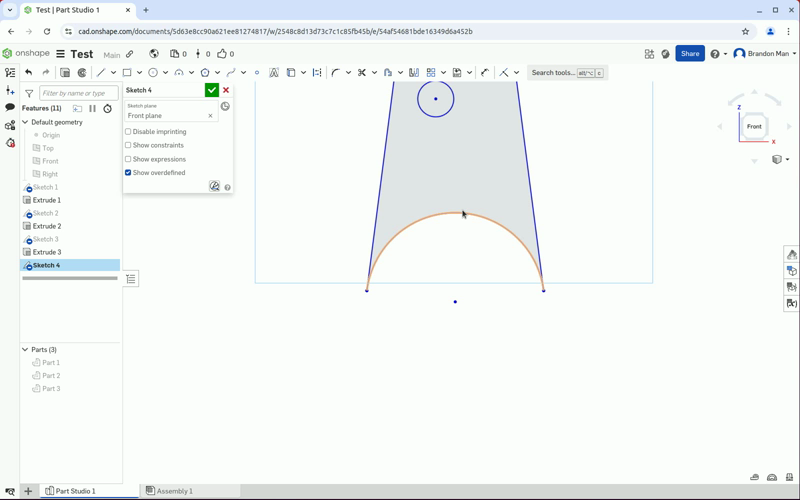
scroll(6)
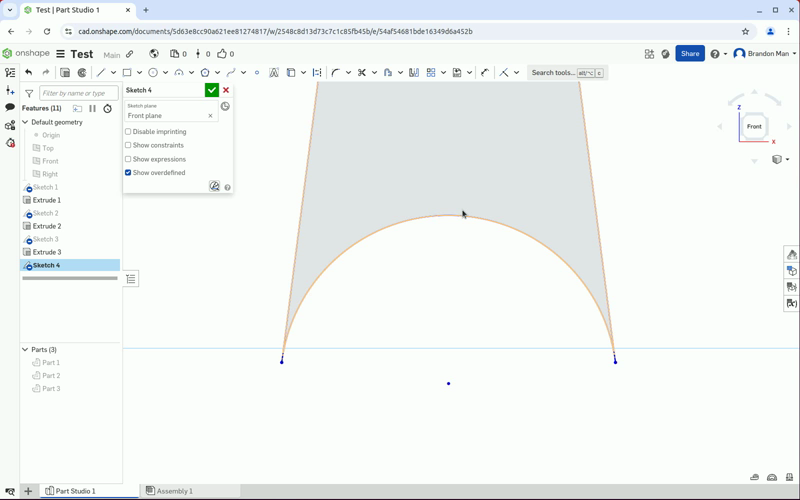
click(462, 209)
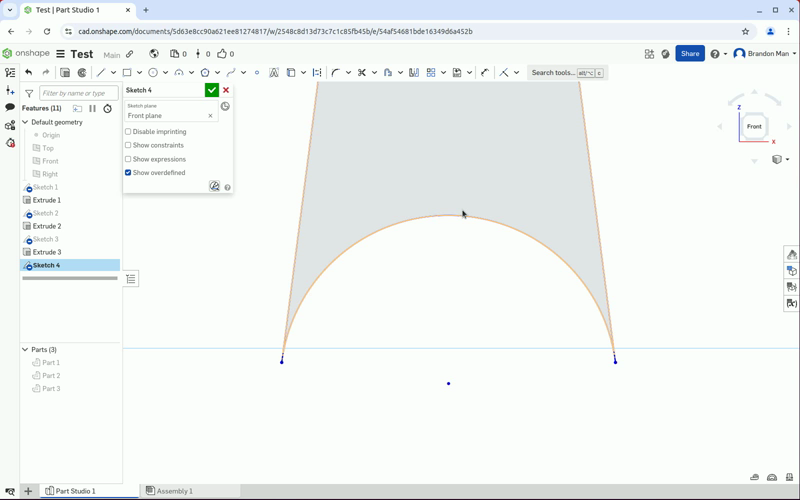
scroll(-6)
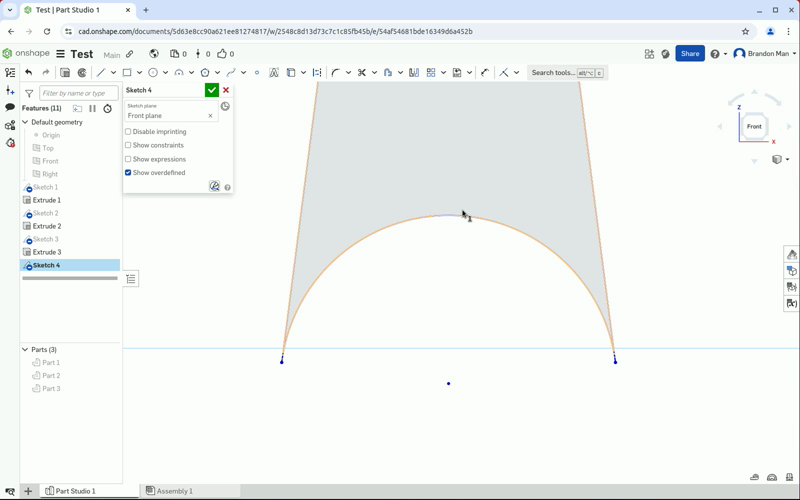
scroll(-6)
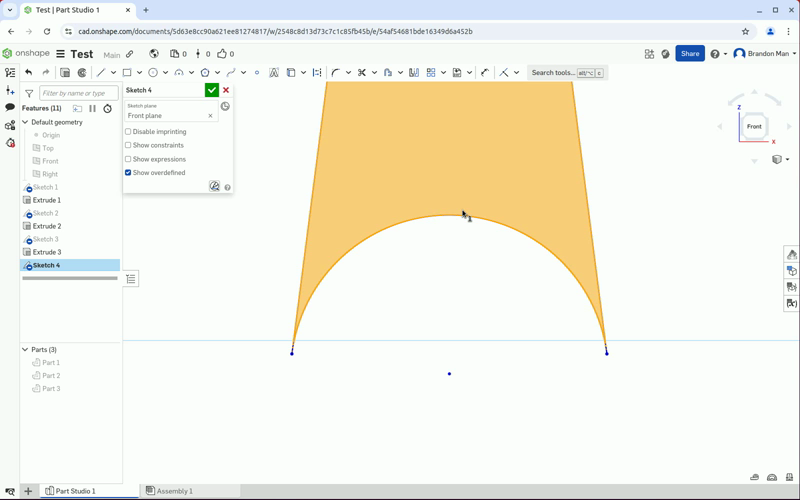
scroll(-6)
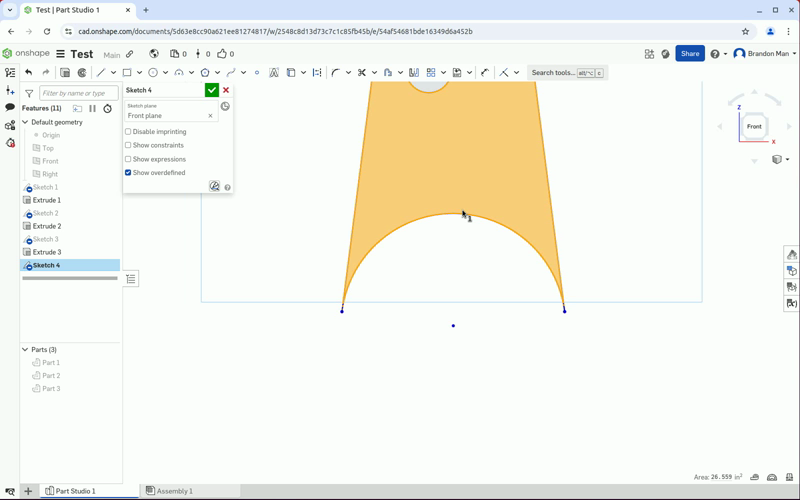
scroll(-6)
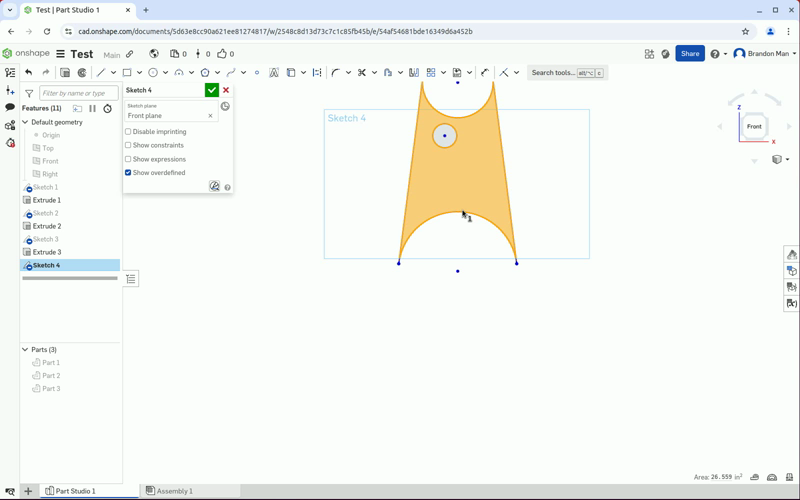
scroll(-6)
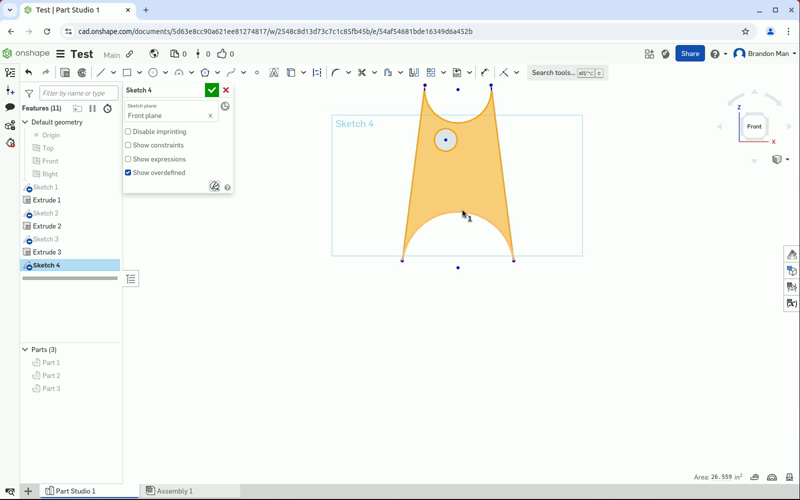
scroll(-6)
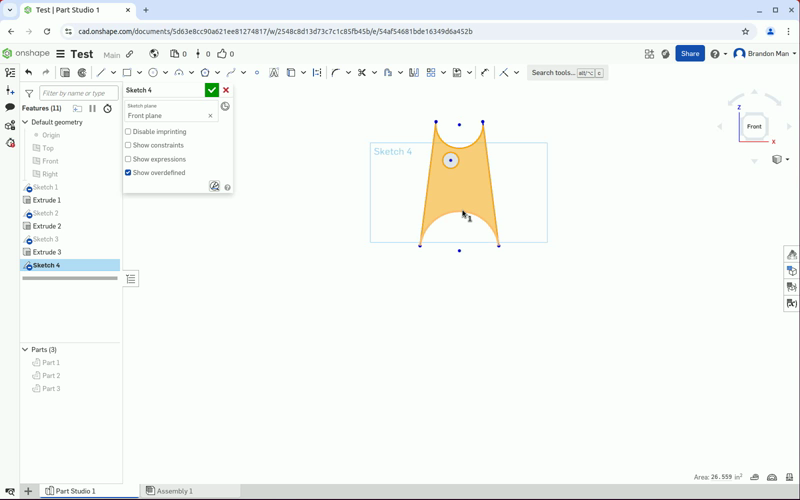
scroll(-6)
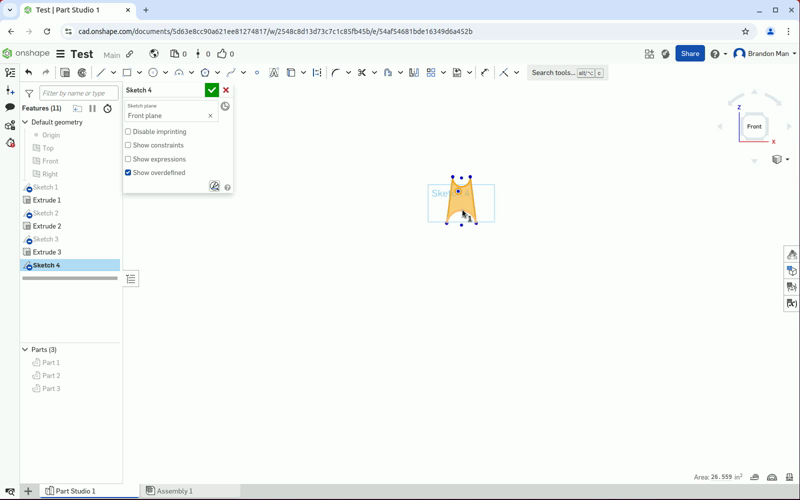
mouse_move(73, 352)
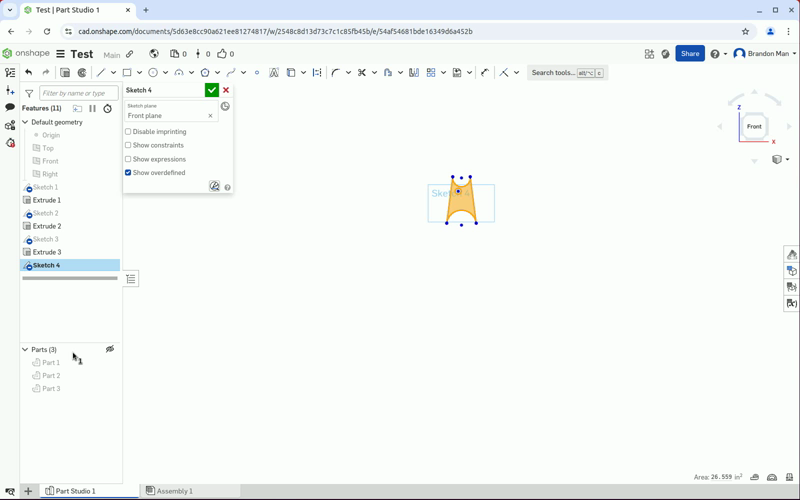
key(shift+y)
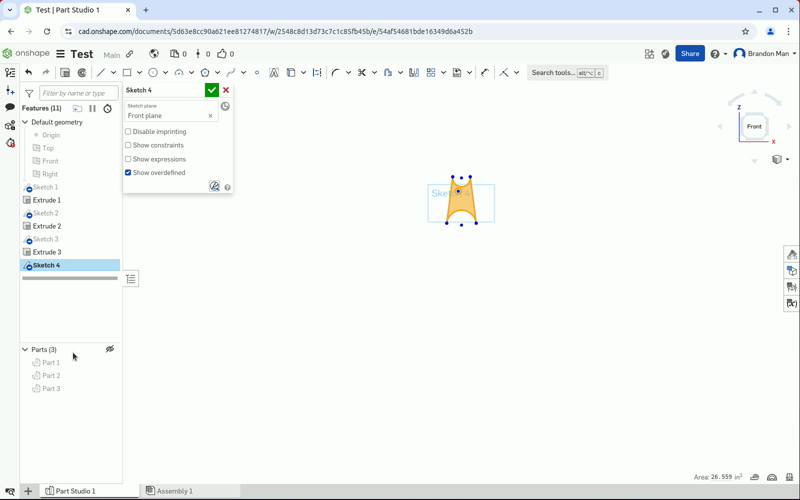
key(shift+e)
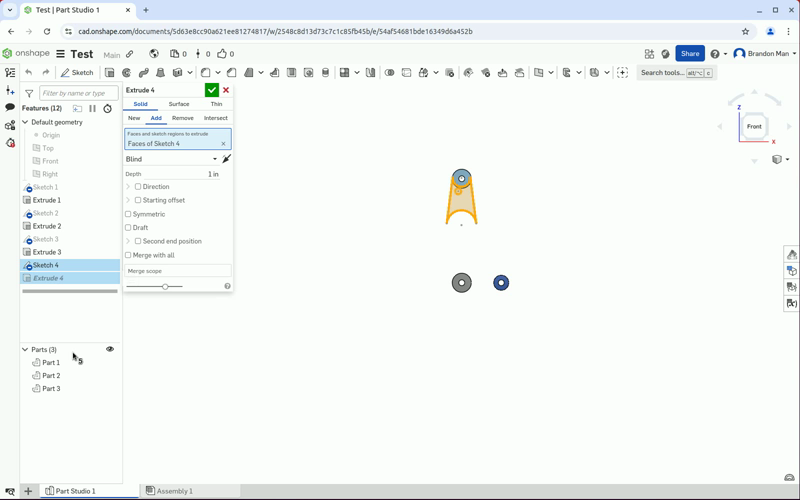
mouse_move(143, 106)
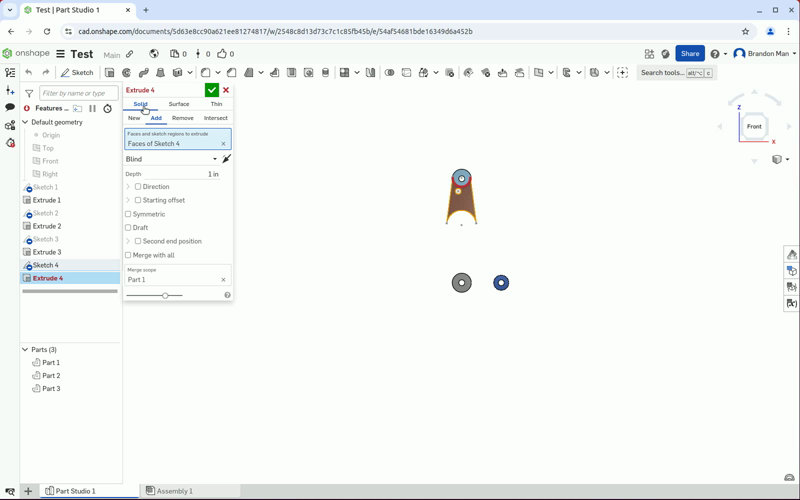
click(143, 106)
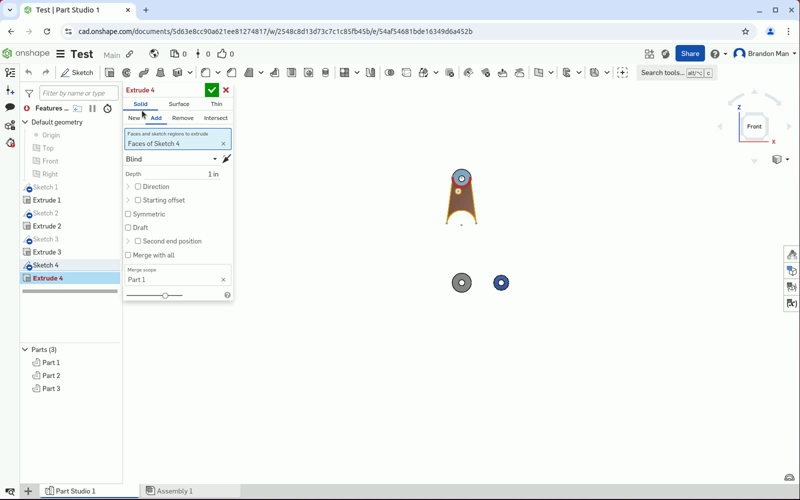
mouse_move(137, 120)
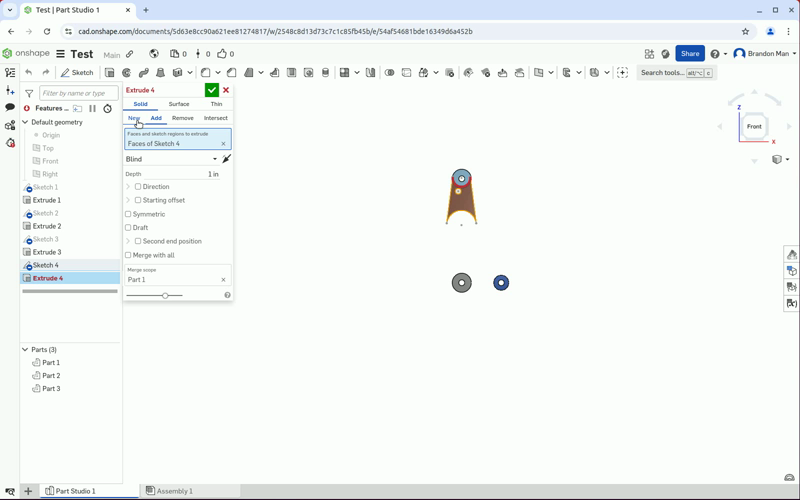
click(137, 120)
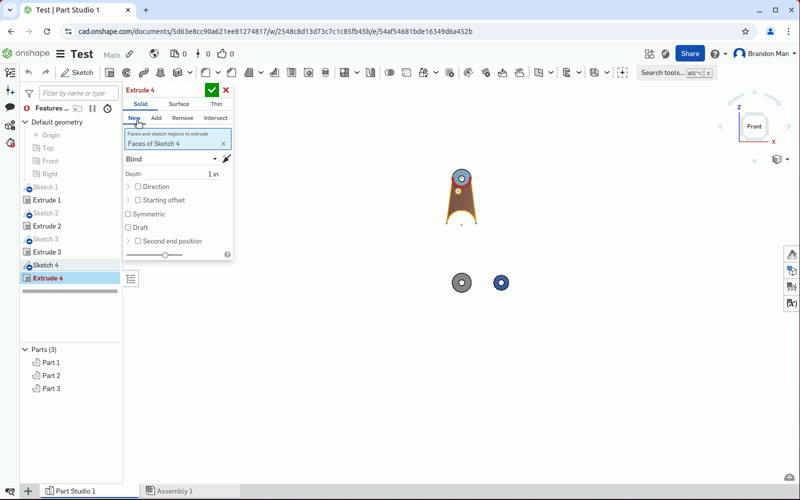
key(tab, 4)
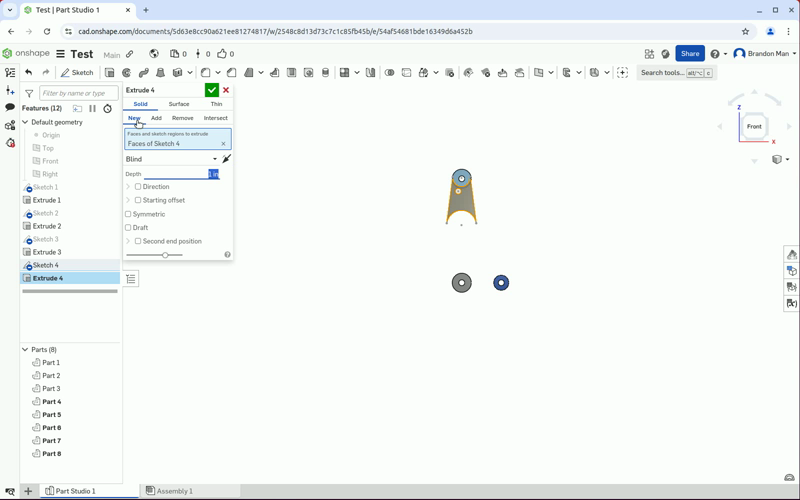
text(0.481)
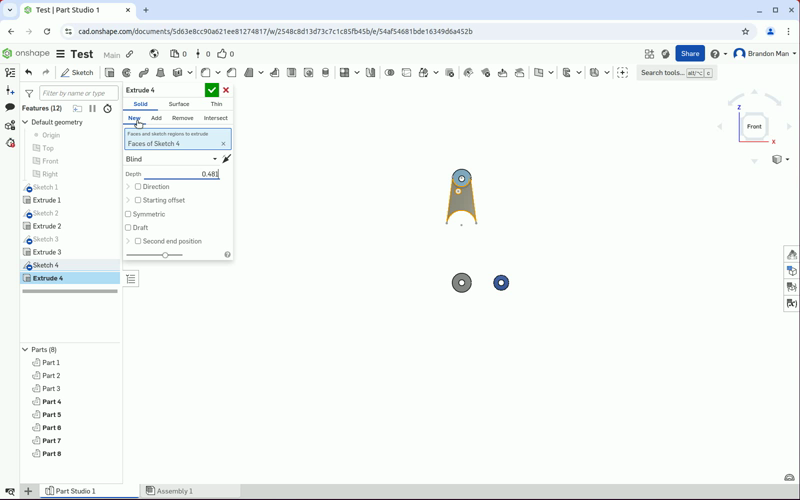
key(enter)
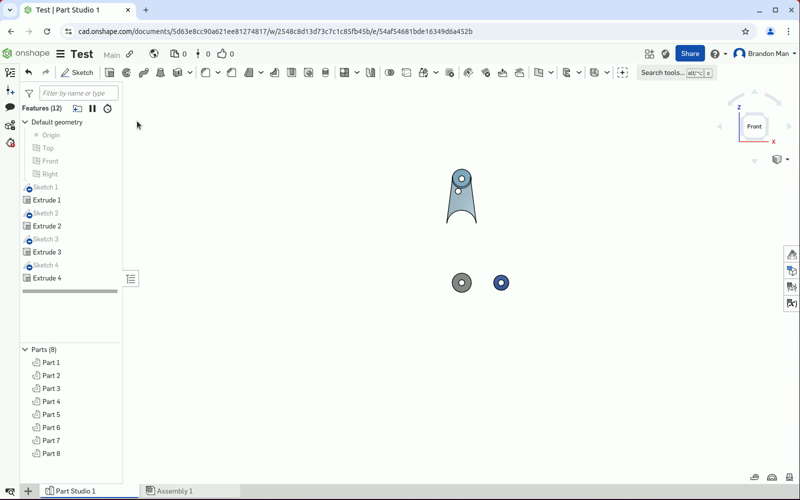
key(shift+h)
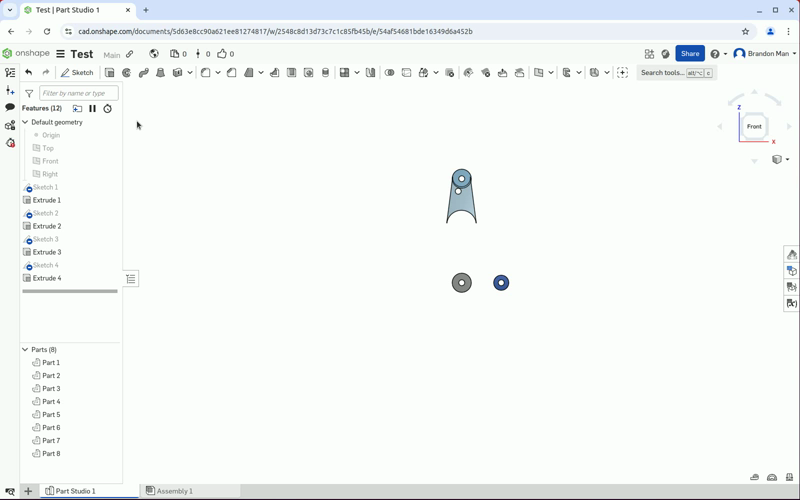
key(shift+h)
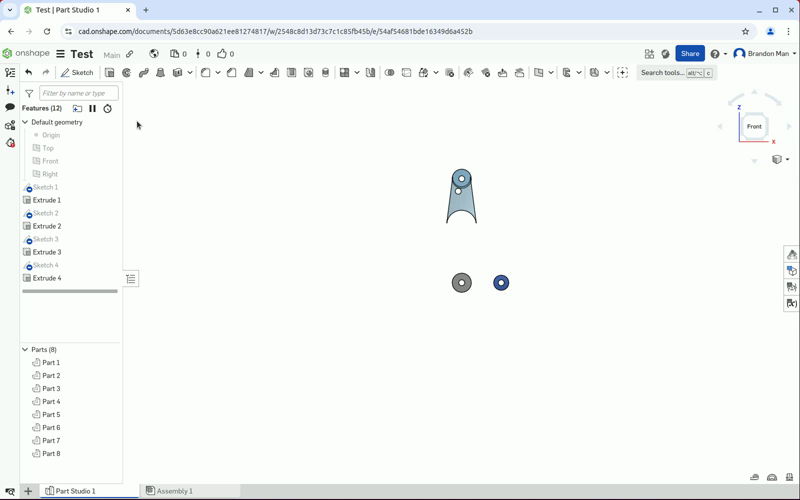
mouse_move(73, 189)
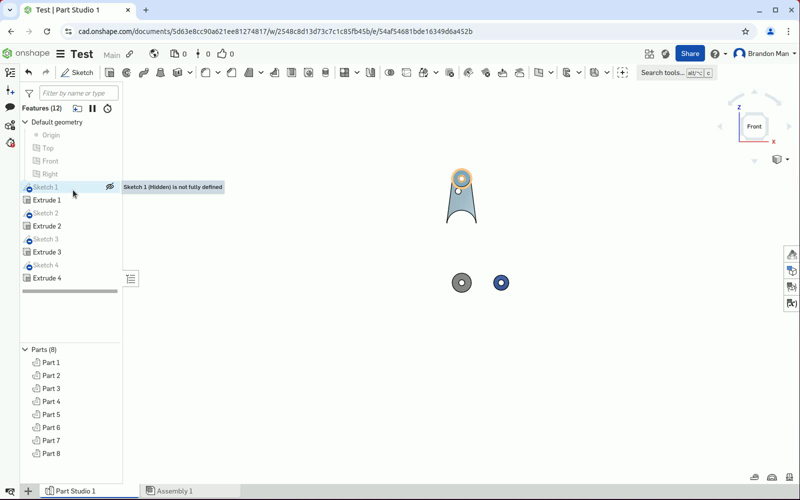
click(73, 189)
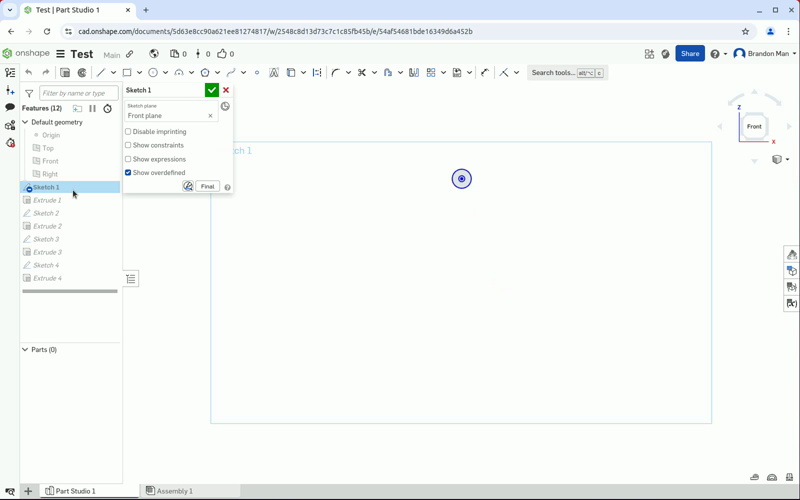
mouse_move(229, 92)
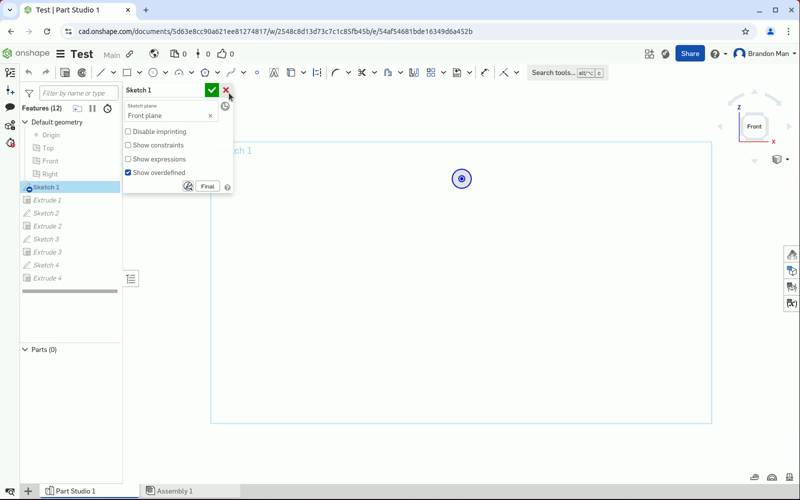
click(229, 92)
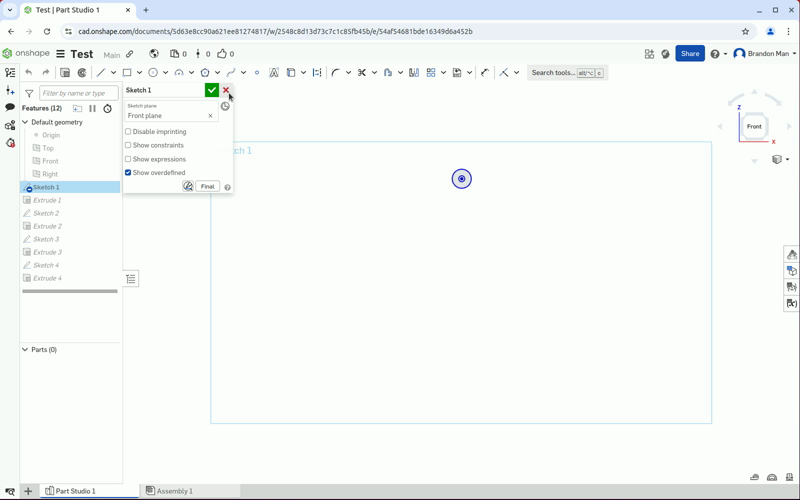
key(shift+s)
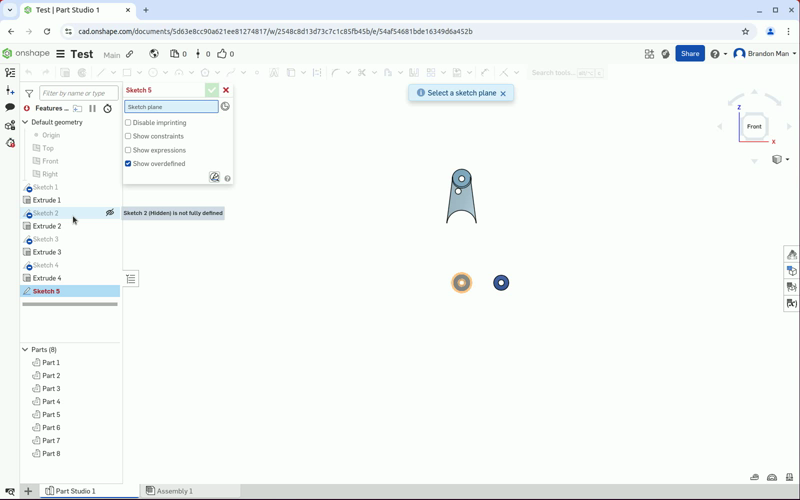
scroll(3)
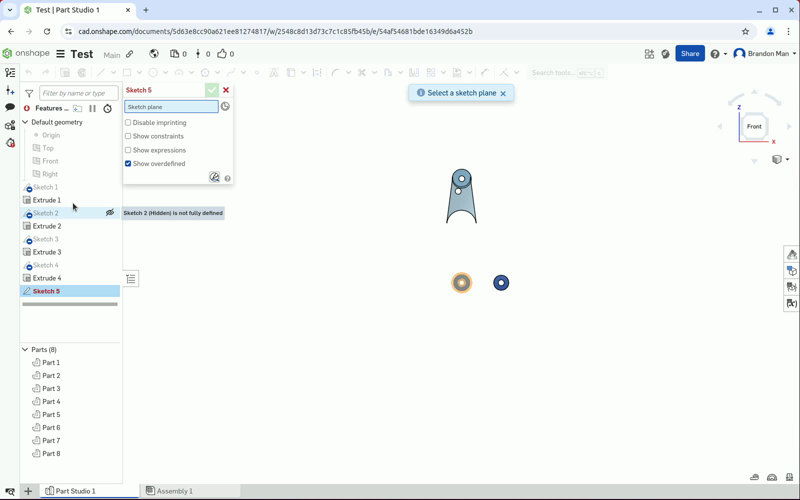
mouse_move(73, 163)
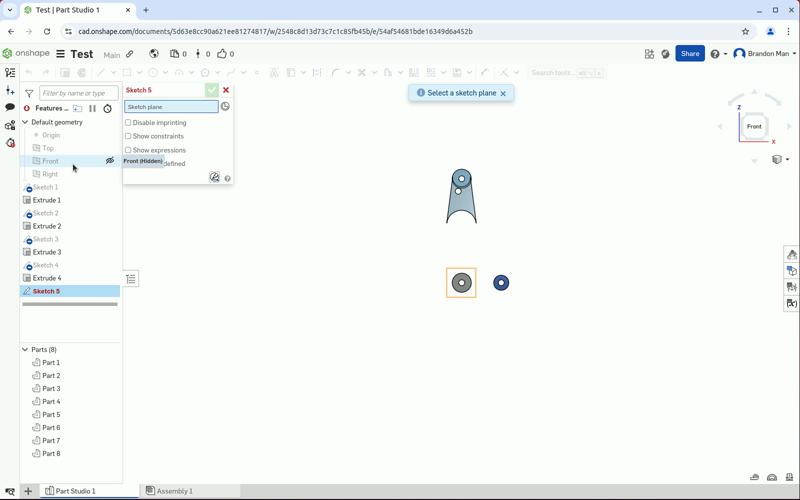
click(73, 163)
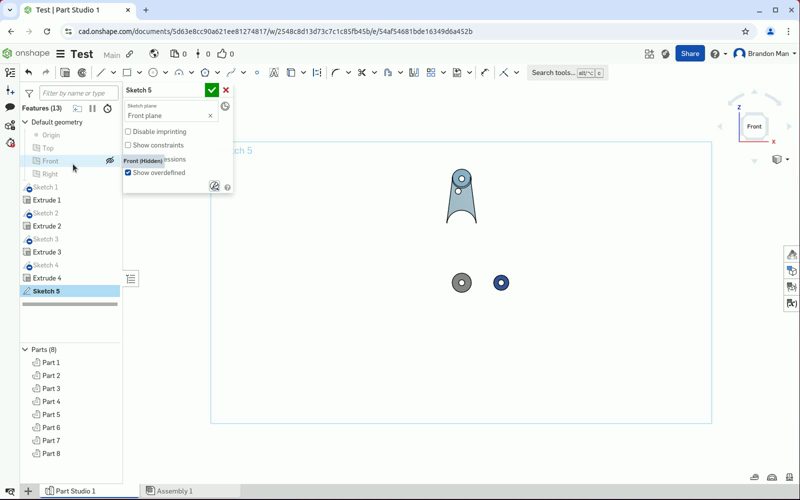
mouse_move(73, 352)
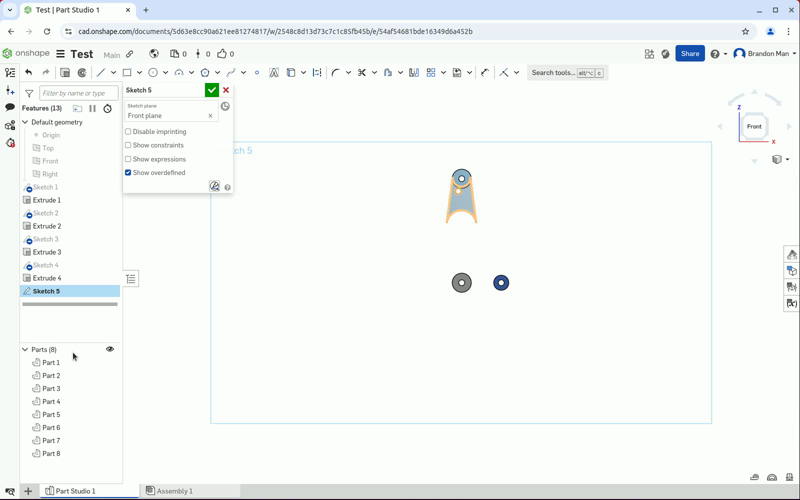
key(y)
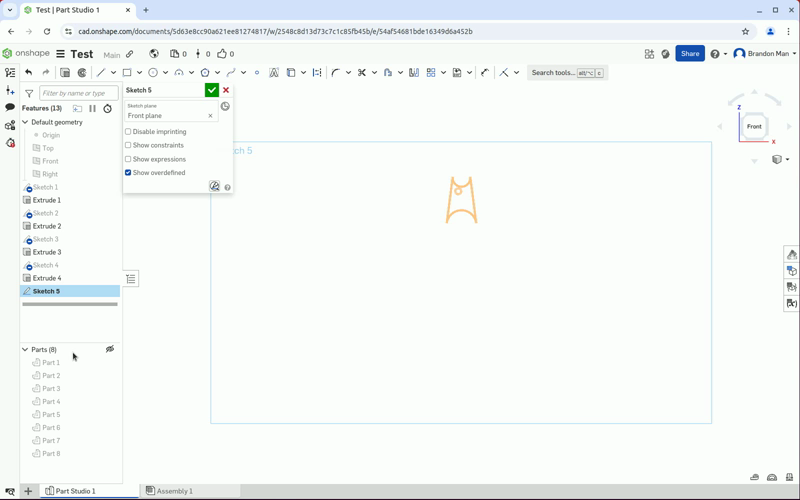
key(c)
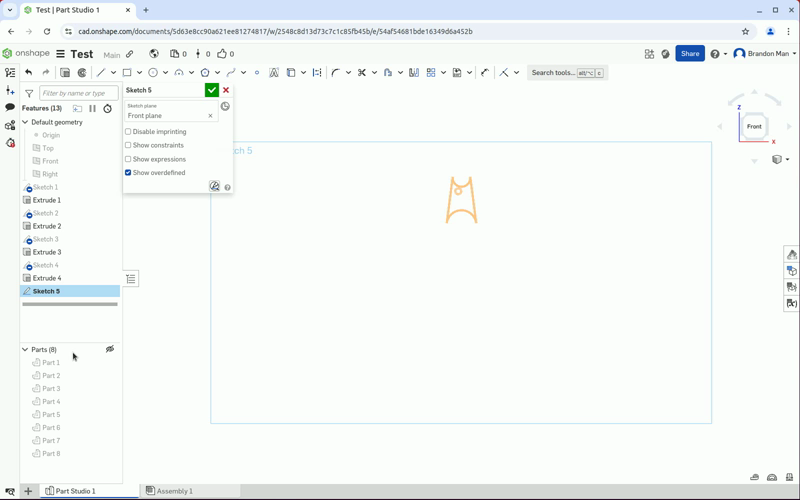
key_down(shift)
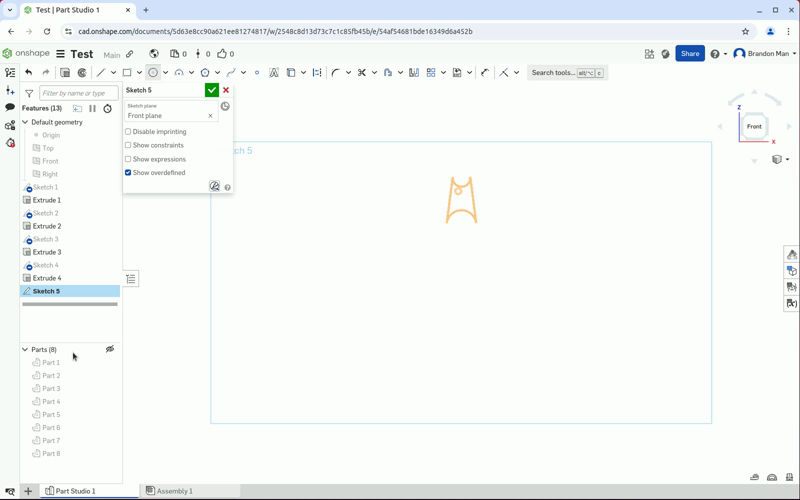
mouse_move(461, 225)
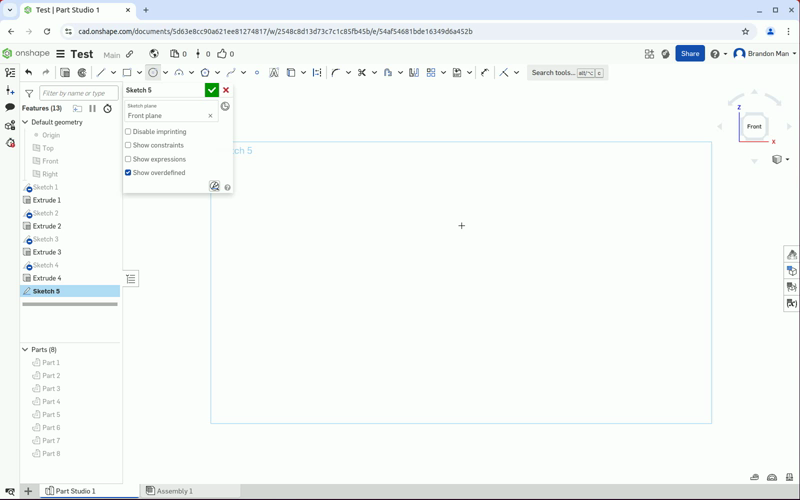
click(461, 225)
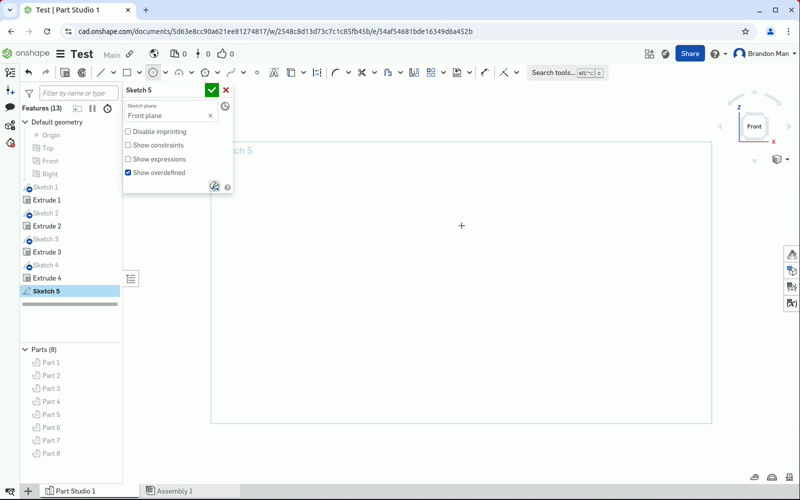
key_up(shift)
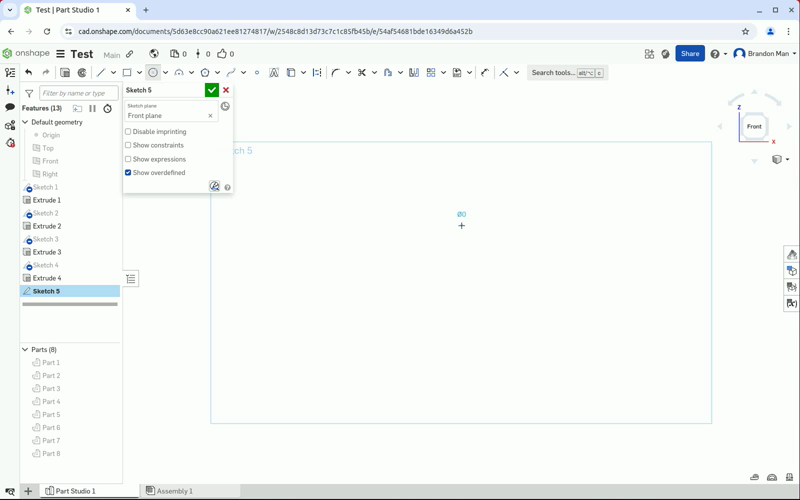
mouse_move(477, 225)
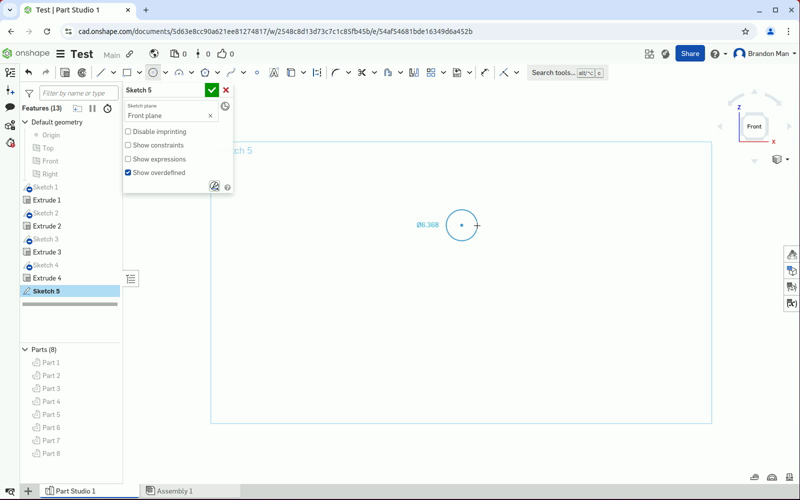
click(477, 225)
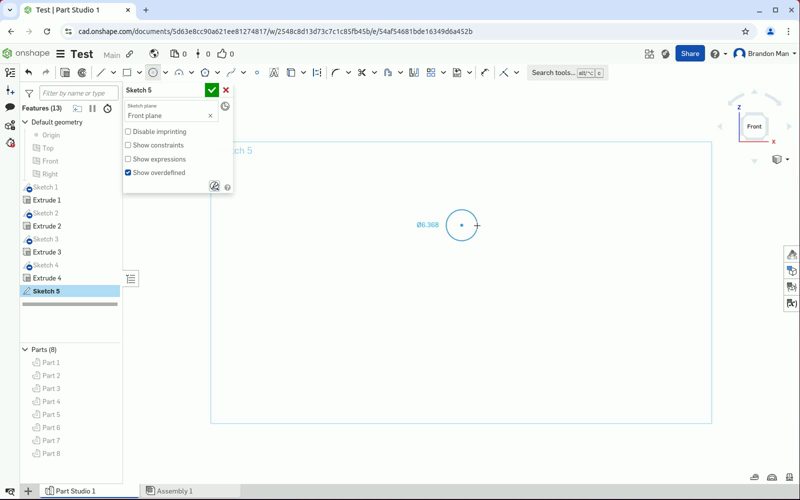
key(esc)
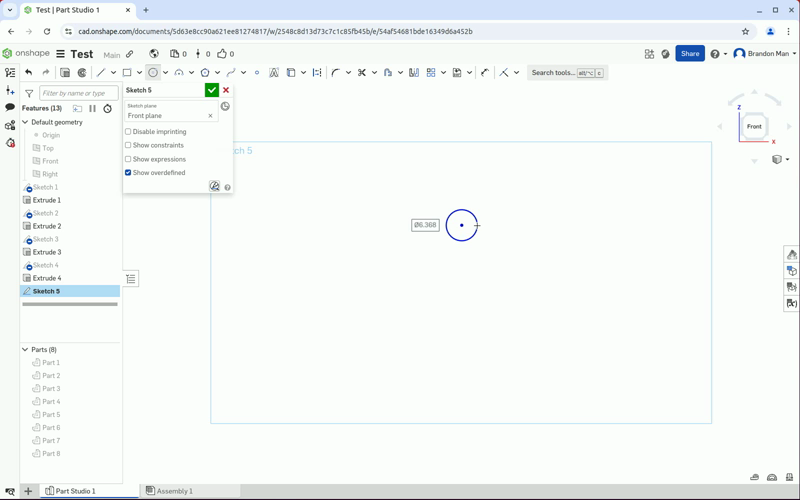
key(c)
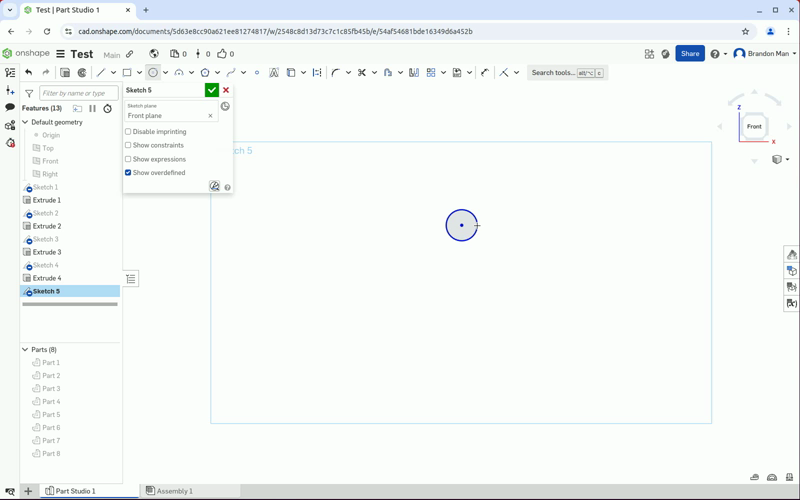
key_down(shift)
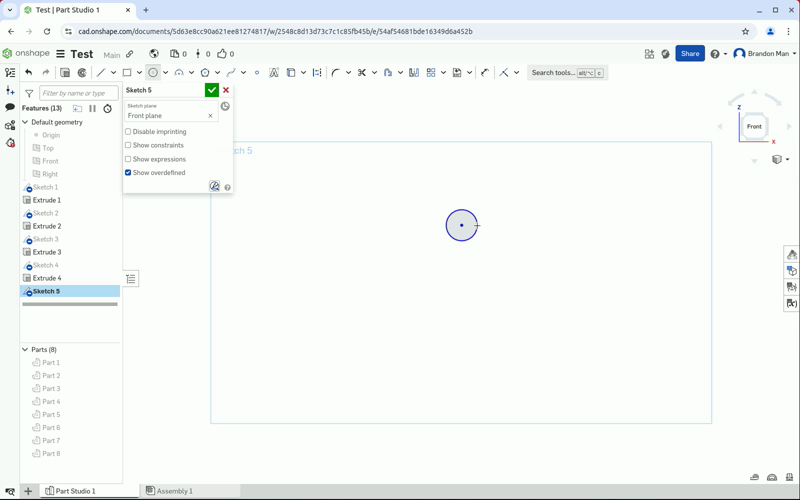
mouse_move(461, 225)
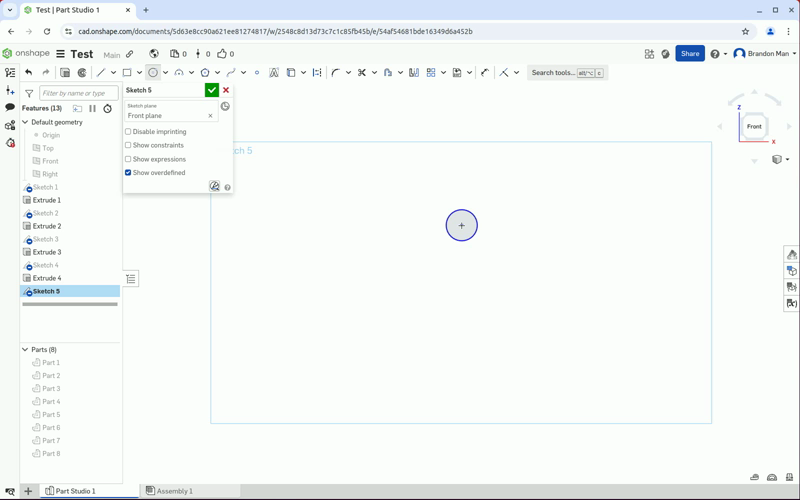
click(461, 225)
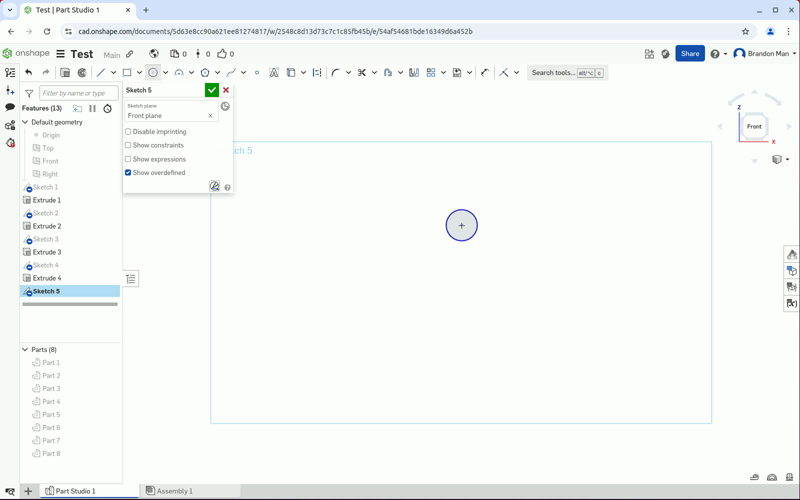
key_up(shift)
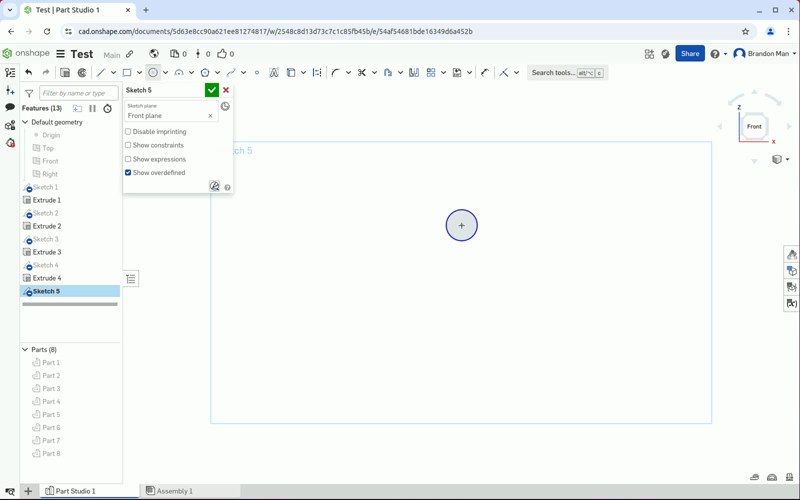
mouse_move(465, 225)
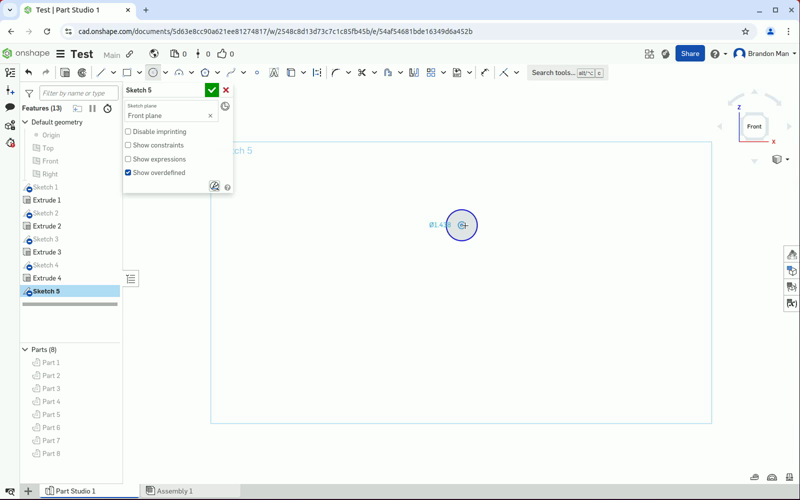
scroll(6)
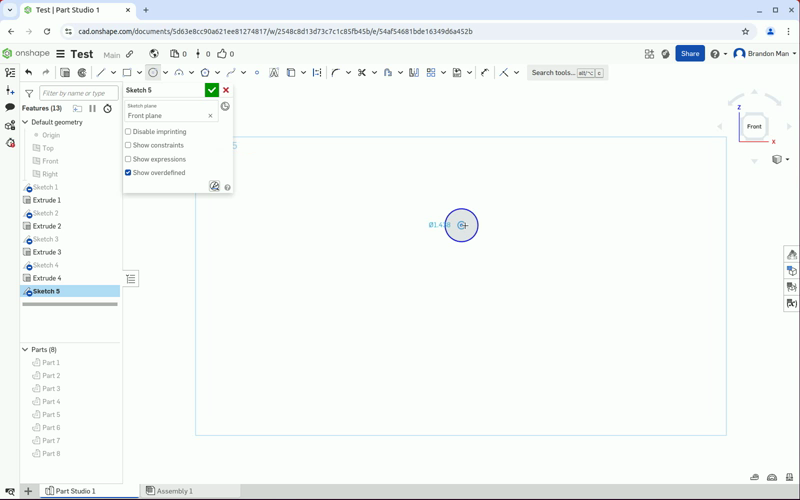
scroll(6)
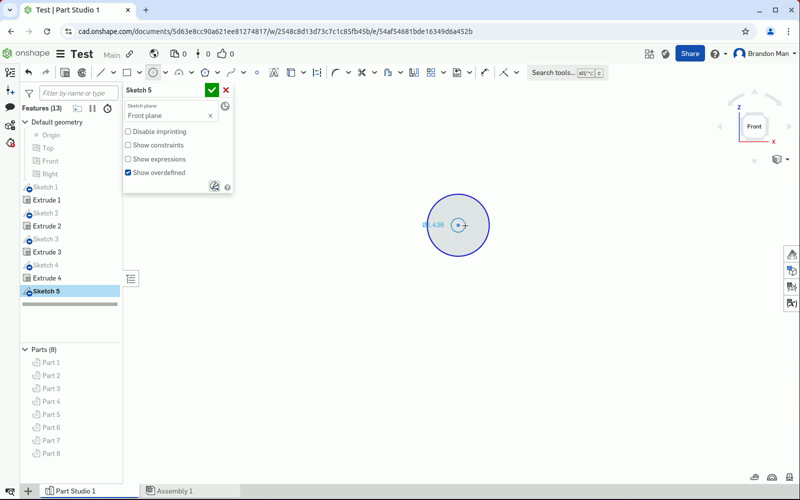
scroll(6)
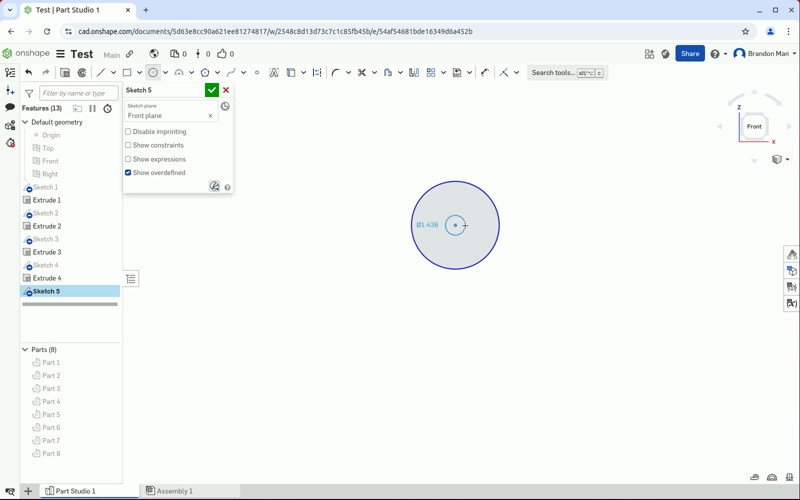
scroll(6)
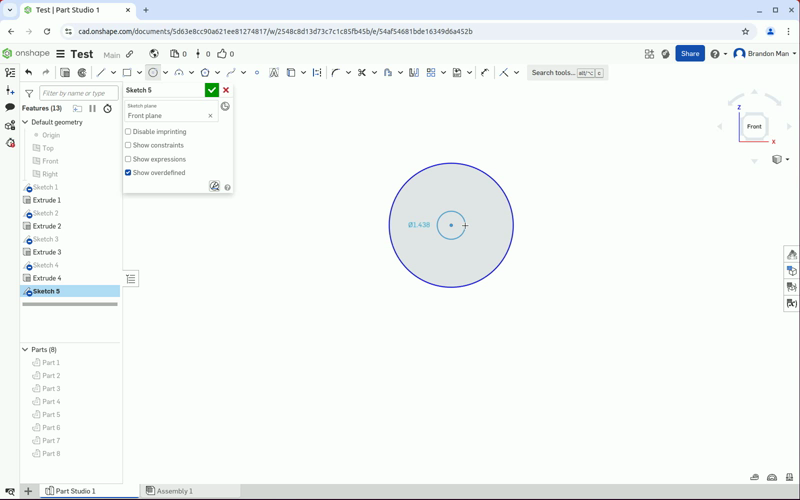
scroll(6)
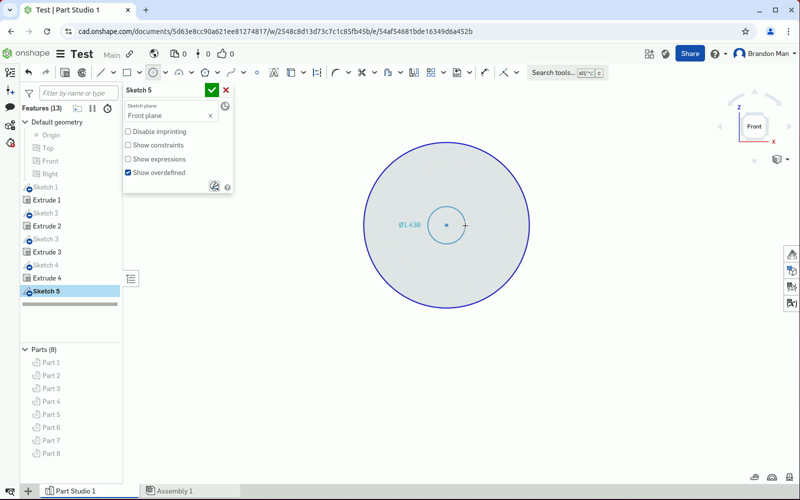
scroll(6)
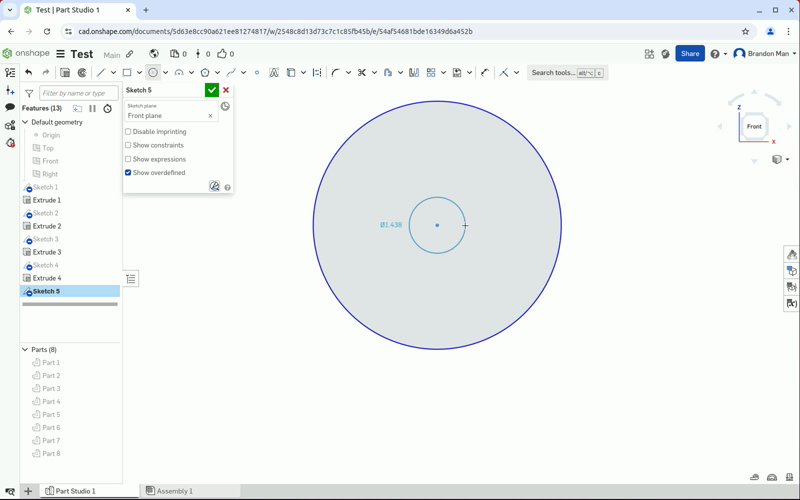
scroll(6)
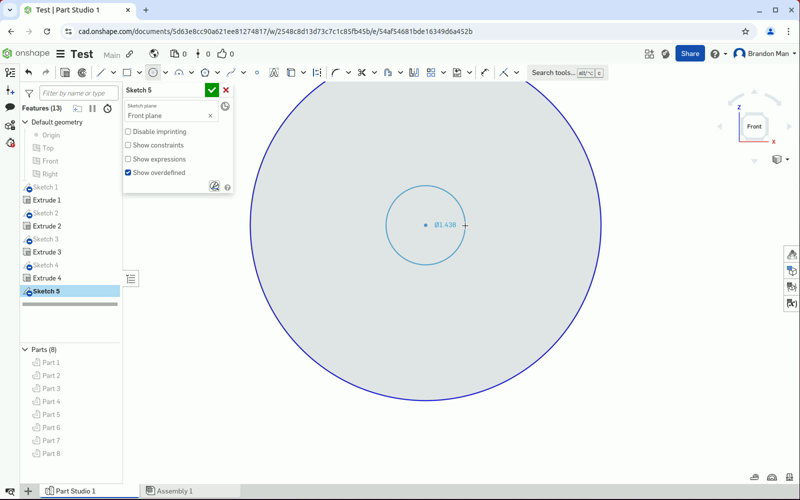
click(465, 225)
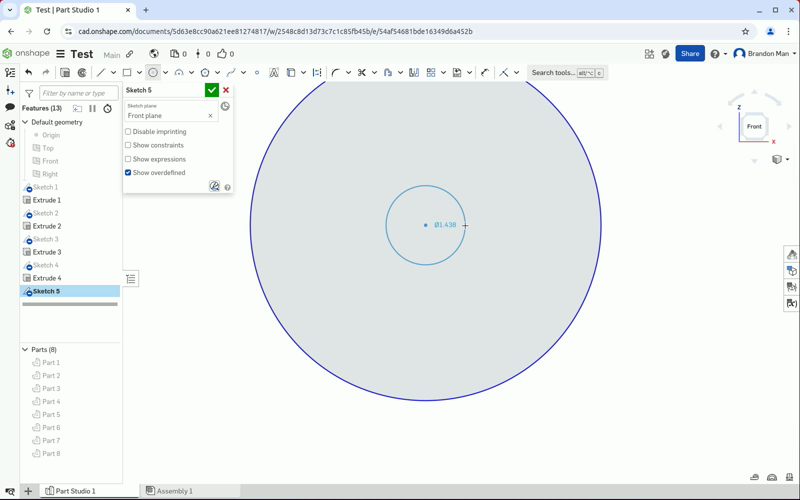
scroll(-6)
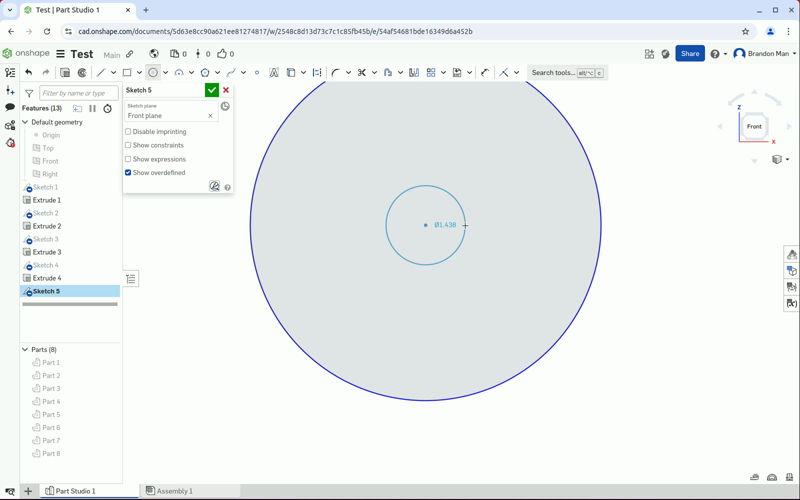
scroll(-6)
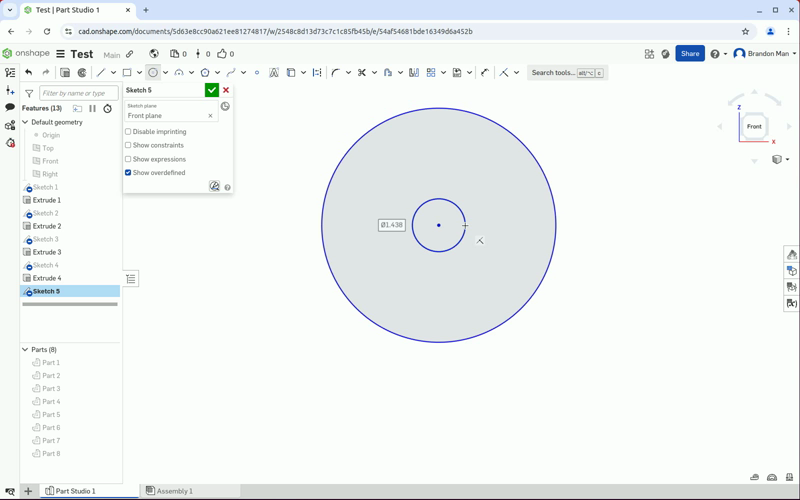
scroll(-6)
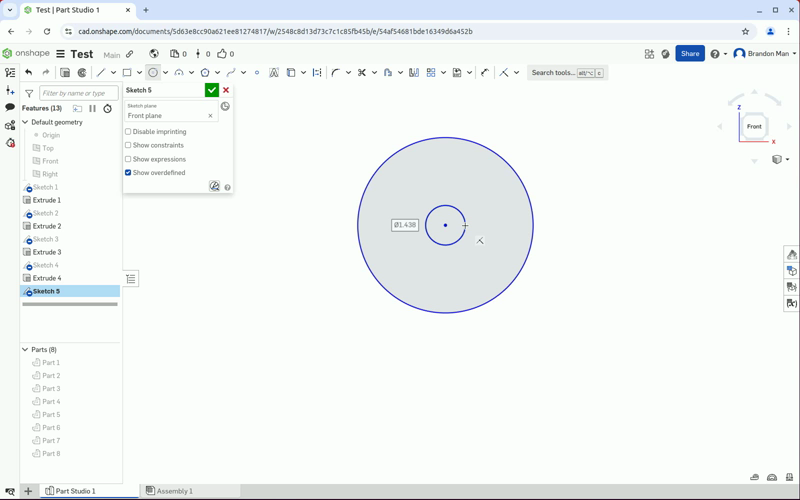
scroll(-6)
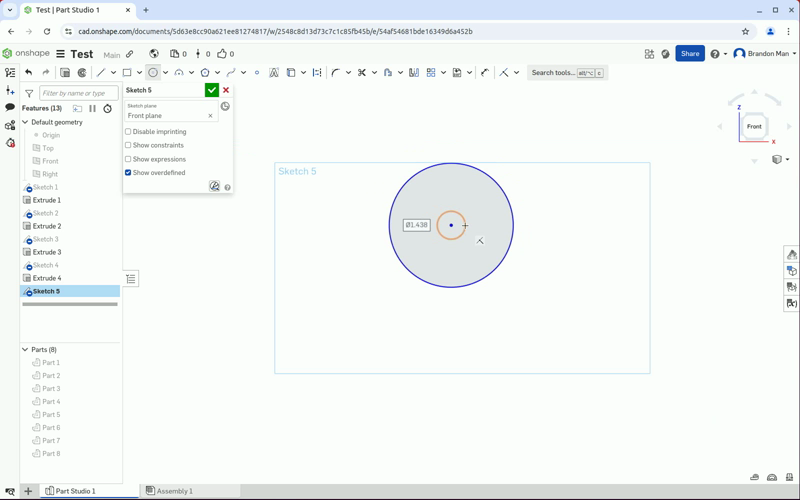
scroll(-6)
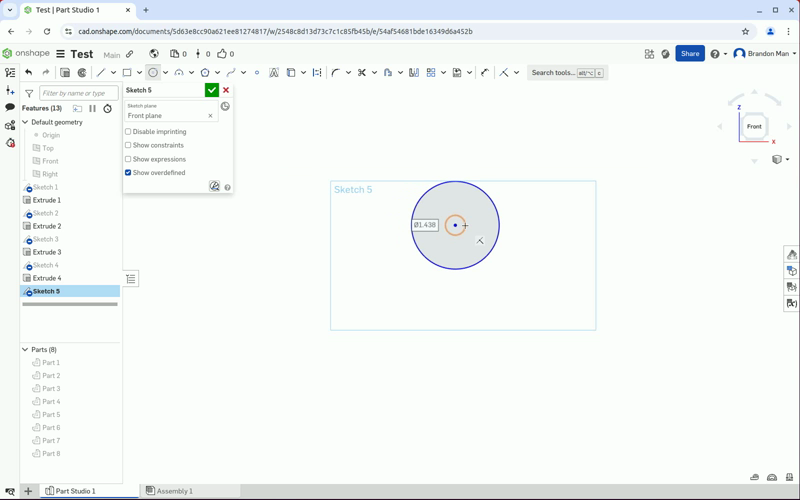
scroll(-6)
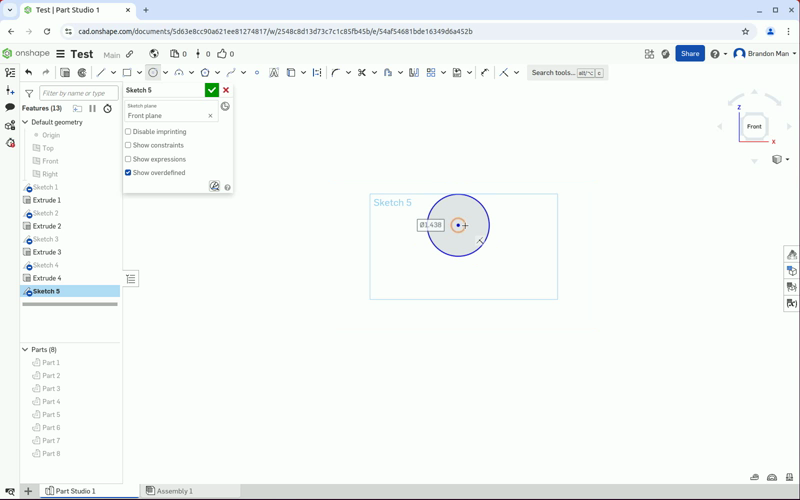
scroll(-6)
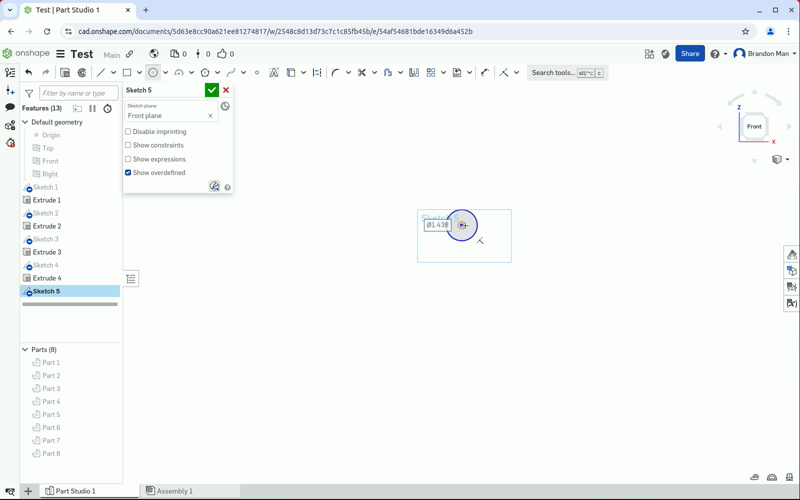
key(esc)
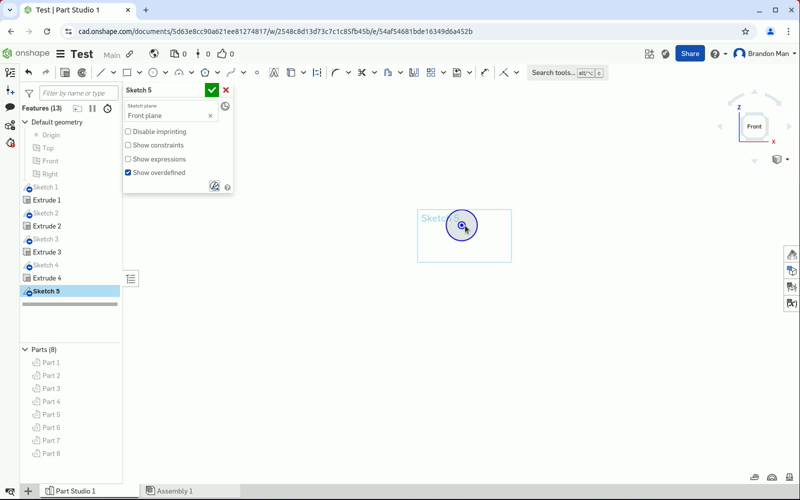
mouse_move(463, 239)
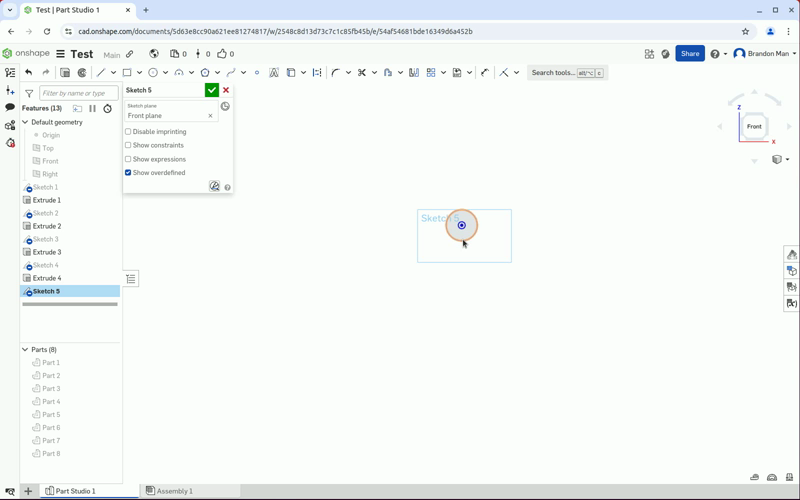
scroll(6)
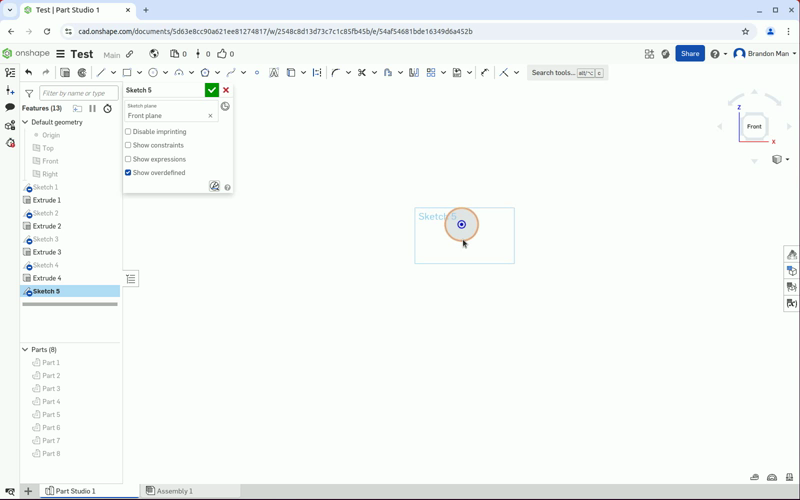
scroll(6)
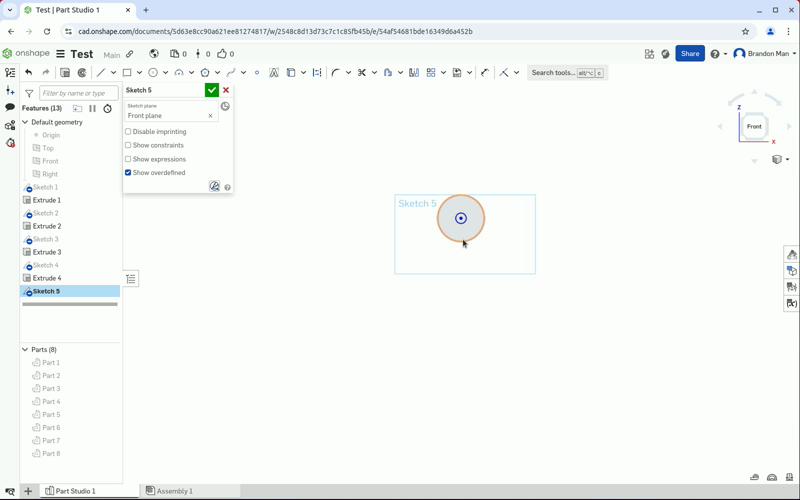
scroll(6)
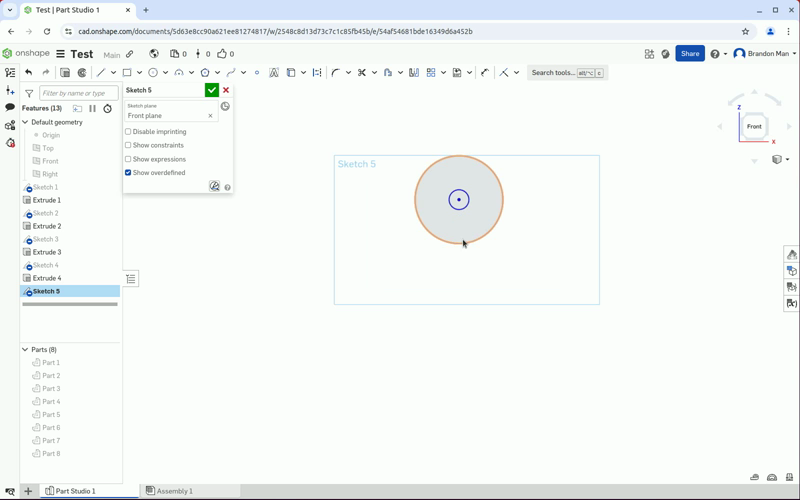
scroll(6)
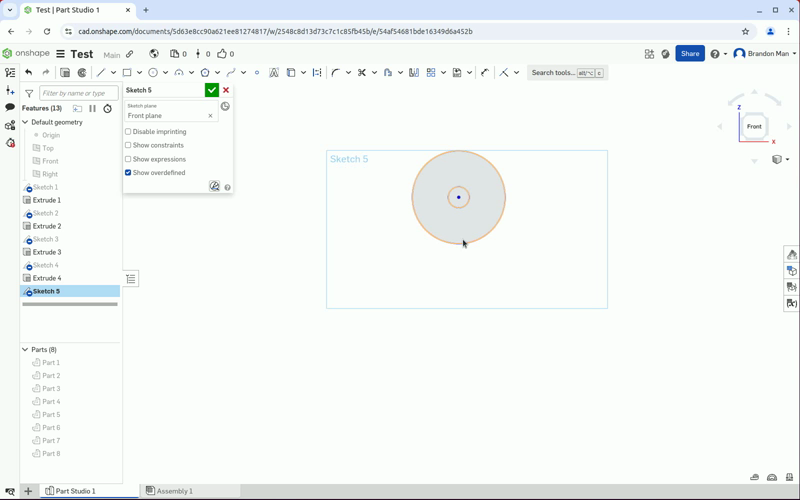
scroll(6)
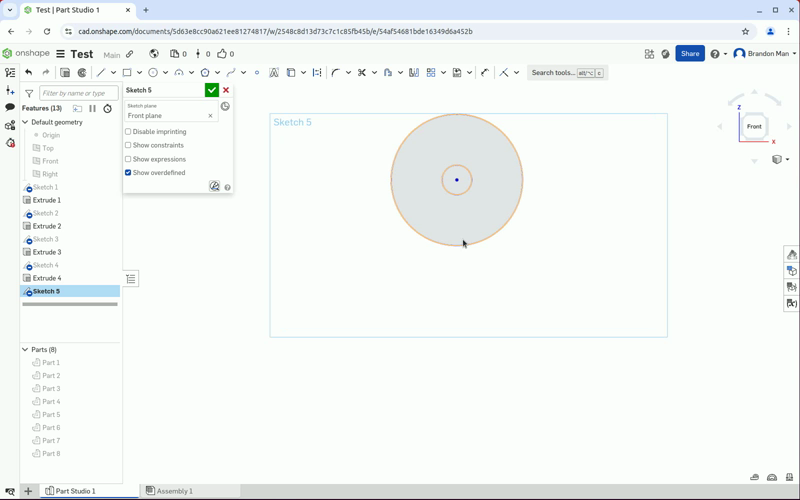
scroll(6)
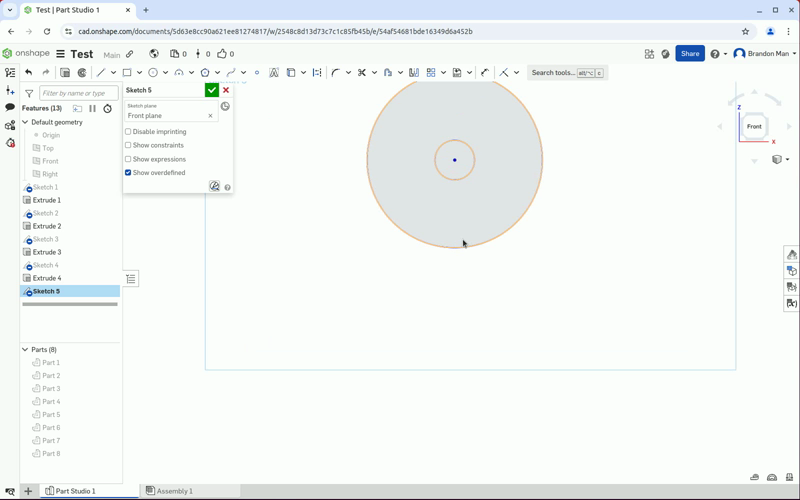
scroll(6)
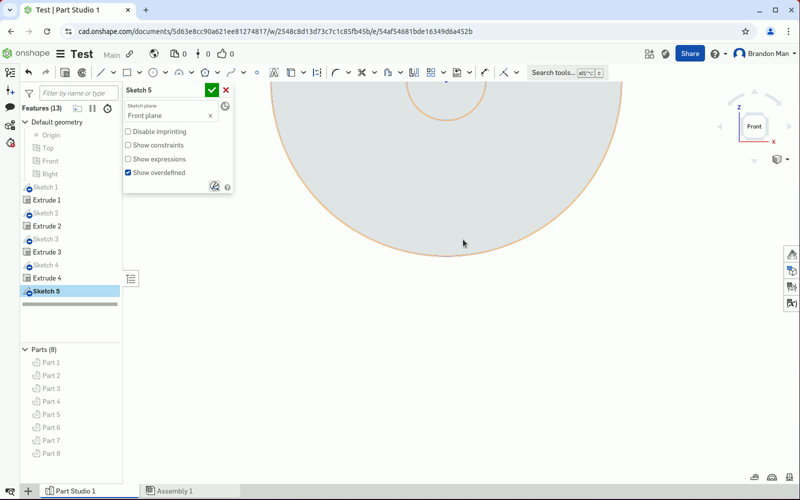
click(463, 239)
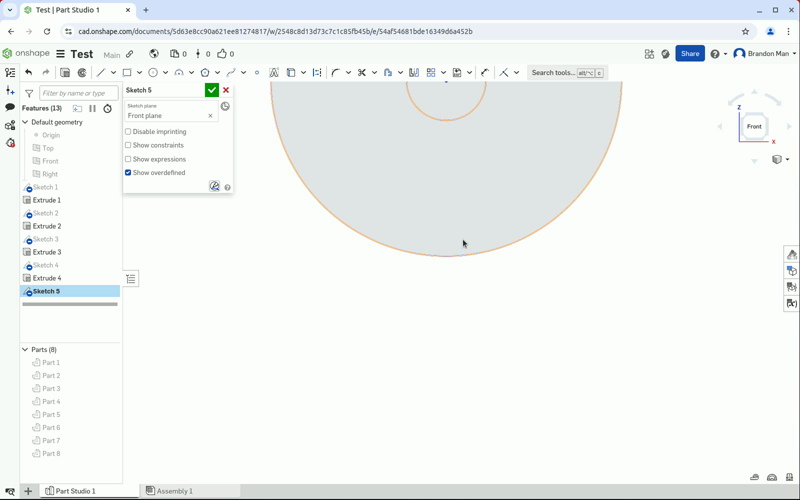
scroll(-6)
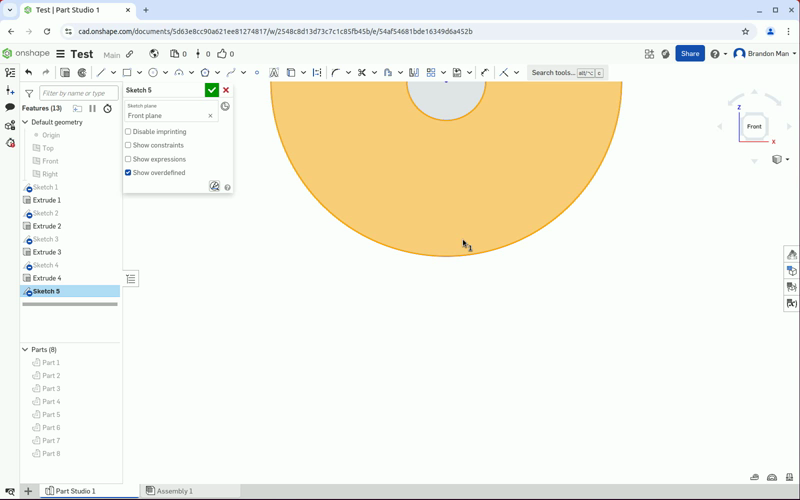
scroll(-6)
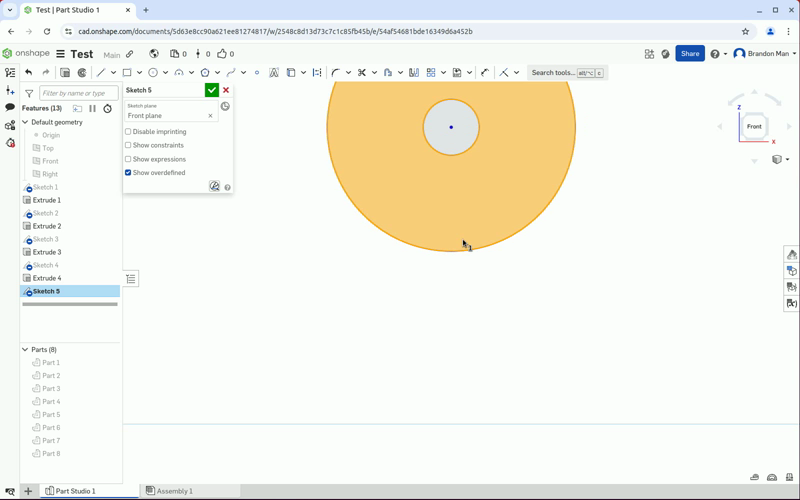
scroll(-6)
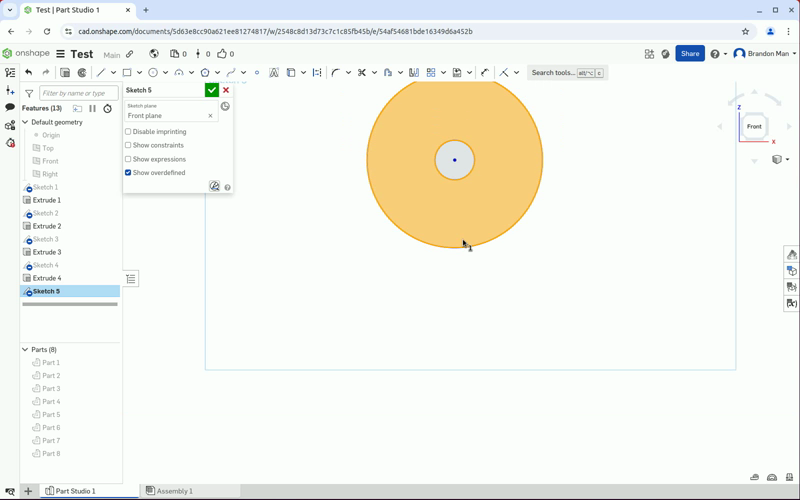
scroll(-6)
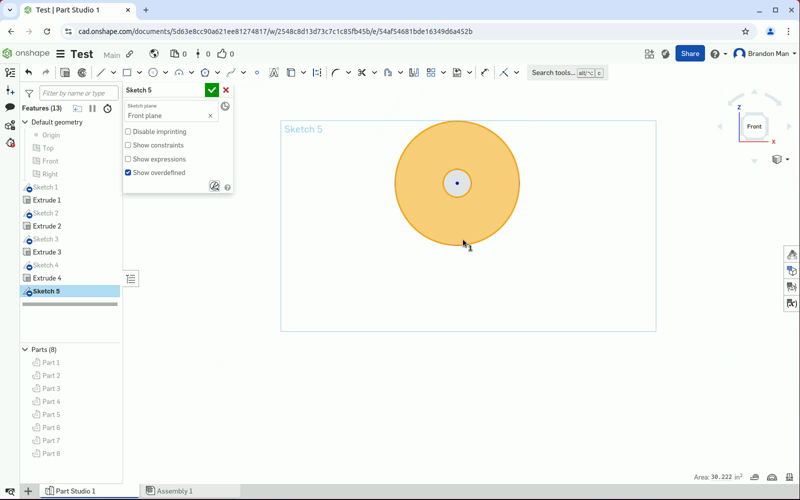
scroll(-6)
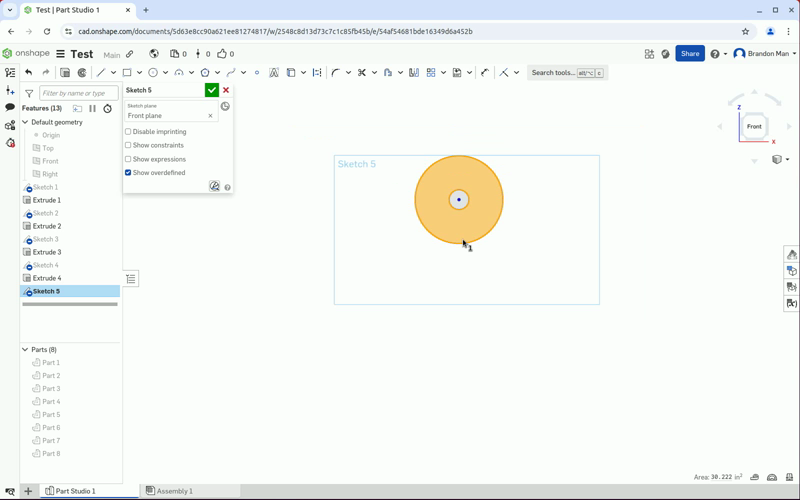
scroll(-6)
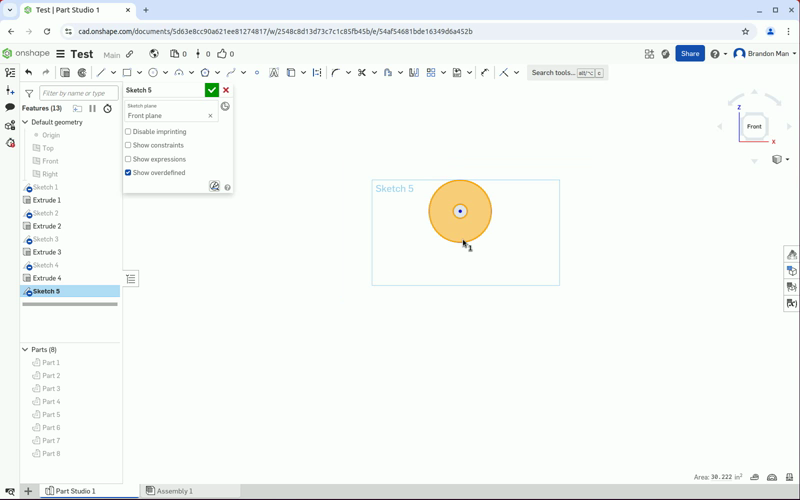
scroll(-6)
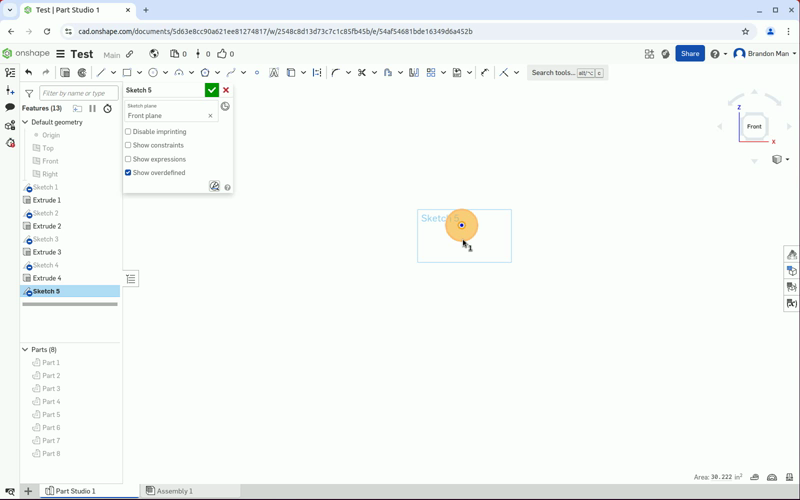
mouse_move(73, 352)
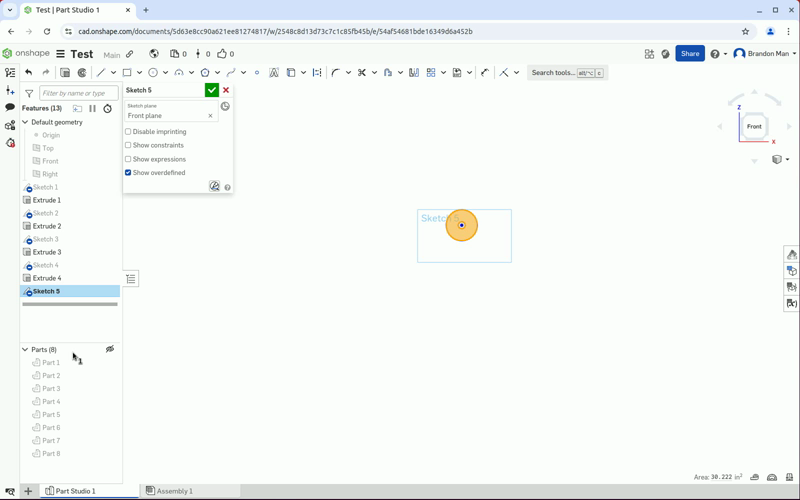
key(shift+y)
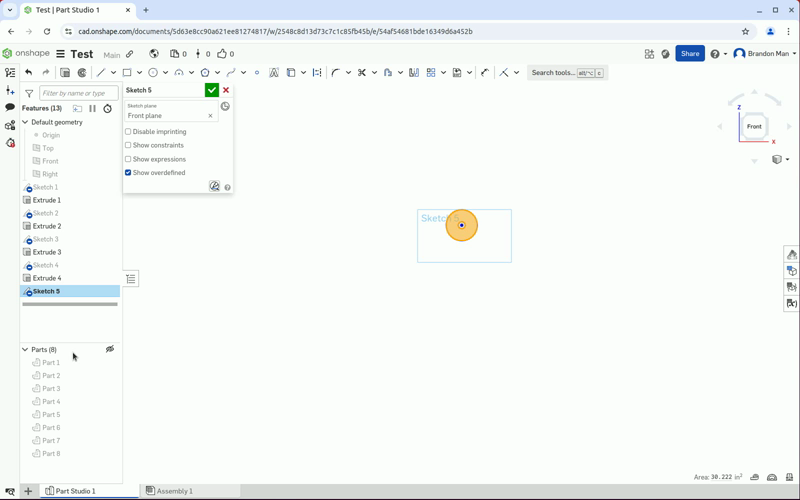
key(shift+e)
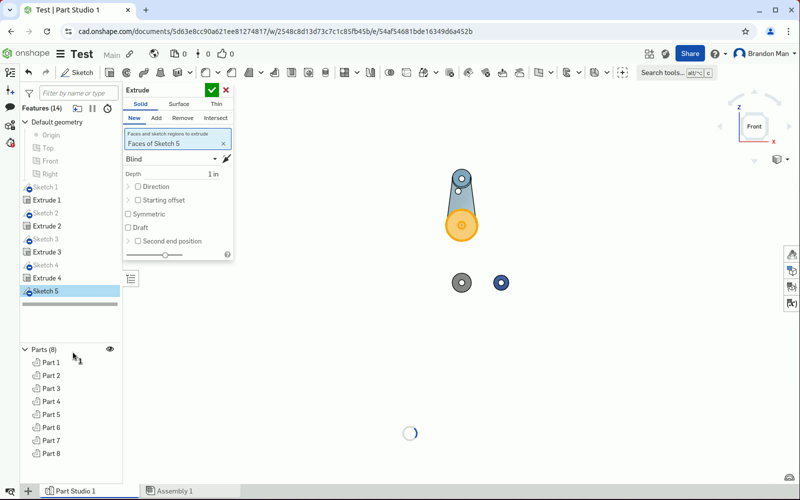
mouse_move(143, 106)
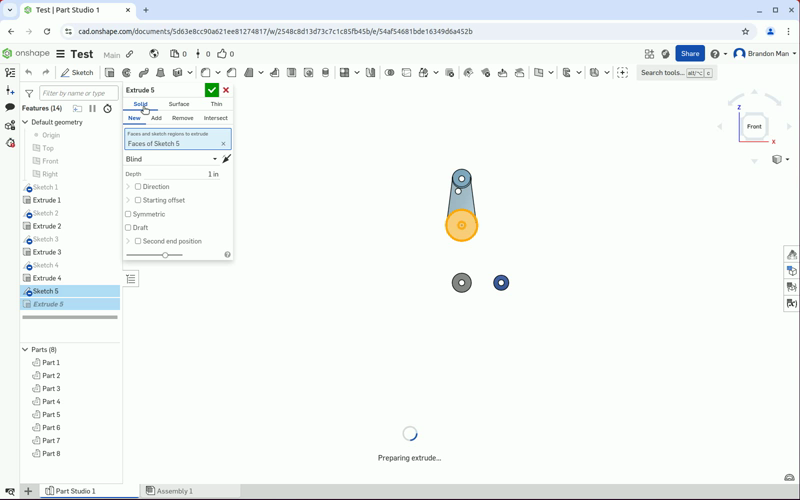
click(143, 106)
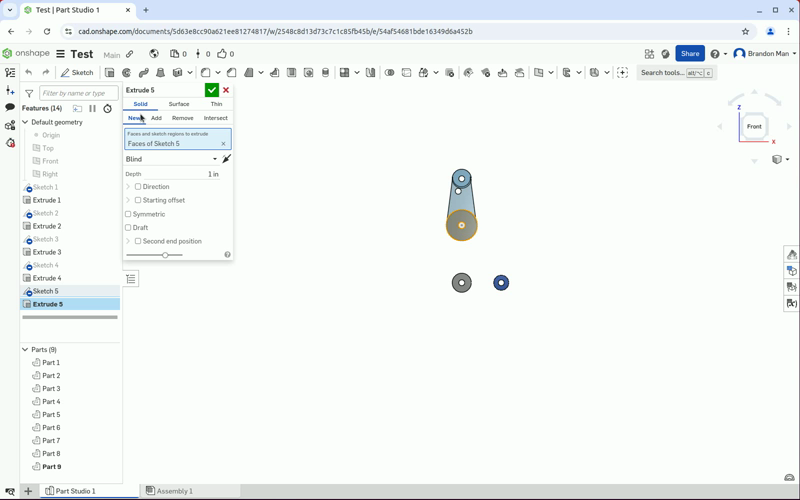
mouse_move(137, 120)
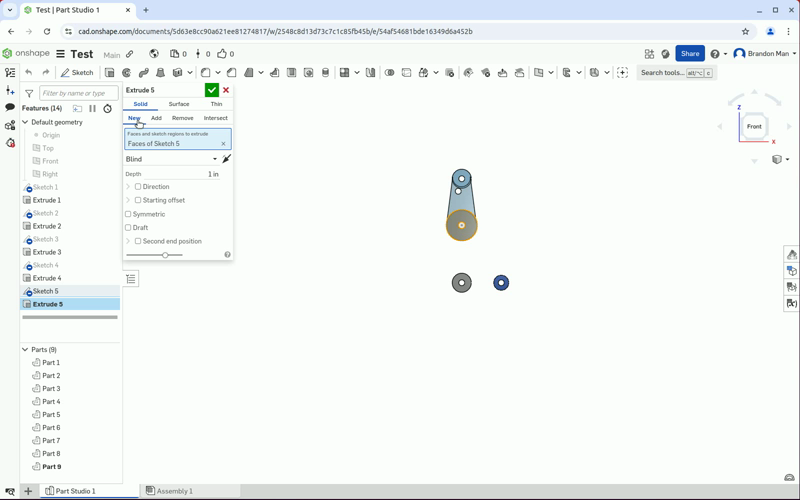
click(137, 120)
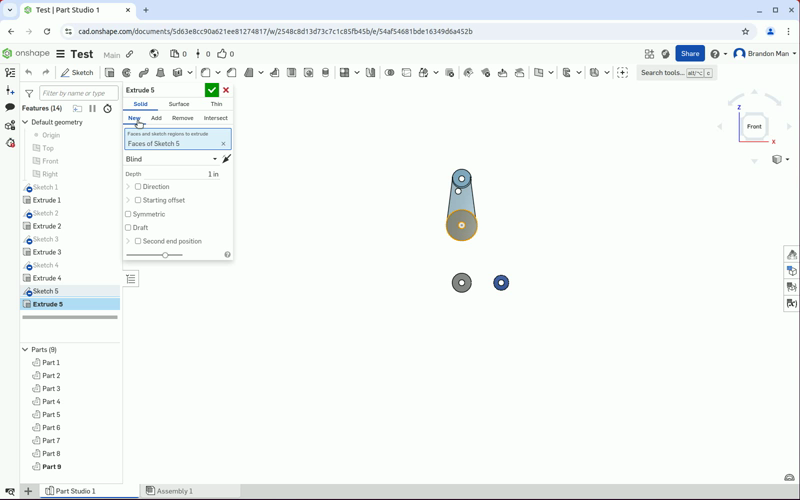
key(tab, 4)
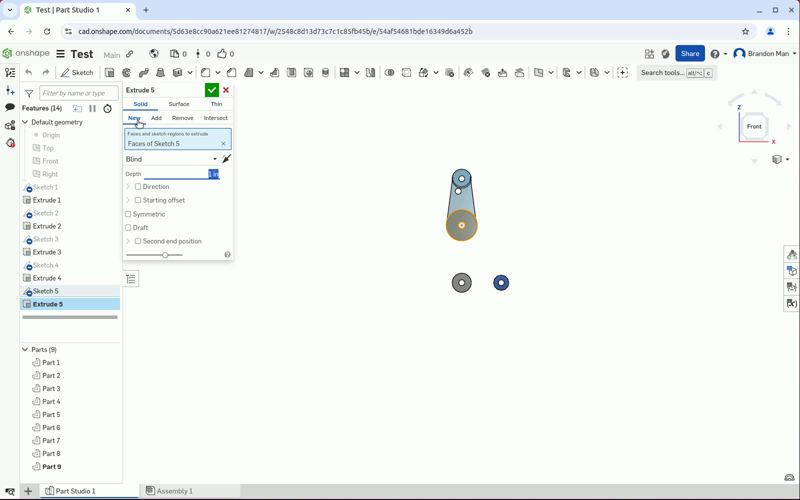
text(0.481)
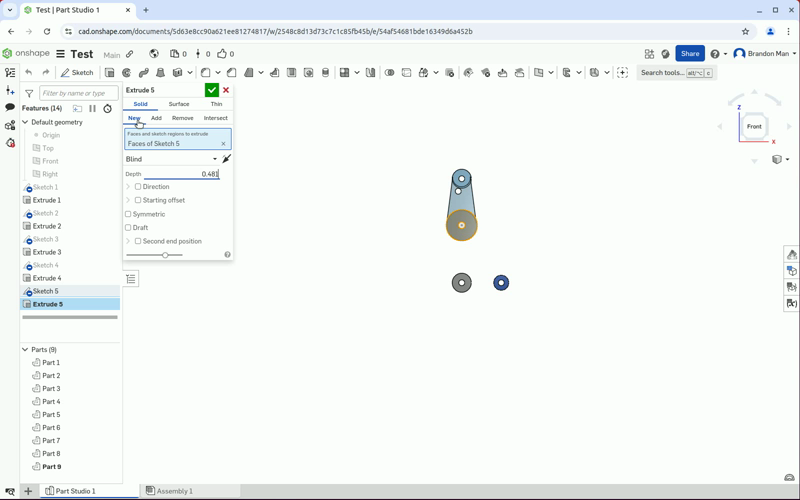
key(enter)
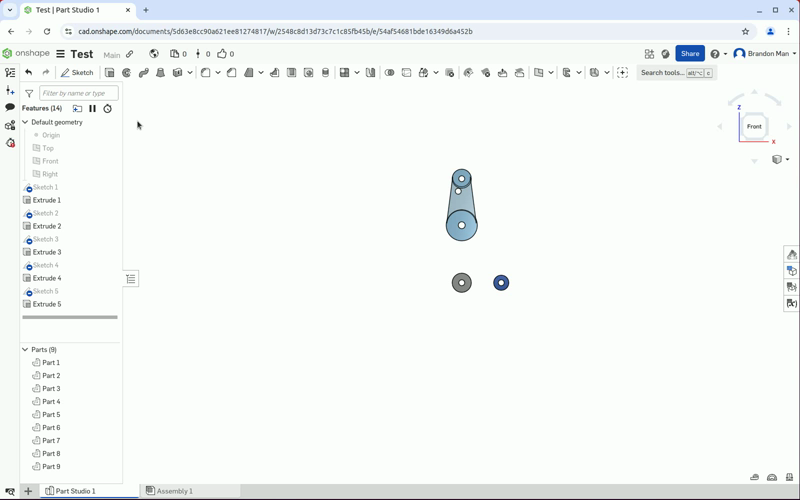
key(shift+h)
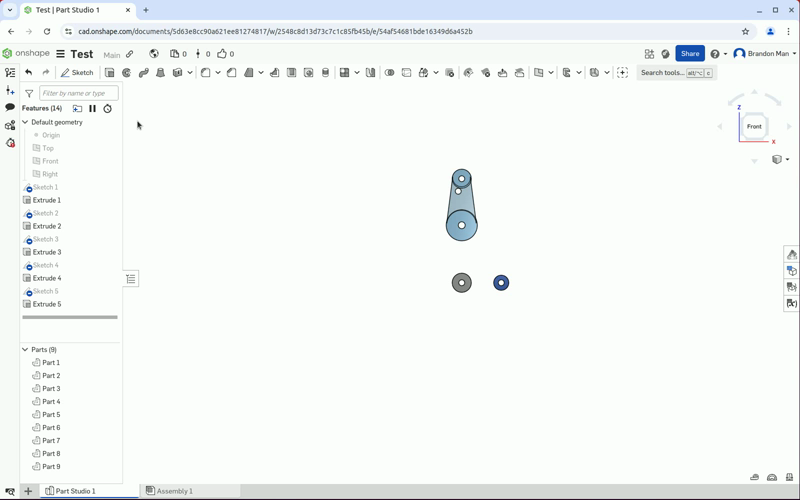
key(shift+h)
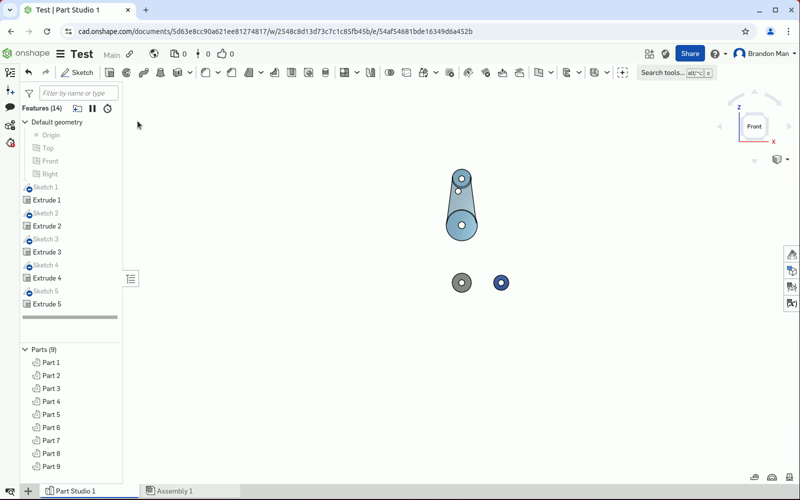
mouse_move(73, 189)
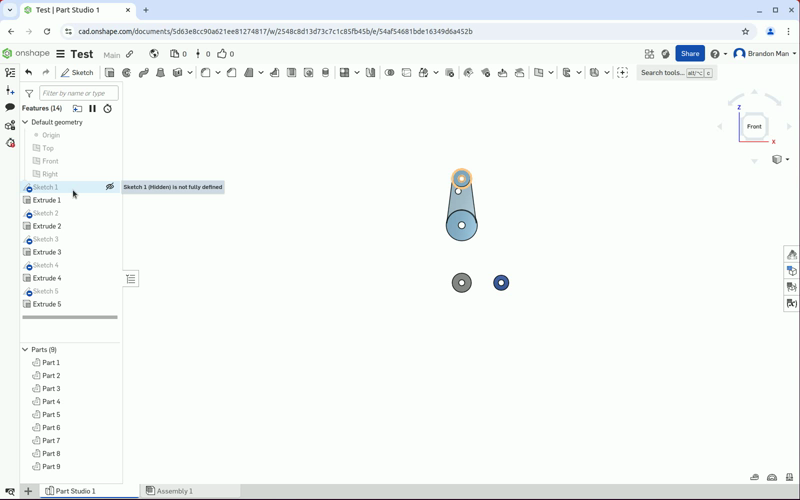
click(73, 189)
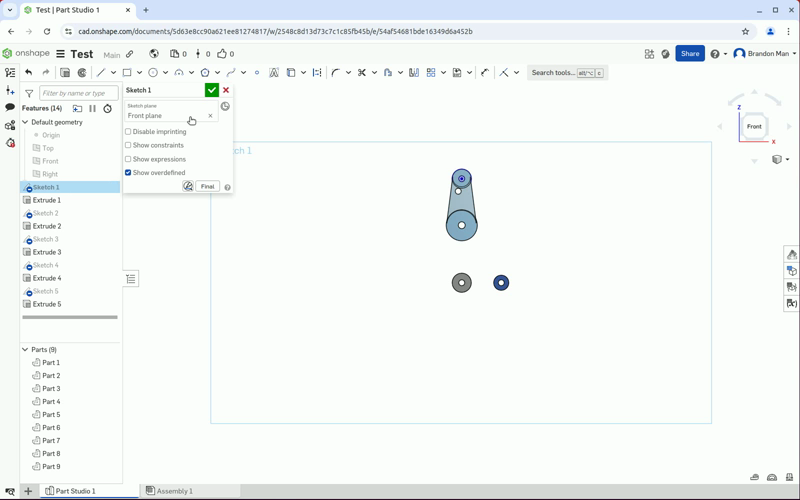
mouse_move(229, 92)
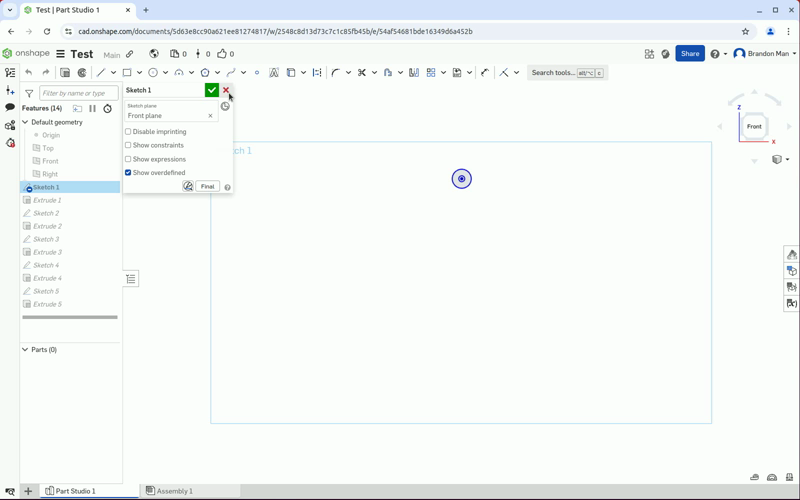
click(229, 92)
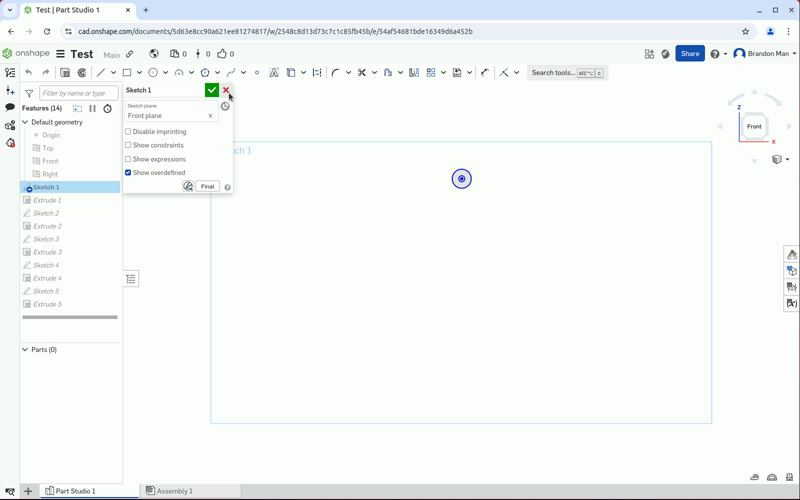
key(shift+s)
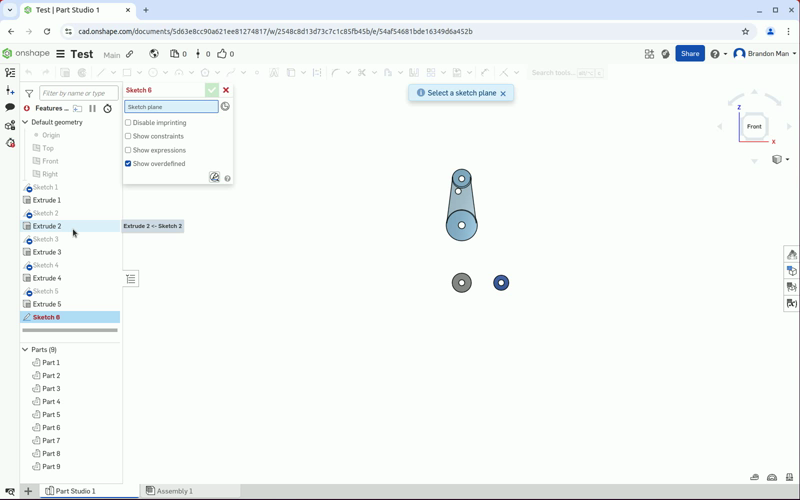
scroll(3)
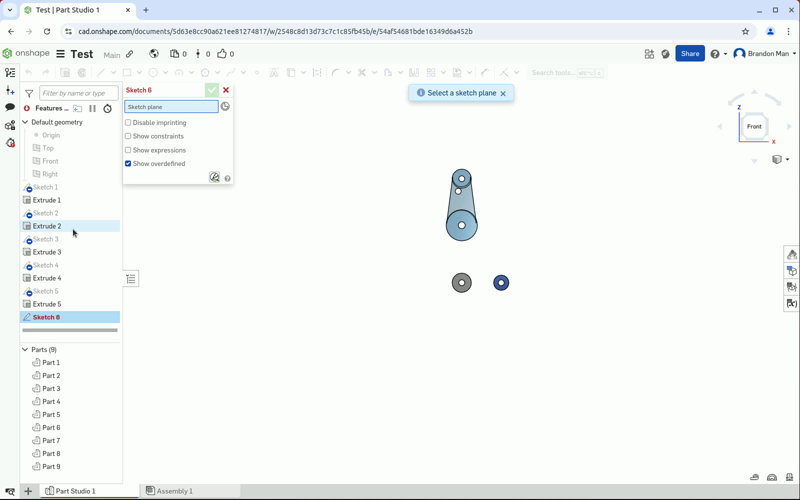
mouse_move(73, 163)
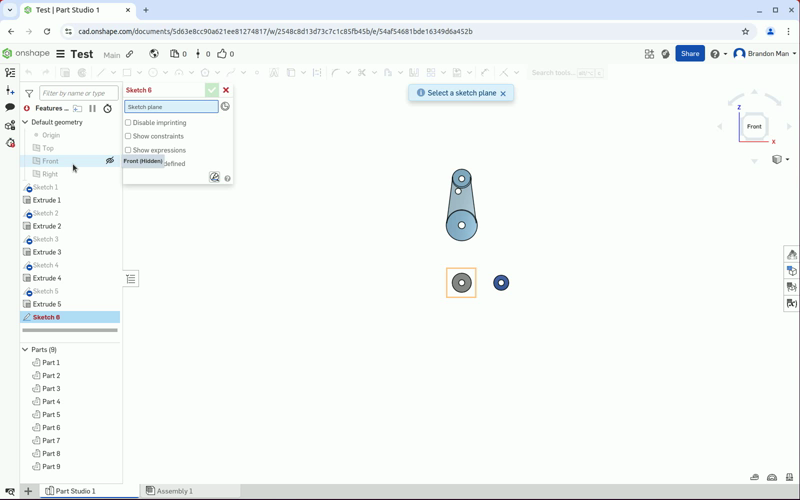
click(73, 163)
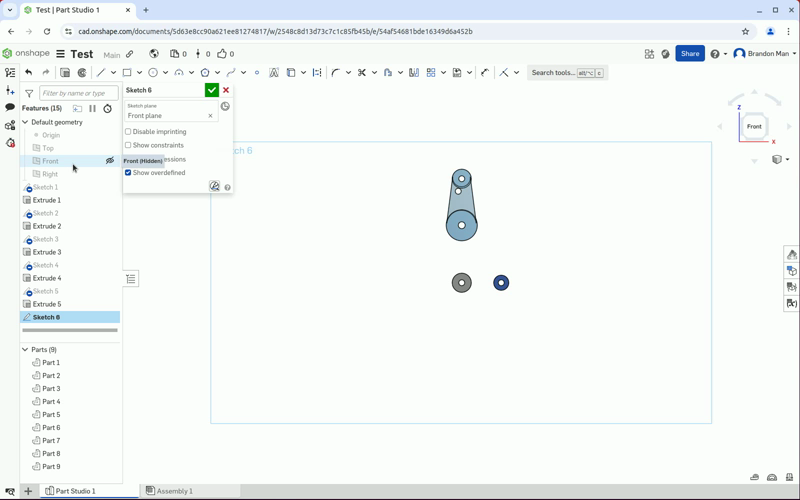
mouse_move(73, 352)
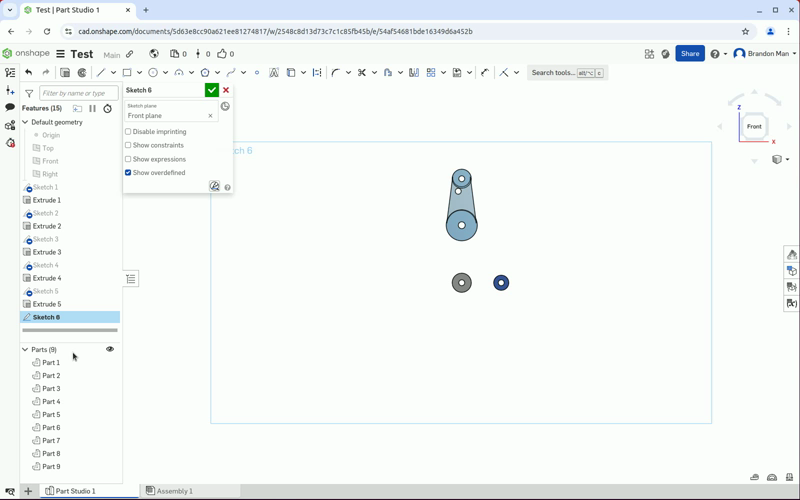
key(y)
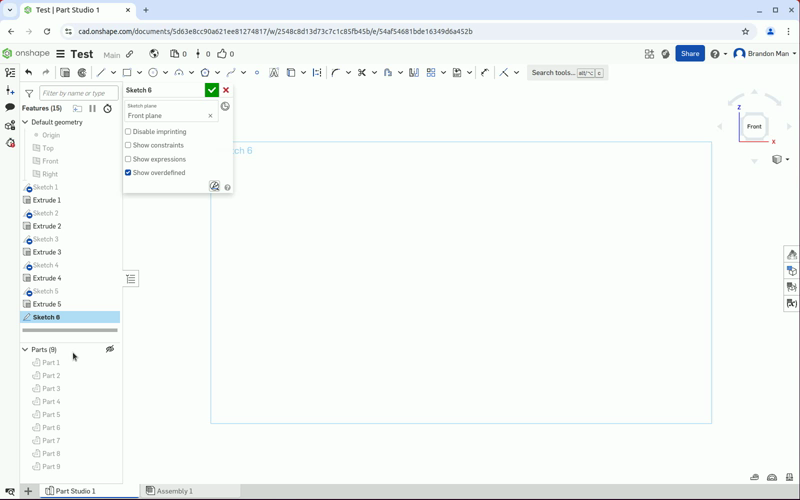
key(l)
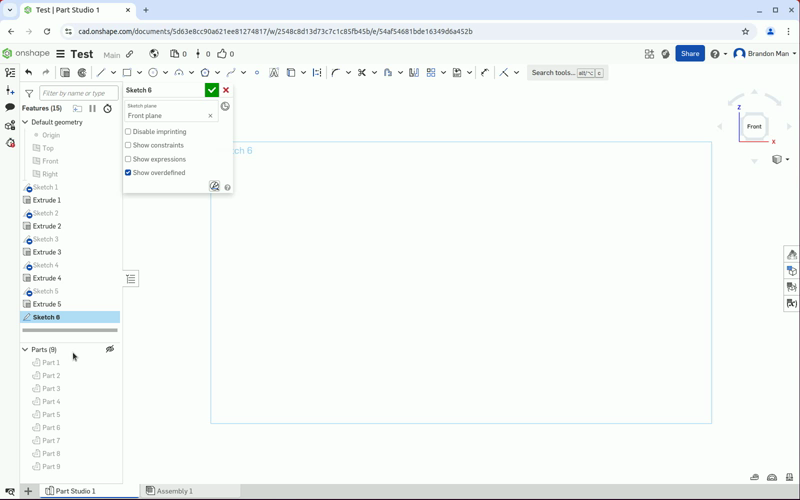
key_down(shift)
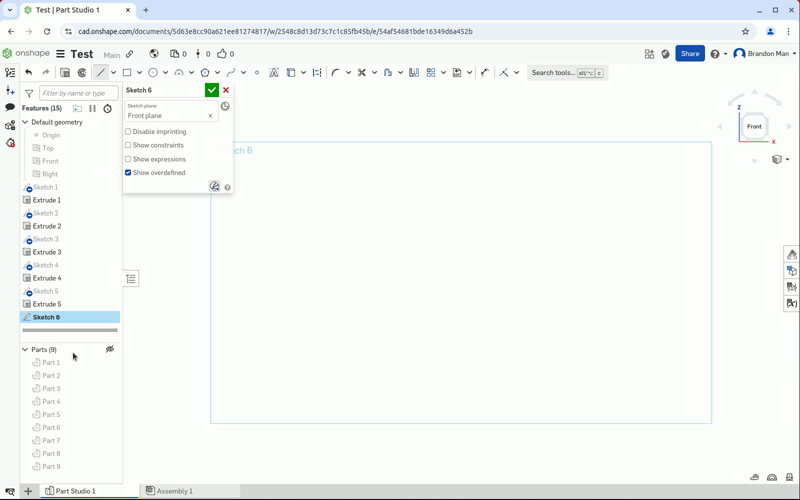
mouse_move(446, 226)
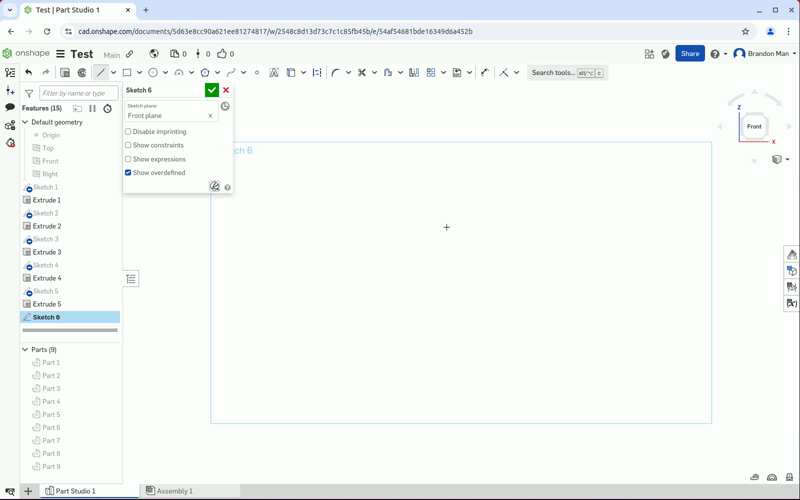
click(446, 226)
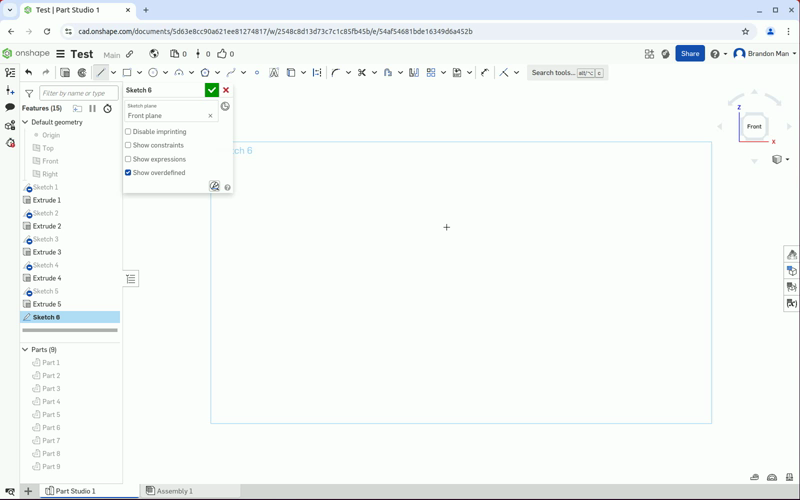
key_up(shift)
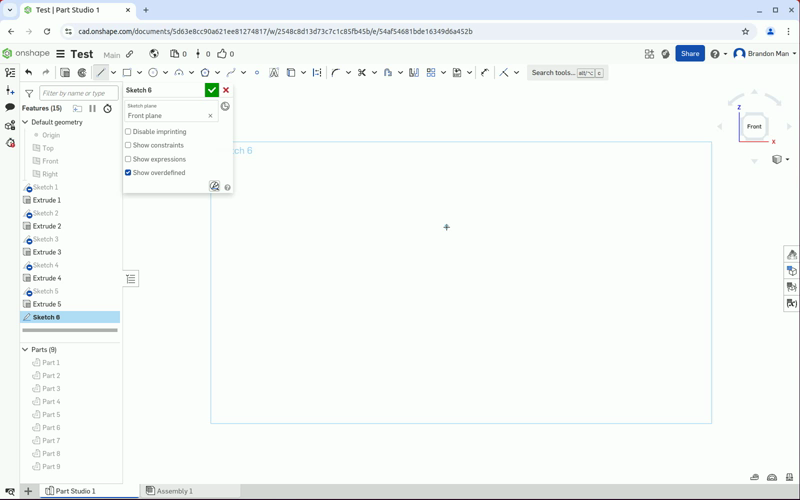
key_down(shift)
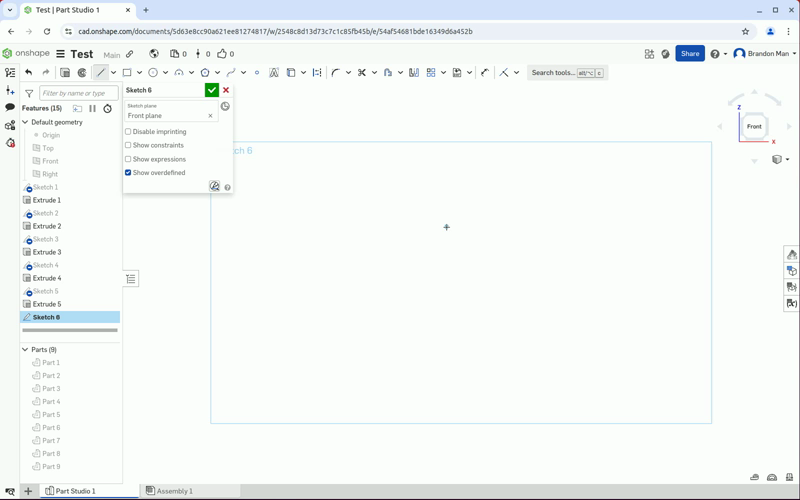
mouse_move(476, 226)
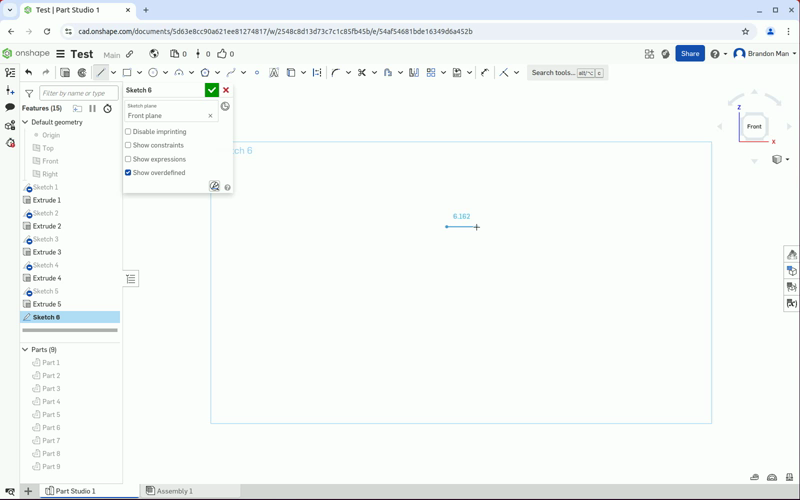
mouse_move(452, 284)
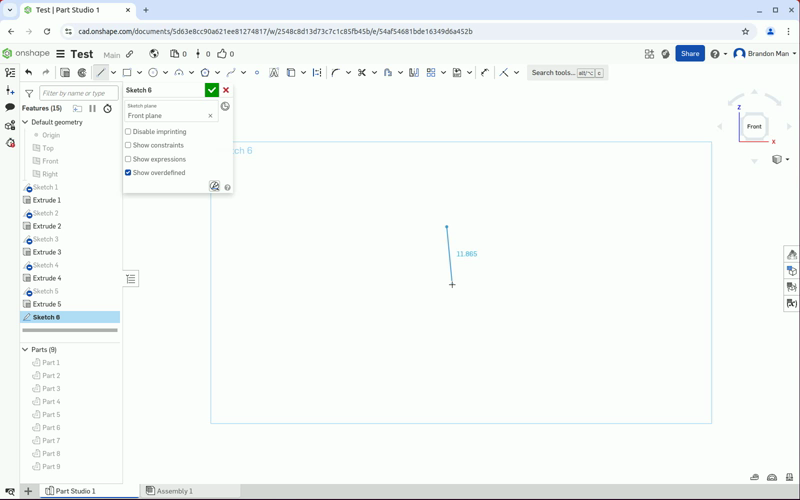
click(452, 284)
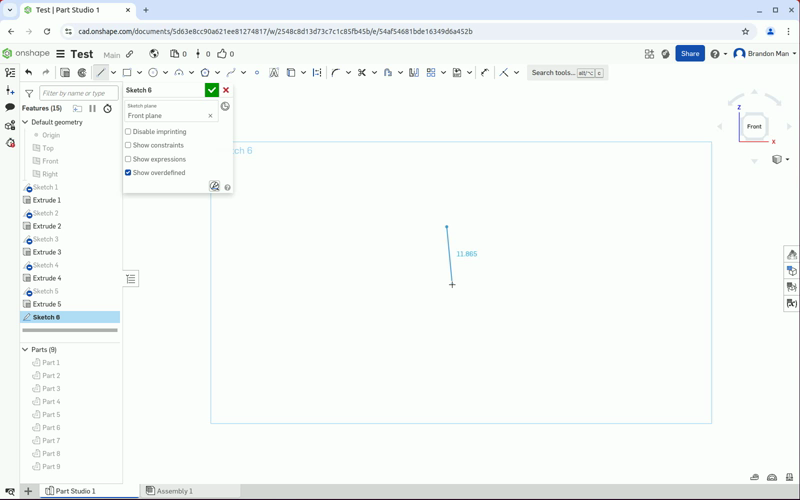
key_up(shift)
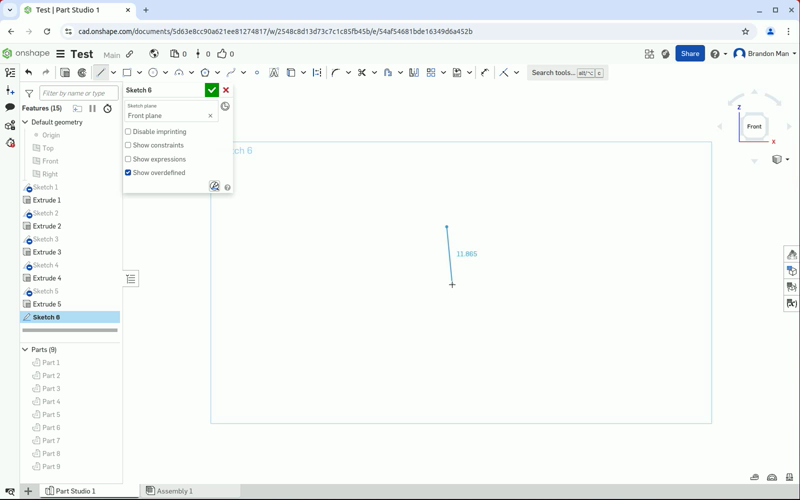
key(esc)
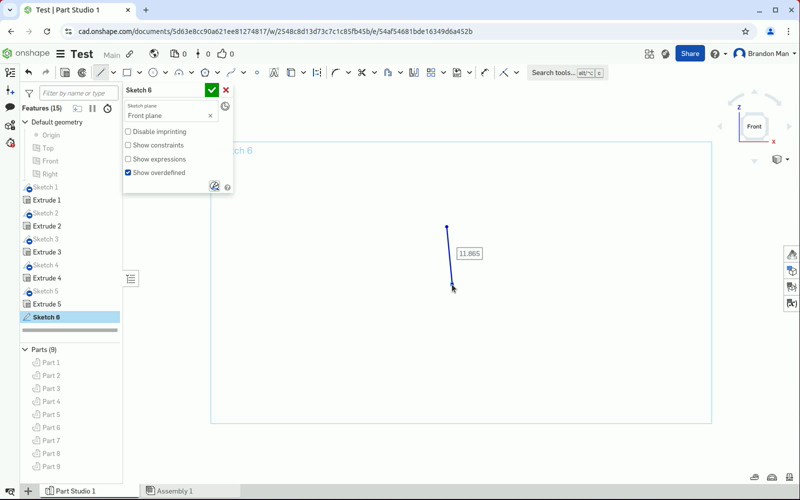
key(a)
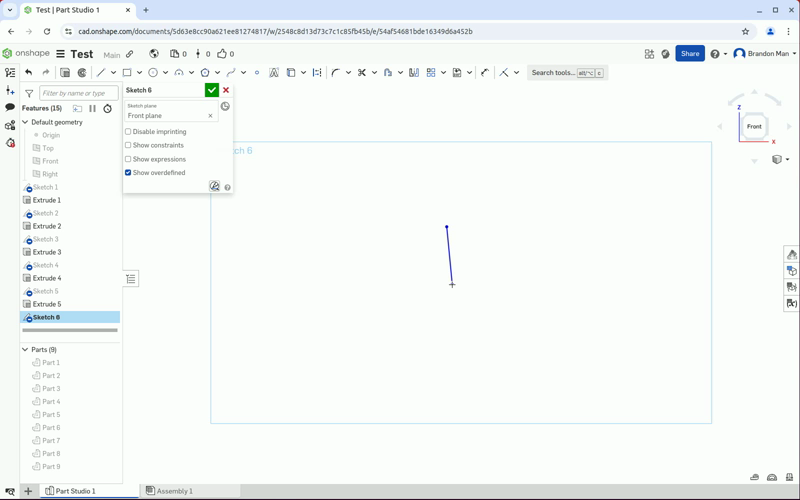
mouse_move(452, 284)
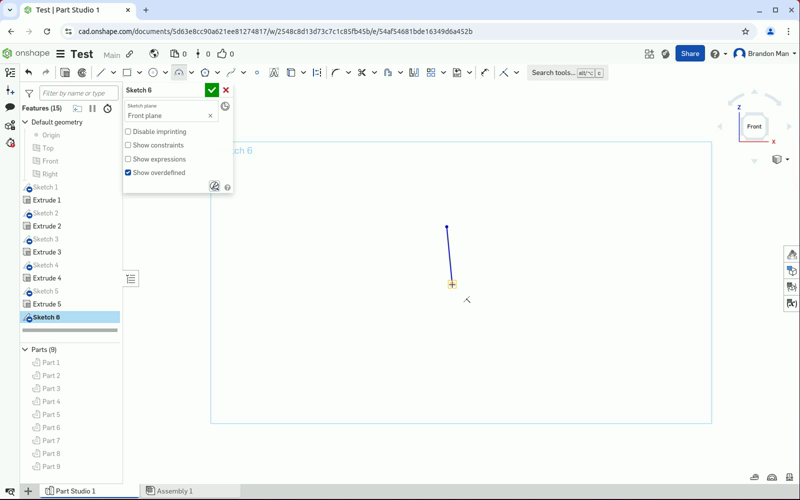
click(452, 284)
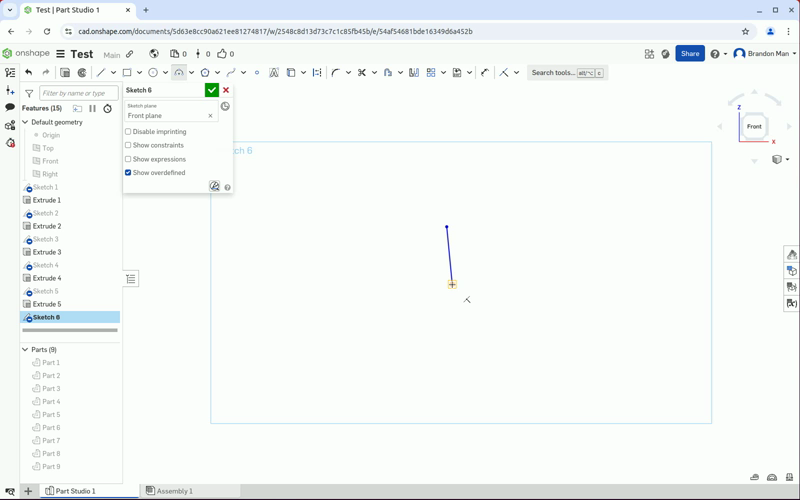
key_down(shift)
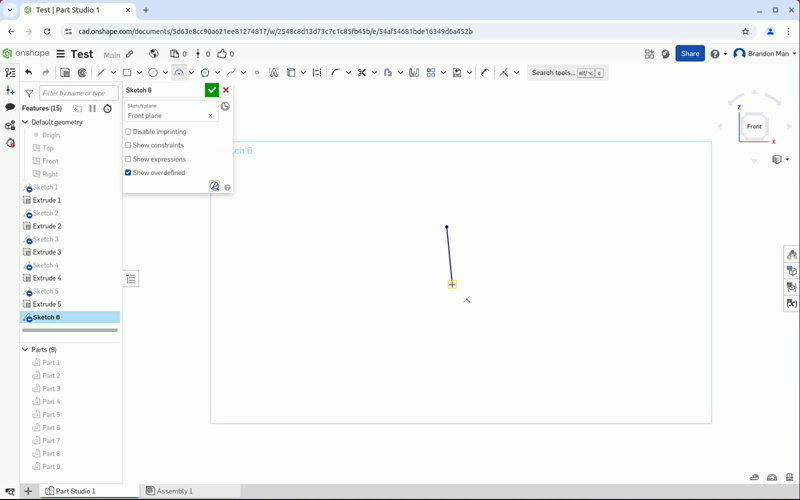
mouse_move(461, 291)
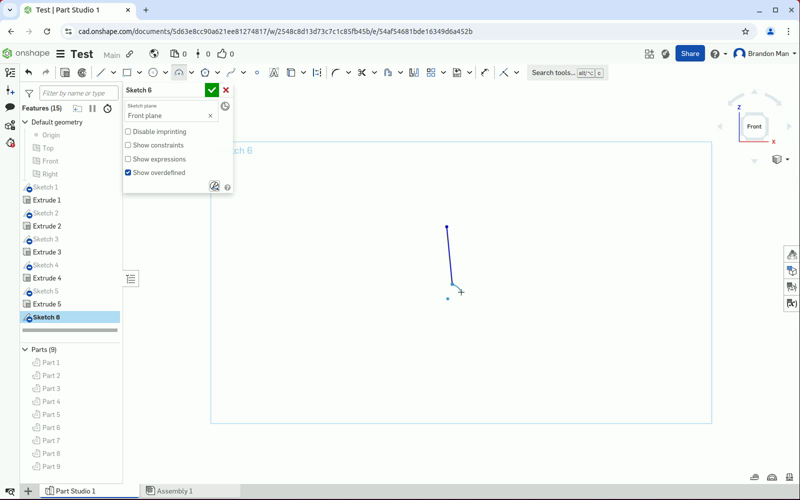
click(461, 291)
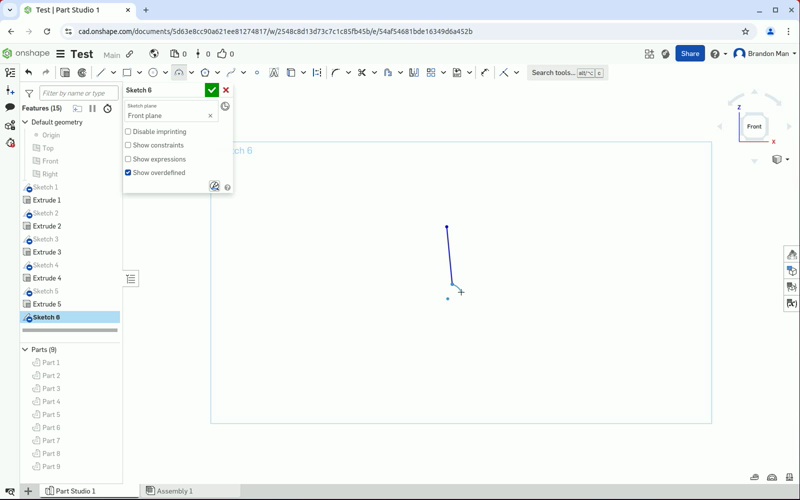
mouse_move(466, 276)
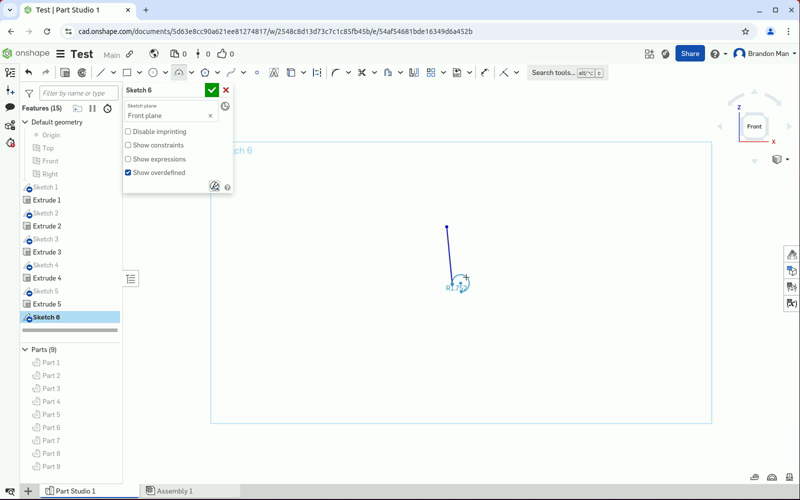
click(466, 276)
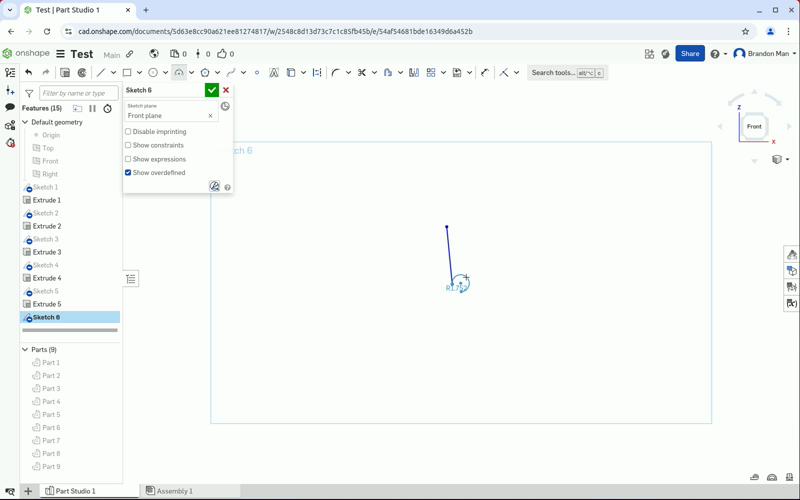
key_up(shift)
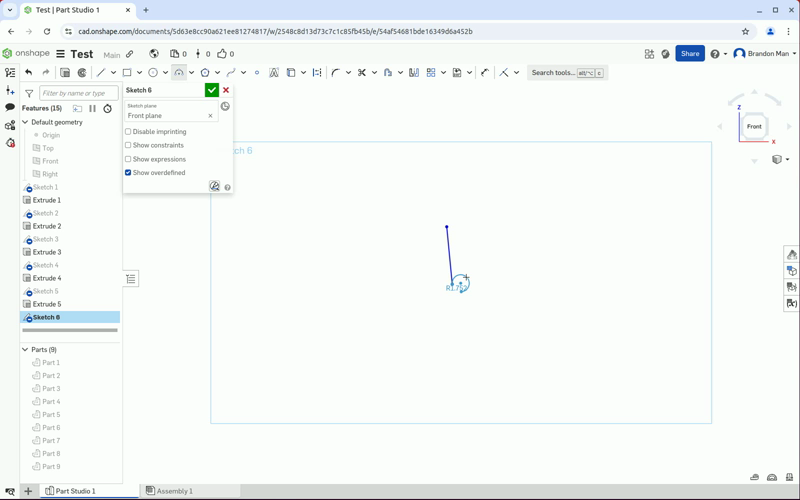
key(esc)
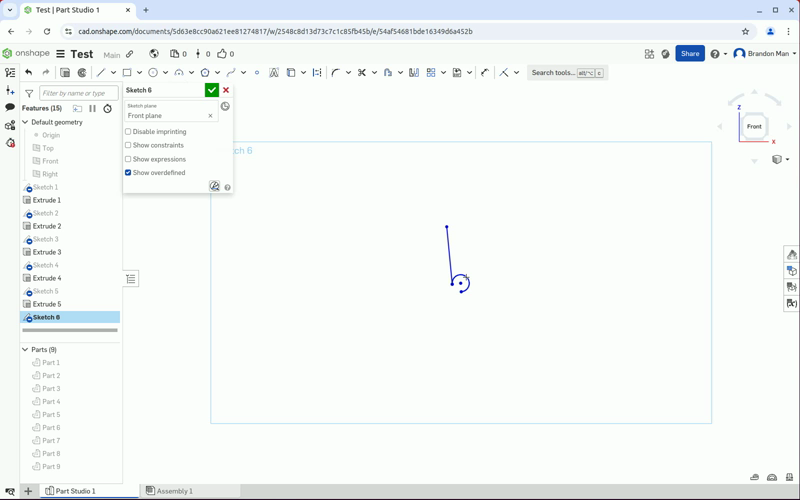
key(l)
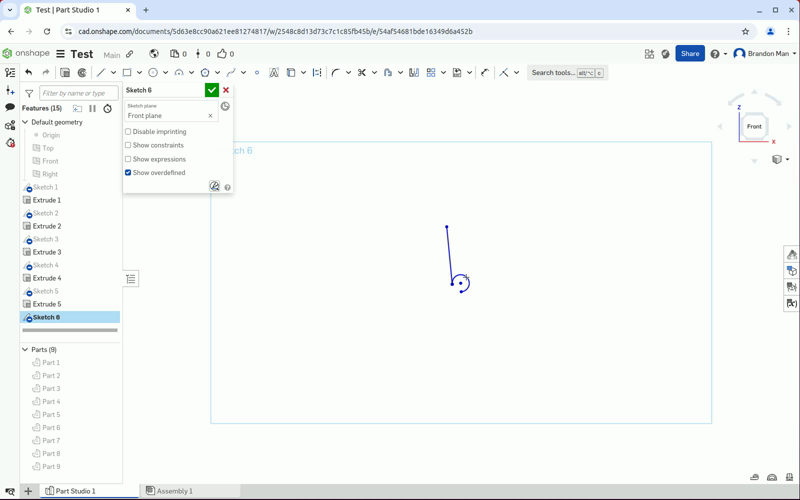
mouse_move(461, 291)
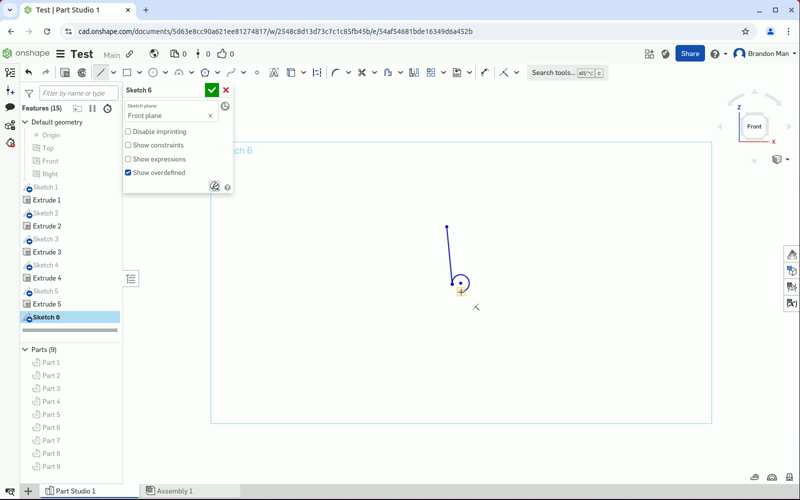
click(461, 291)
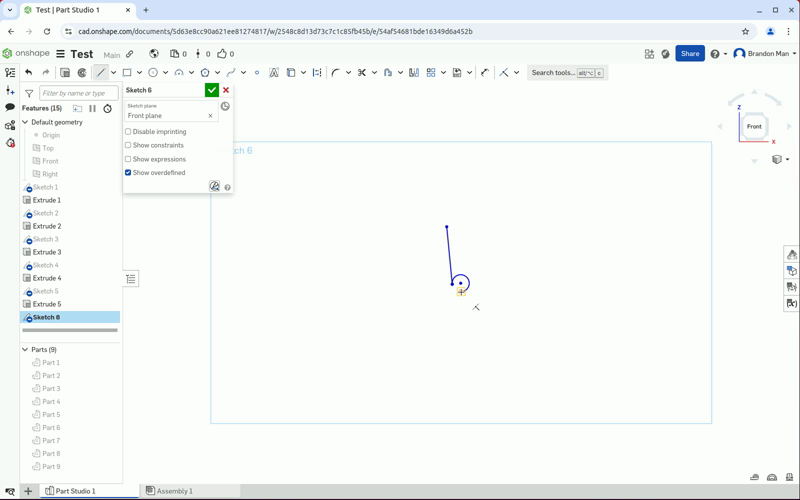
key_down(shift)
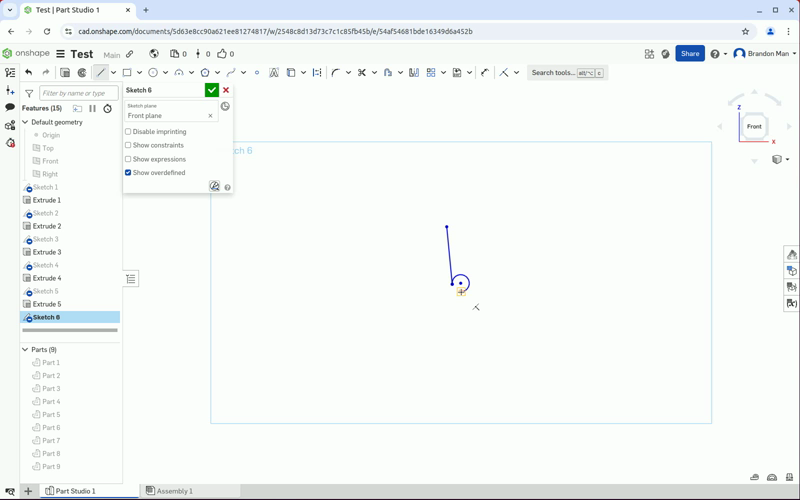
mouse_move(491, 291)
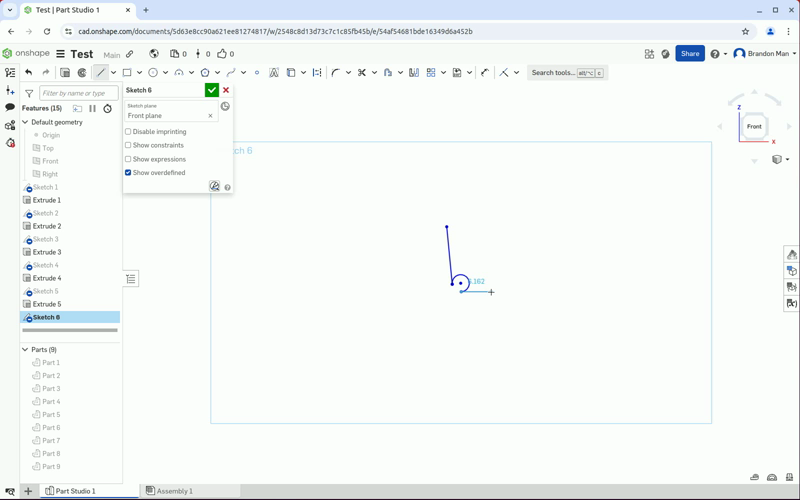
mouse_move(502, 290)
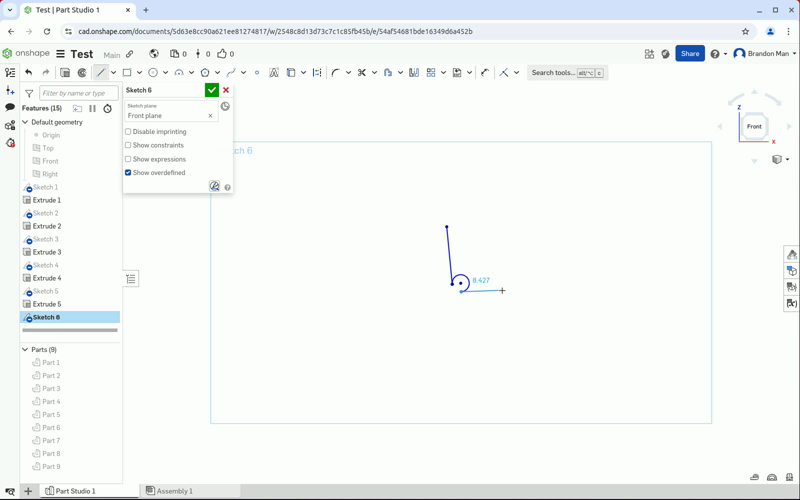
click(502, 290)
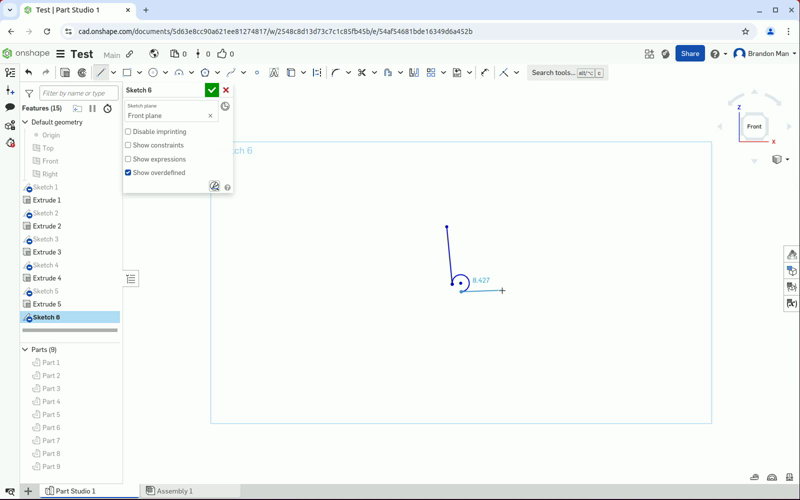
key_up(shift)
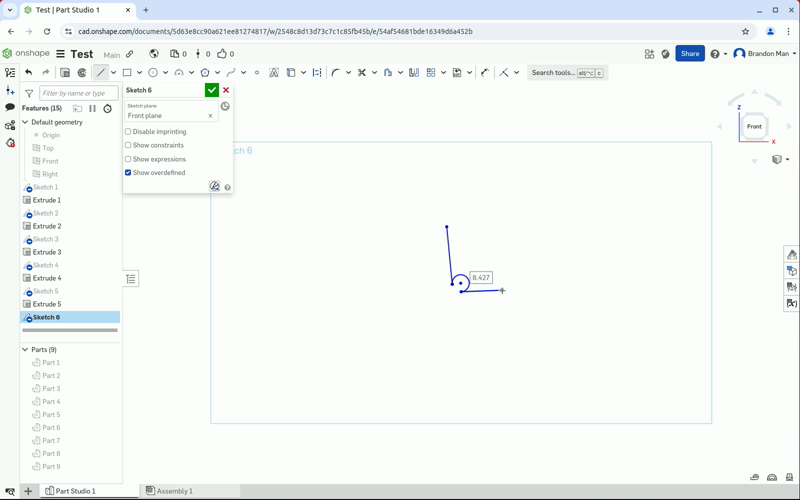
key(esc)
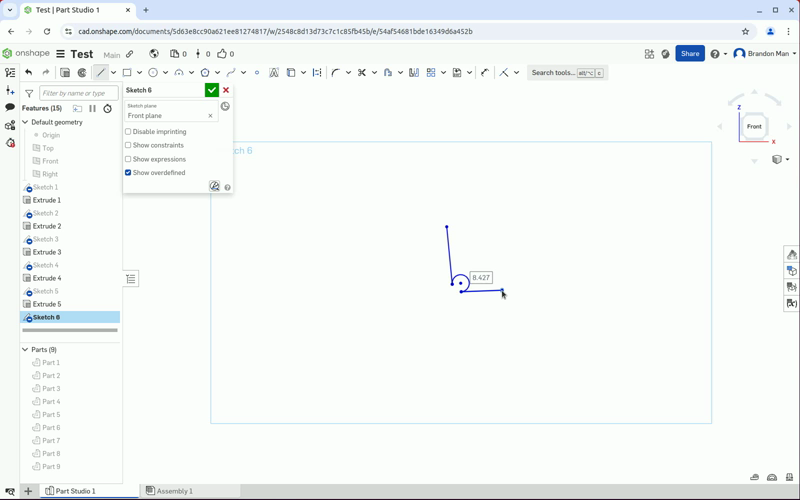
key(a)
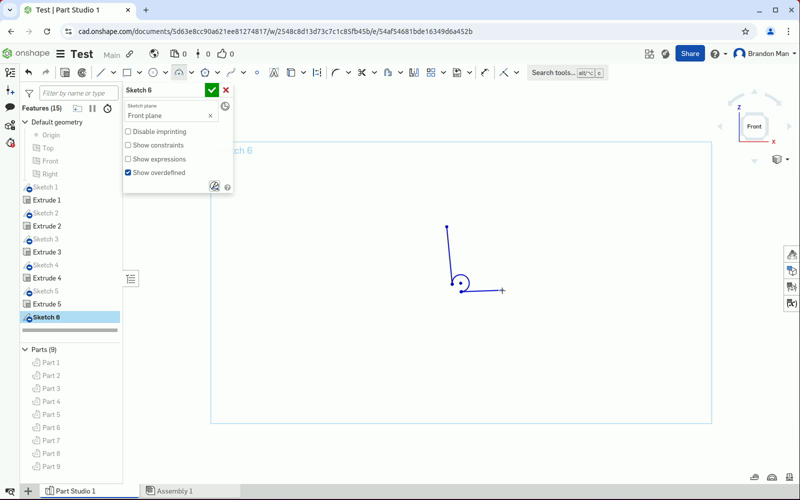
mouse_move(502, 290)
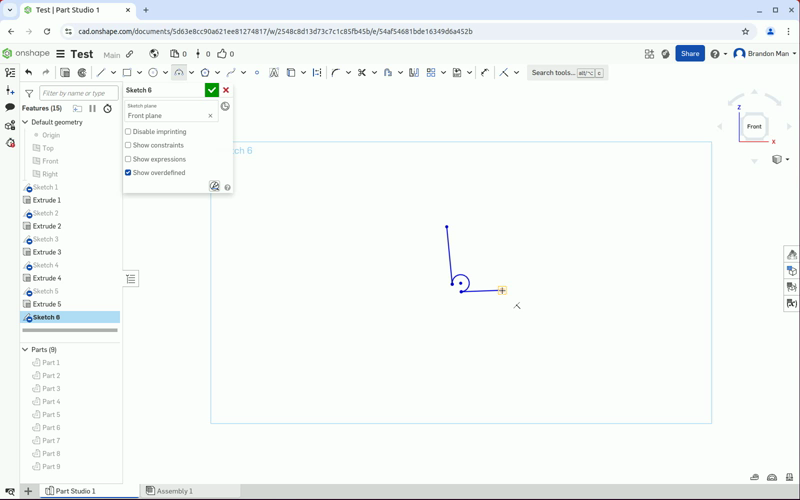
click(502, 290)
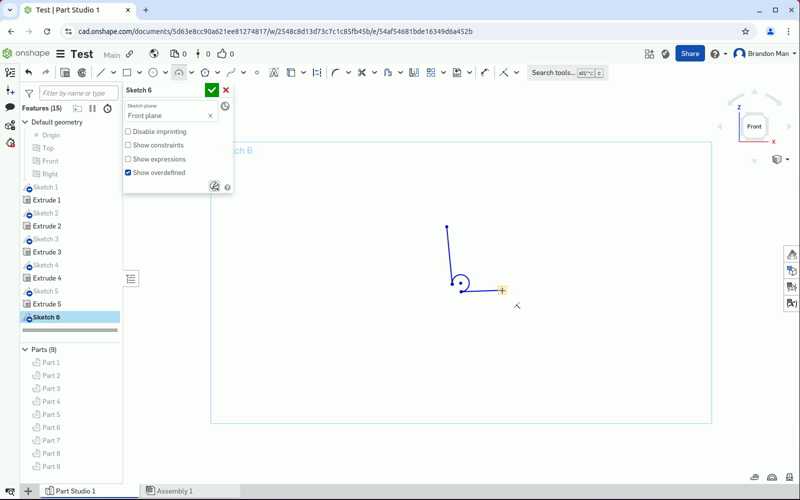
key_down(shift)
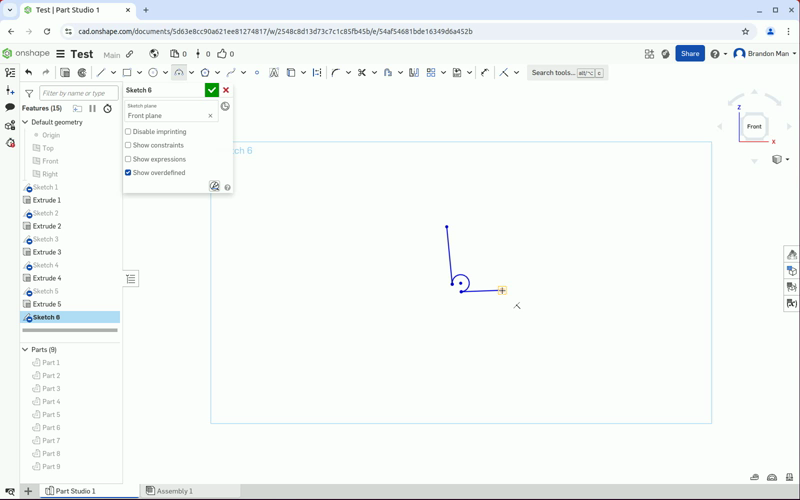
mouse_move(502, 276)
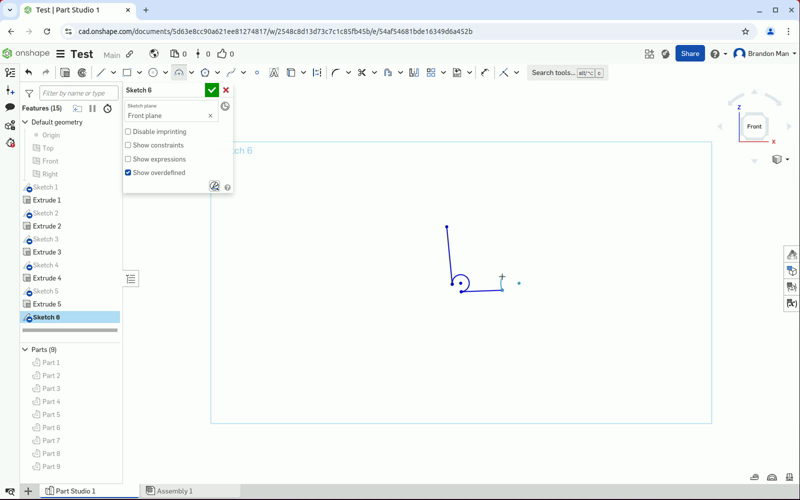
click(502, 276)
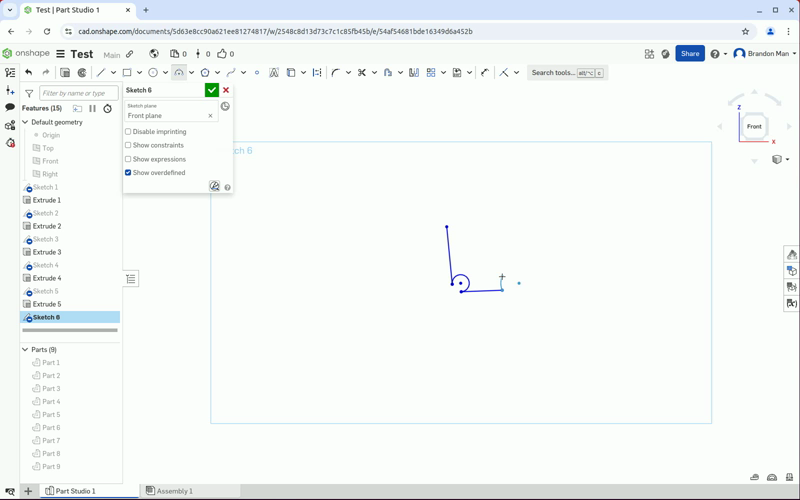
mouse_move(494, 282)
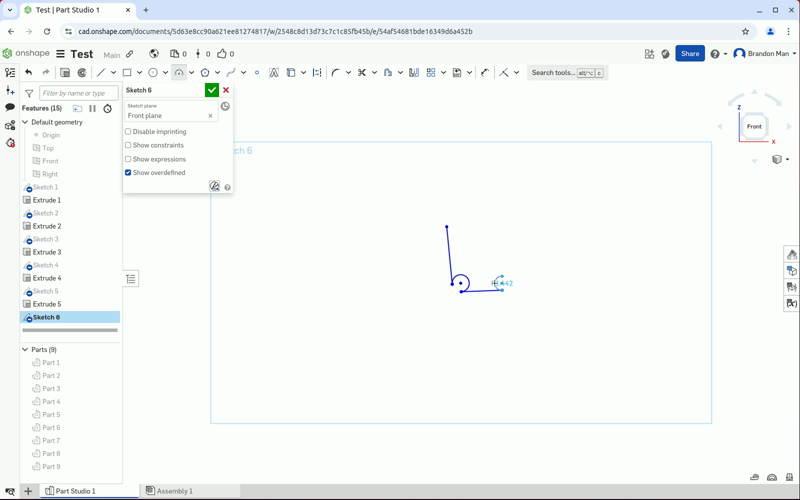
click(494, 282)
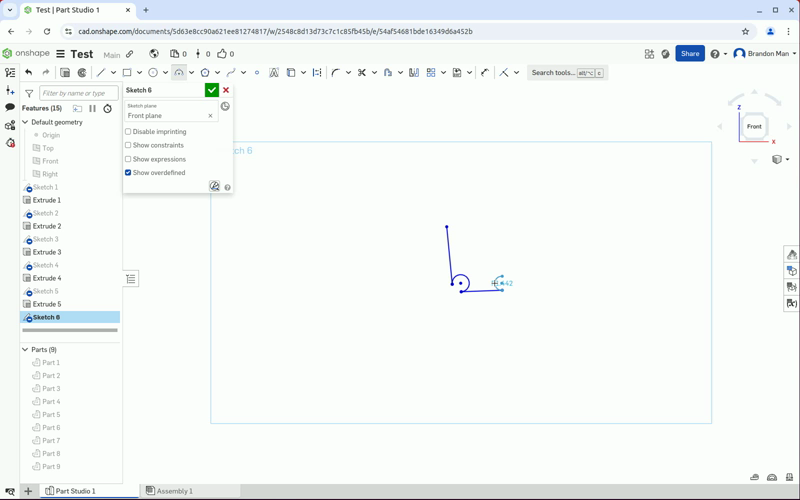
key_up(shift)
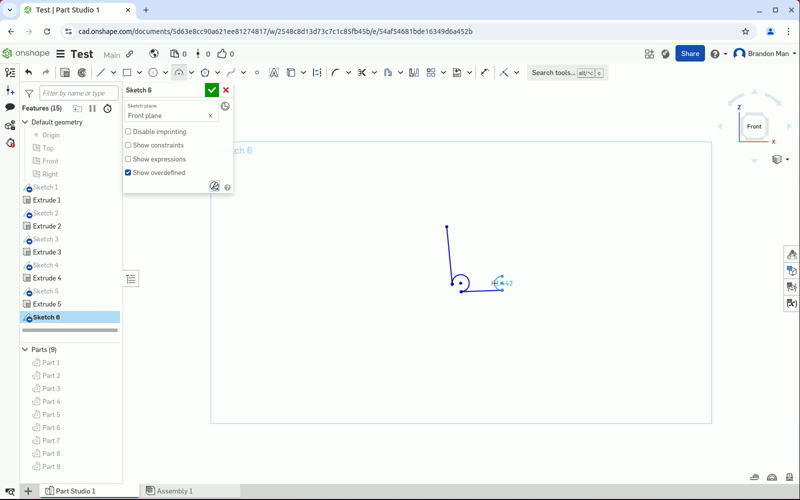
key(esc)
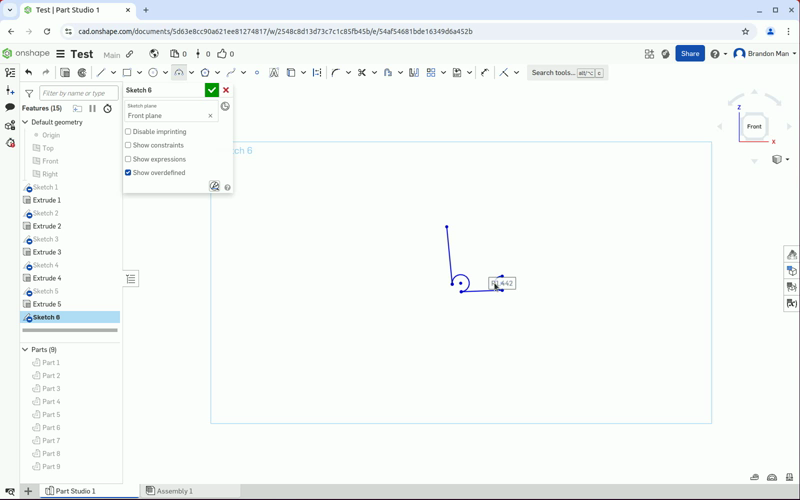
key(l)
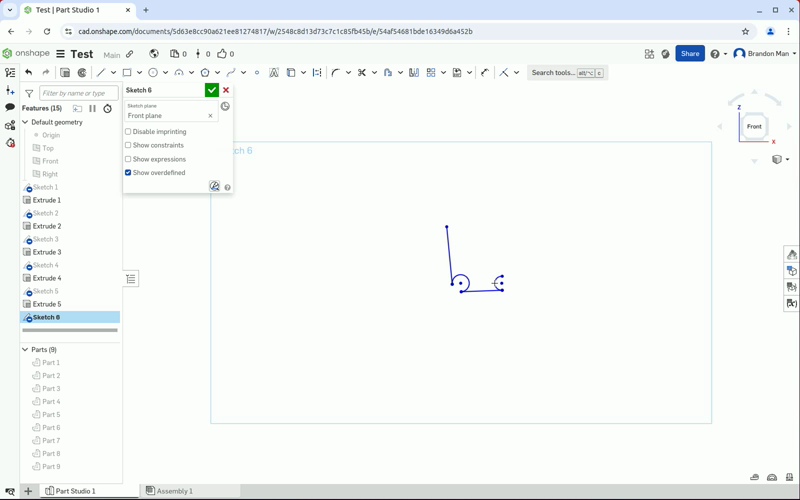
mouse_move(502, 276)
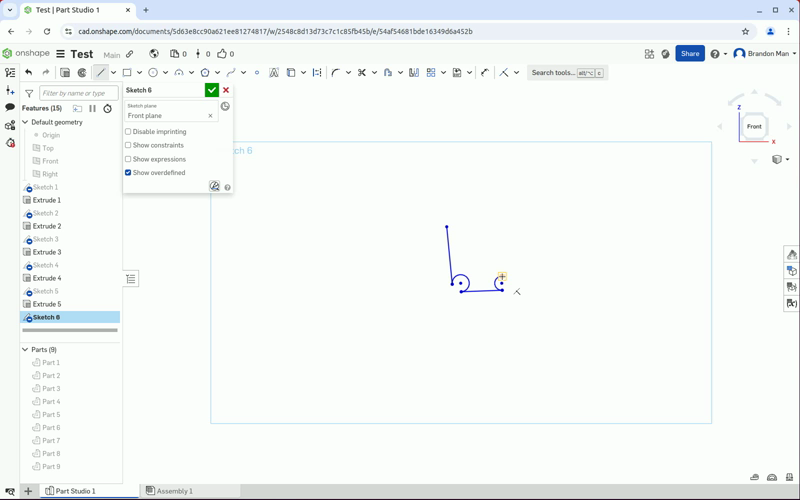
click(502, 276)
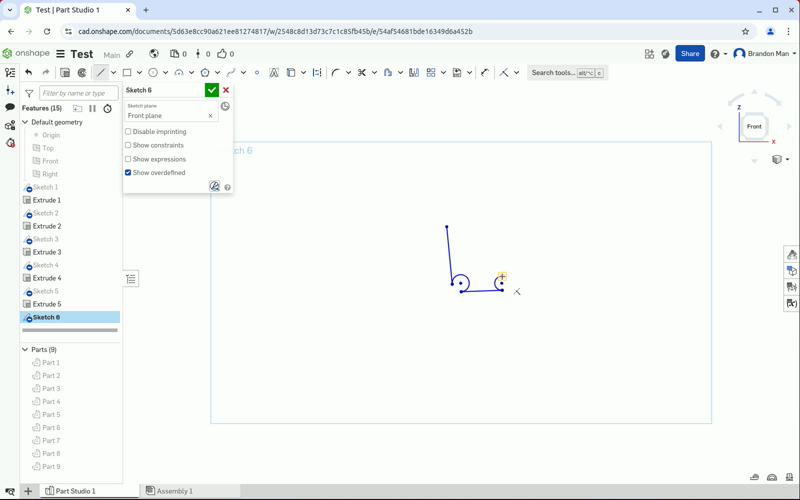
key_down(shift)
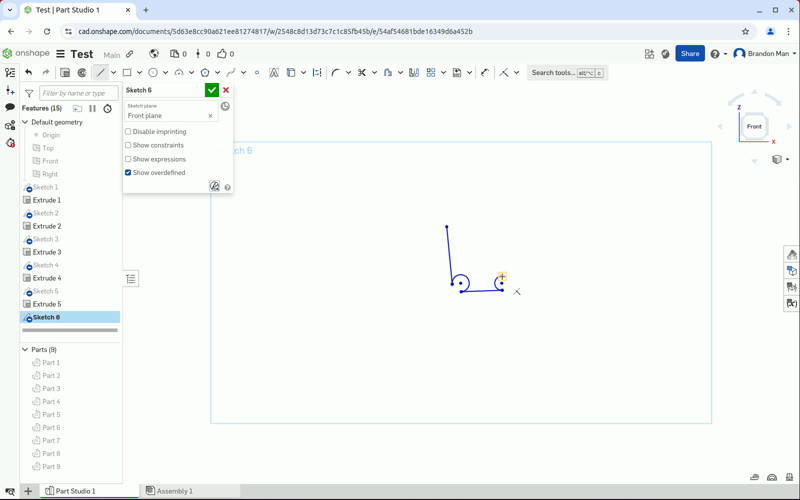
mouse_move(532, 276)
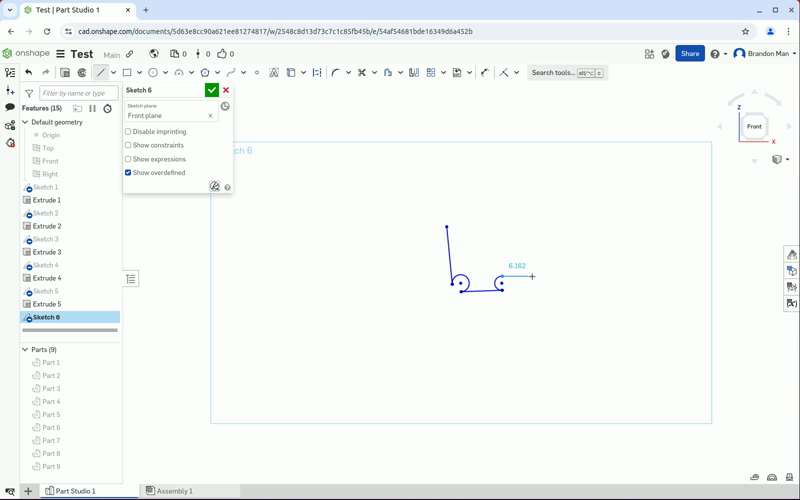
mouse_move(478, 275)
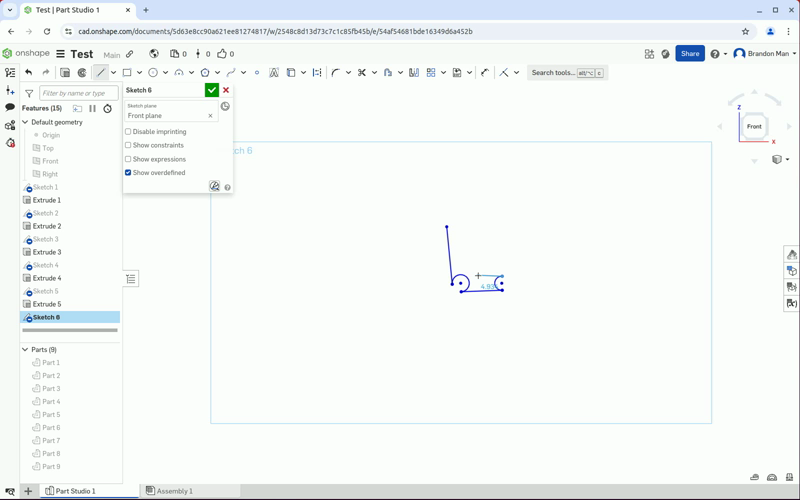
click(478, 275)
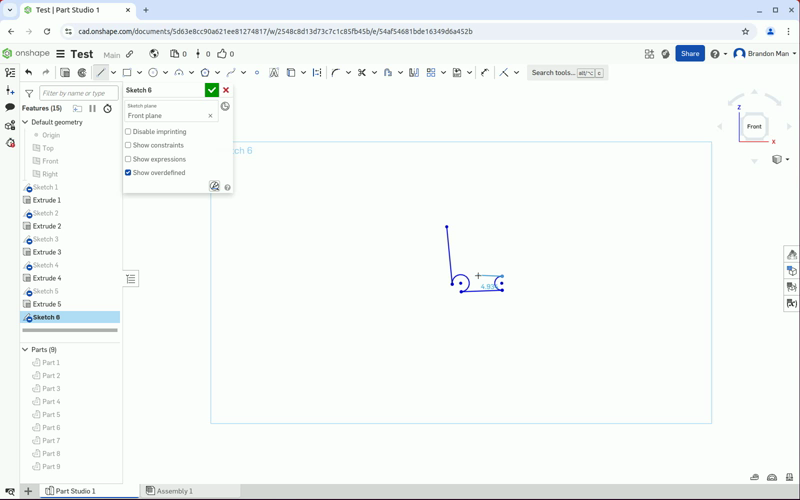
key_up(shift)
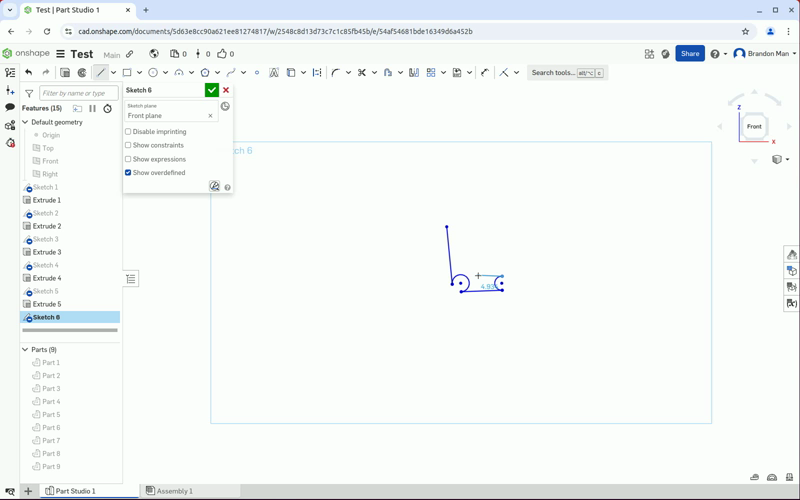
key(esc)
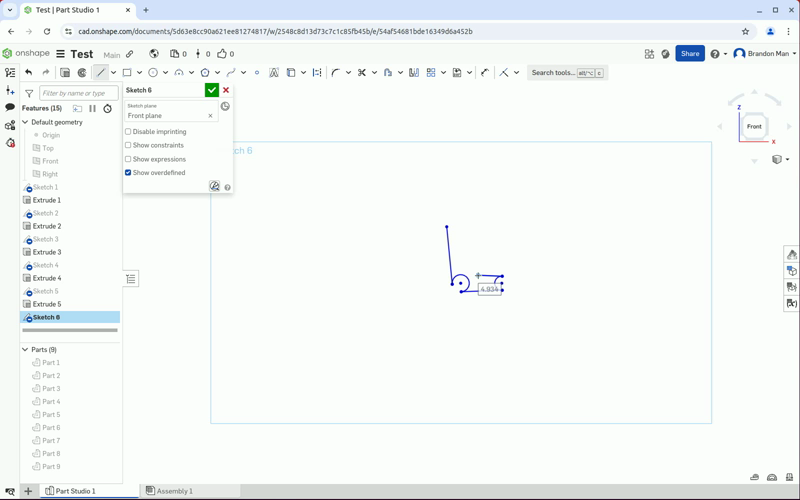
key(a)
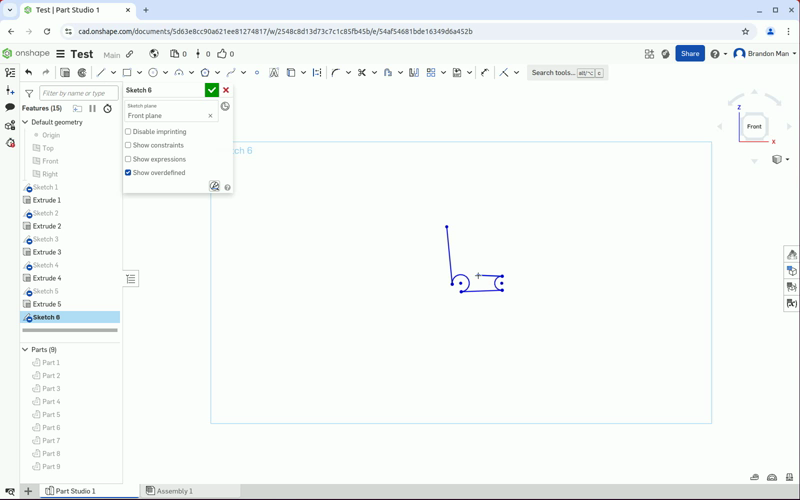
mouse_move(478, 275)
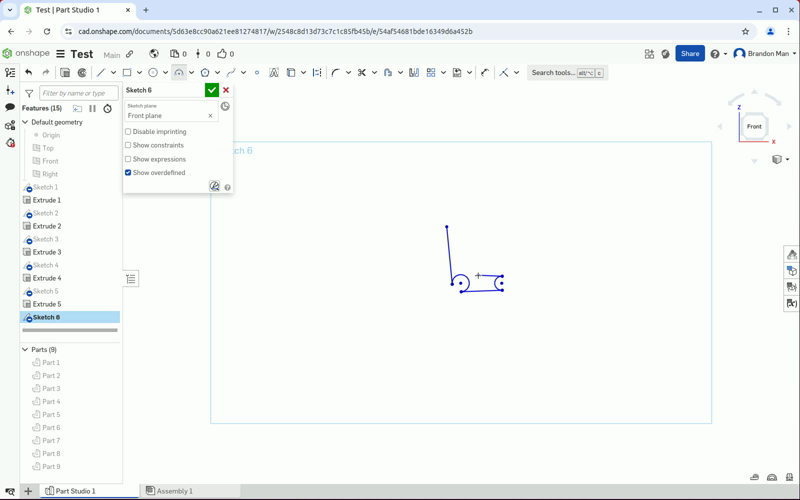
click(478, 275)
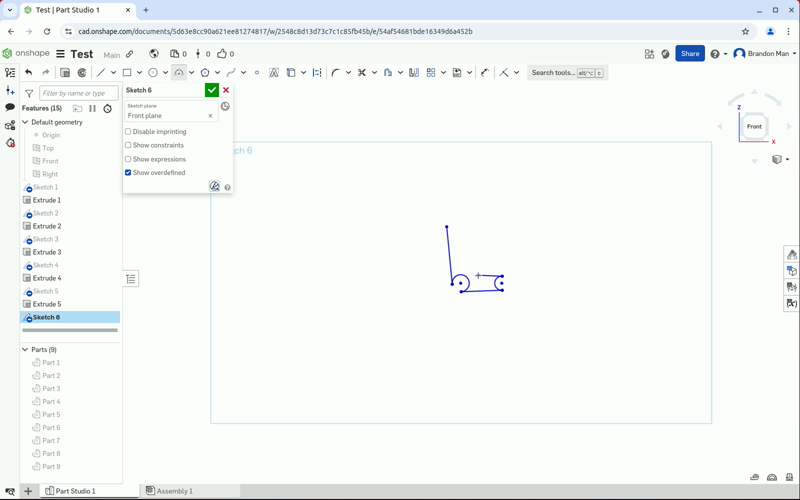
key_down(shift)
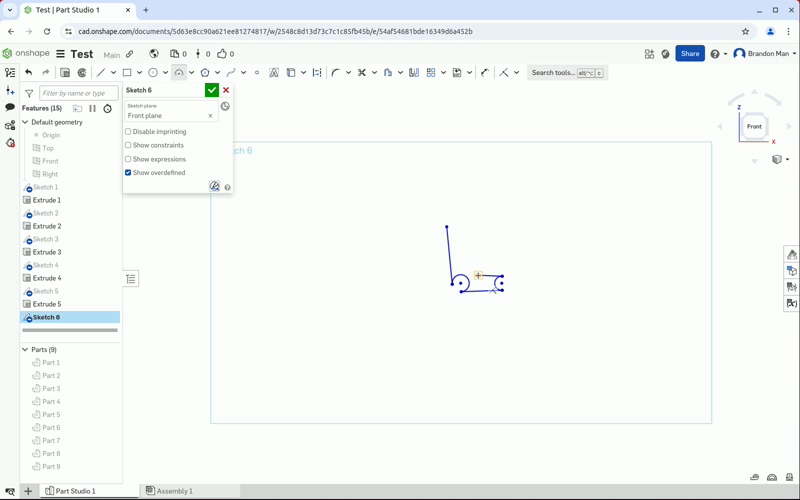
mouse_move(471, 267)
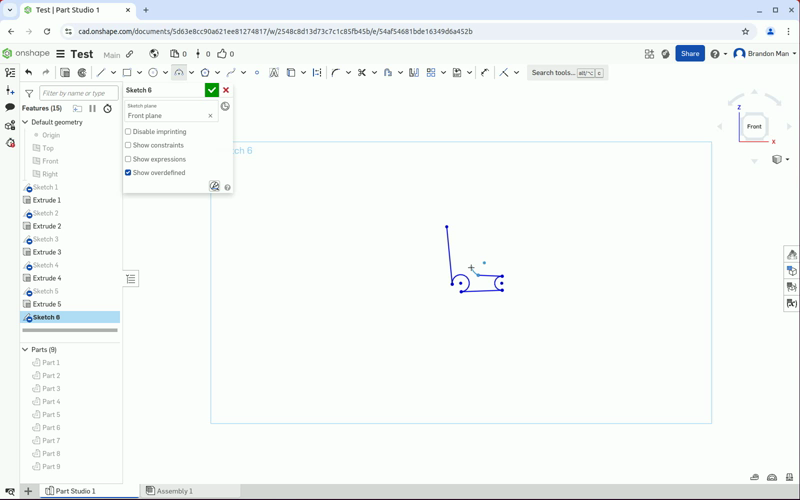
click(471, 267)
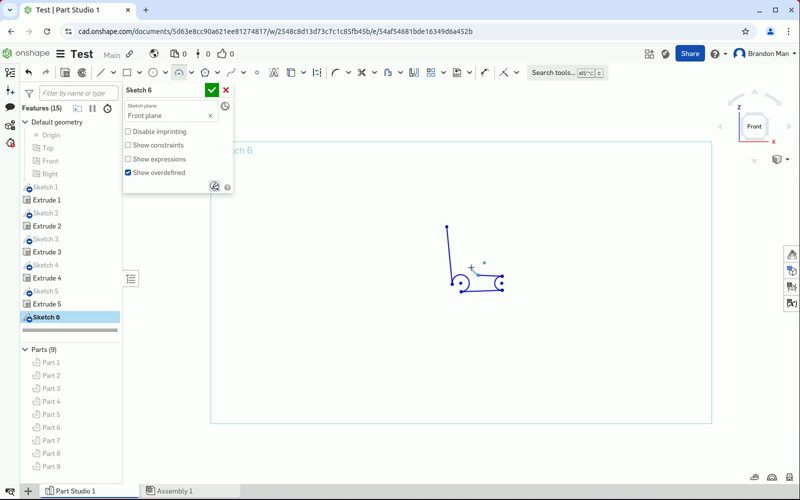
mouse_move(472, 272)
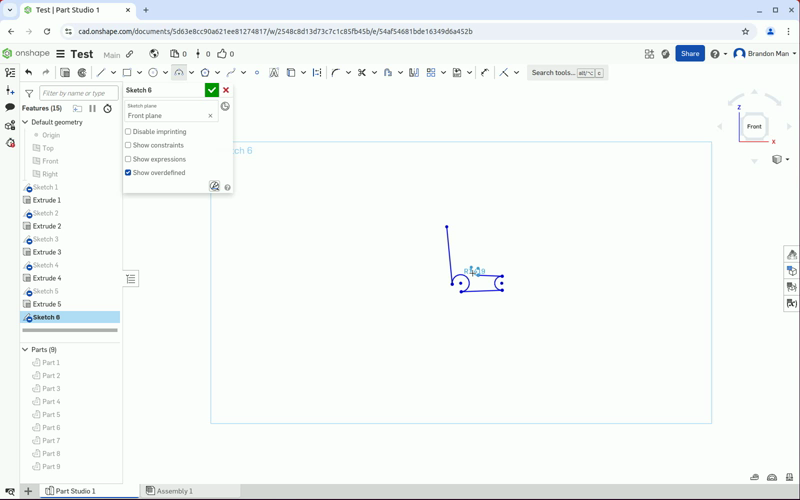
click(472, 272)
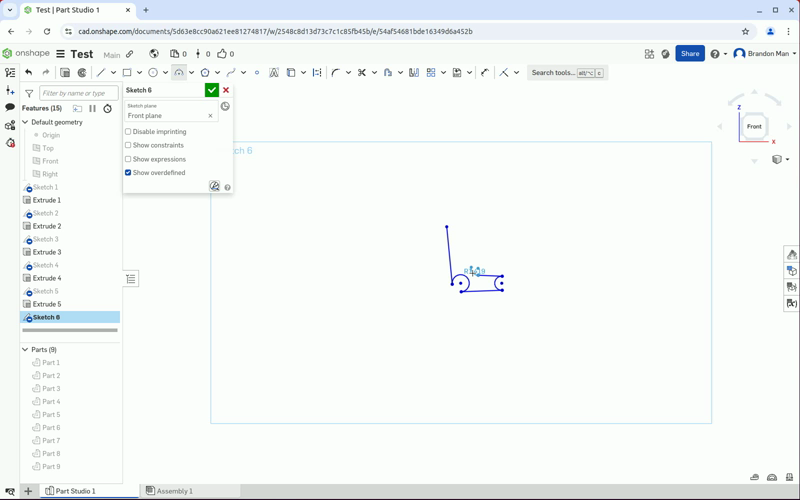
key_up(shift)
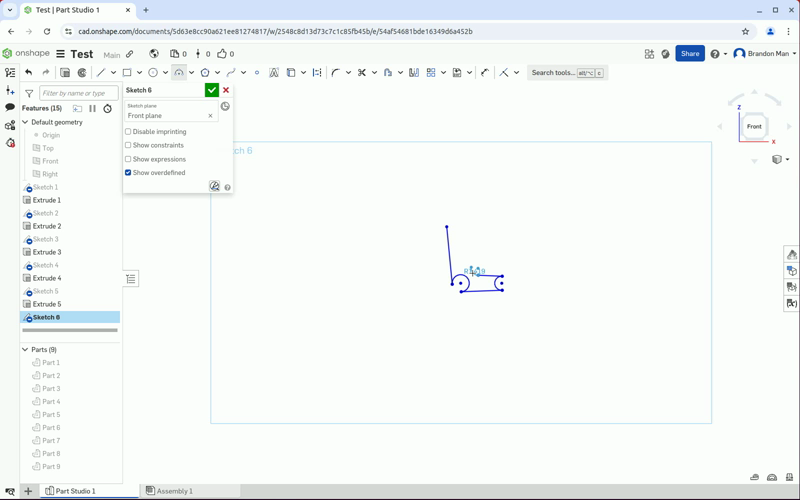
key(esc)
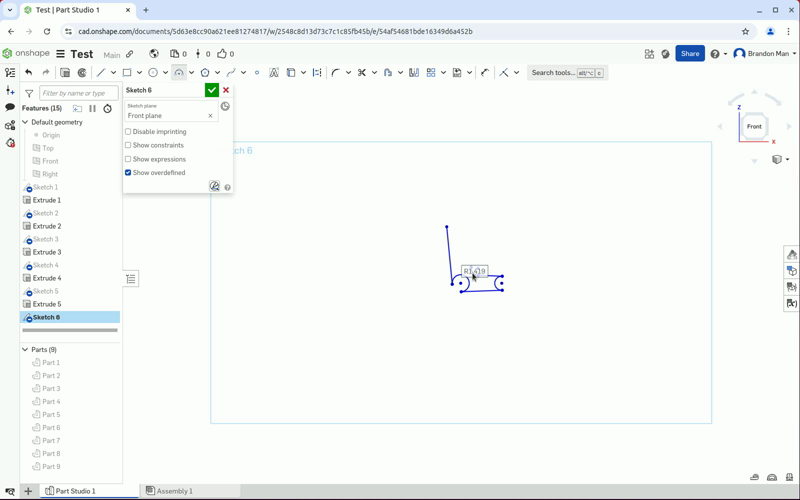
key(l)
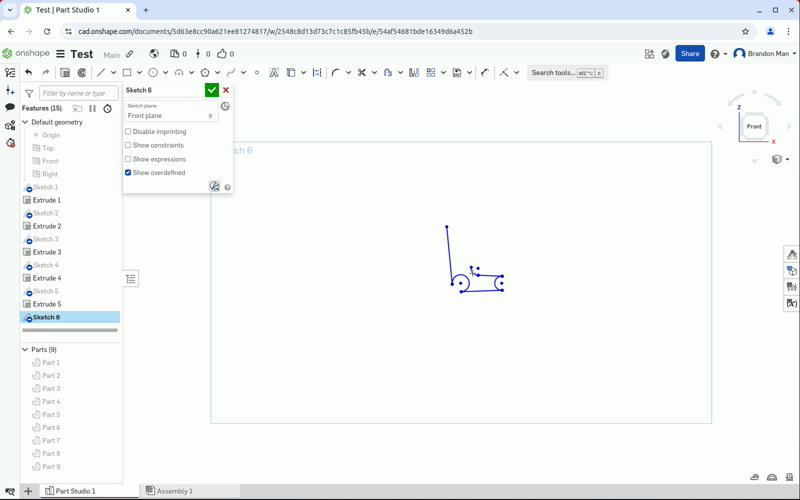
mouse_move(471, 267)
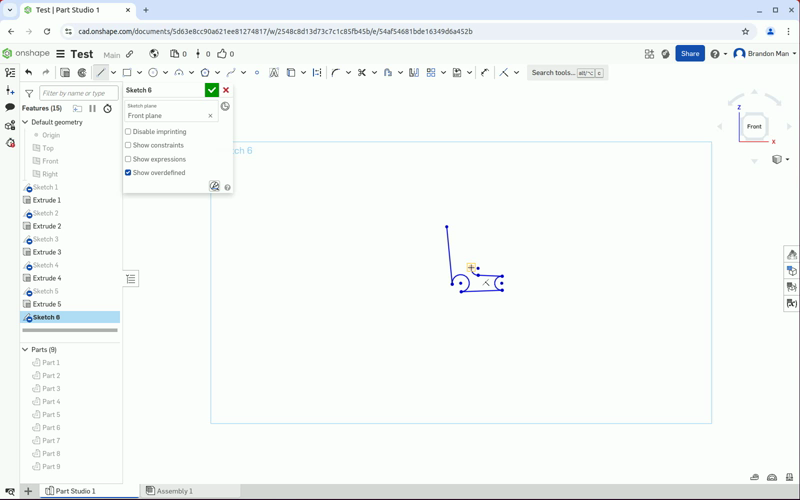
click(471, 267)
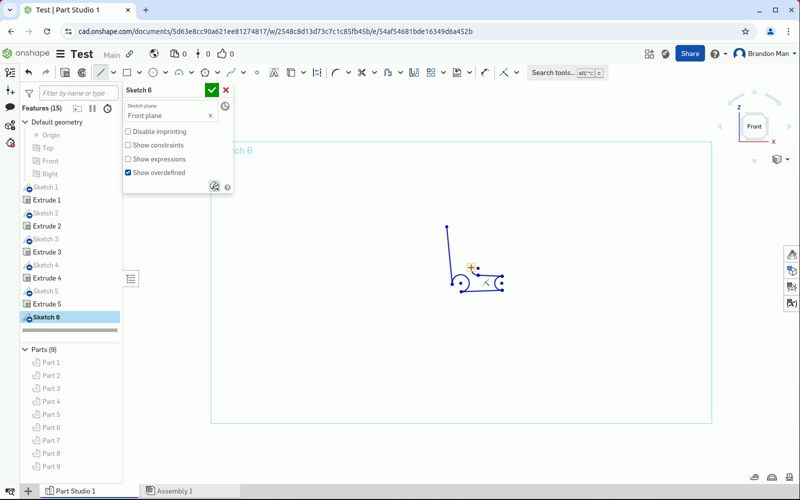
key_down(shift)
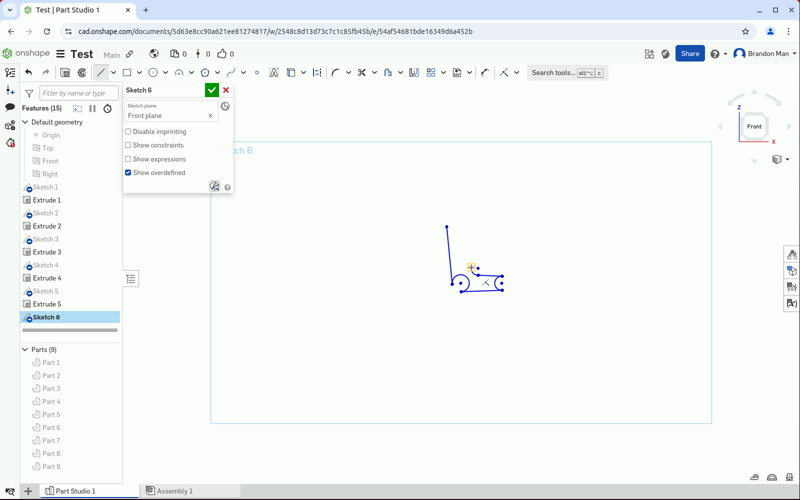
mouse_move(501, 267)
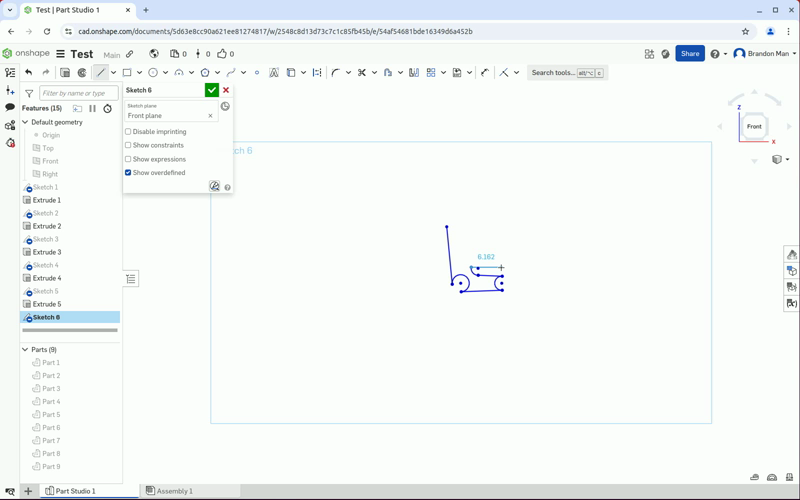
mouse_move(475, 226)
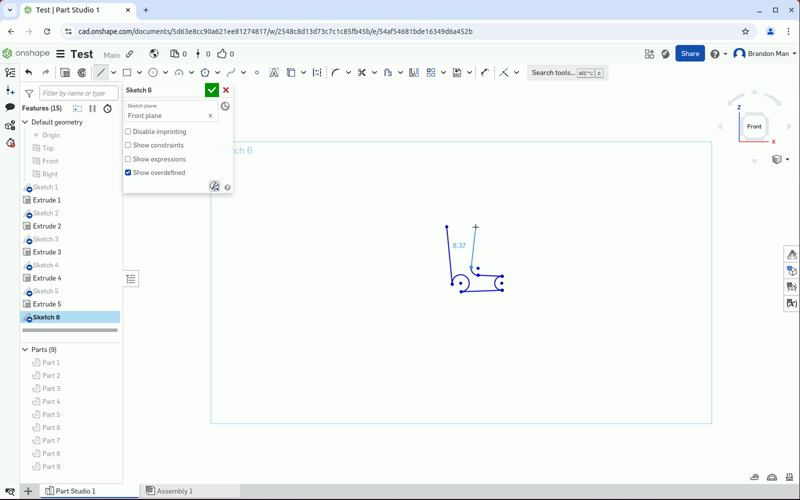
click(475, 226)
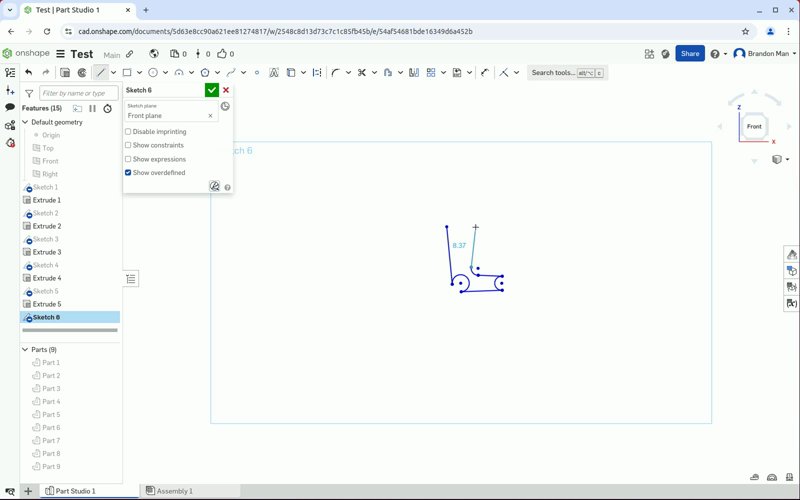
key_up(shift)
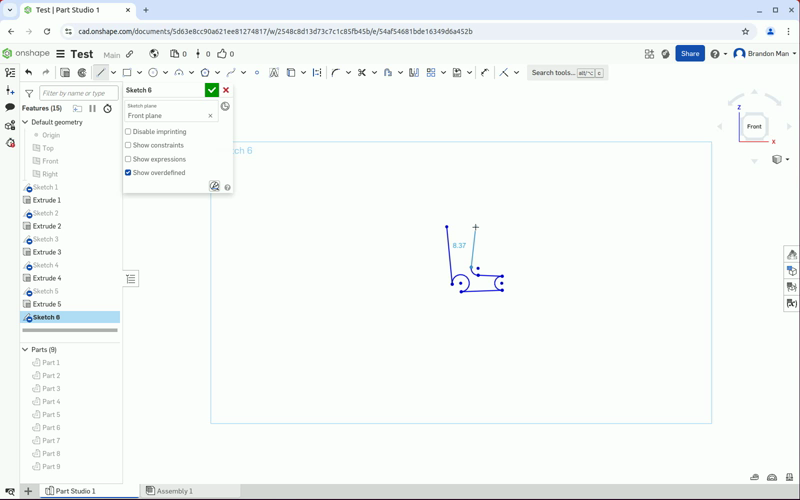
key(esc)
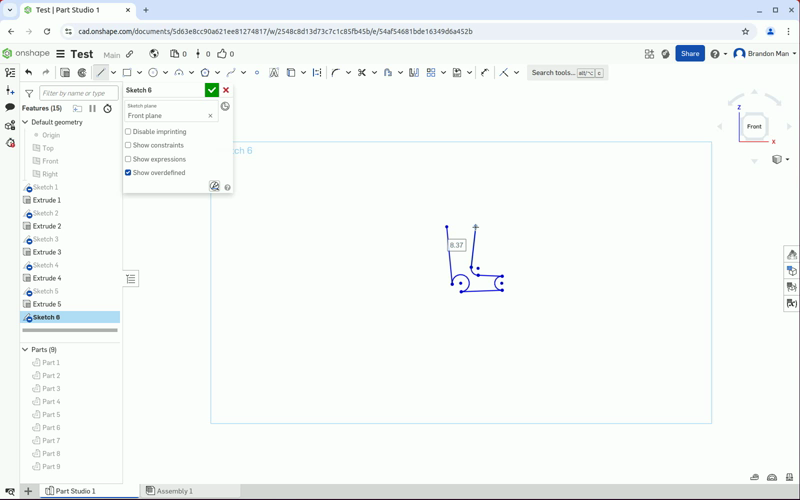
key(a)
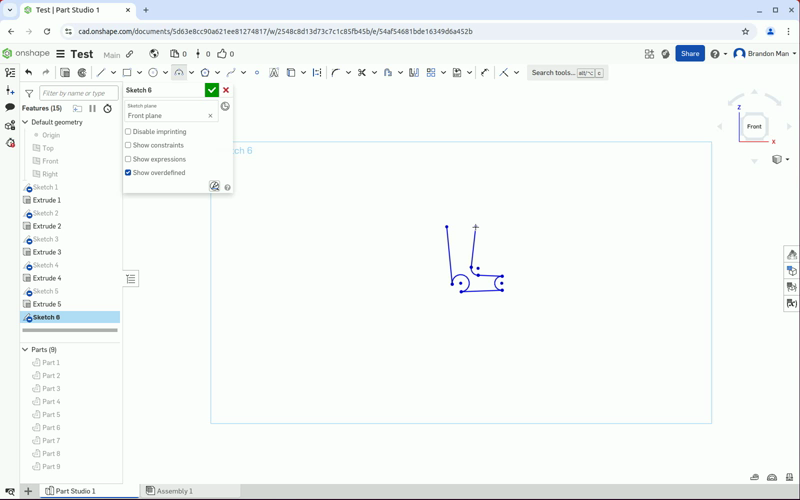
mouse_move(475, 226)
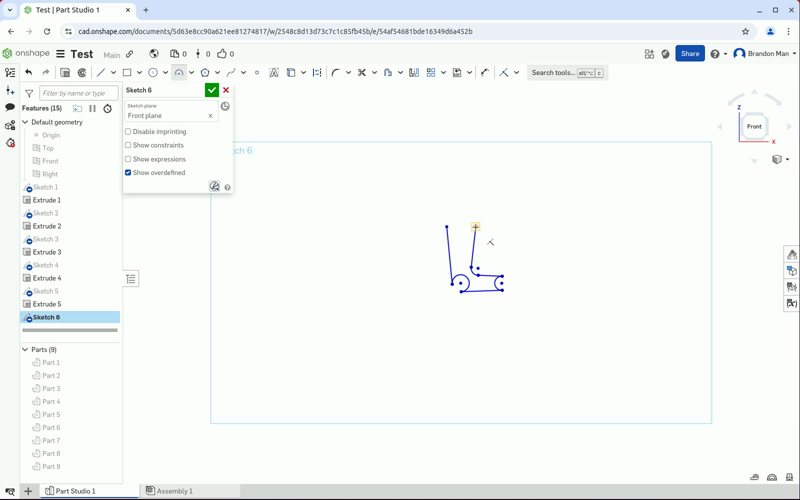
click(475, 226)
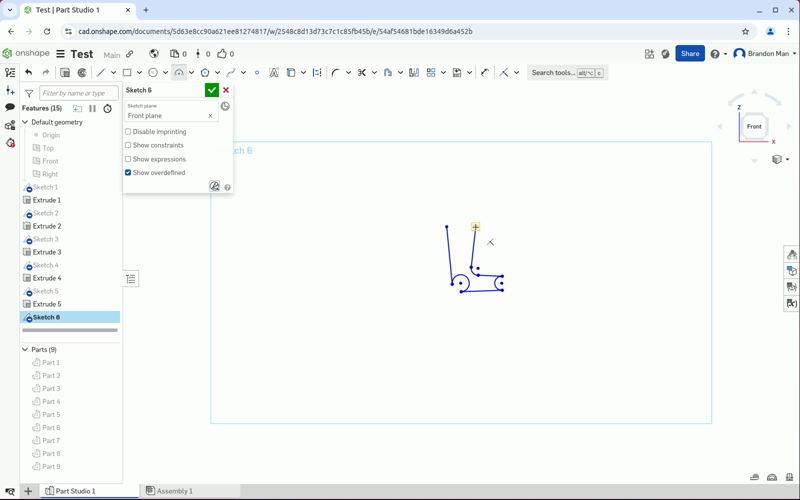
mouse_move(446, 226)
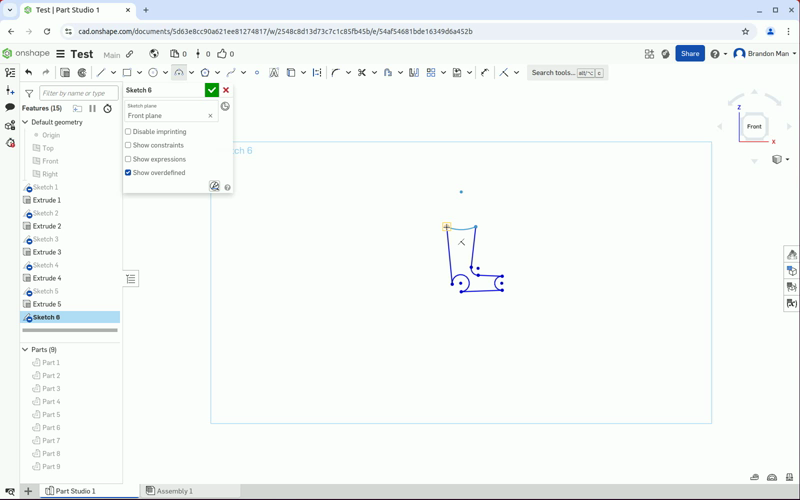
click(446, 226)
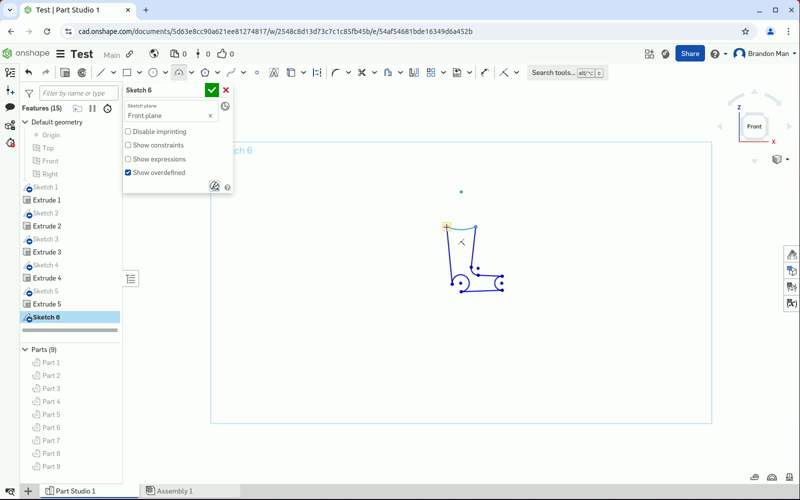
key_down(shift)
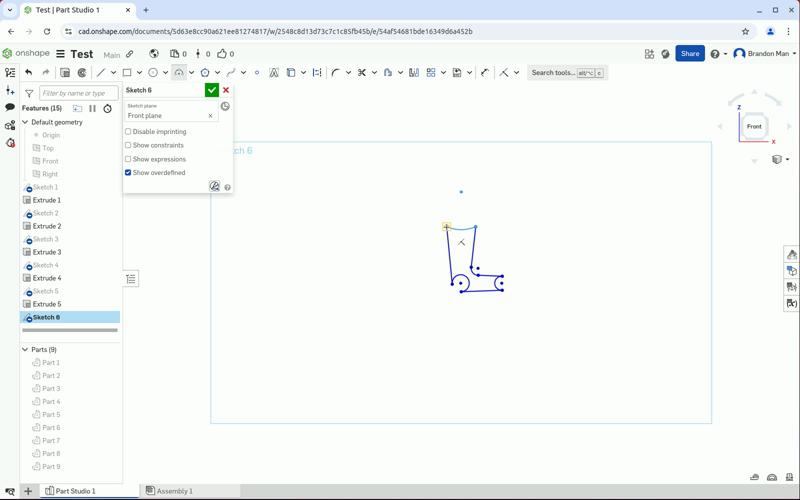
mouse_move(461, 239)
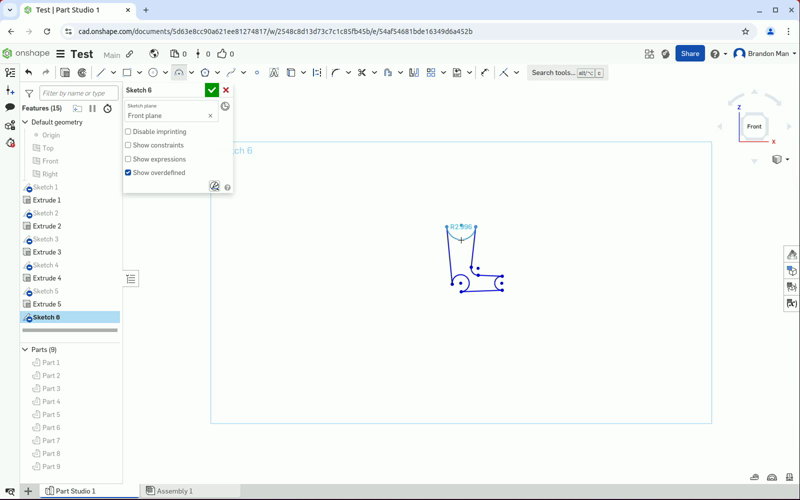
click(461, 239)
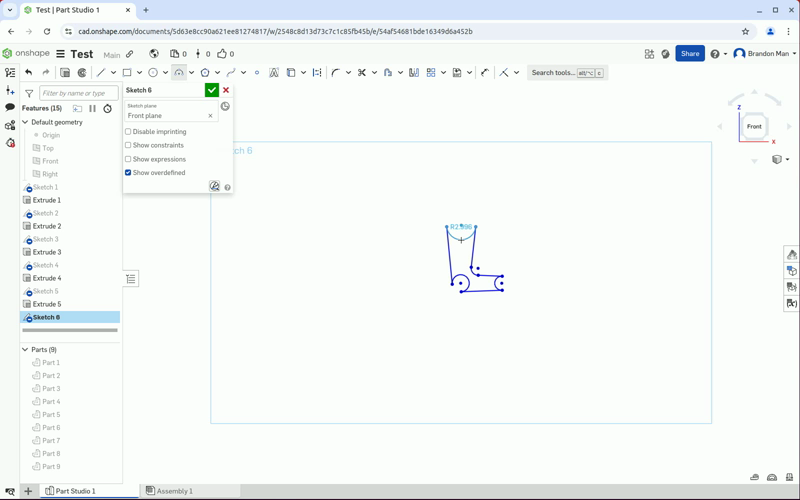
key_up(shift)
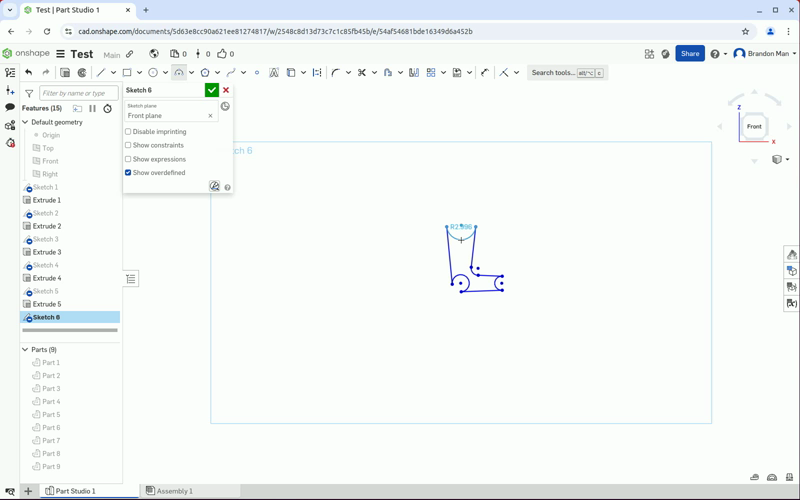
key(esc)
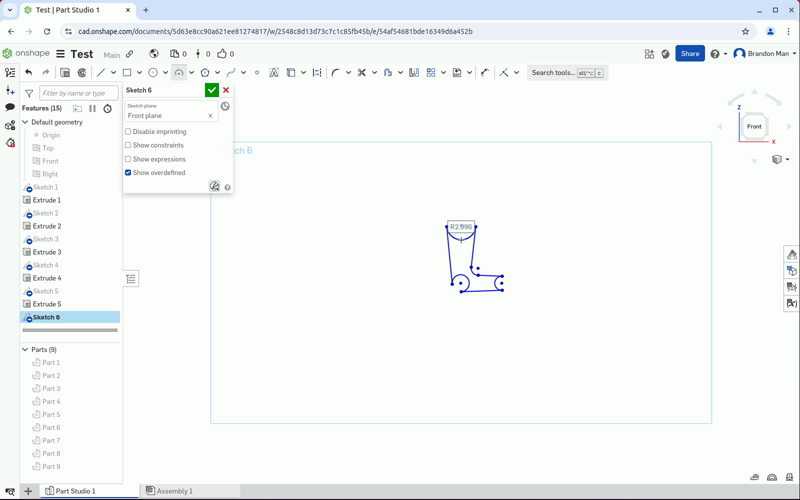
mouse_move(457, 248)
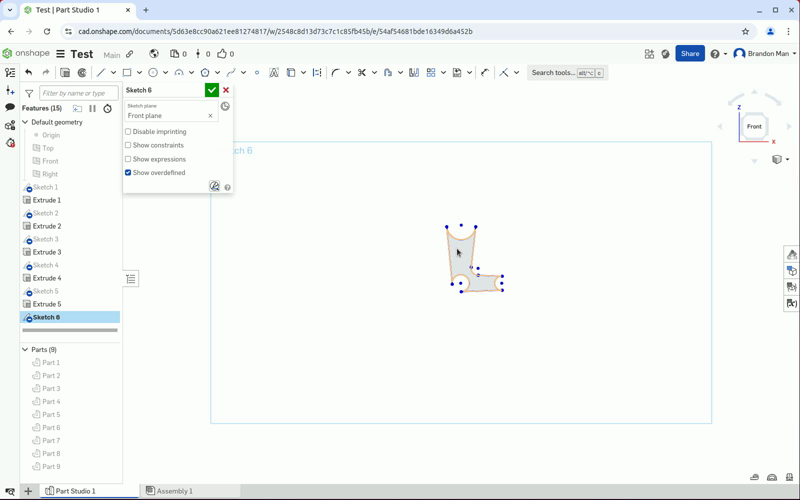
scroll(6)
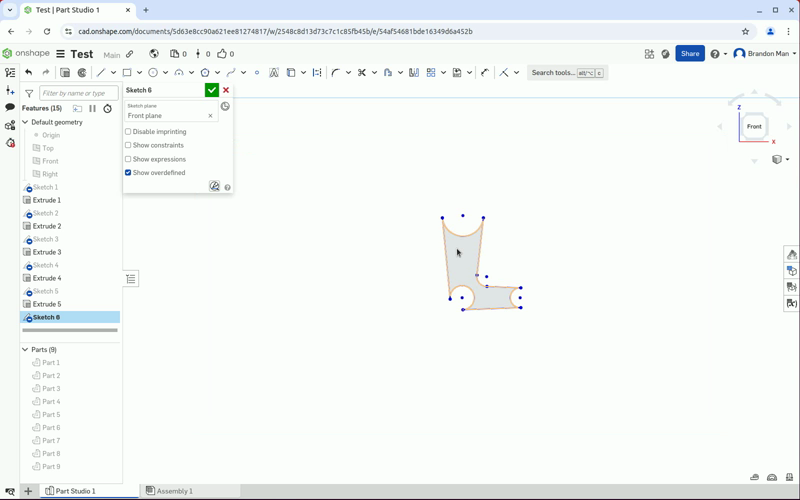
scroll(6)
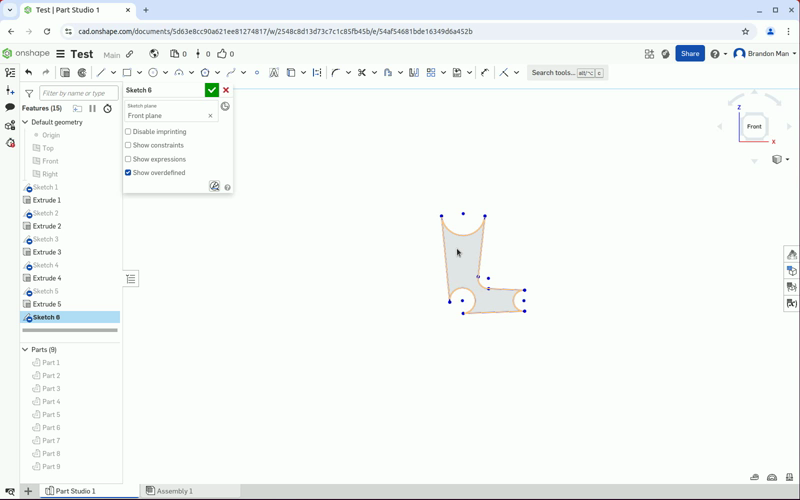
scroll(6)
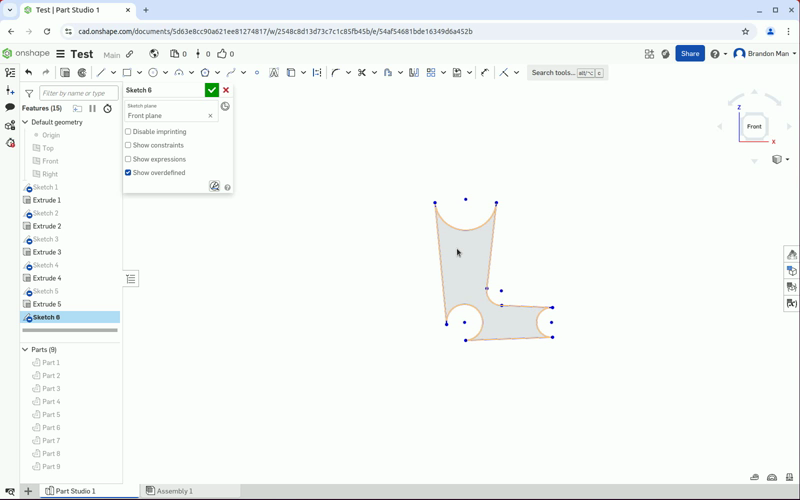
scroll(6)
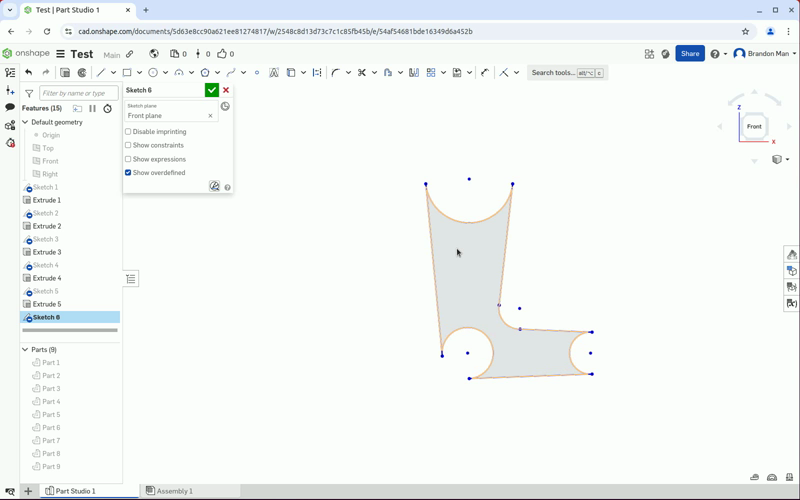
scroll(6)
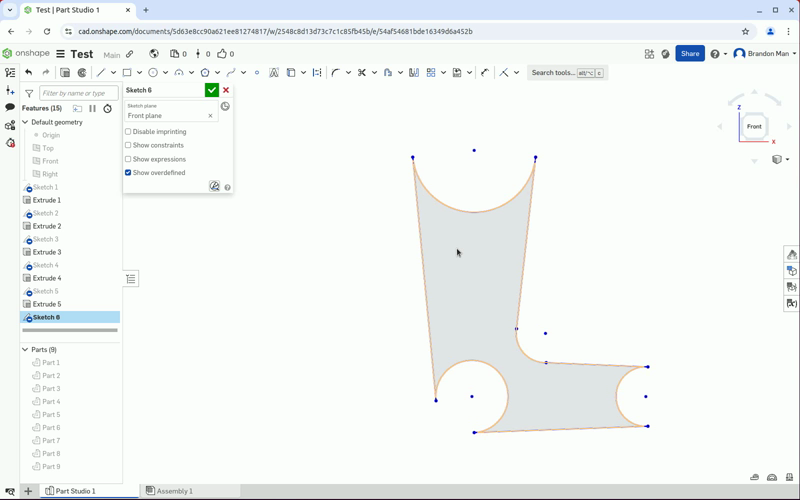
scroll(6)
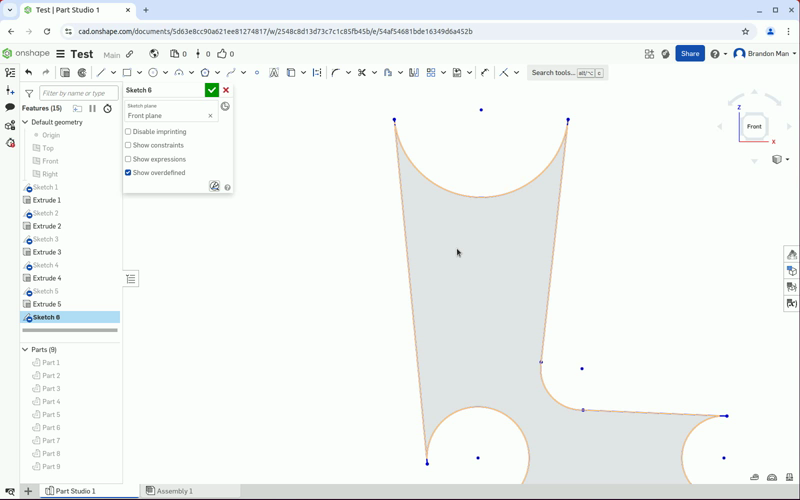
scroll(6)
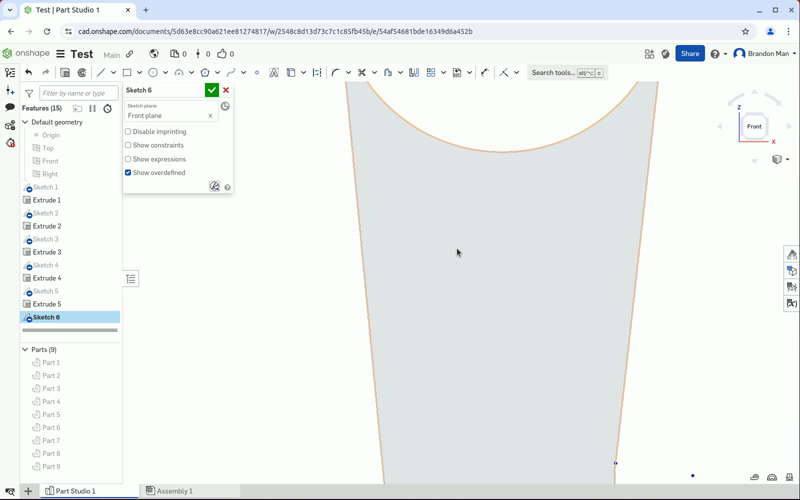
click(457, 248)
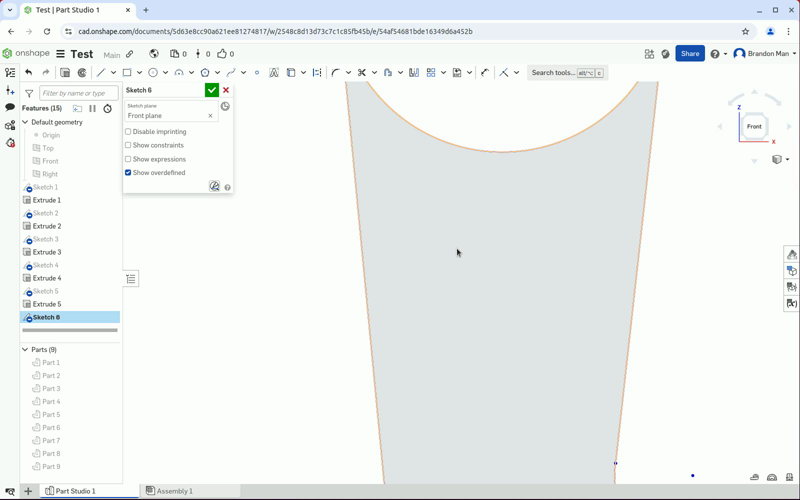
scroll(-6)
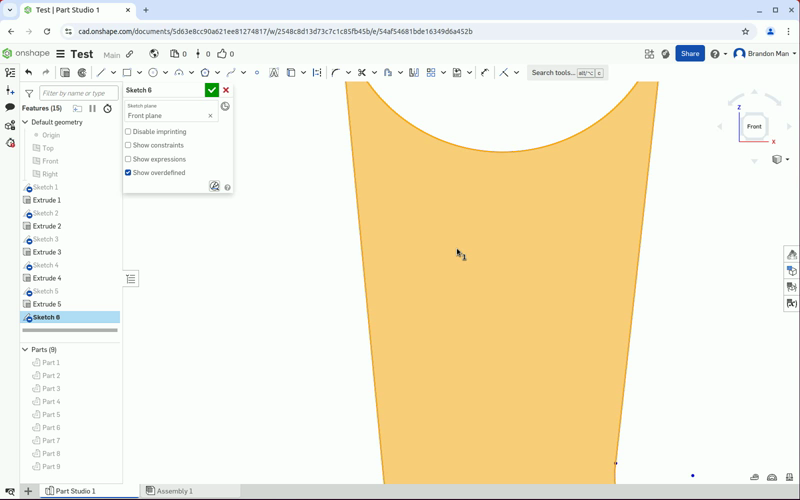
scroll(-6)
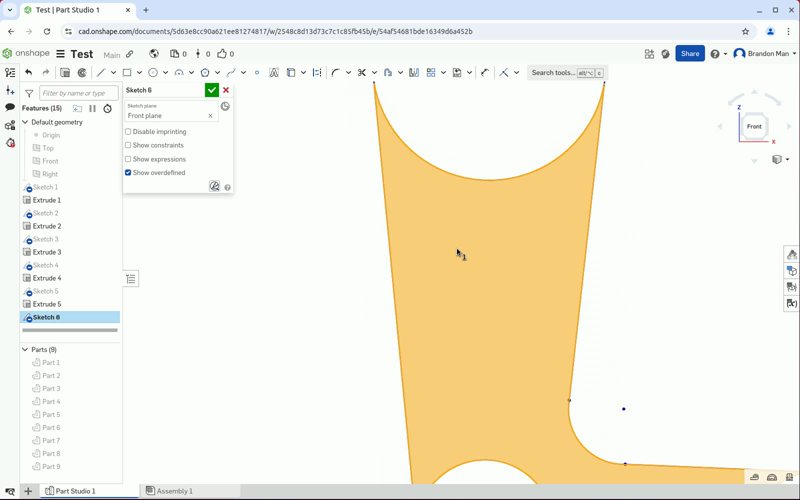
scroll(-6)
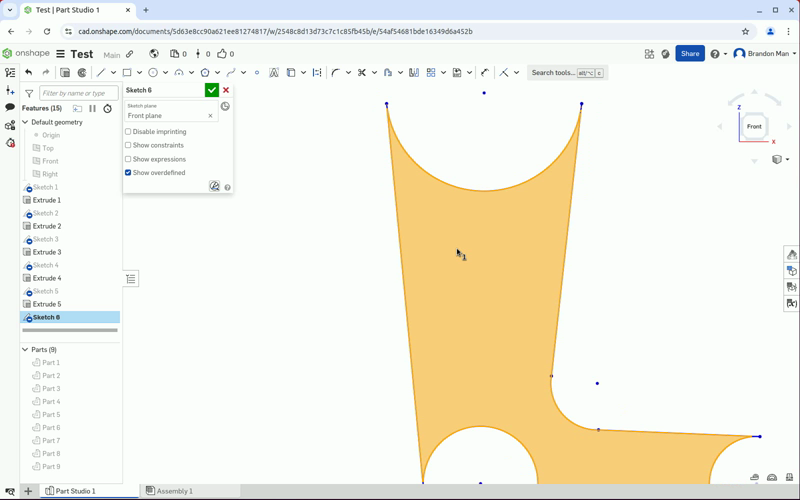
scroll(-6)
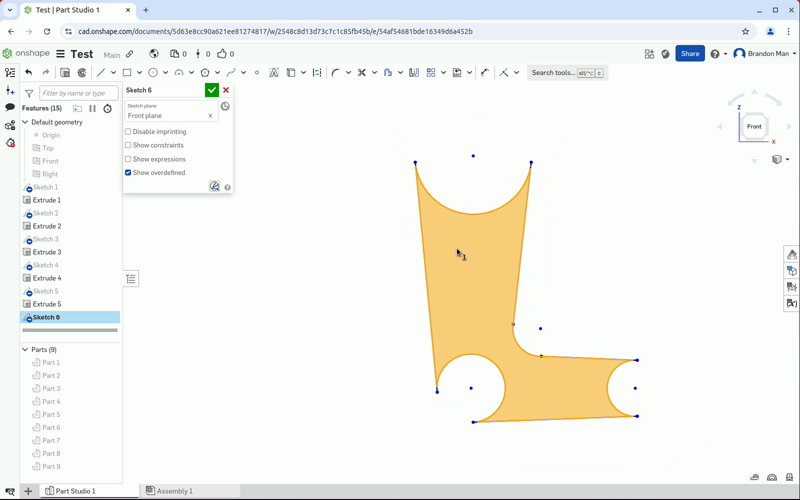
scroll(-6)
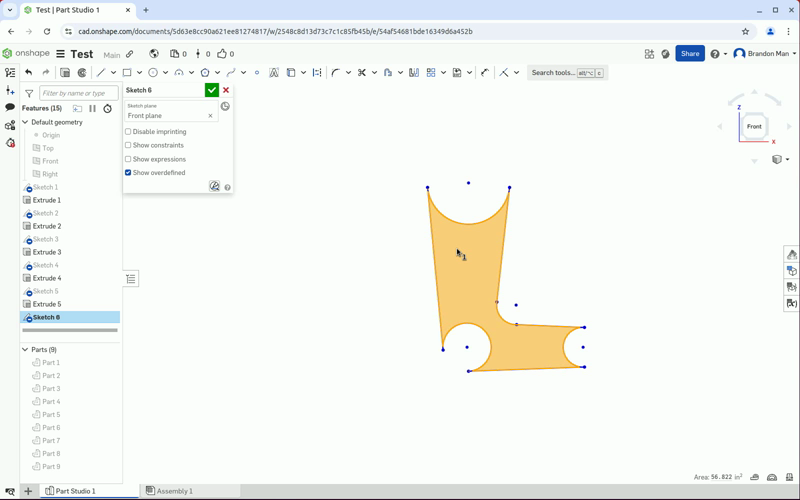
scroll(-6)
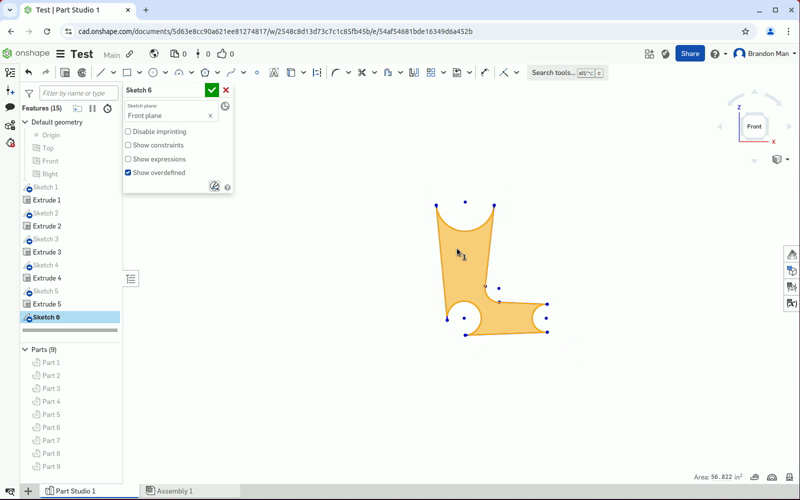
scroll(-6)
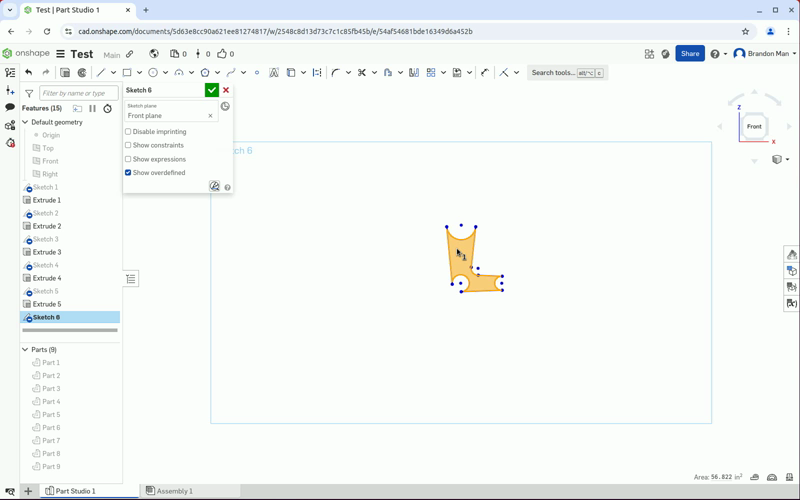
mouse_move(73, 352)
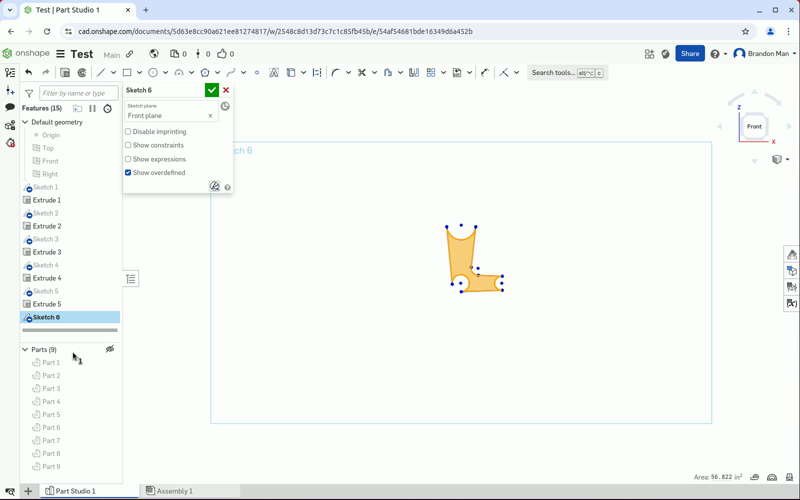
key(shift+y)
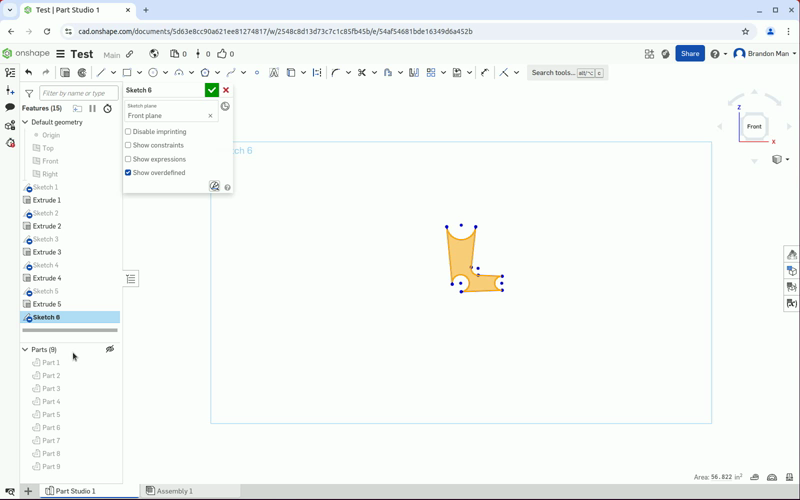
key(shift+e)
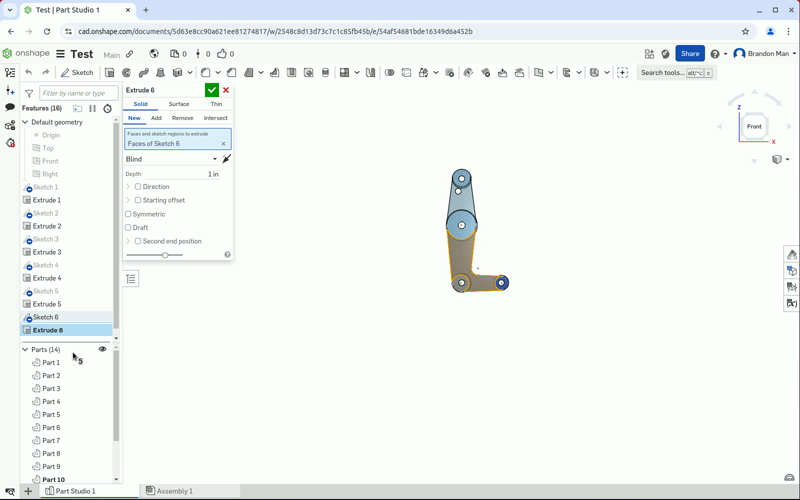
mouse_move(143, 106)
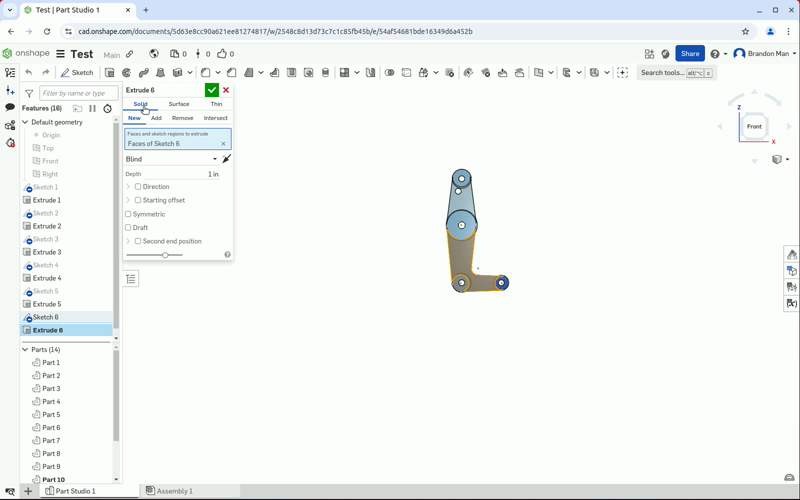
click(143, 106)
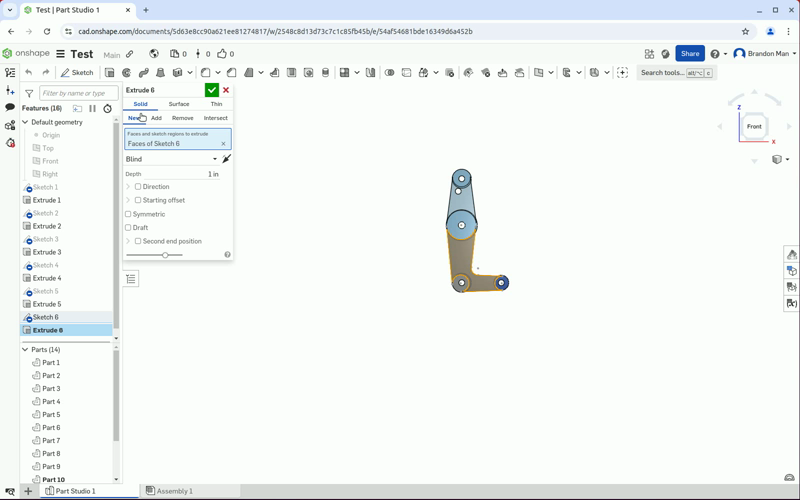
mouse_move(137, 120)
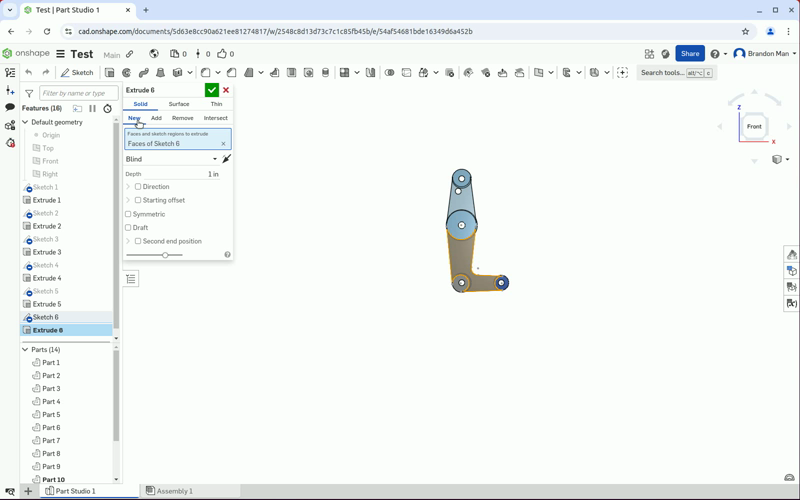
click(137, 120)
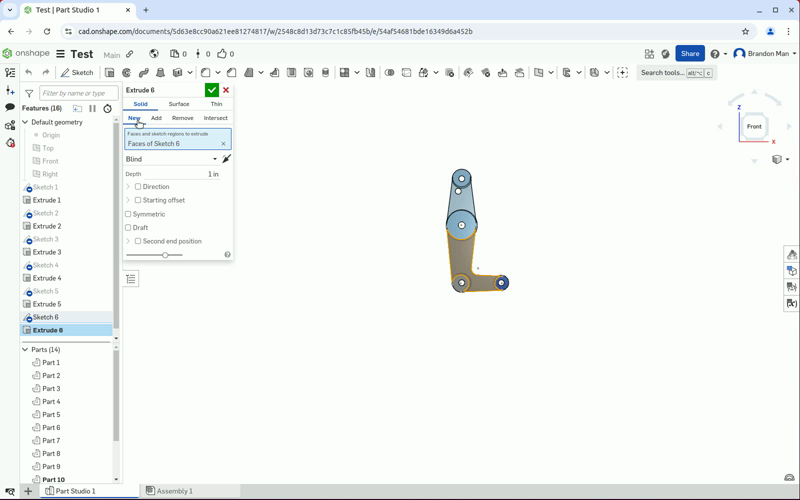
key(tab, 4)
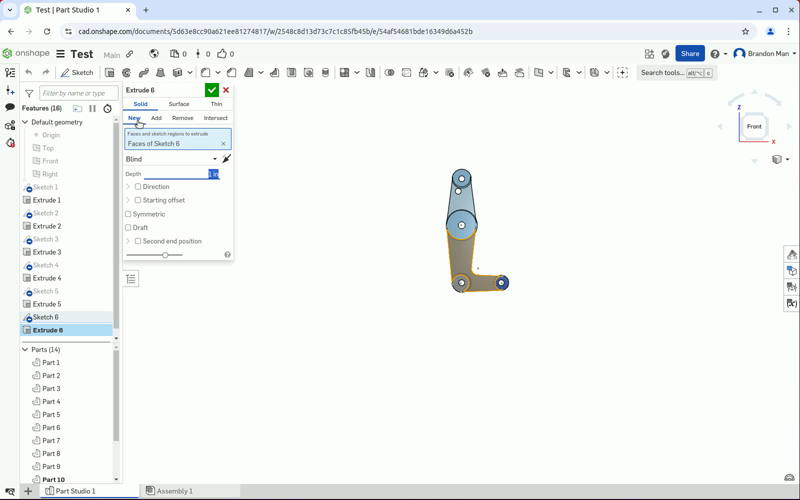
text(0.481)
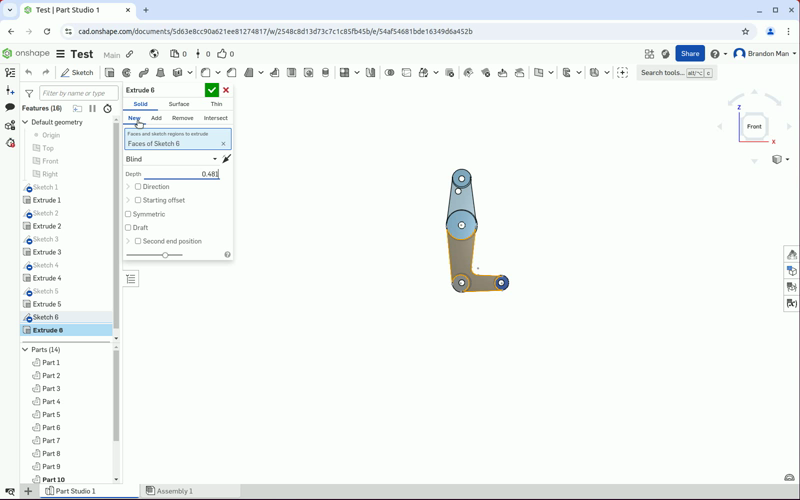
key(enter)
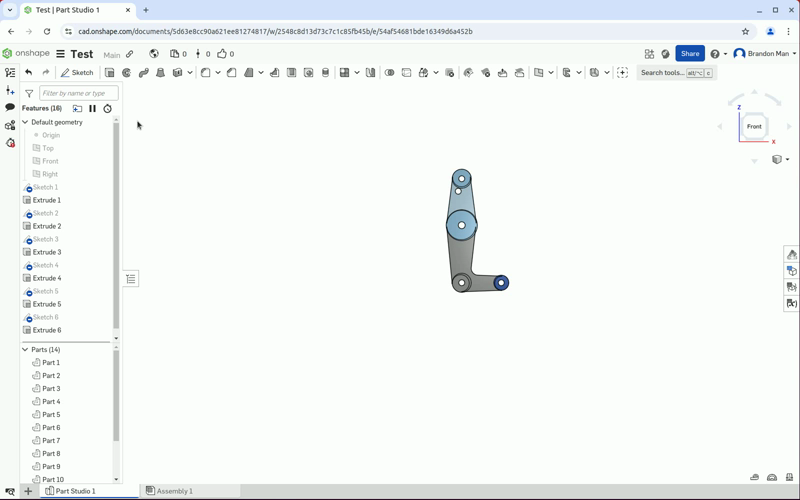
key(shift+h)
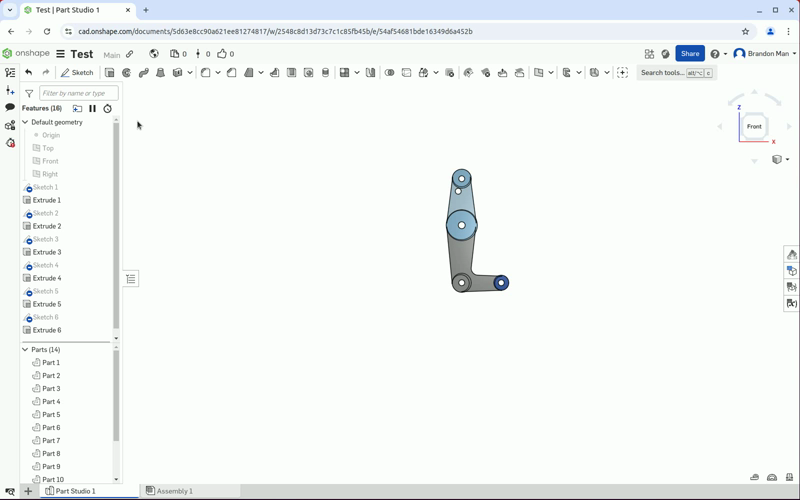
key(shift+h)
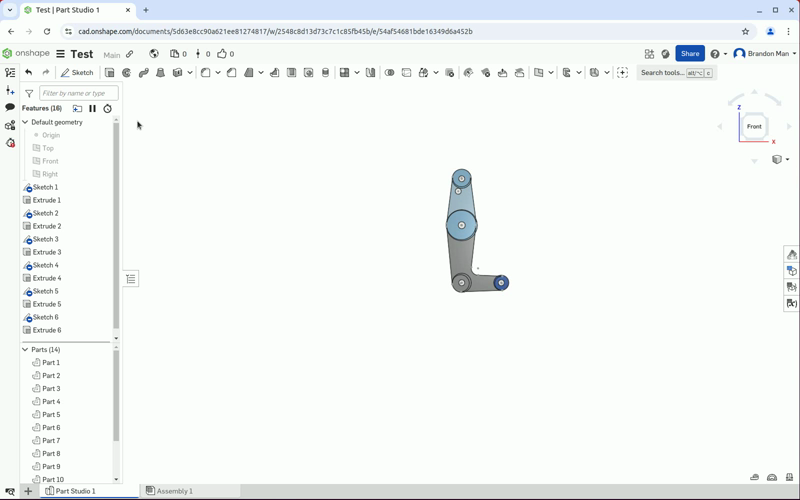
key(shift+7)
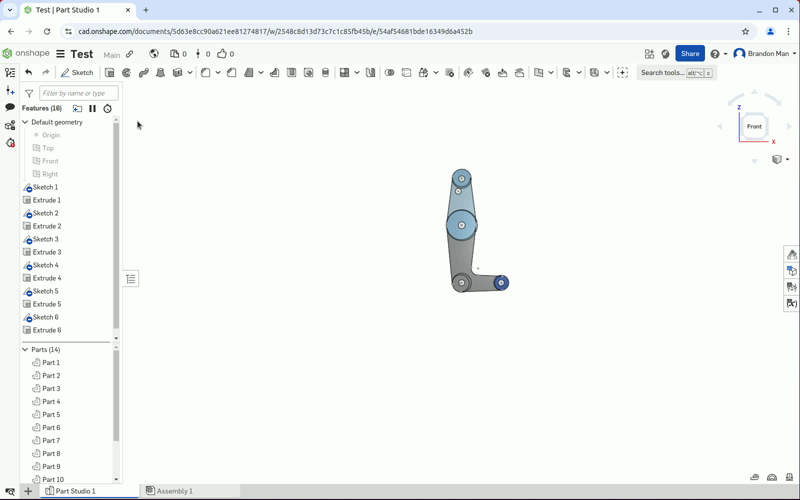
key(left, 2)
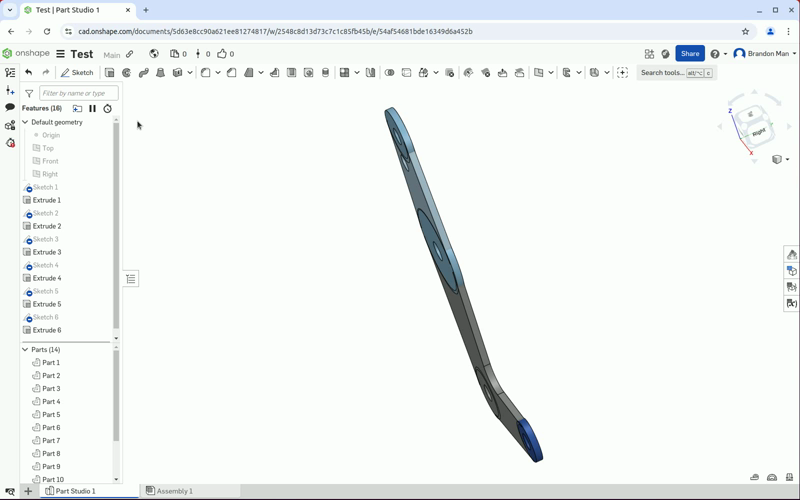
key(down, 2)
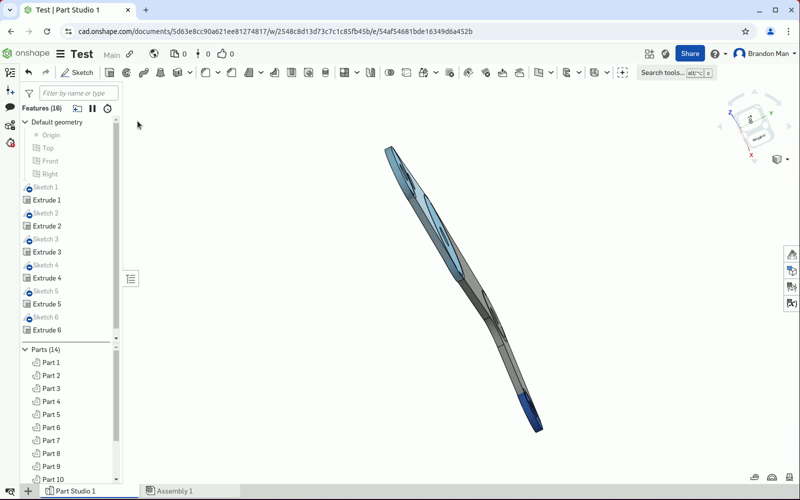
key(up, 2)
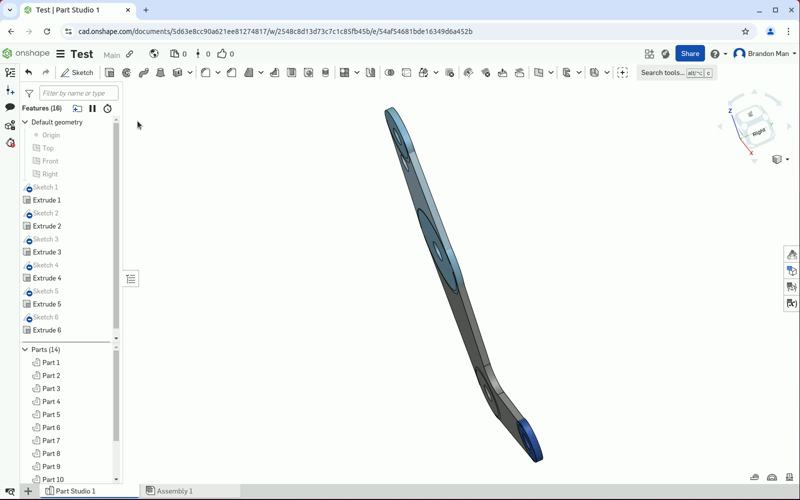
key(right, 2)
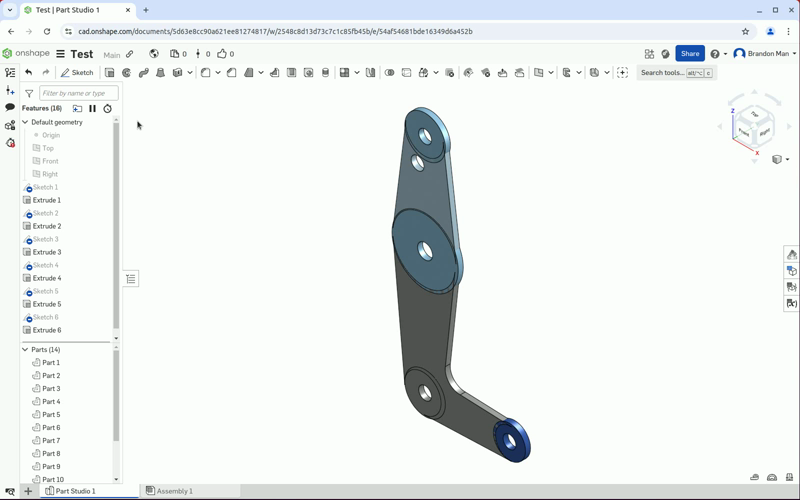
mouse_move(69, 189)
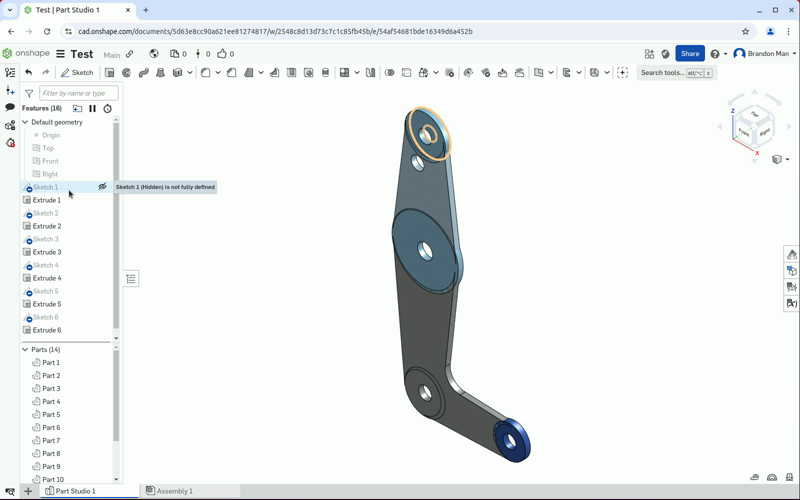
click(69, 189)